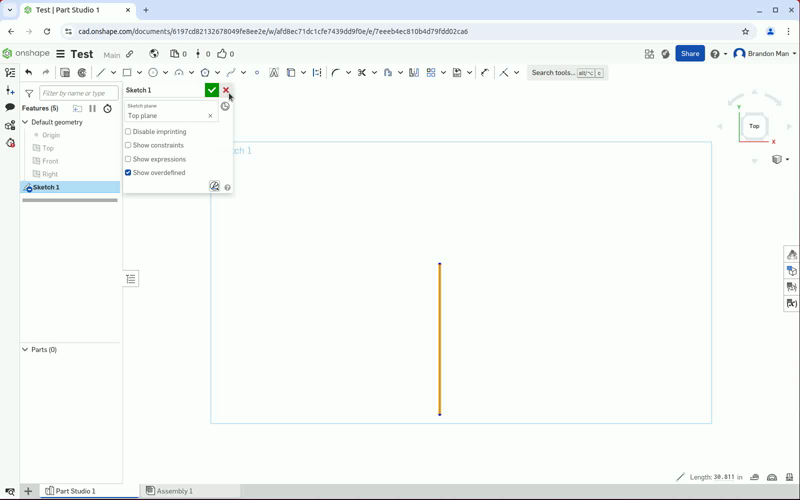
key(shift+h)
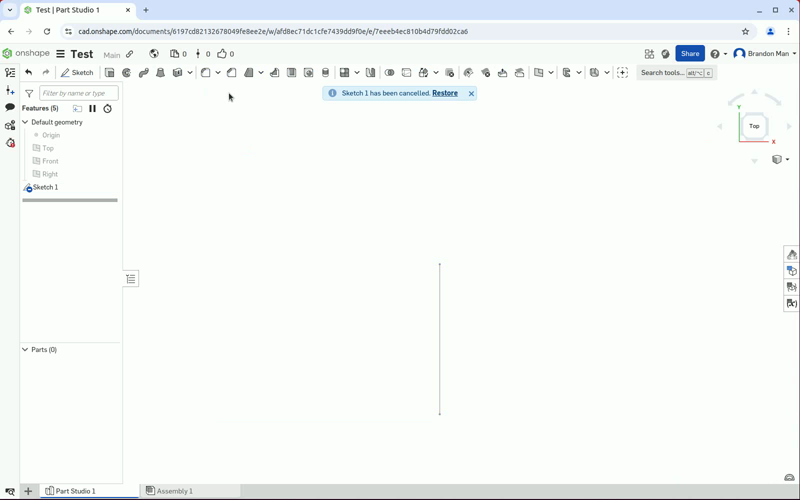
key(shift+s)
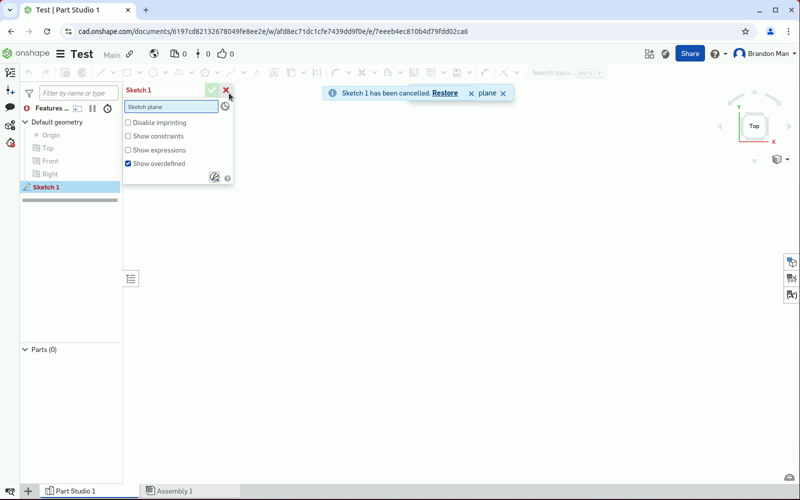
mouse_move(73, 150)
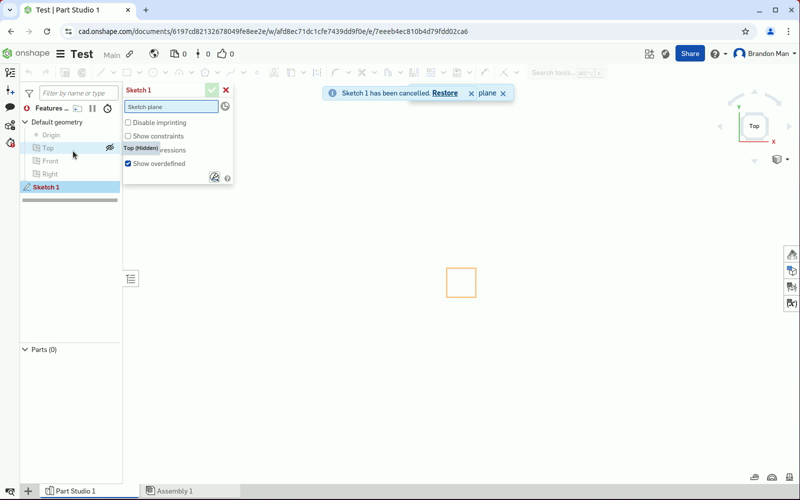
click(73, 150)
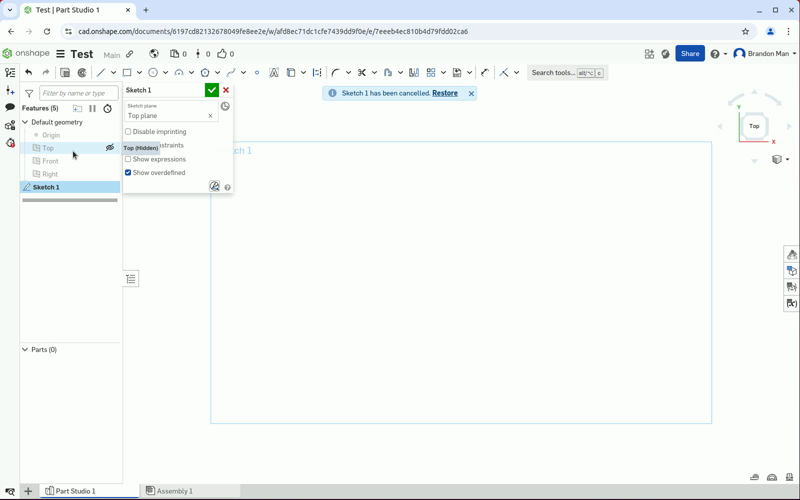
mouse_move(73, 352)
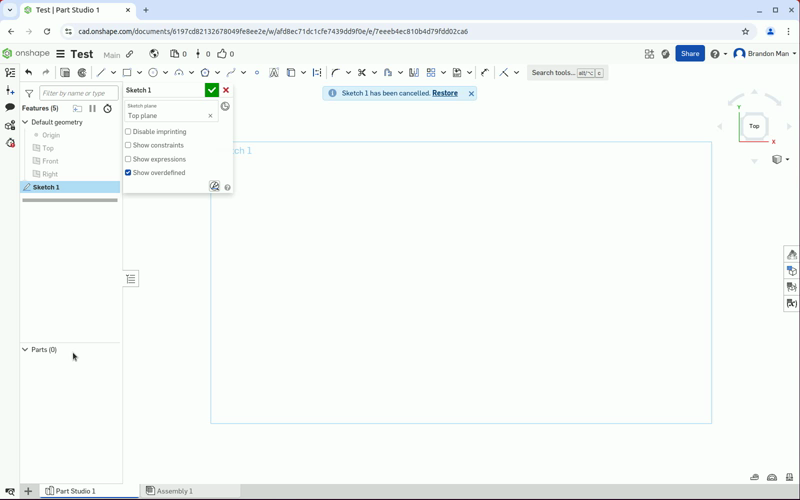
key(y)
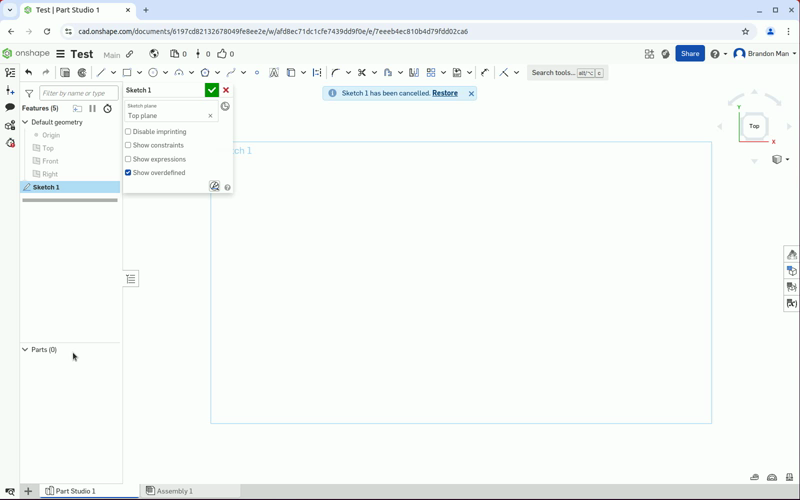
key(l)
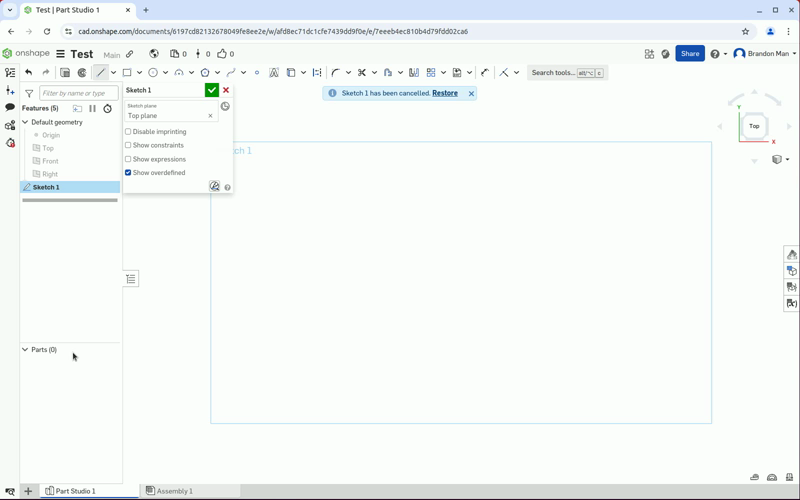
key_down(shift)
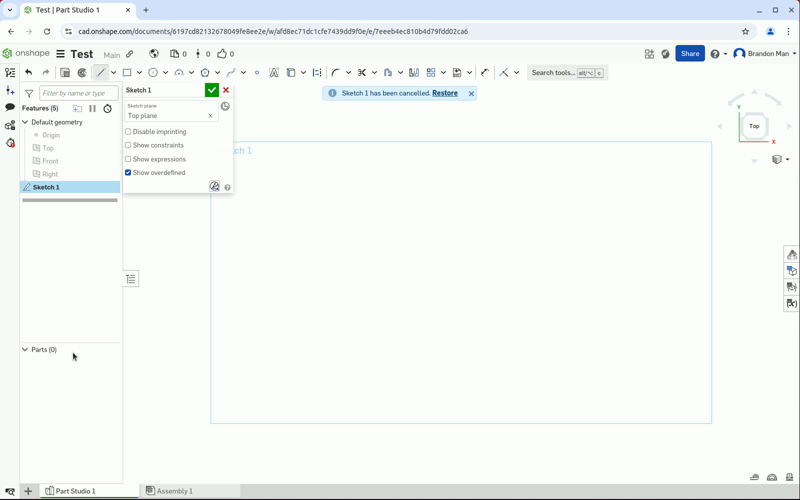
mouse_move(425, 290)
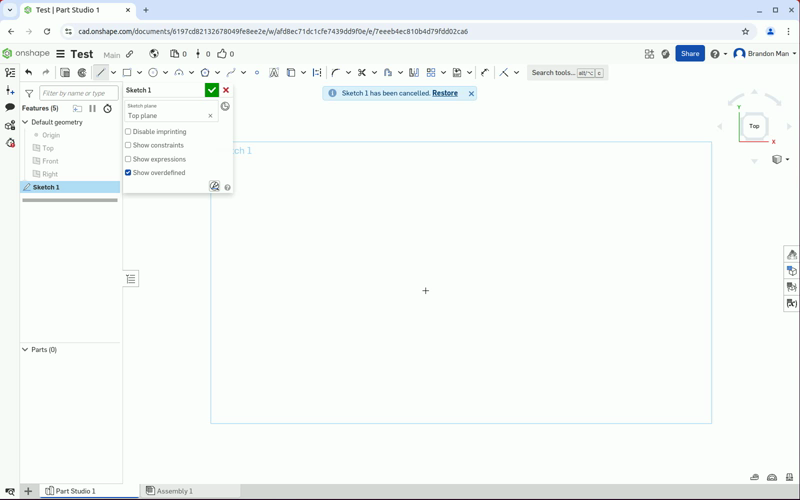
click(425, 290)
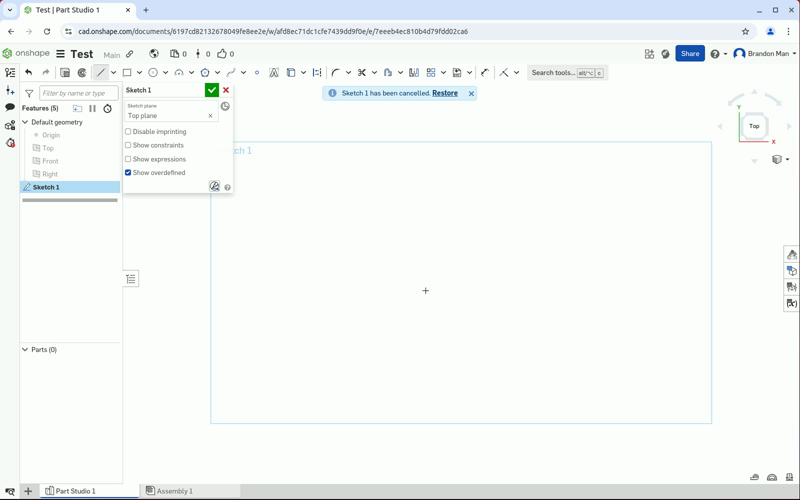
key_up(shift)
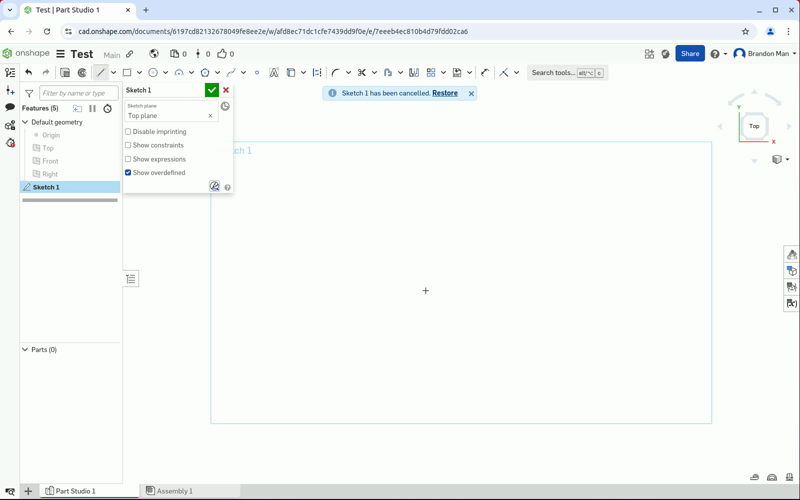
key_down(shift)
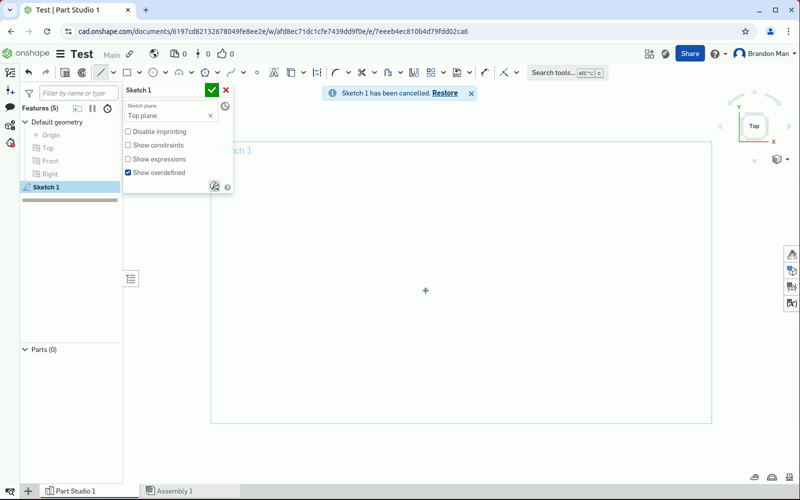
mouse_move(455, 290)
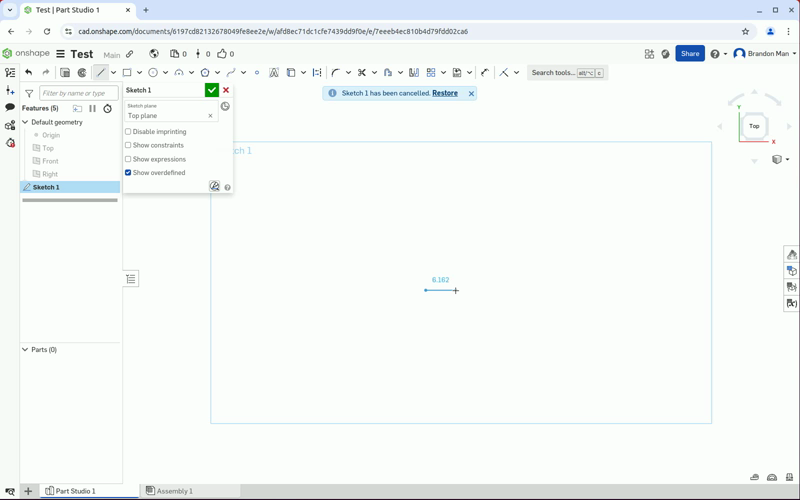
mouse_move(440, 290)
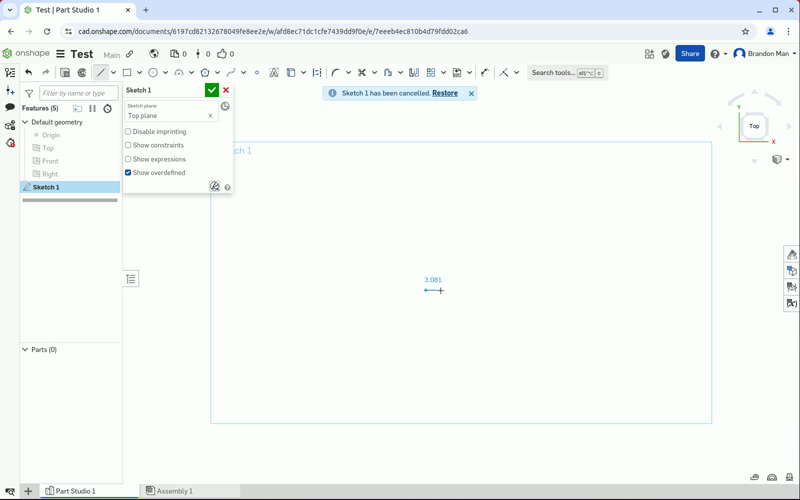
click(440, 290)
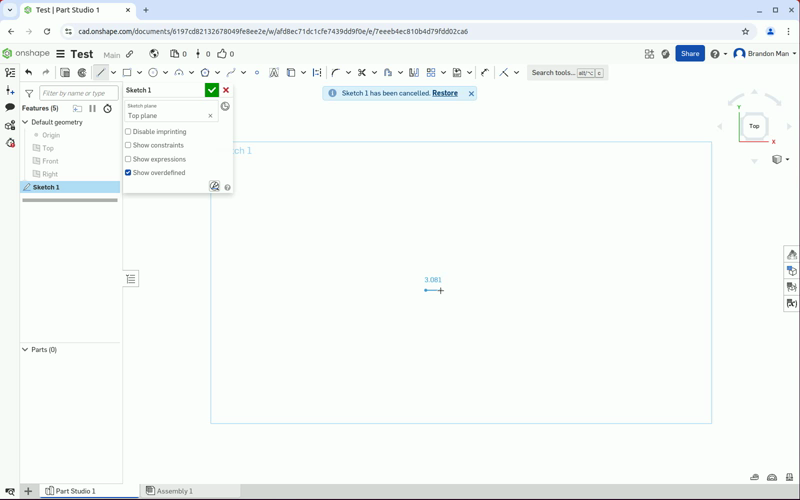
key_up(shift)
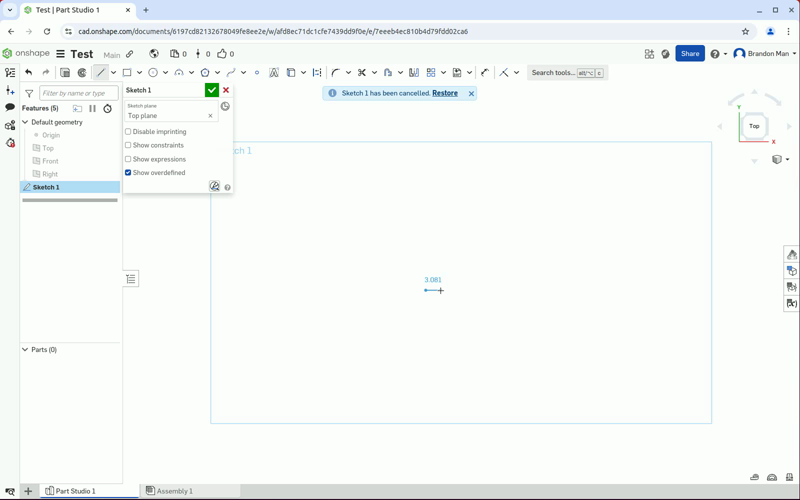
key_down(shift)
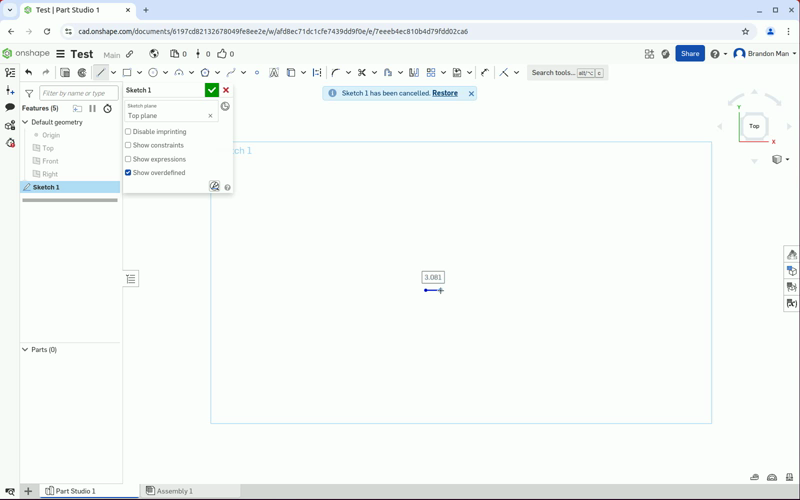
mouse_move(470, 290)
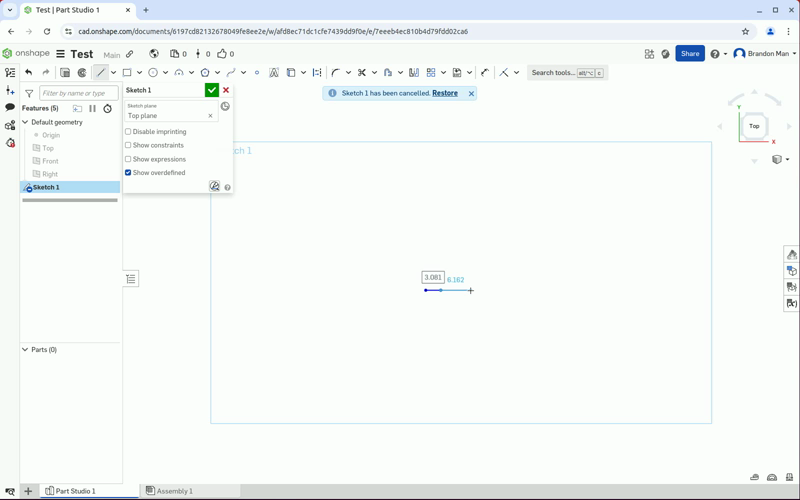
mouse_move(440, 274)
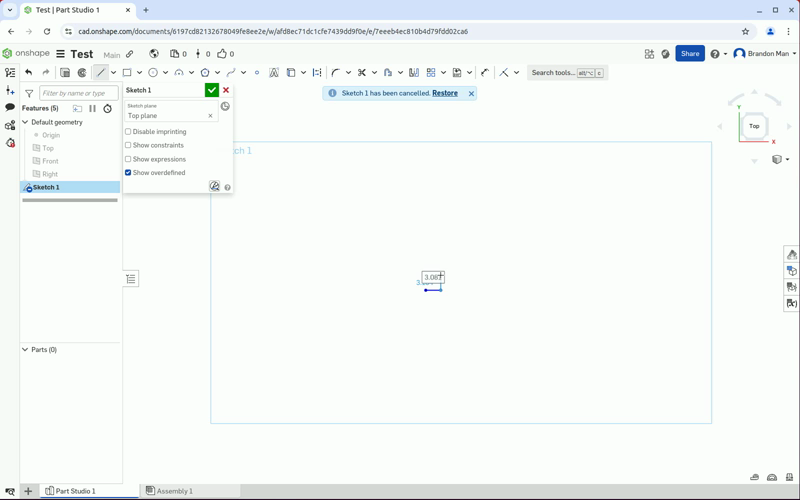
click(440, 274)
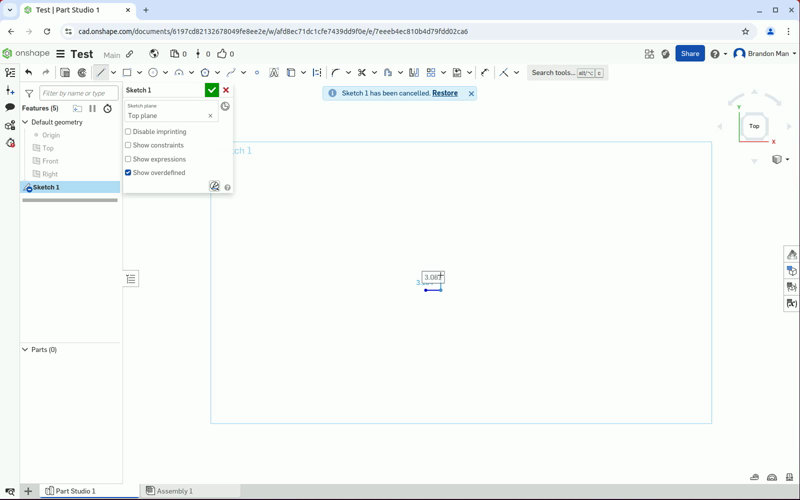
key_up(shift)
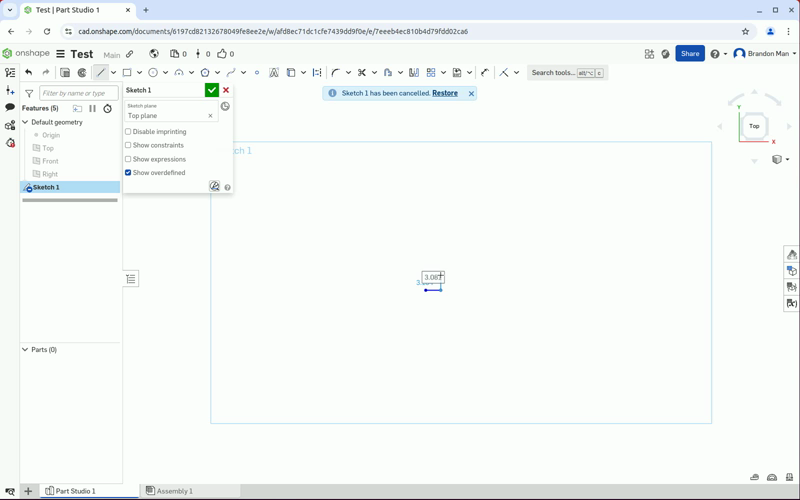
key_down(shift)
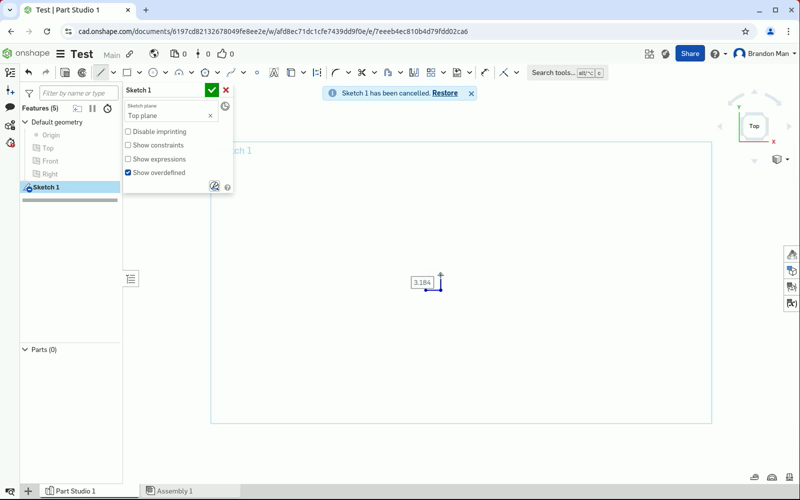
mouse_move(470, 274)
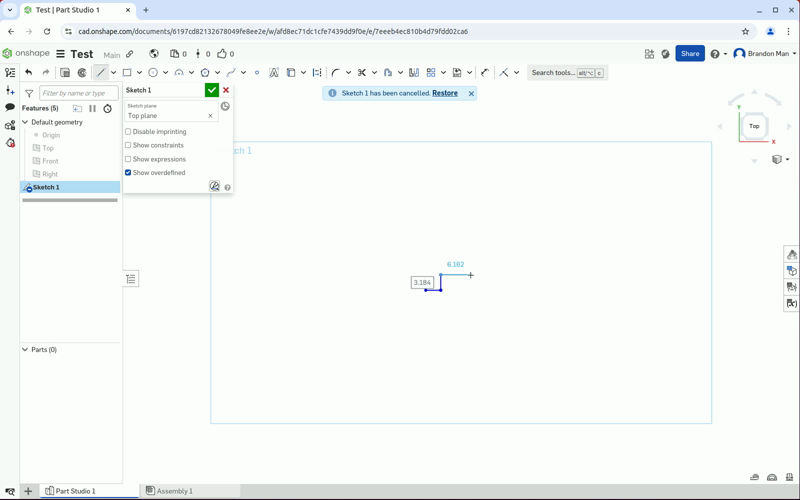
mouse_move(425, 274)
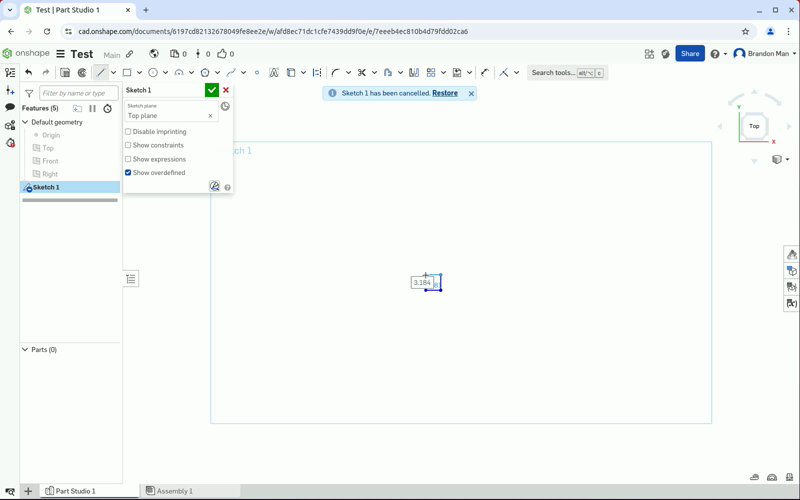
click(425, 274)
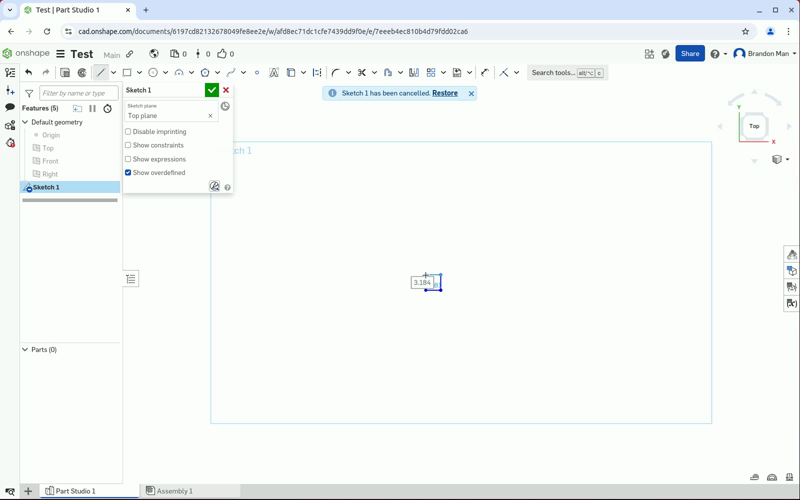
key_up(shift)
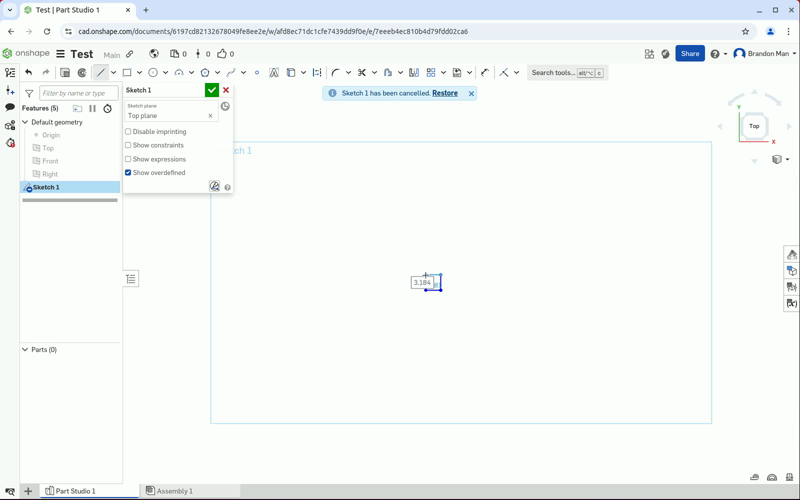
mouse_move(455, 274)
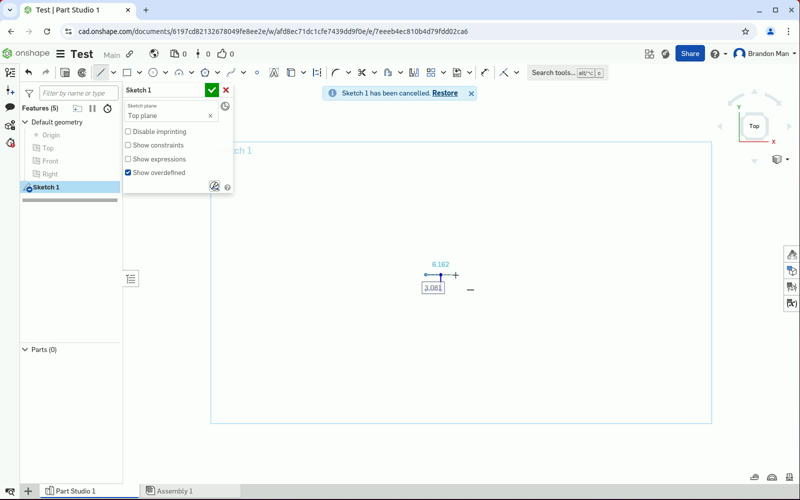
key_down(shift)
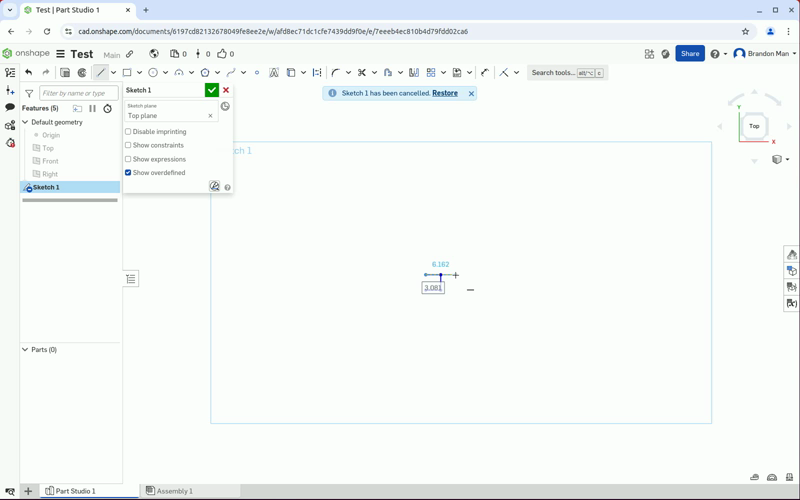
mouse_move(425, 290)
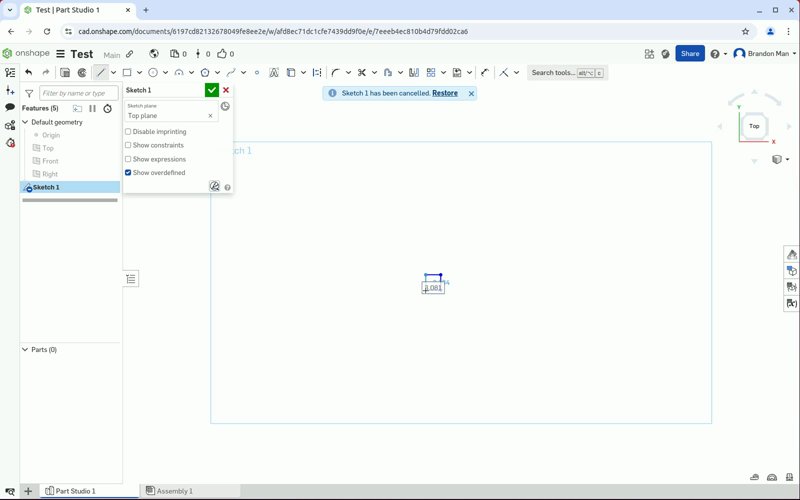
key_up(shift)
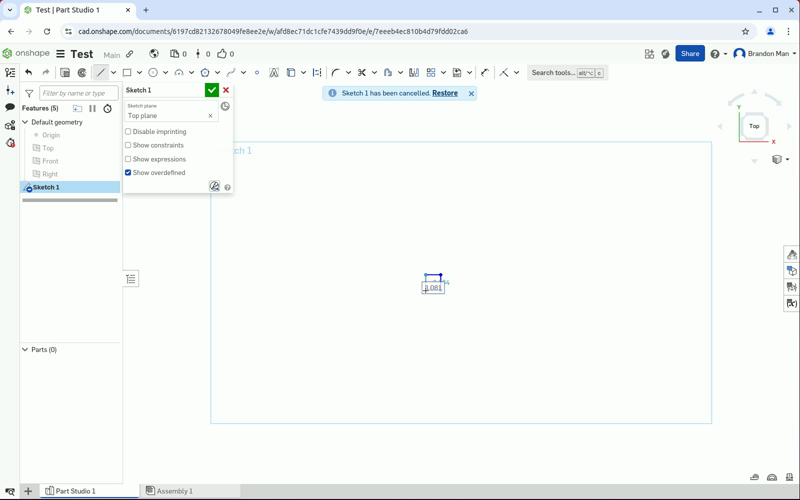
click(425, 290)
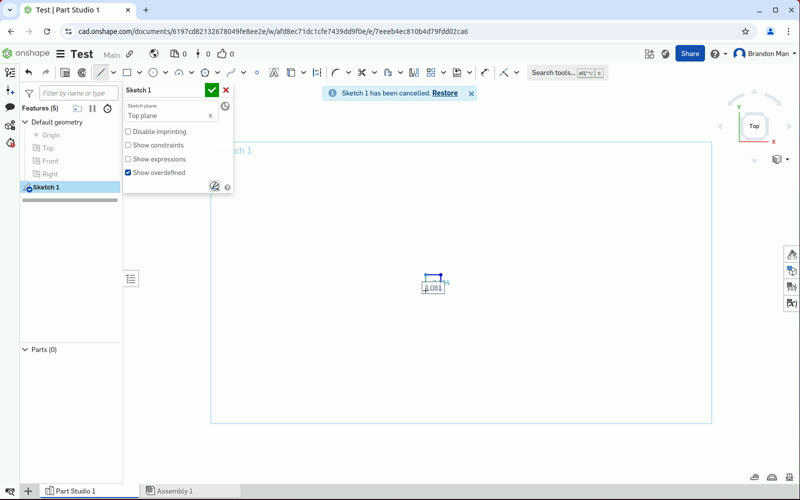
key(esc)
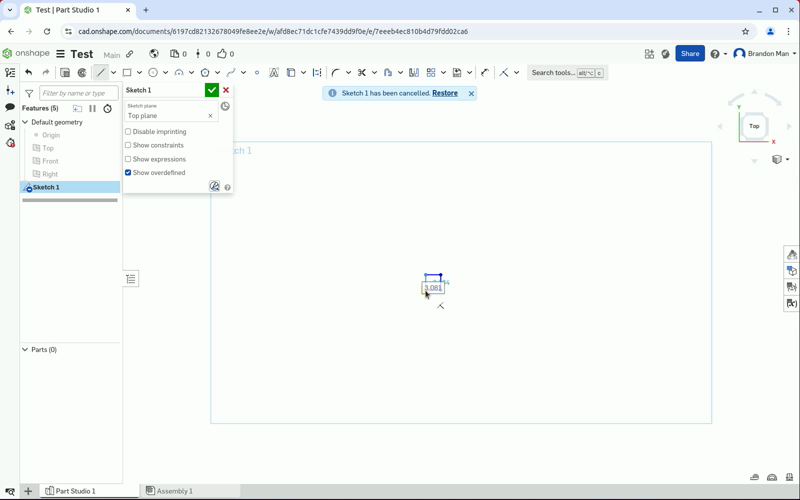
mouse_move(427, 278)
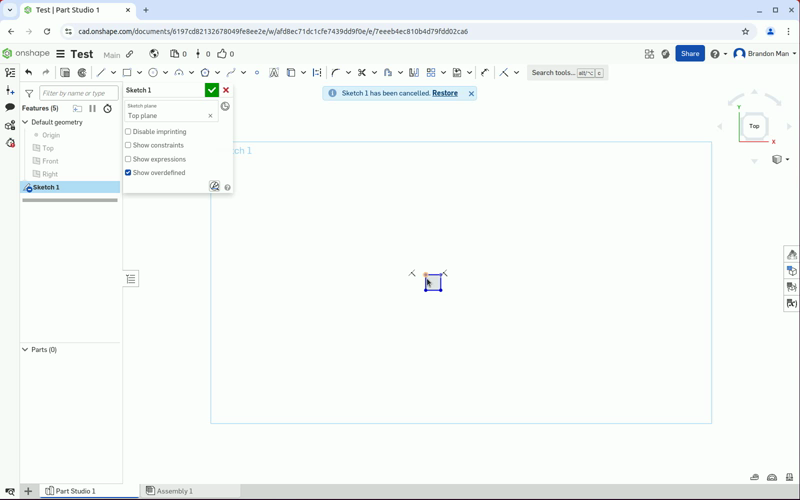
scroll(6)
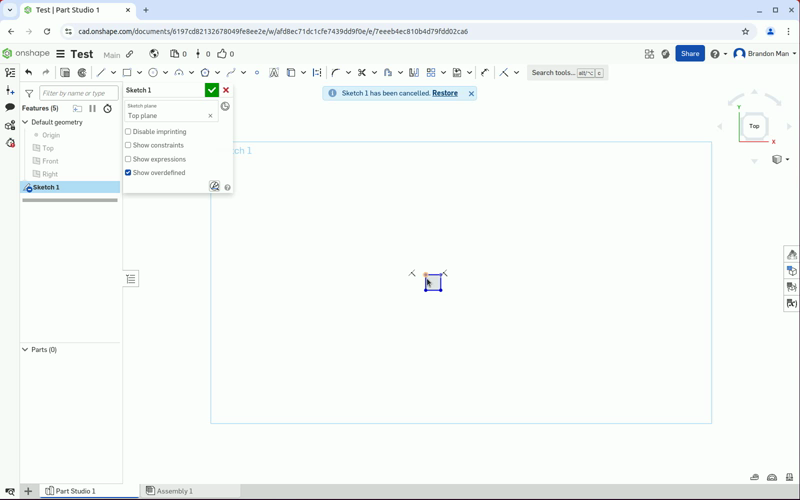
scroll(6)
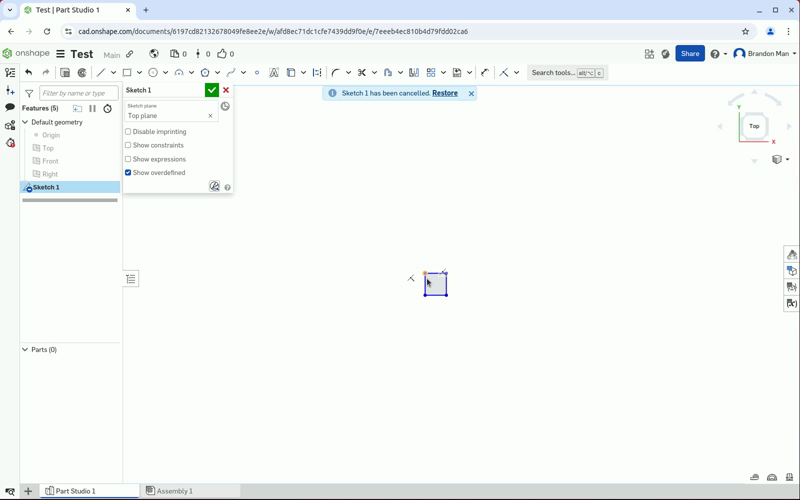
scroll(6)
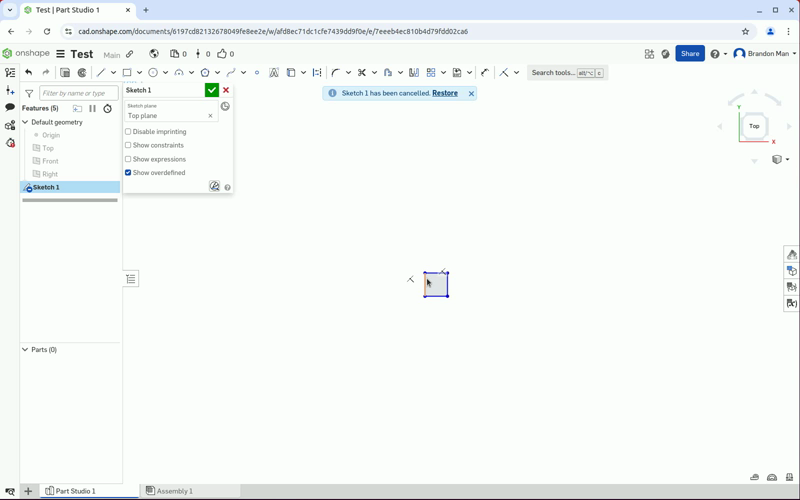
scroll(6)
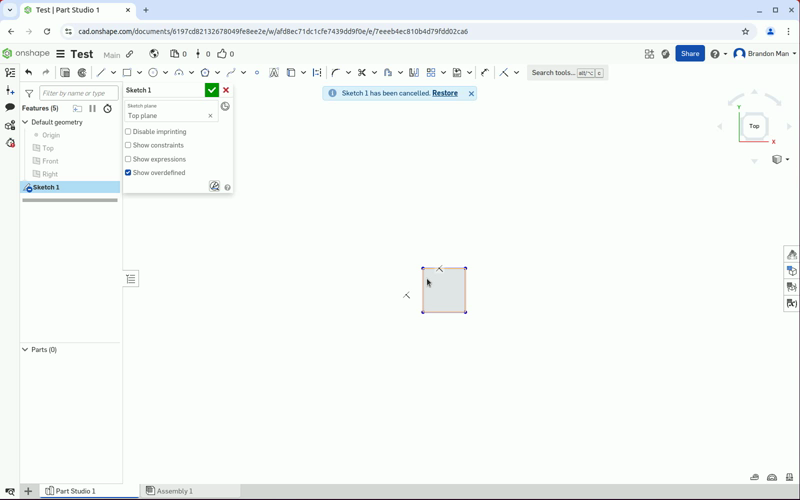
scroll(6)
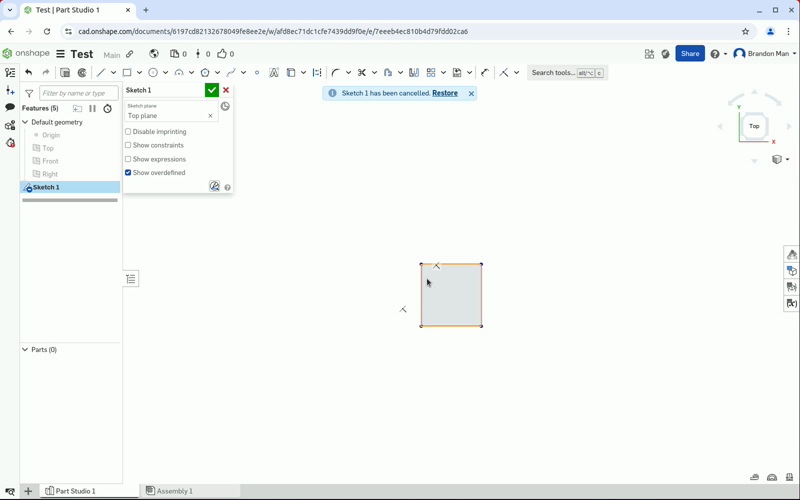
scroll(6)
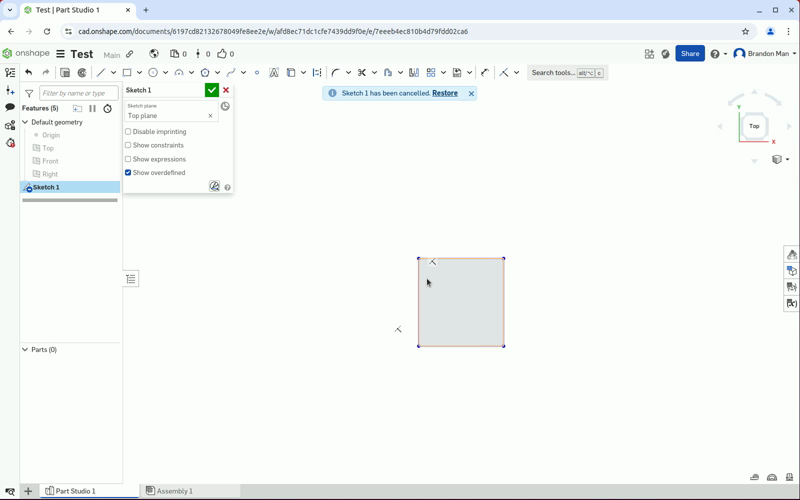
scroll(6)
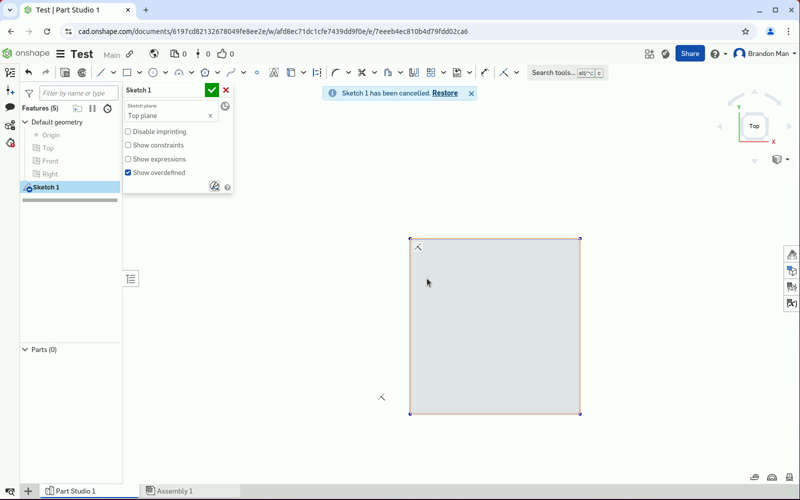
click(427, 278)
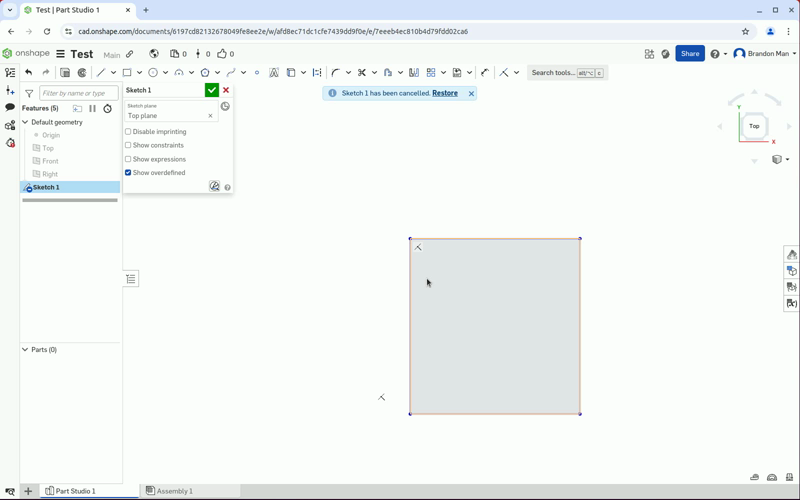
scroll(-6)
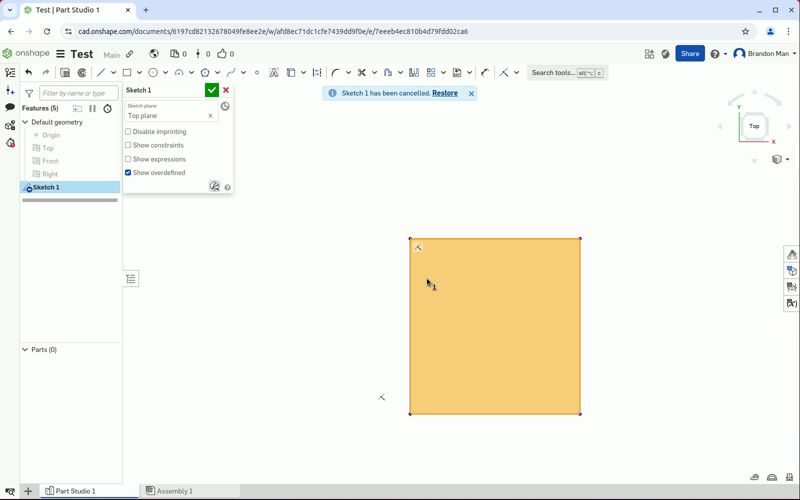
scroll(-6)
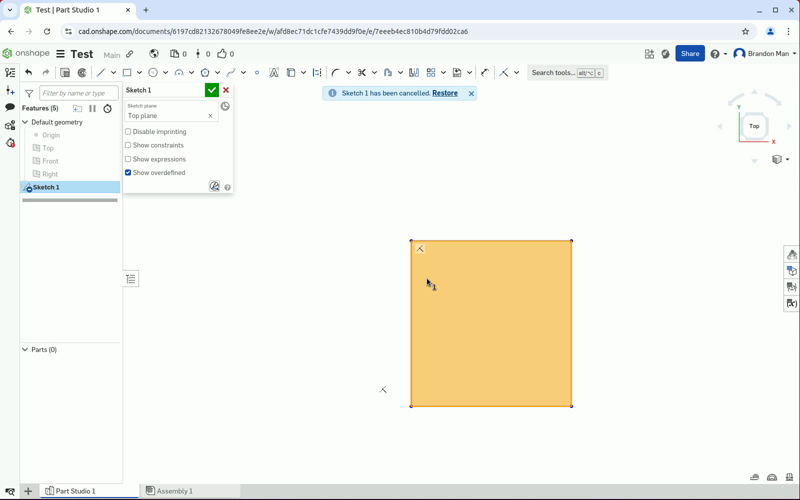
scroll(-6)
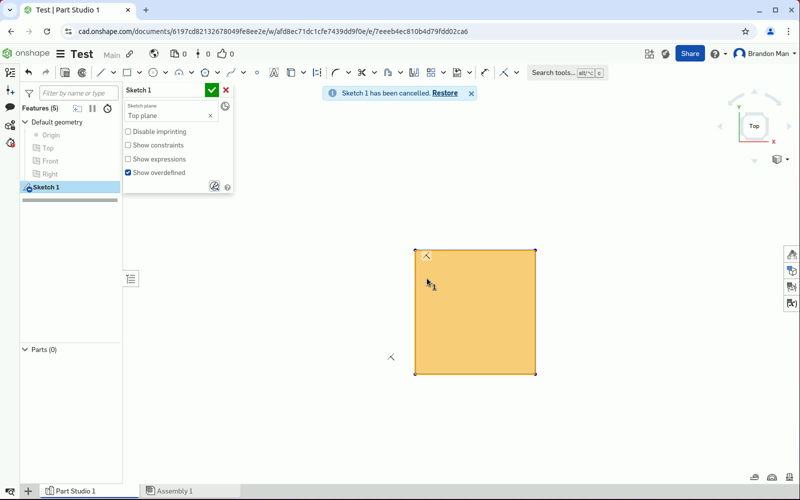
scroll(-6)
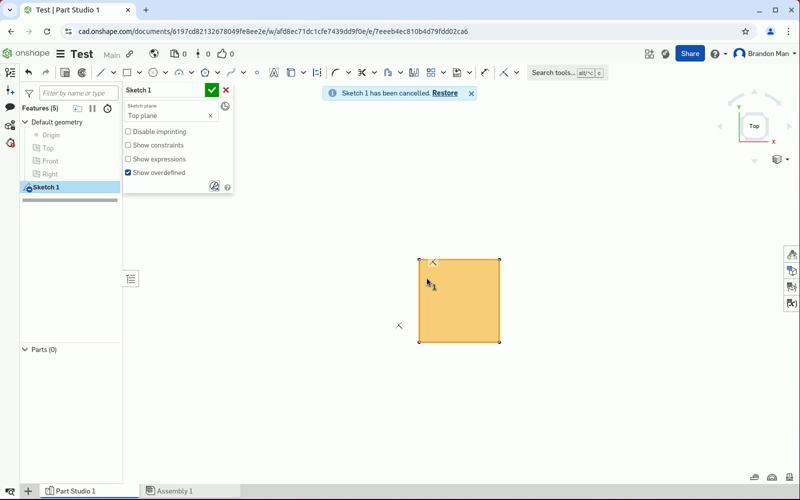
scroll(-6)
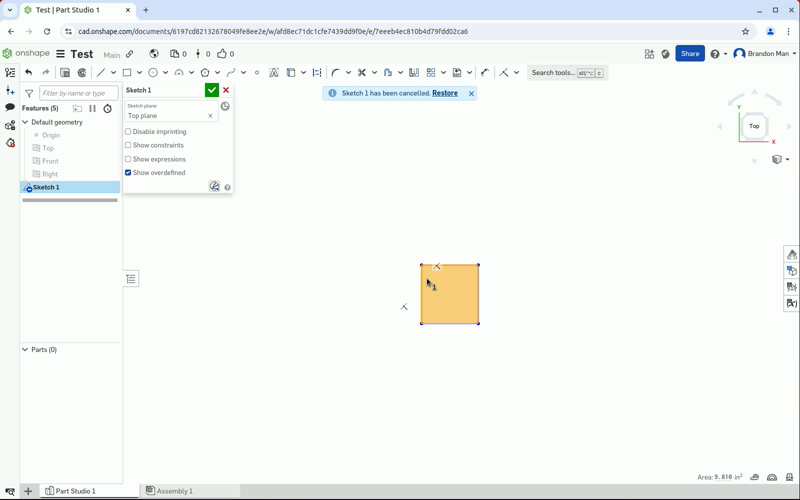
scroll(-6)
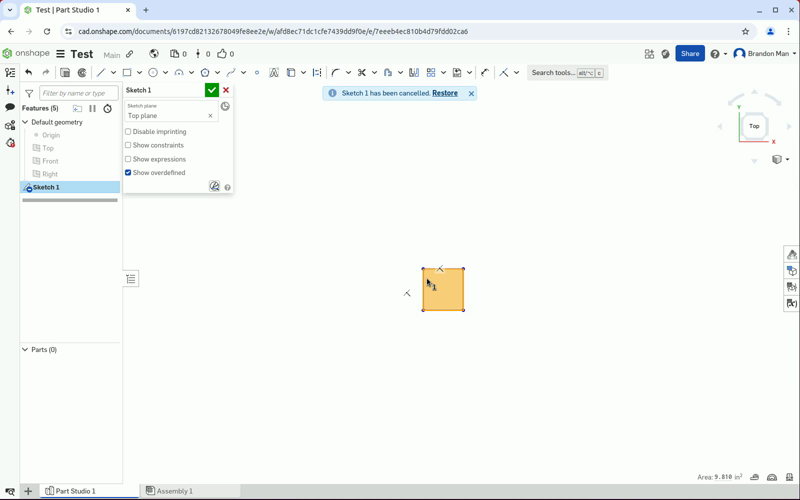
scroll(-6)
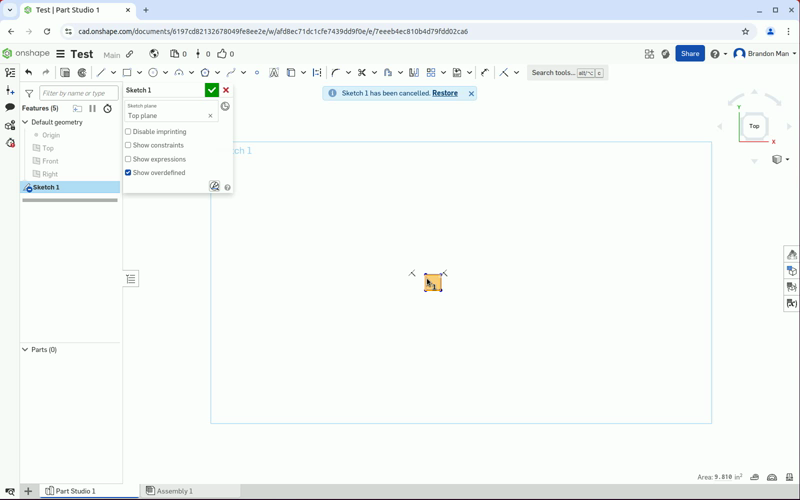
mouse_move(73, 352)
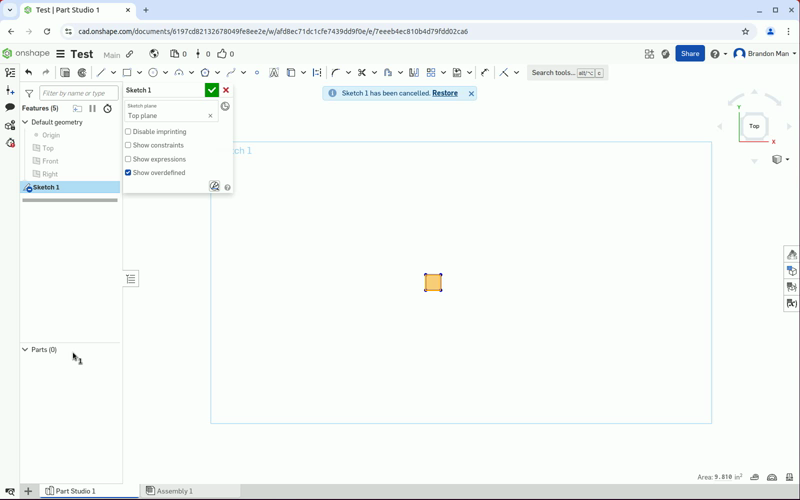
key(shift+y)
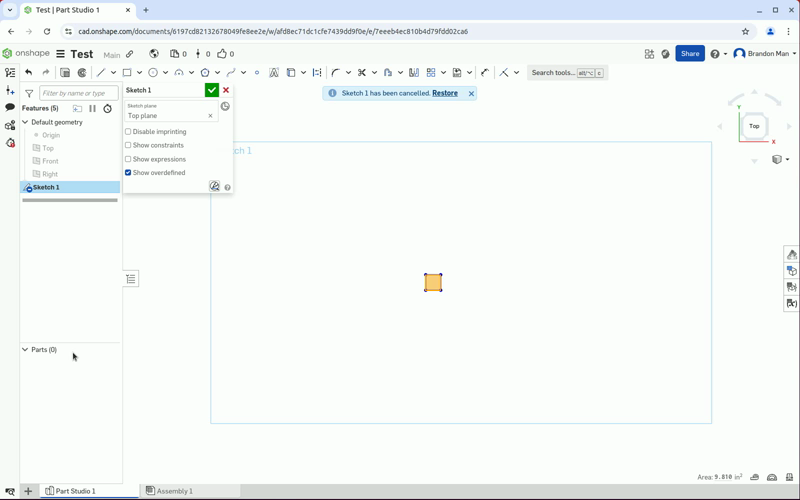
key(shift+e)
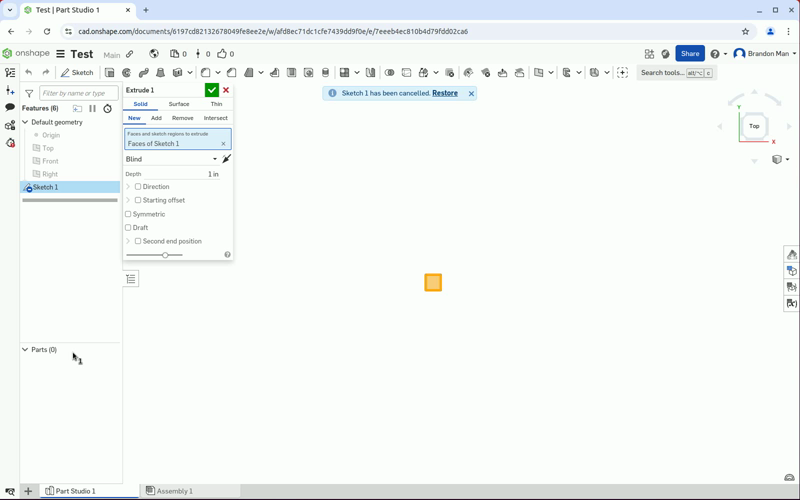
mouse_move(143, 106)
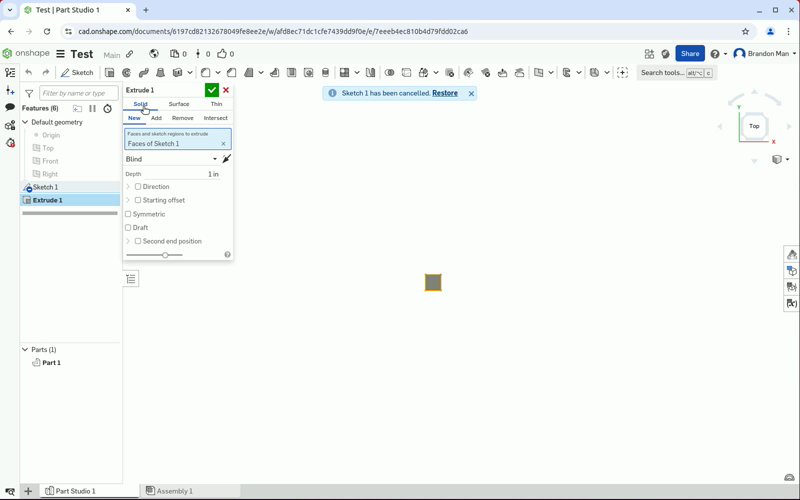
click(143, 106)
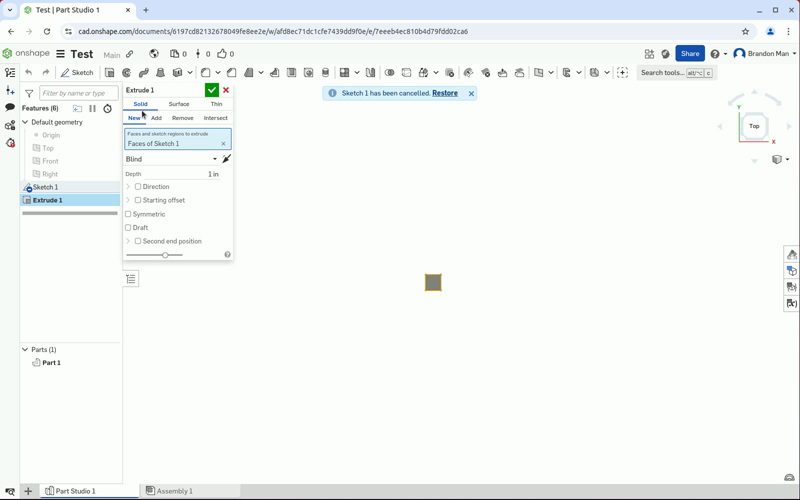
mouse_move(137, 120)
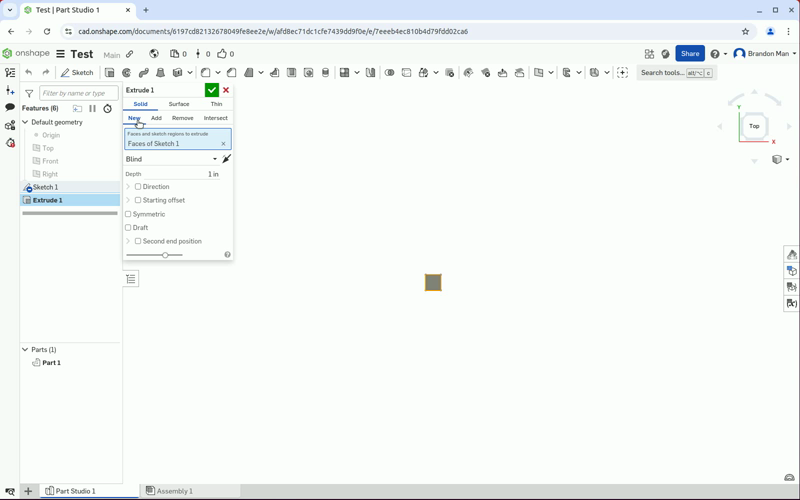
click(137, 120)
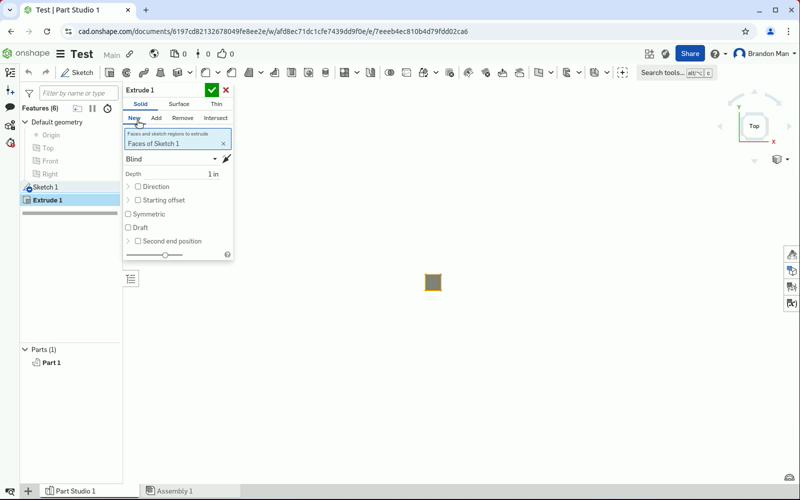
key(tab, 4)
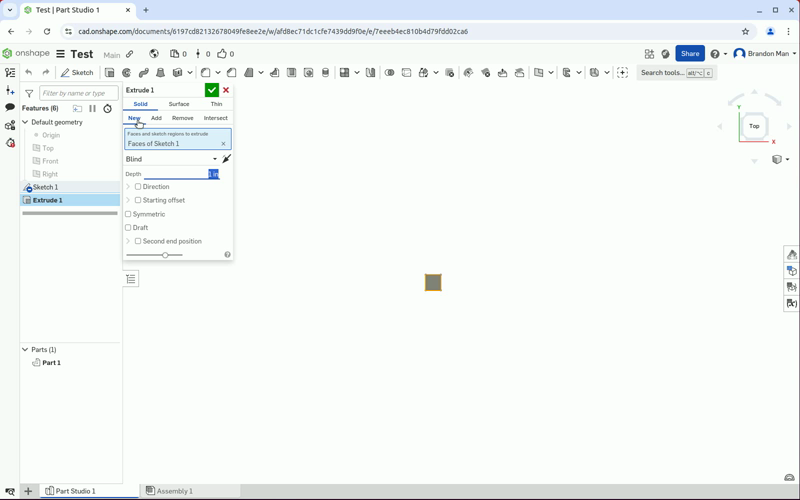
text(1.204)
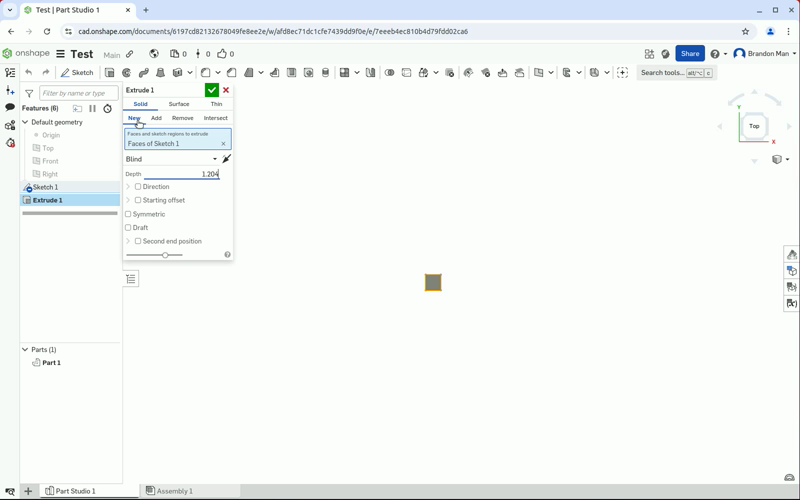
key(enter)
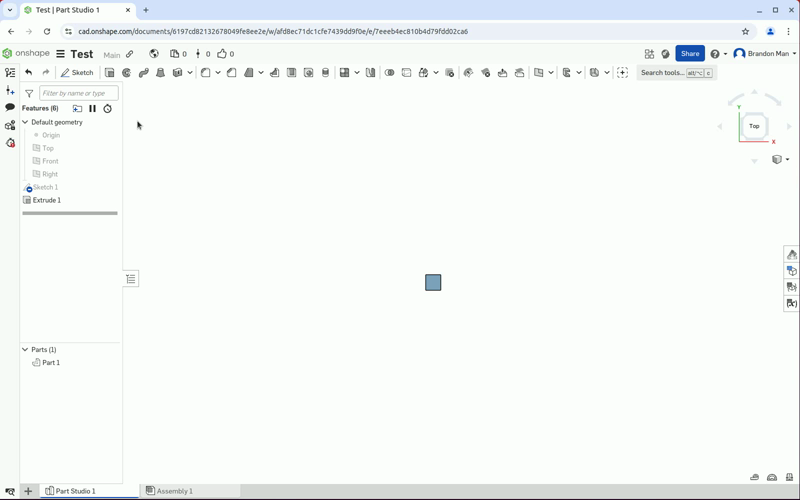
key(shift+h)
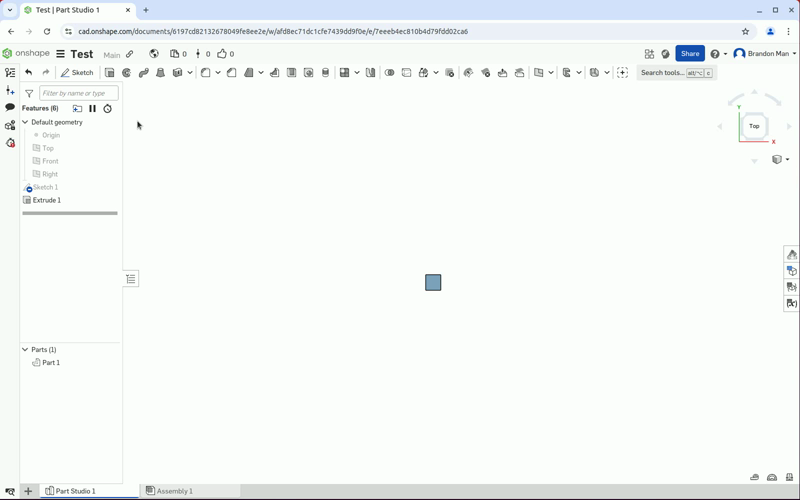
key(shift+h)
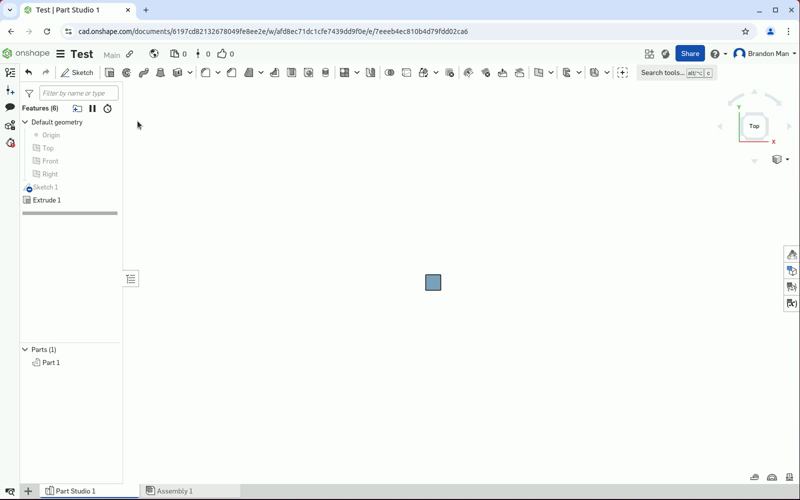
mouse_move(73, 189)
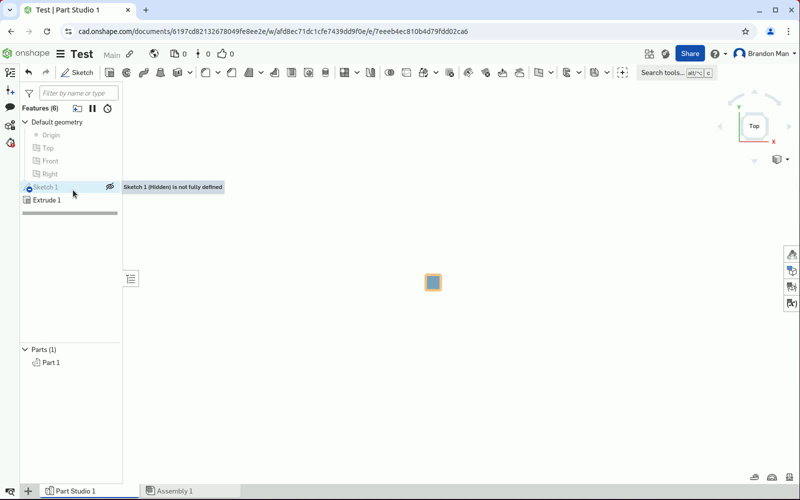
click(73, 189)
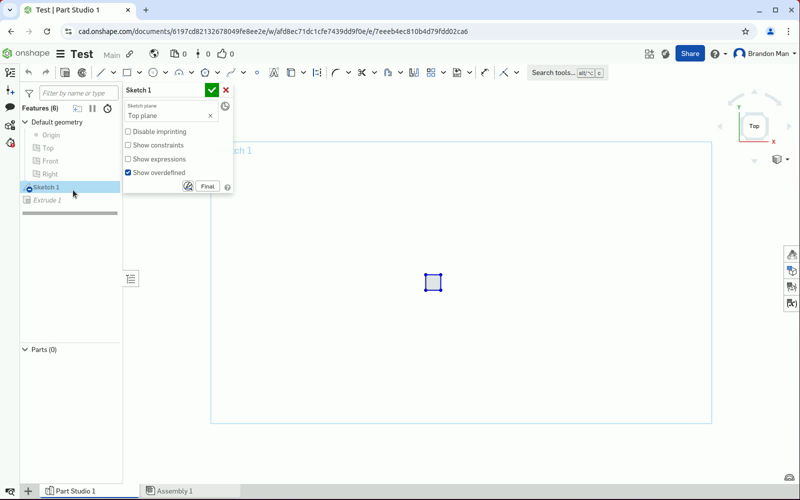
mouse_move(229, 92)
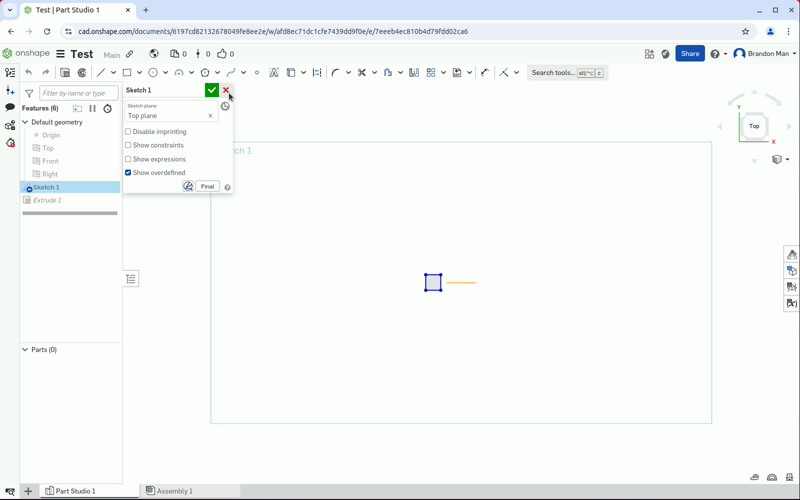
click(229, 92)
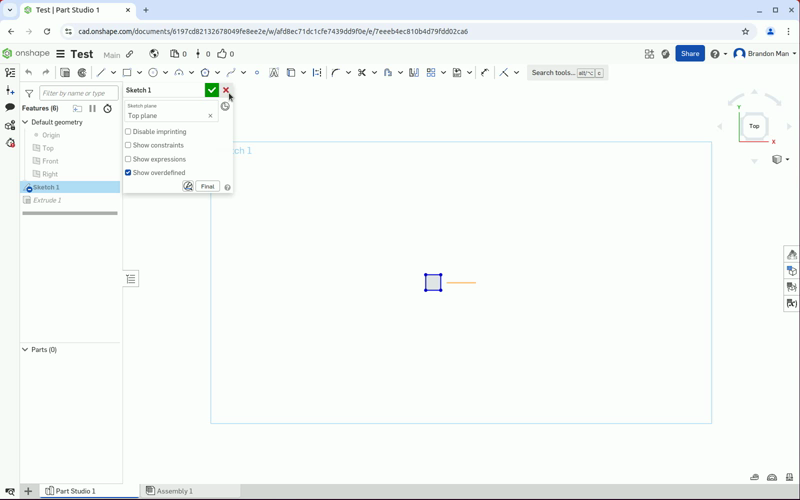
key(shift+s)
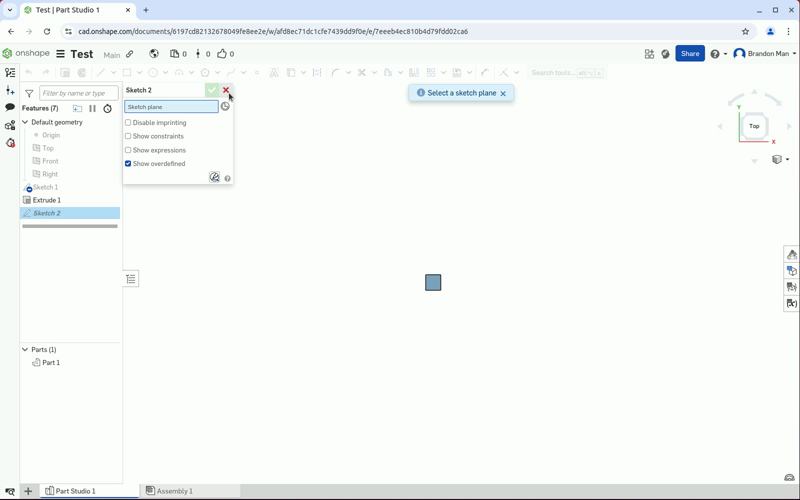
mouse_move(73, 150)
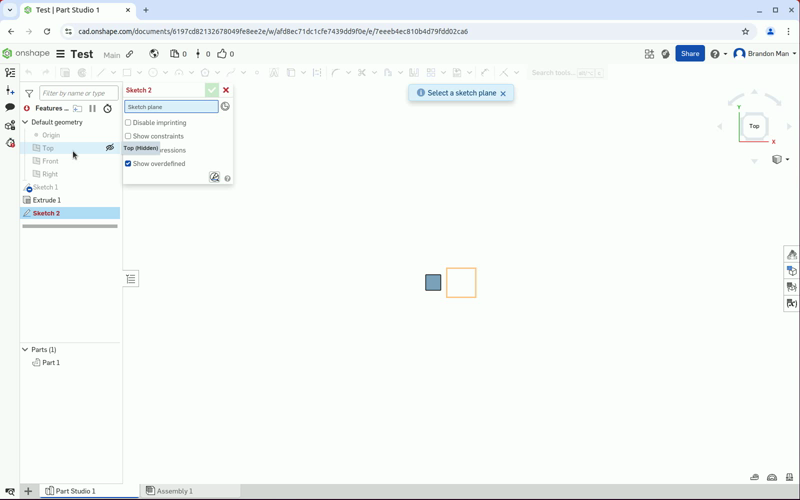
click(73, 150)
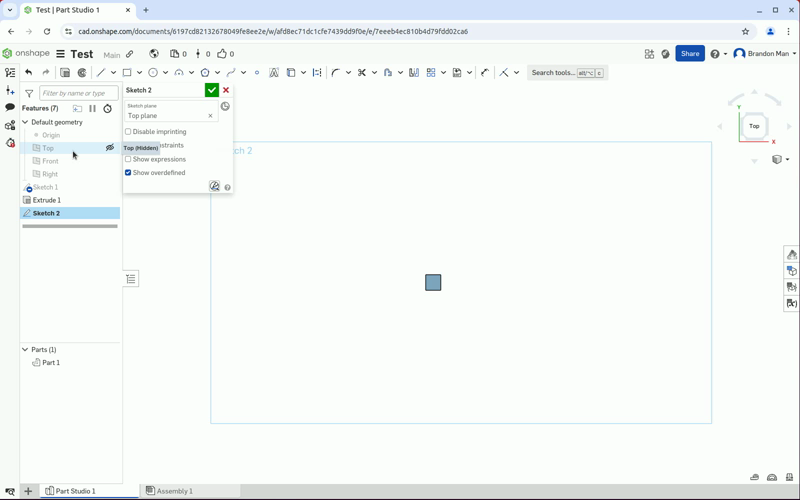
mouse_move(73, 352)
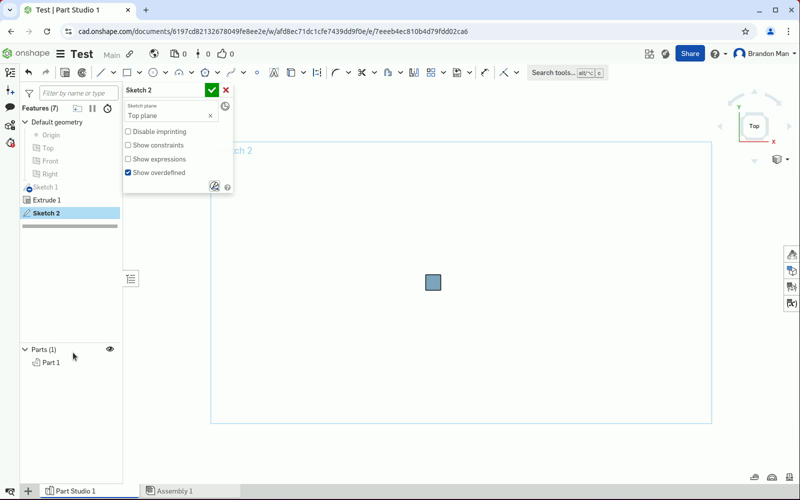
key(y)
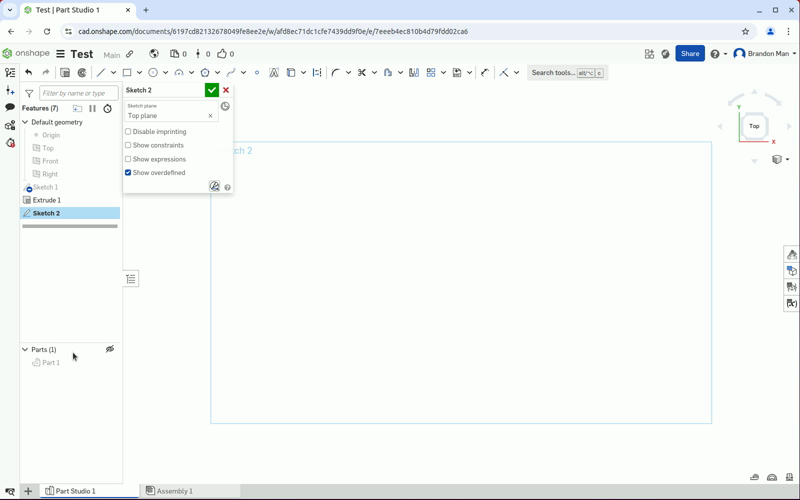
key(c)
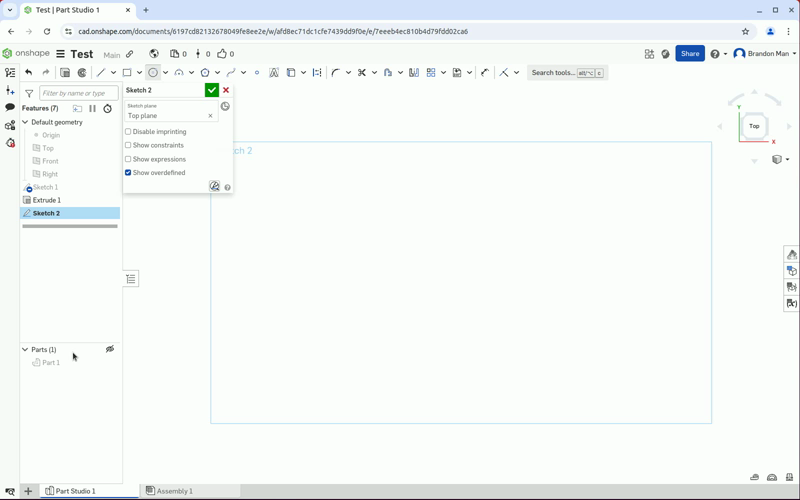
key_down(shift)
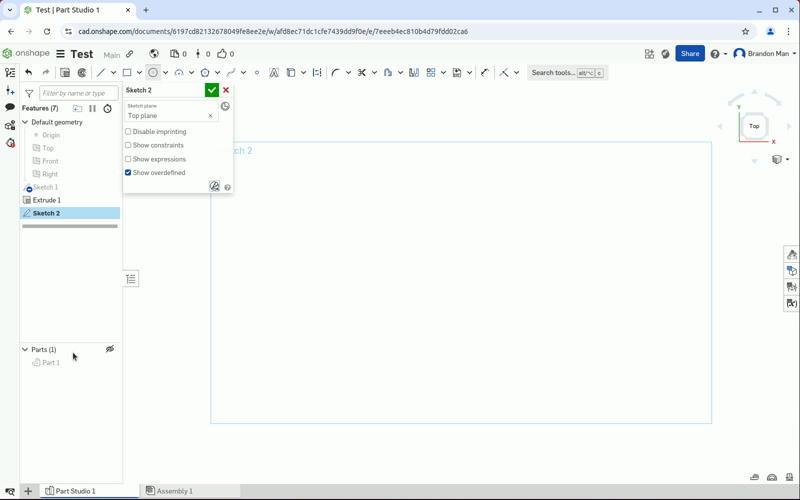
mouse_move(461, 282)
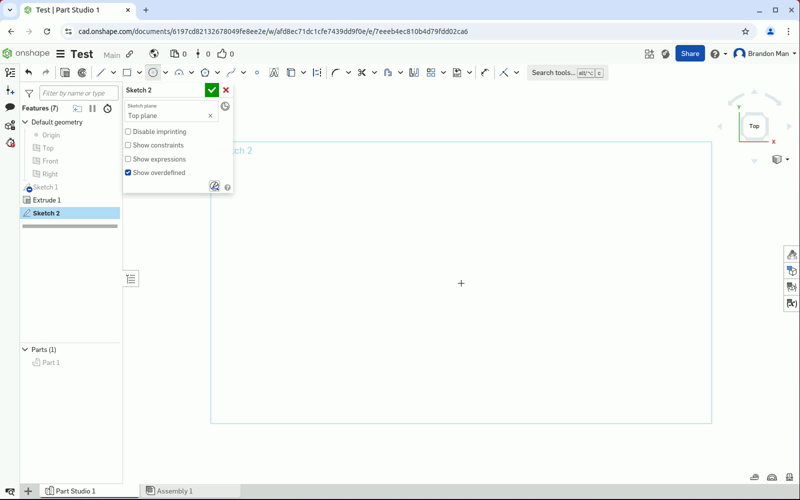
click(461, 282)
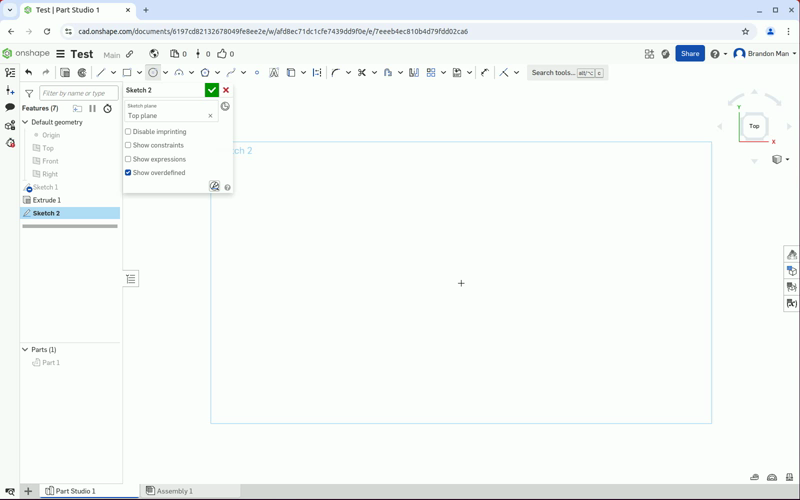
key_up(shift)
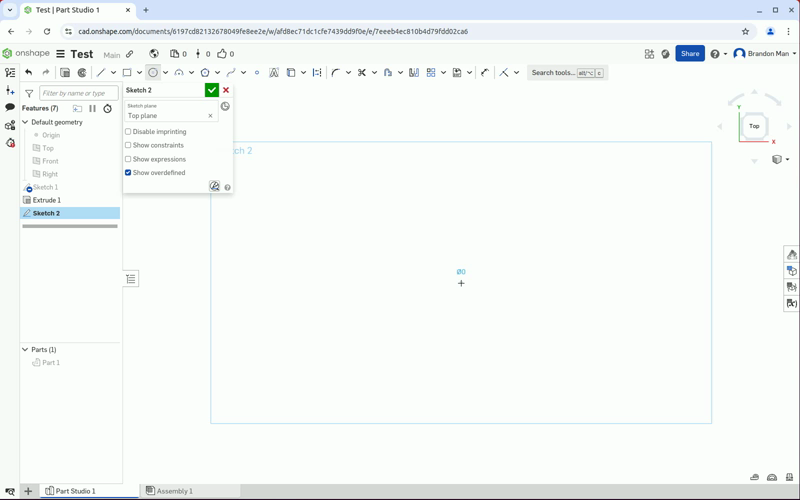
mouse_move(468, 282)
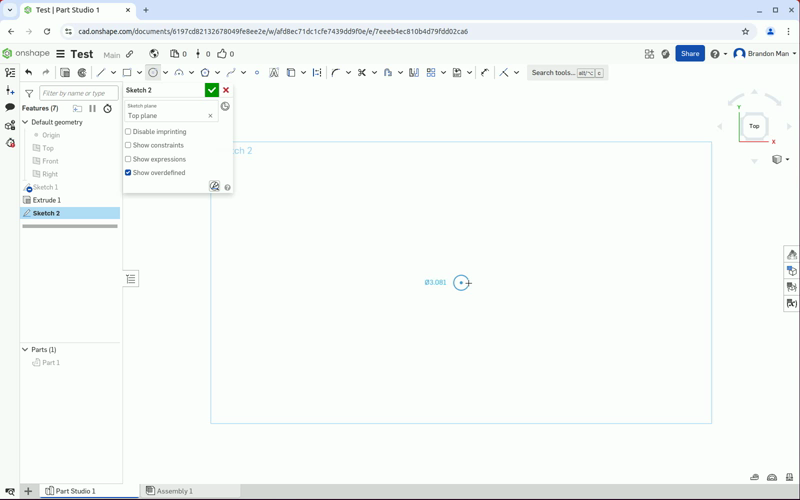
click(468, 282)
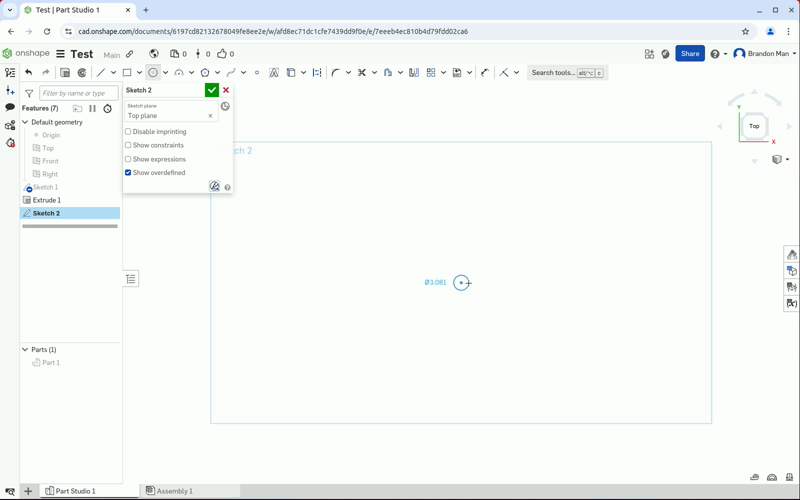
key(esc)
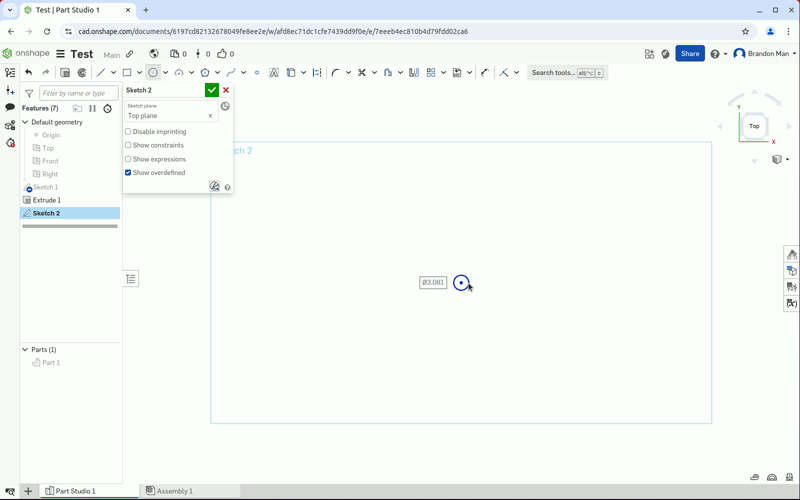
mouse_move(461, 280)
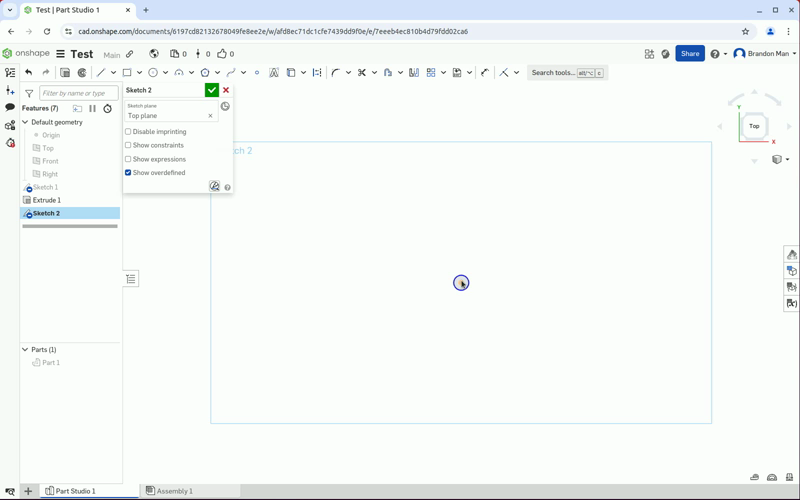
scroll(6)
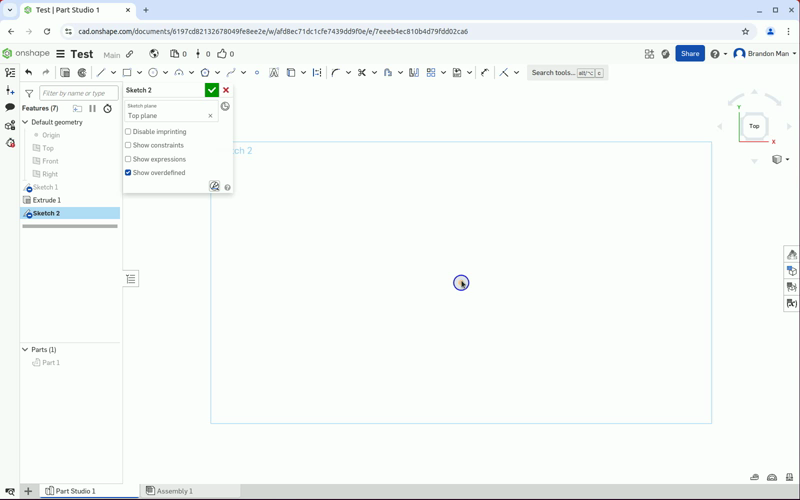
scroll(6)
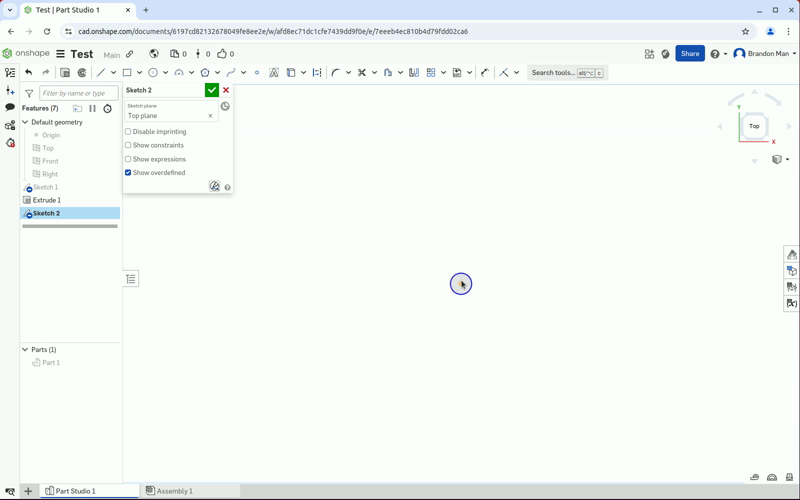
scroll(6)
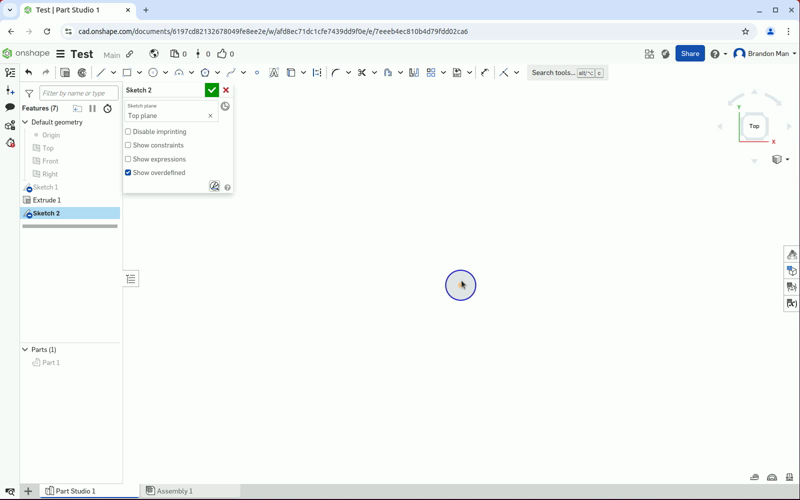
scroll(6)
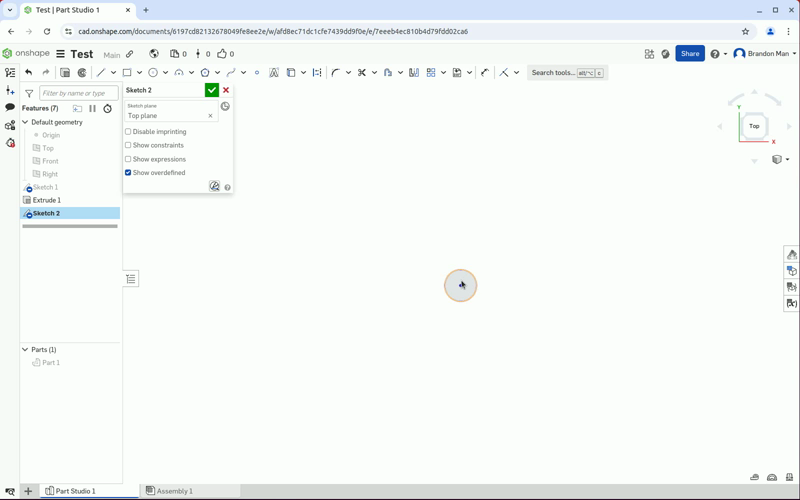
scroll(6)
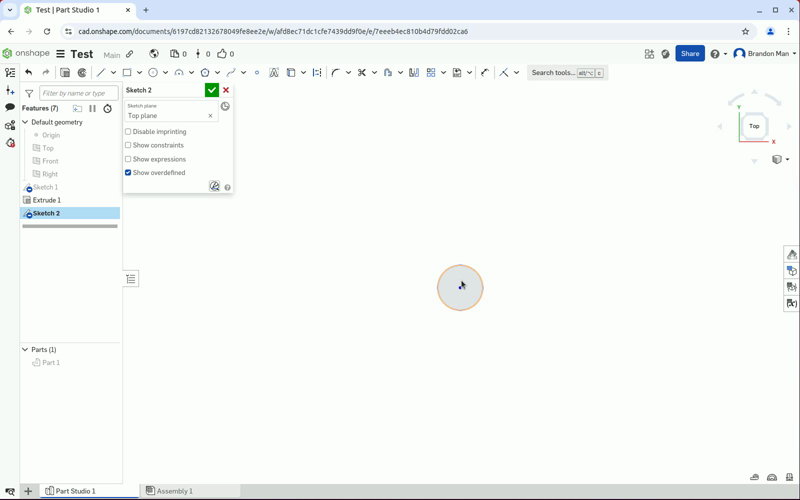
scroll(6)
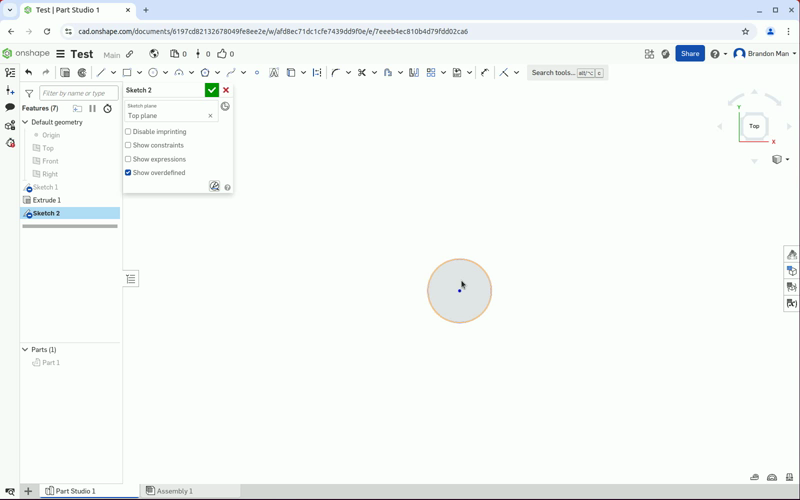
scroll(6)
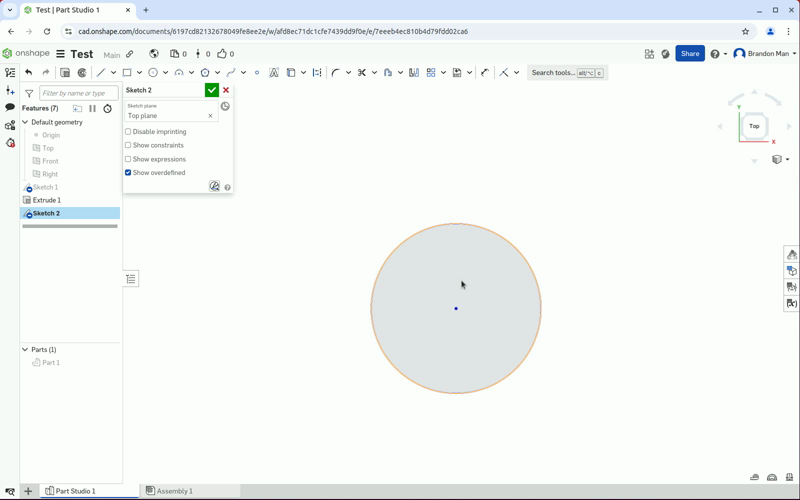
click(461, 280)
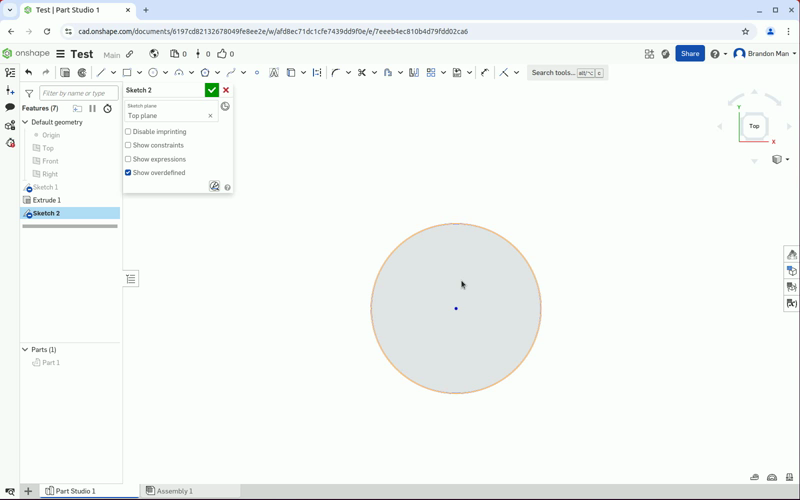
scroll(-6)
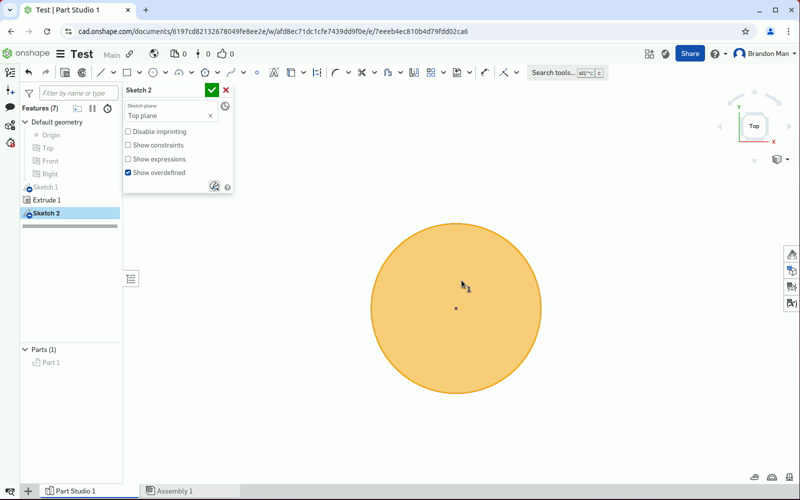
scroll(-6)
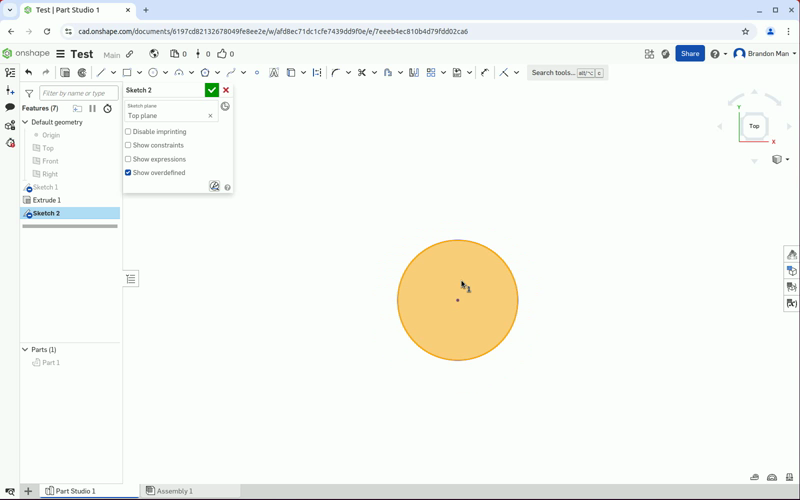
scroll(-6)
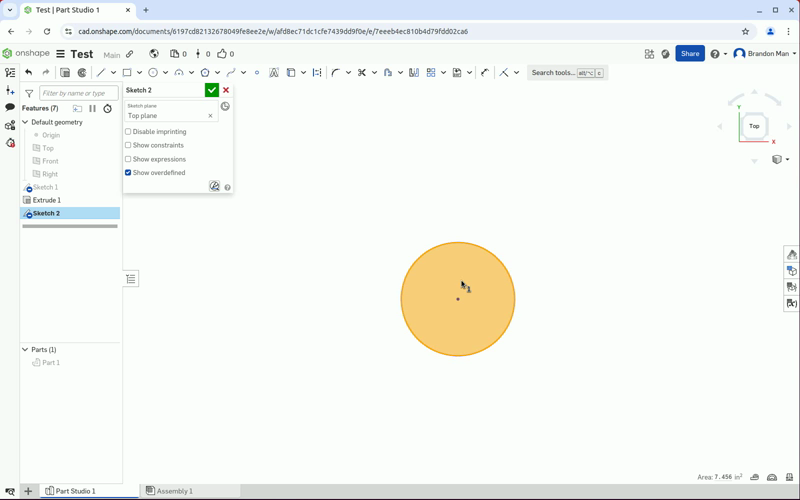
scroll(-6)
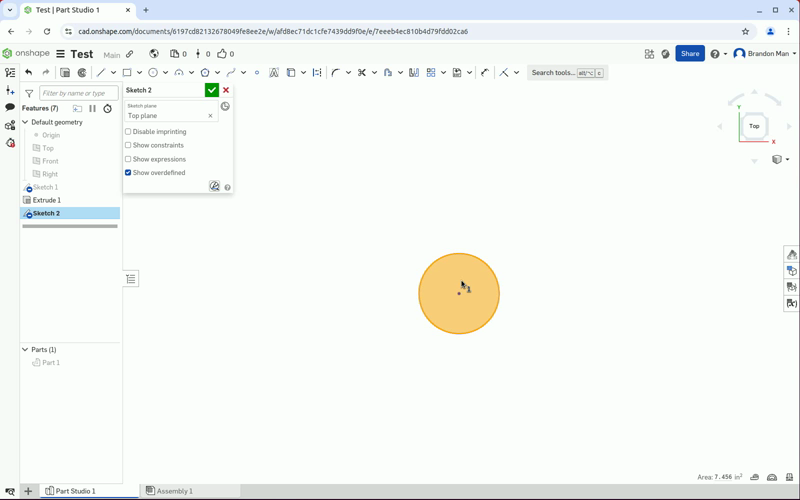
scroll(-6)
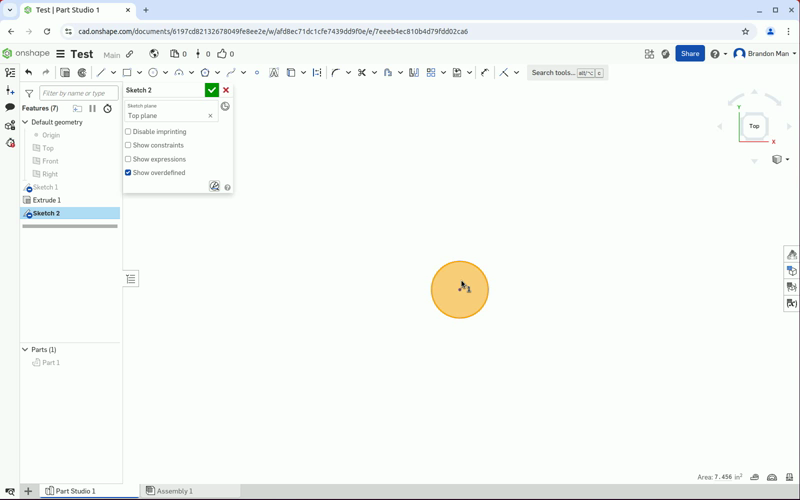
scroll(-6)
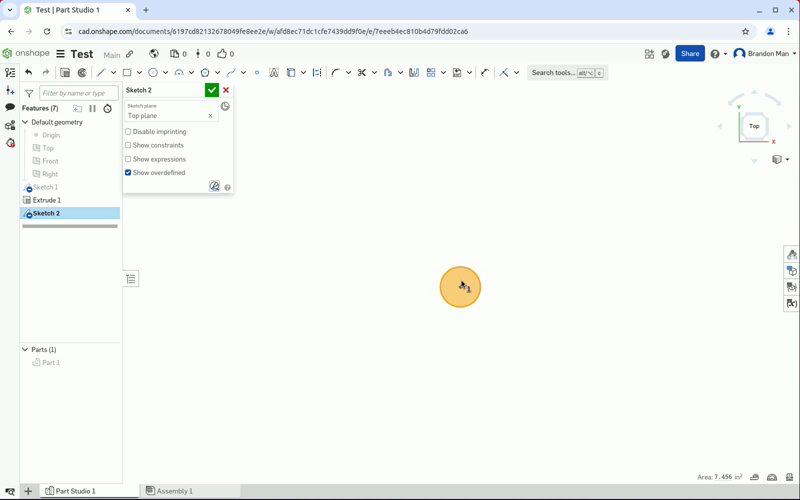
scroll(-6)
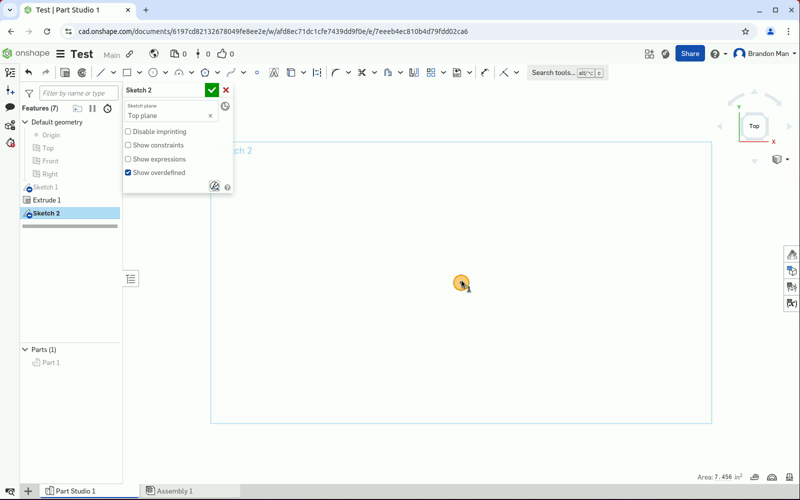
mouse_move(73, 352)
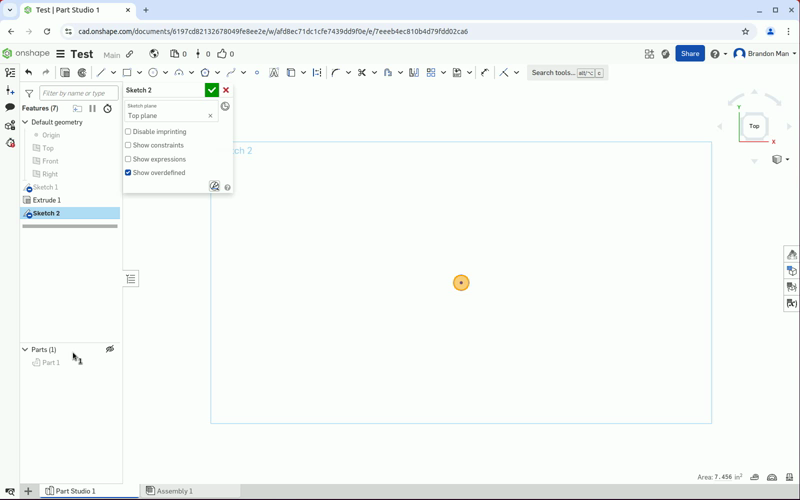
key(shift+y)
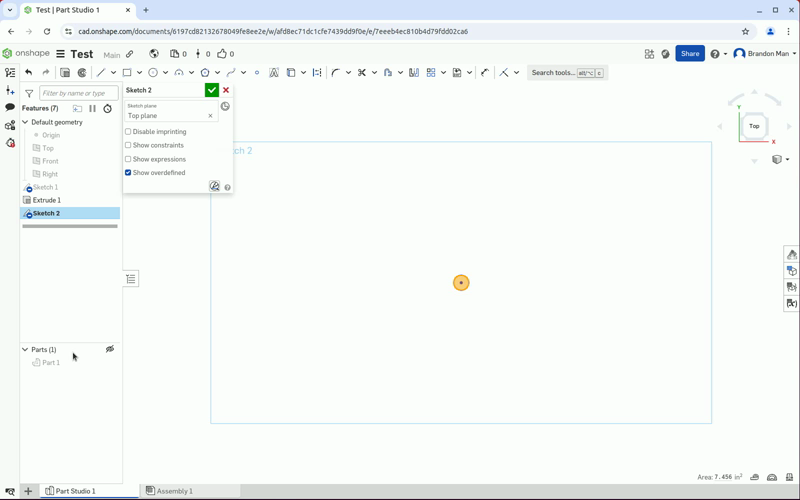
key(shift+e)
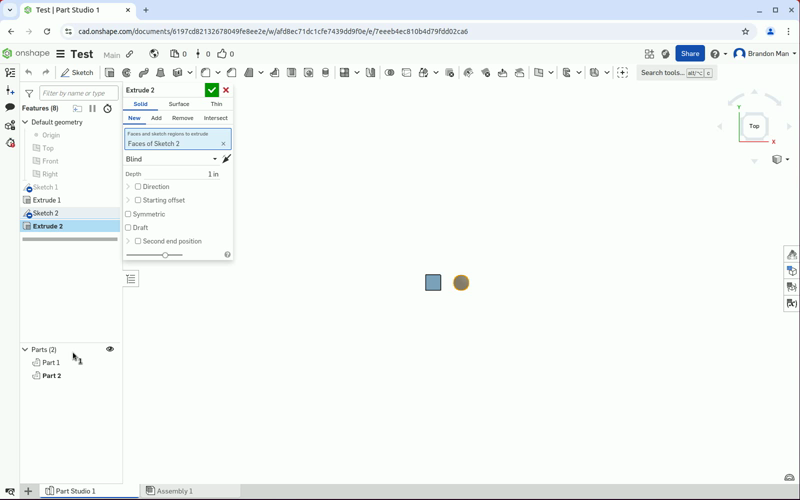
mouse_move(143, 106)
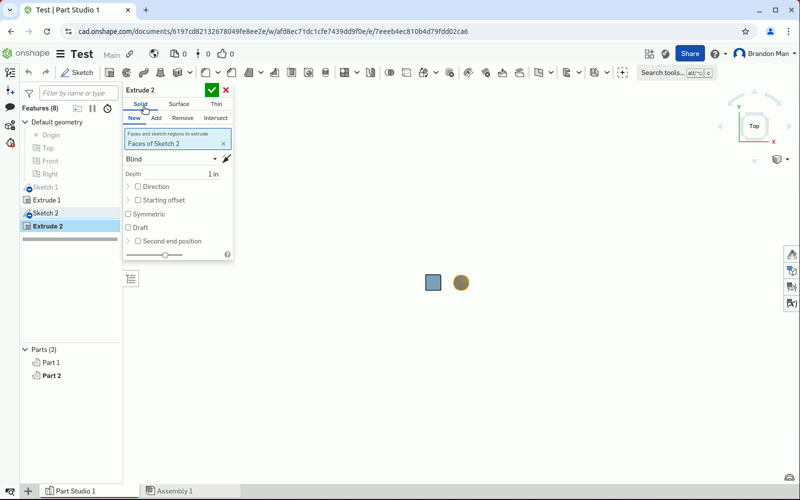
click(143, 106)
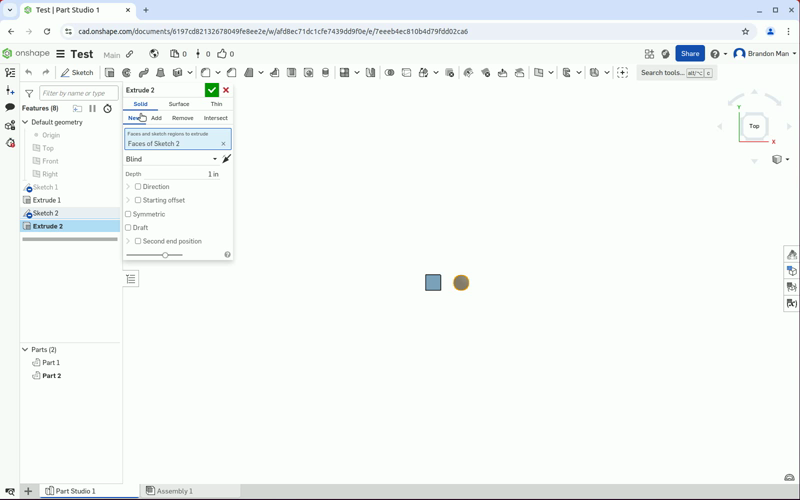
mouse_move(137, 120)
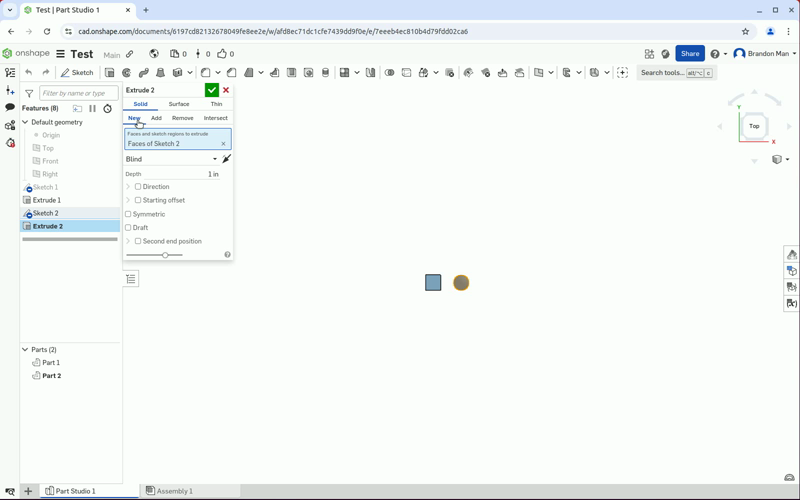
click(137, 120)
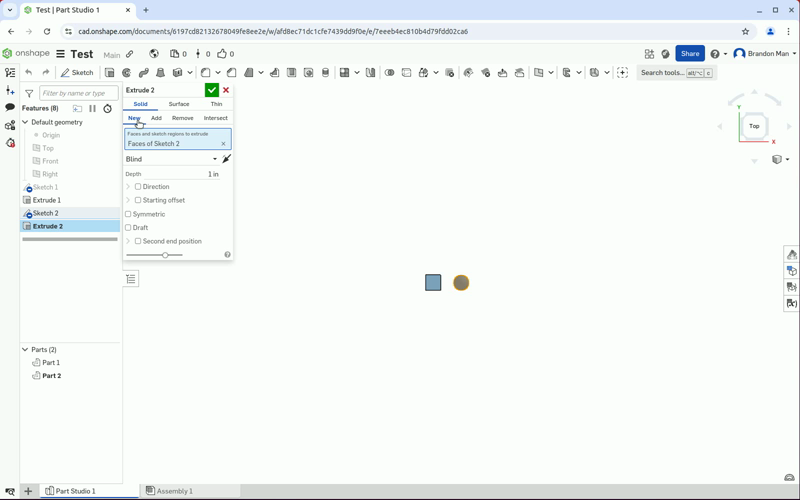
key(tab, 4)
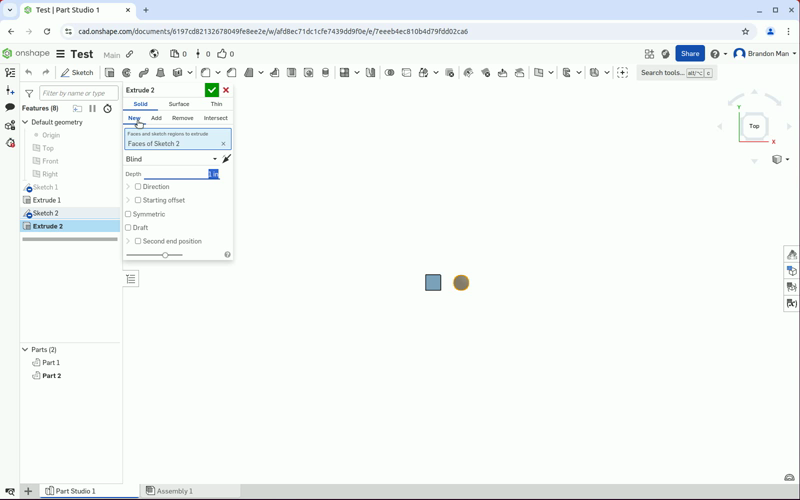
text(1.204)
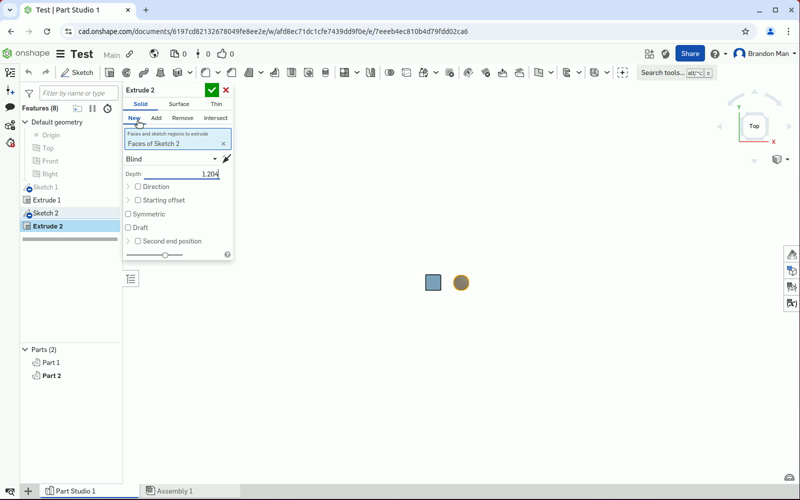
key(enter)
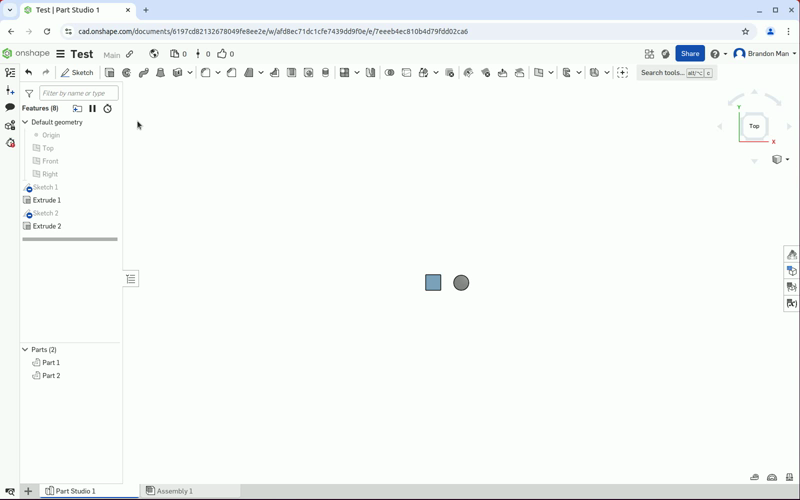
key(shift+h)
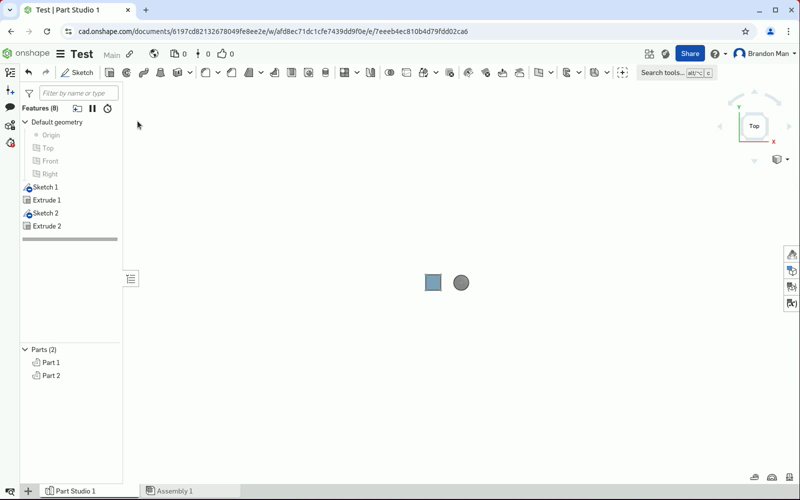
key(shift+h)
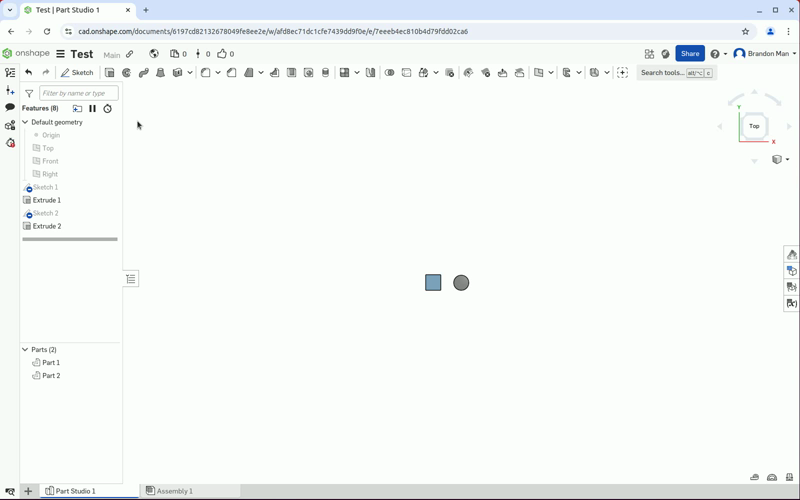
mouse_move(73, 189)
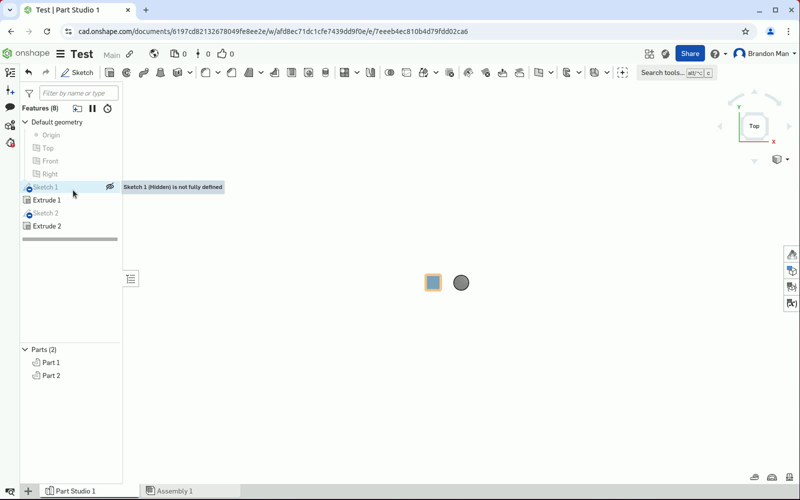
click(73, 189)
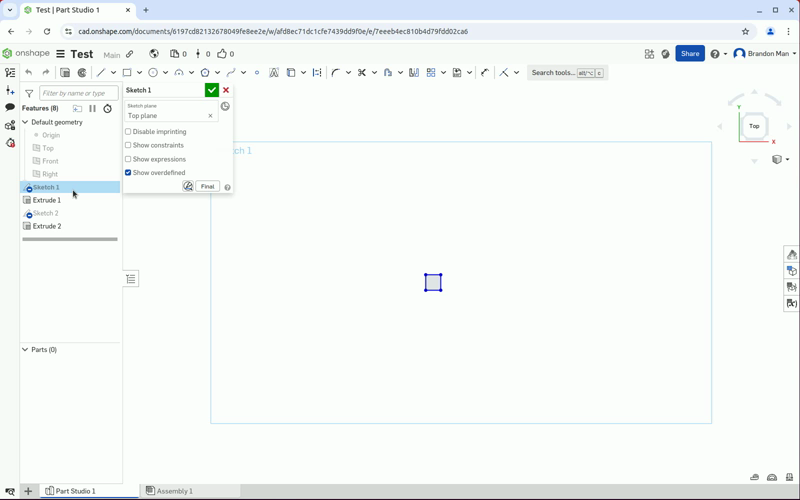
mouse_move(229, 92)
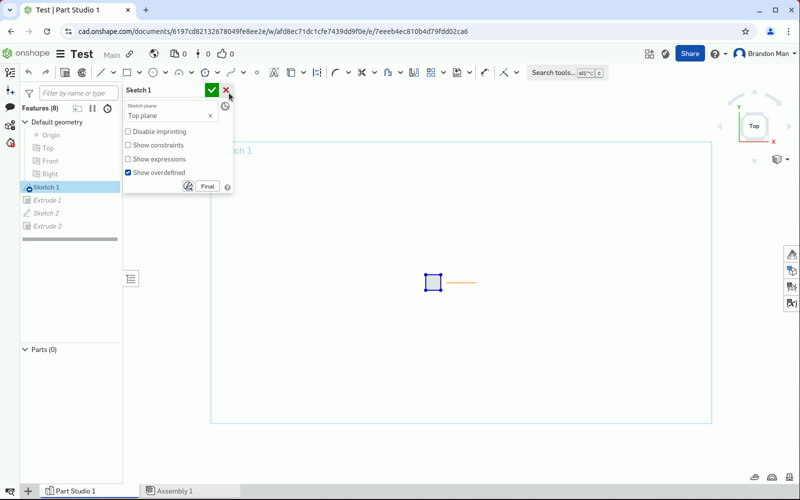
click(229, 92)
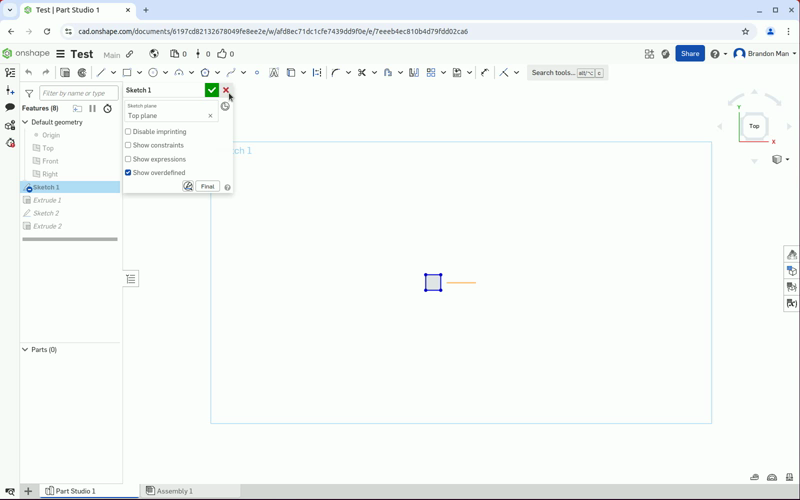
key(shift+s)
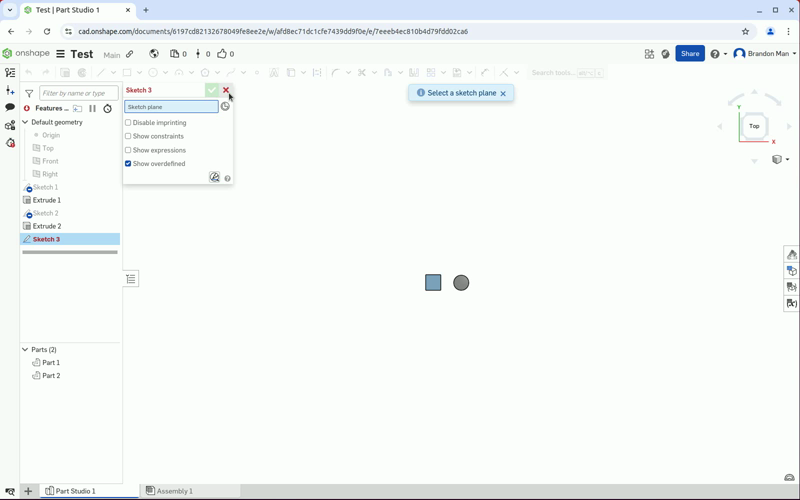
mouse_move(73, 150)
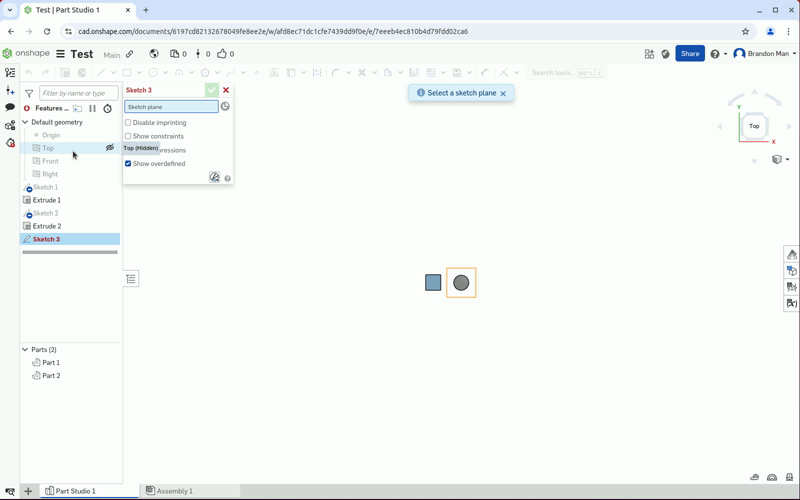
click(73, 150)
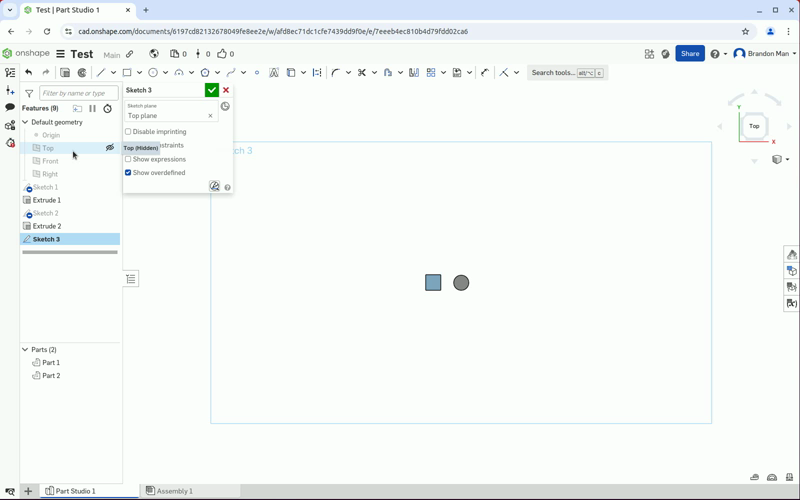
mouse_move(73, 352)
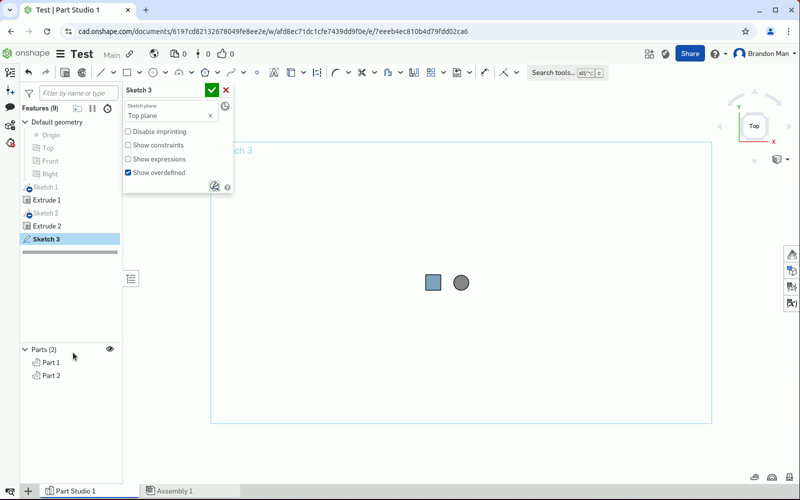
key(y)
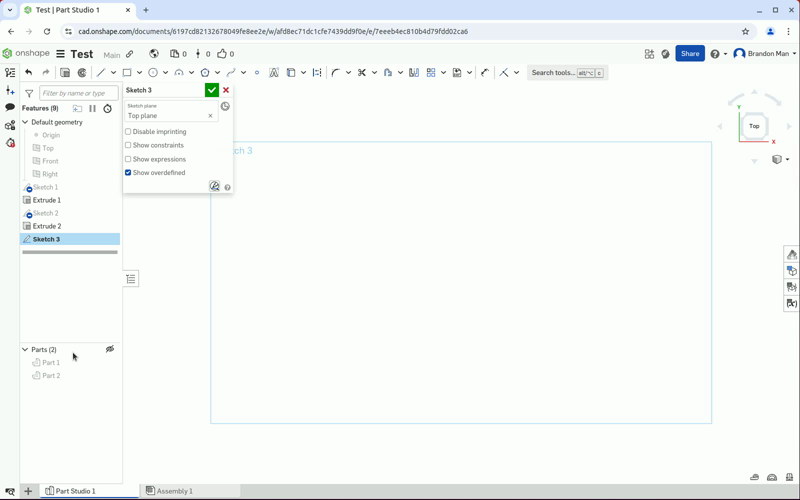
key(l)
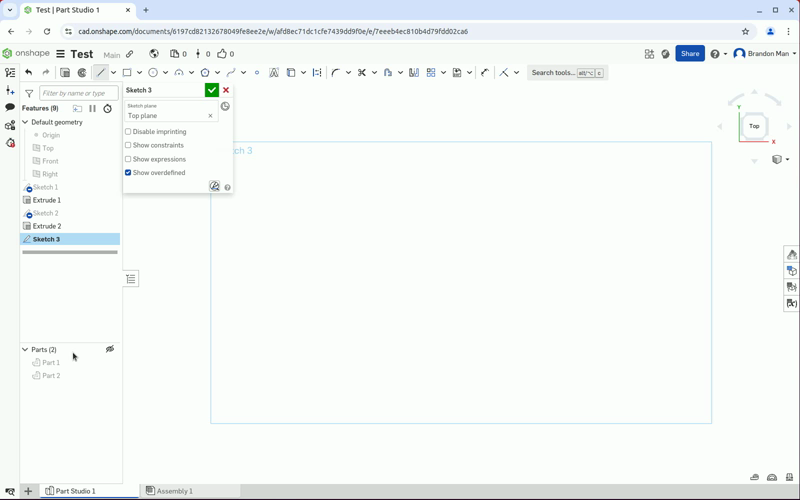
key_down(shift)
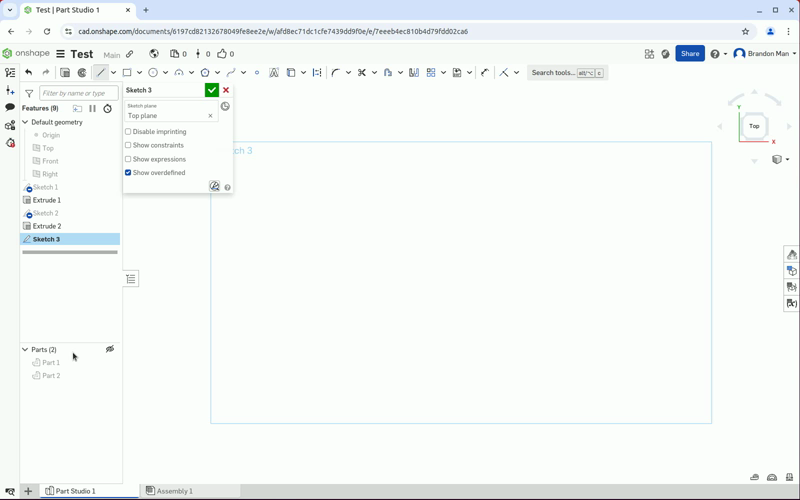
mouse_move(480, 285)
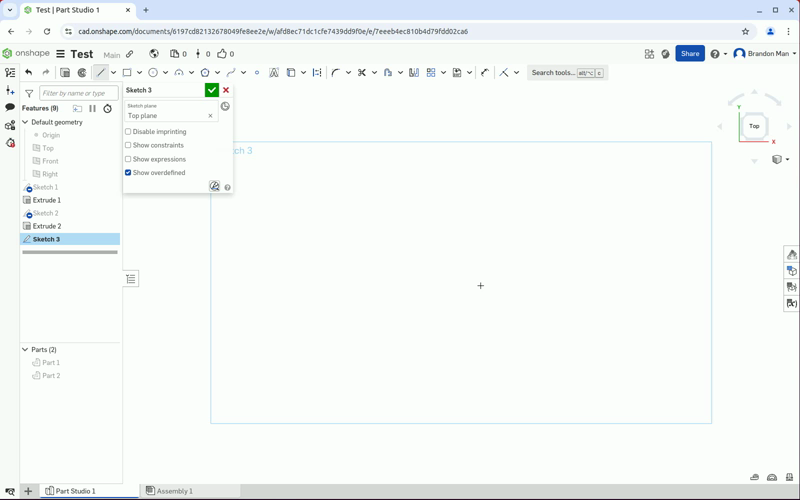
click(480, 285)
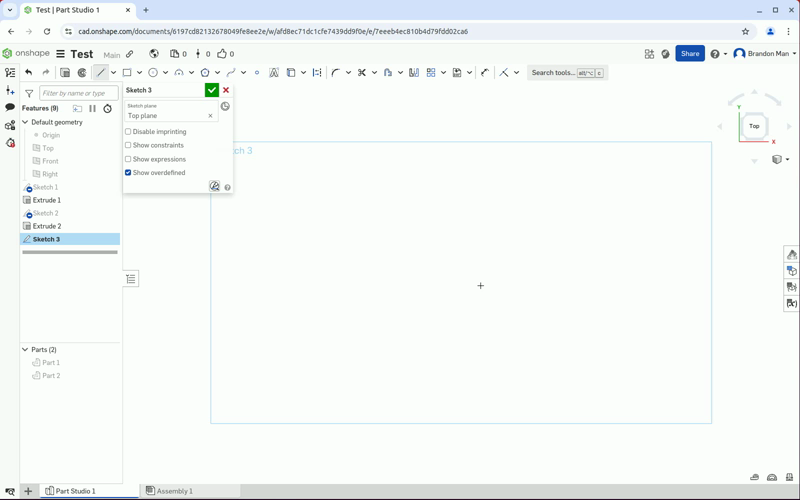
key_up(shift)
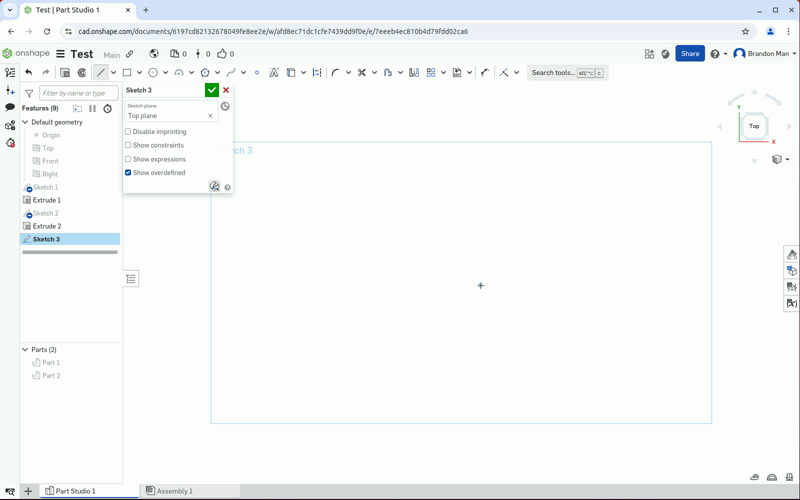
key_down(shift)
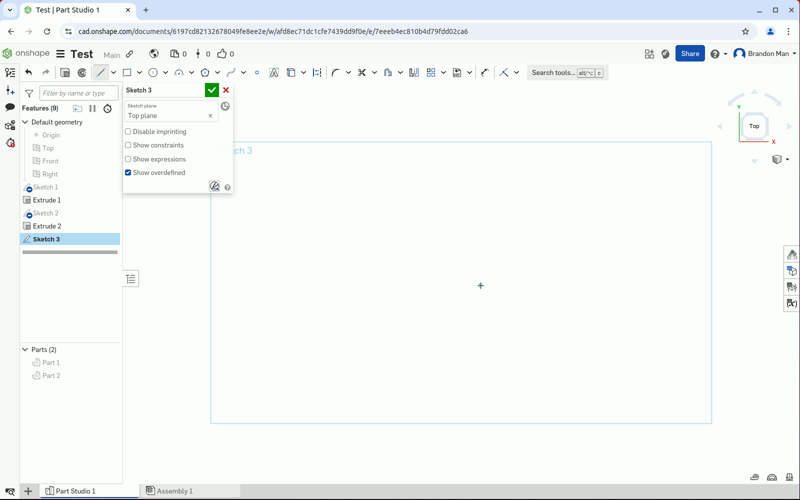
mouse_move(510, 285)
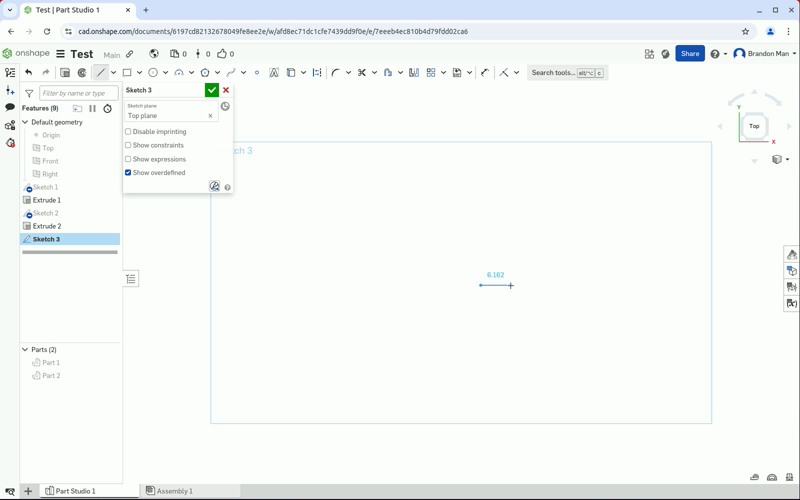
mouse_move(489, 291)
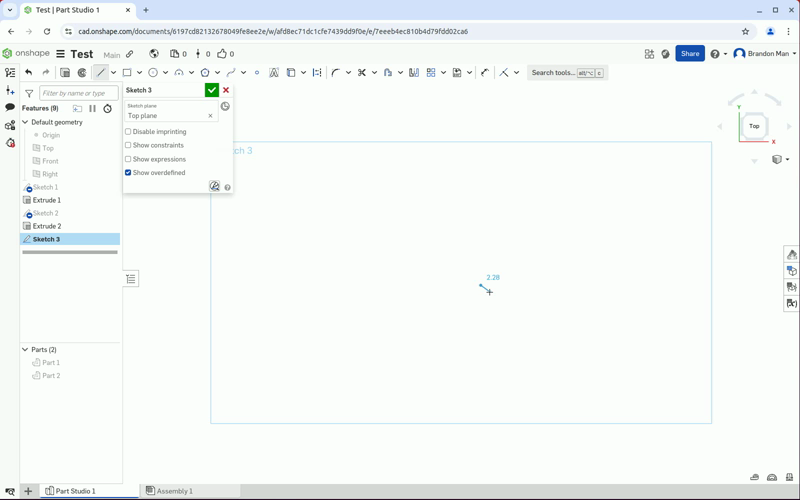
click(489, 291)
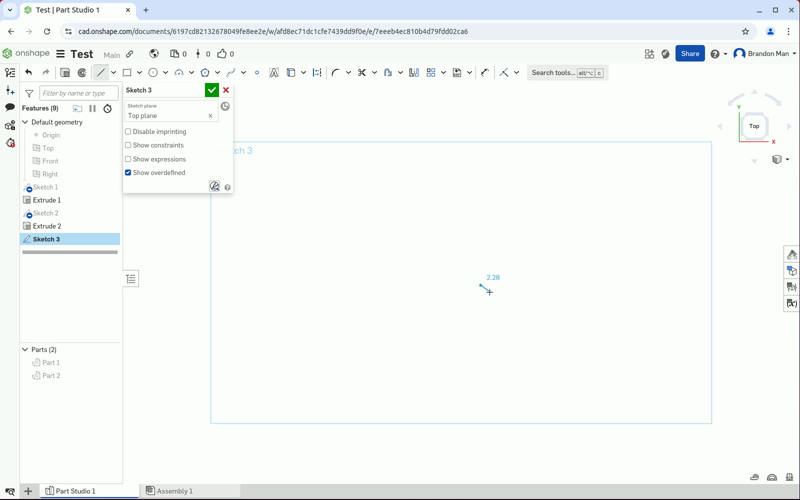
key_up(shift)
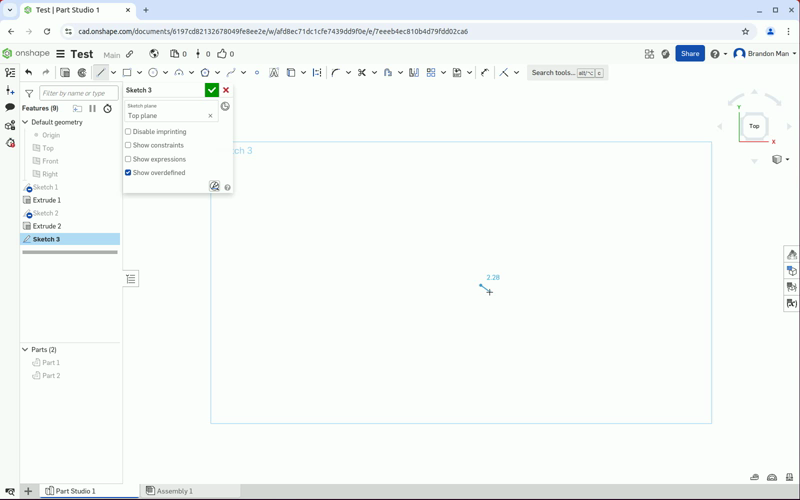
key_down(shift)
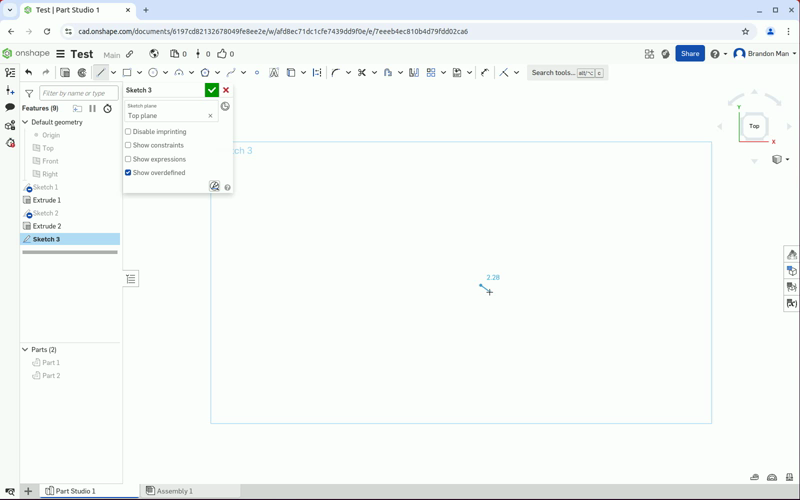
mouse_move(519, 291)
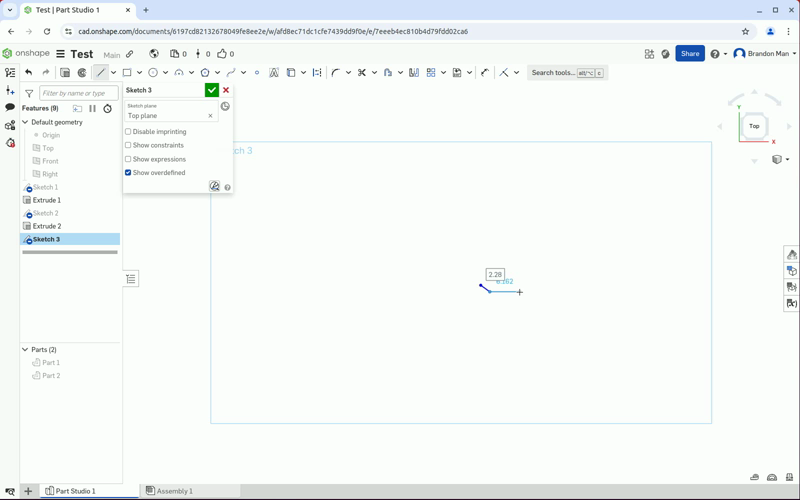
mouse_move(498, 285)
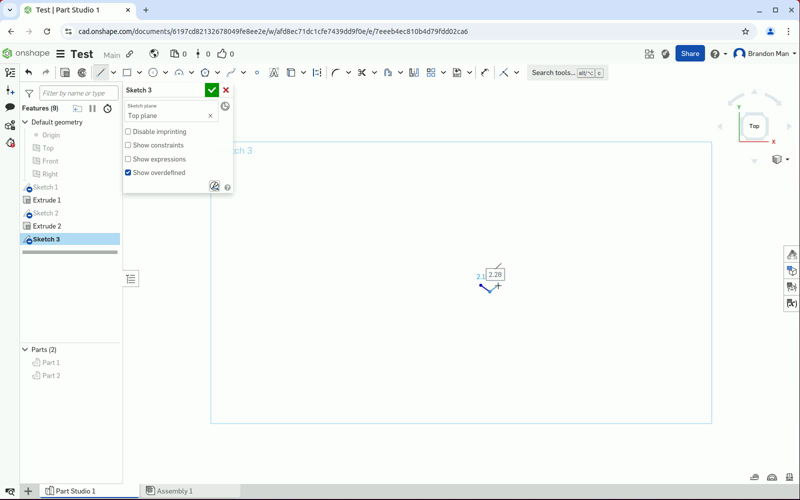
click(498, 285)
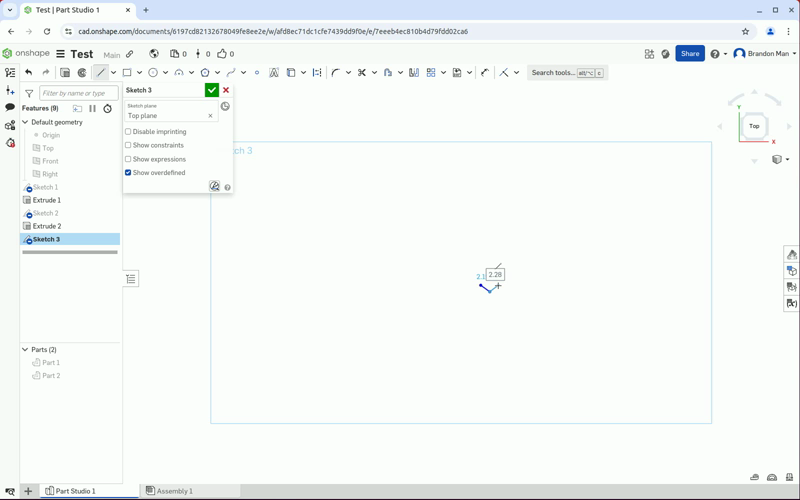
key_up(shift)
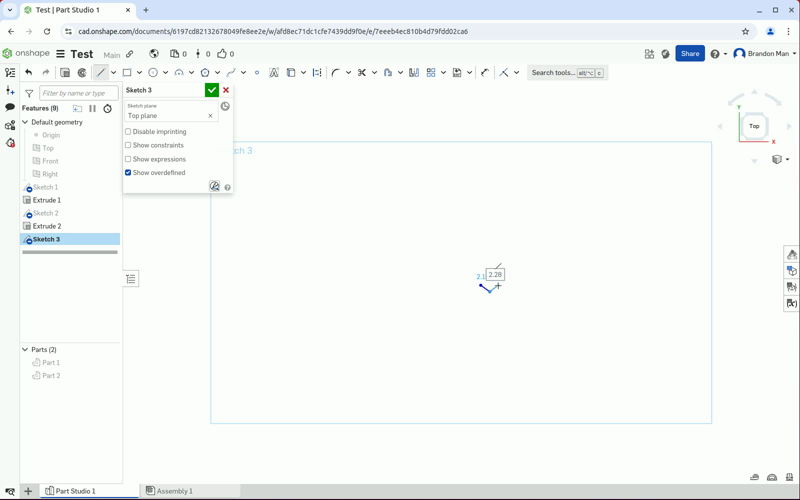
key_down(shift)
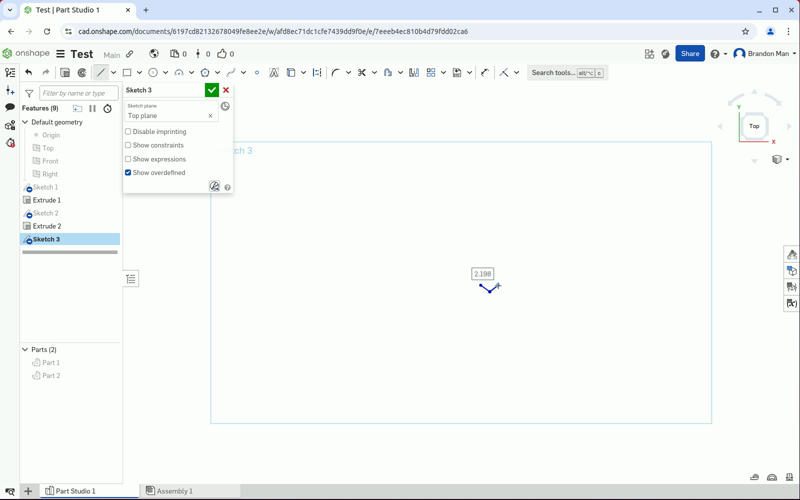
mouse_move(528, 285)
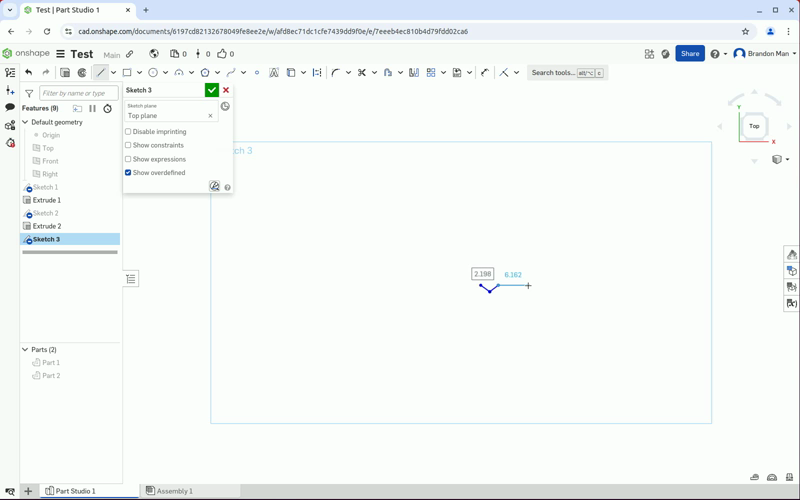
mouse_move(494, 275)
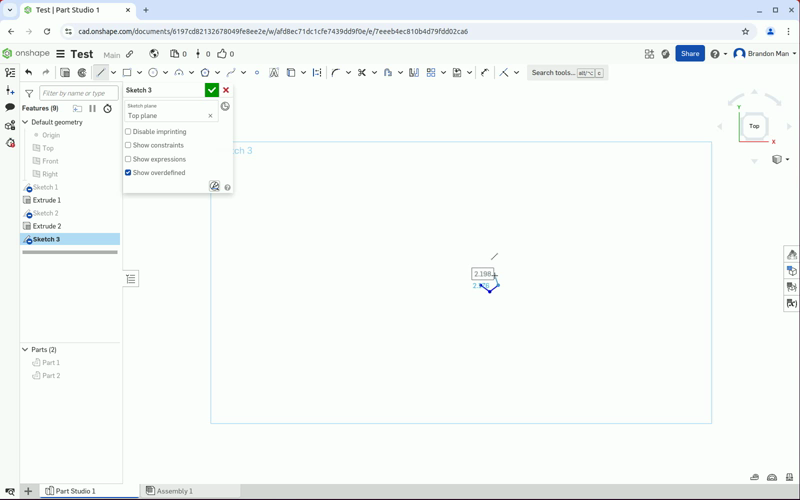
click(494, 275)
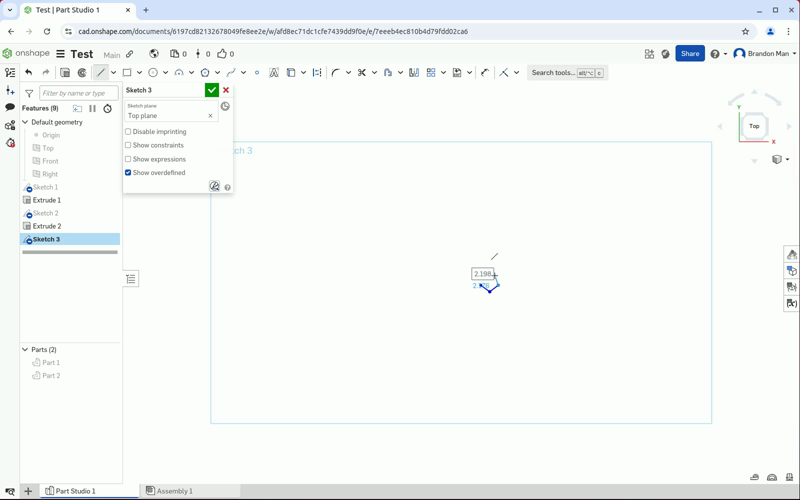
key_up(shift)
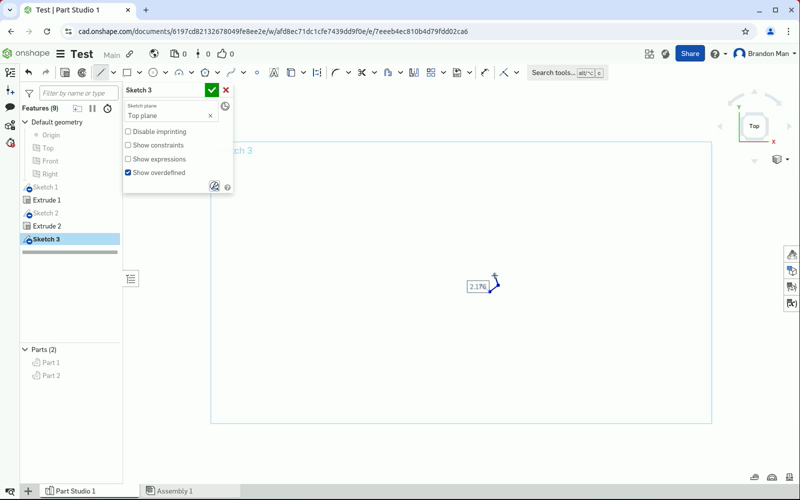
key_down(shift)
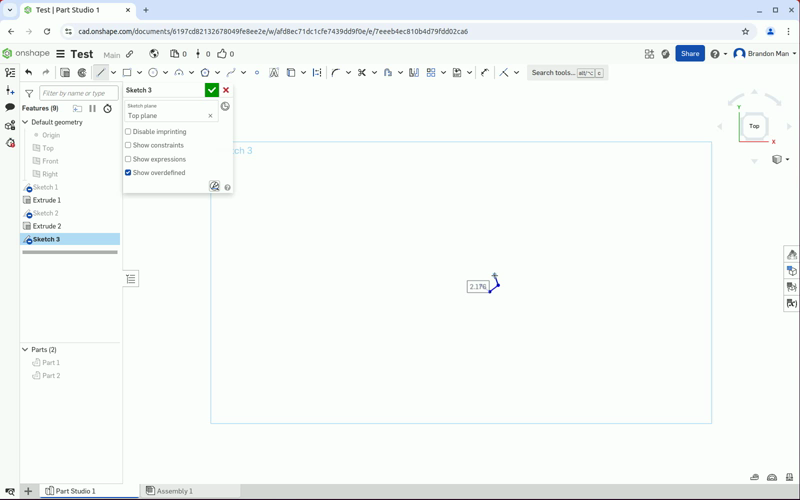
mouse_move(524, 275)
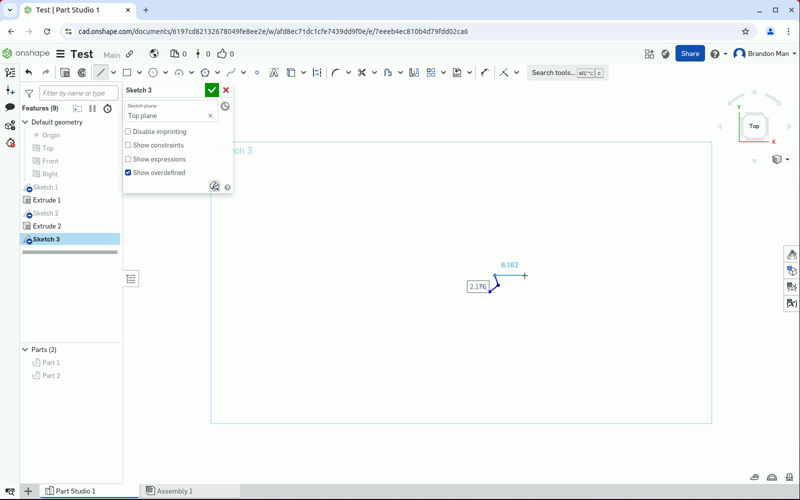
mouse_move(483, 275)
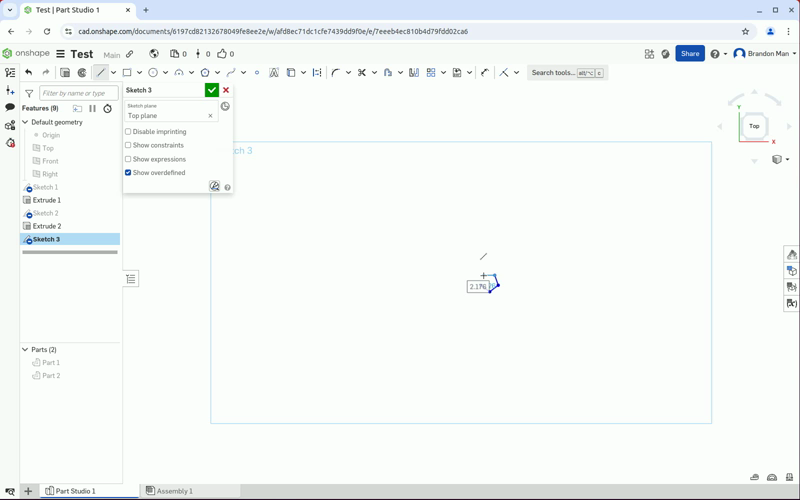
click(483, 275)
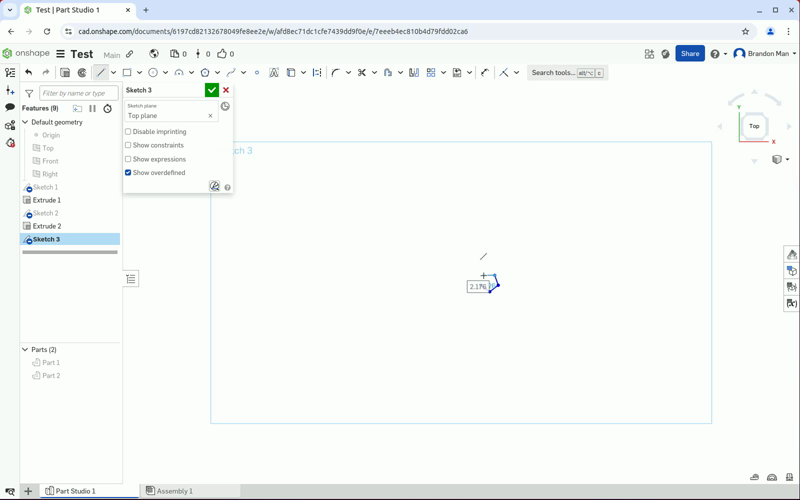
key_up(shift)
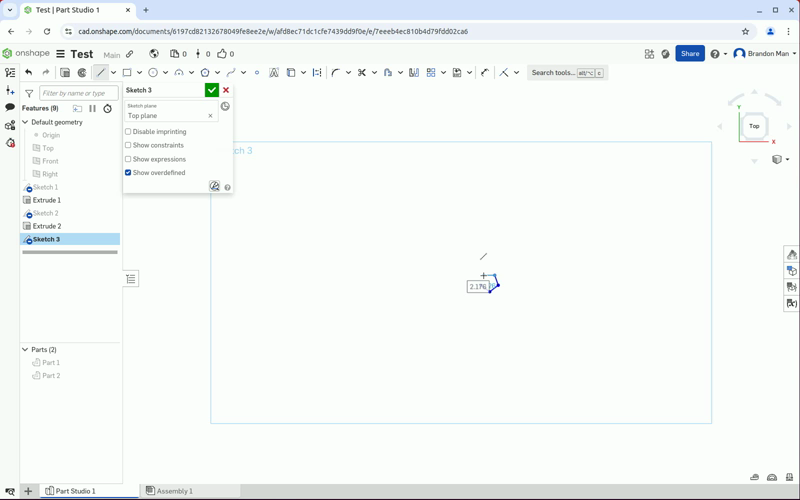
mouse_move(513, 275)
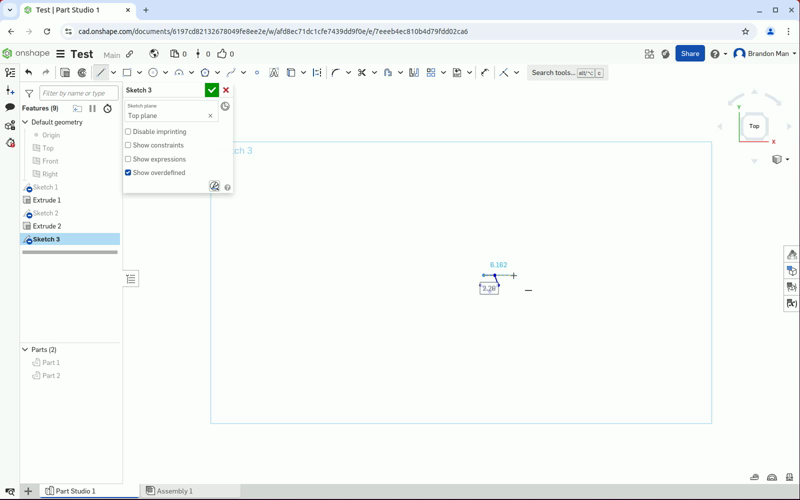
key_down(shift)
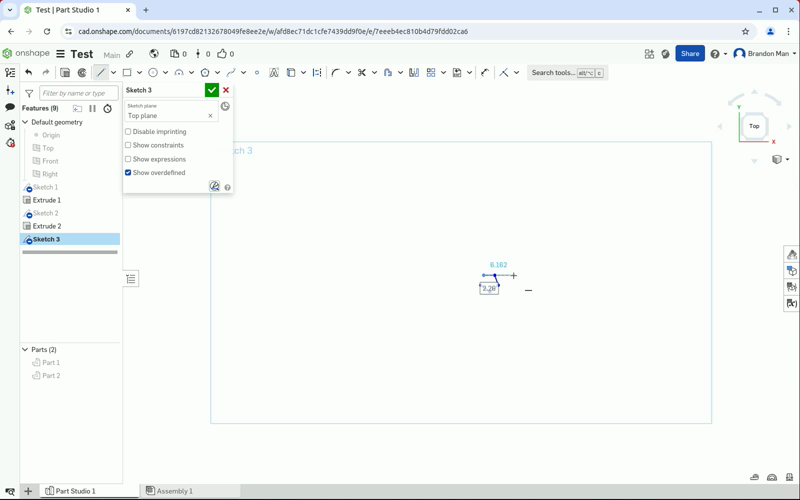
mouse_move(480, 285)
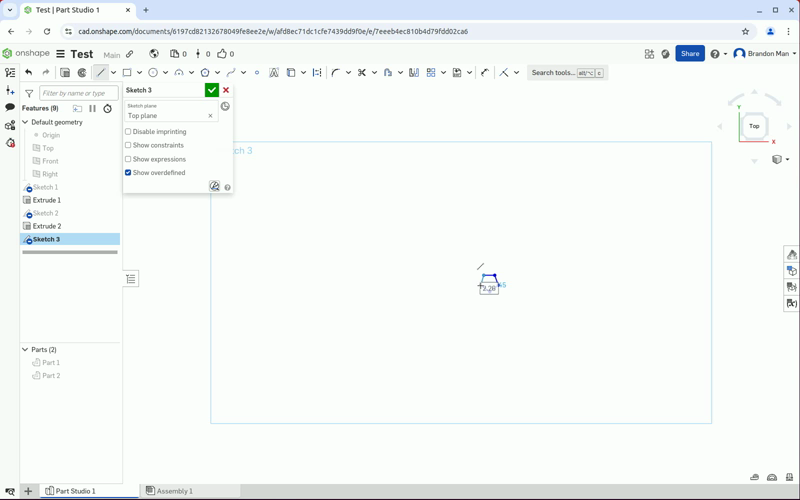
key_up(shift)
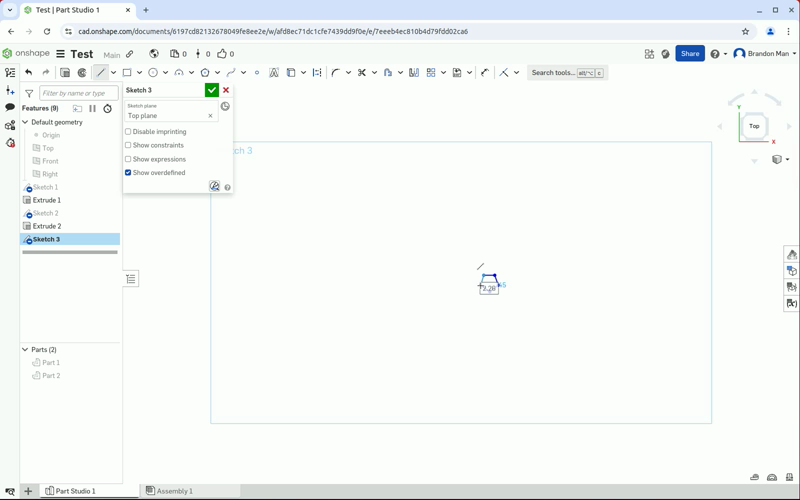
click(480, 285)
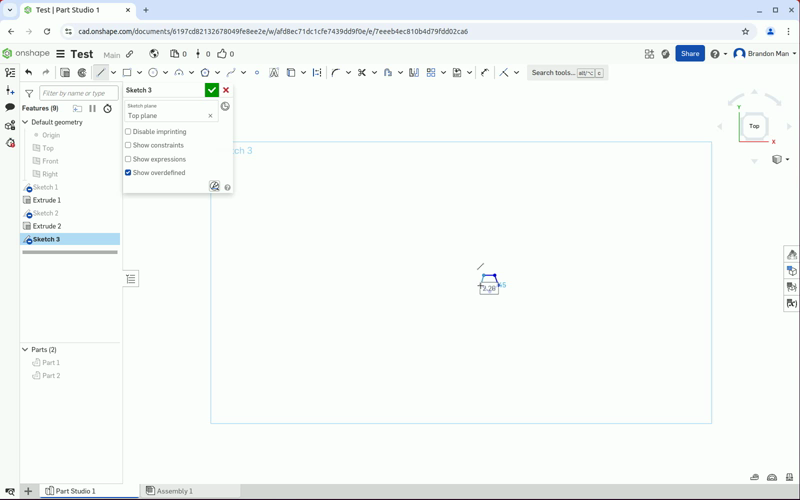
key(esc)
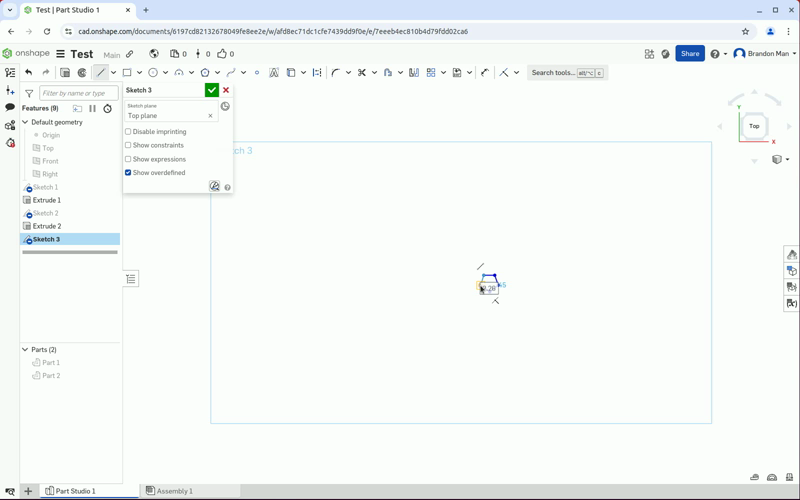
mouse_move(494, 282)
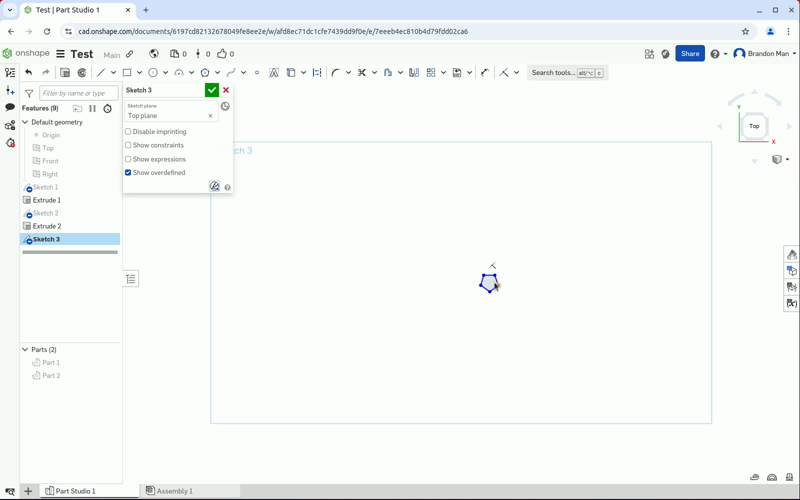
scroll(6)
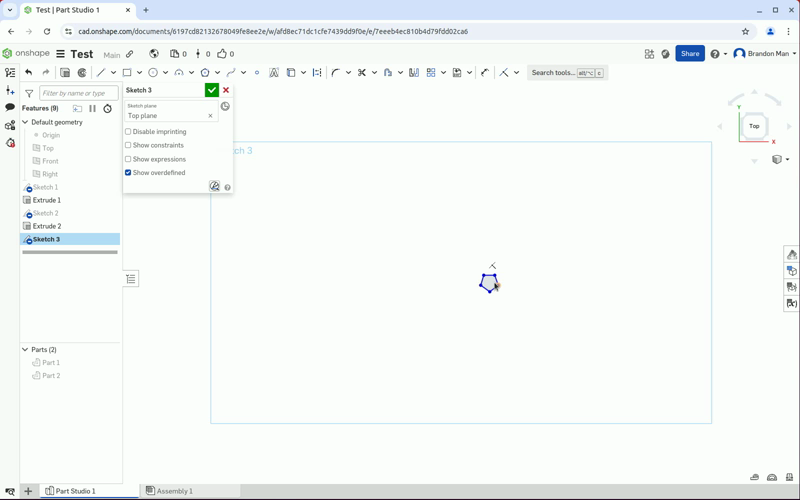
scroll(6)
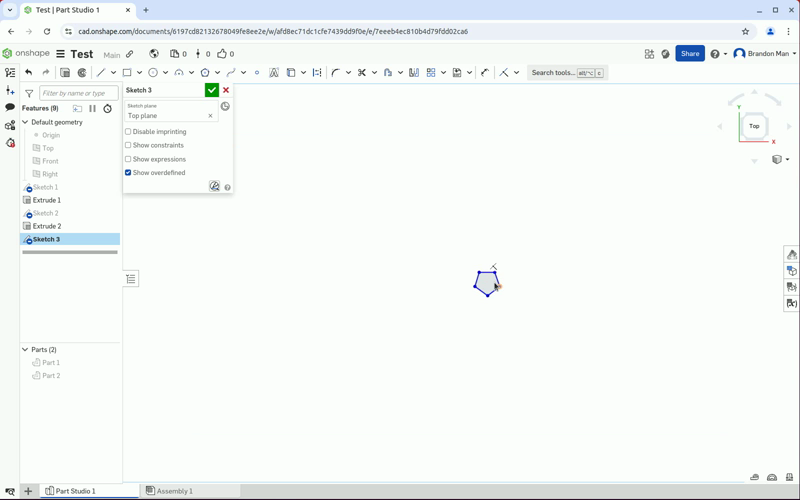
scroll(6)
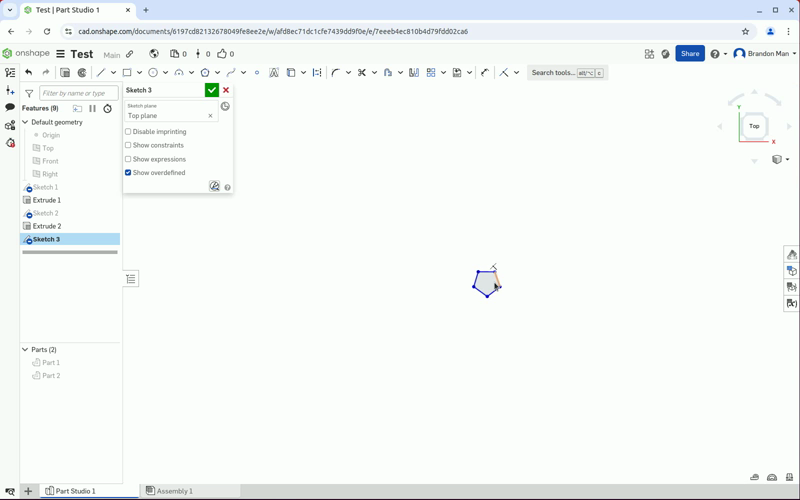
scroll(6)
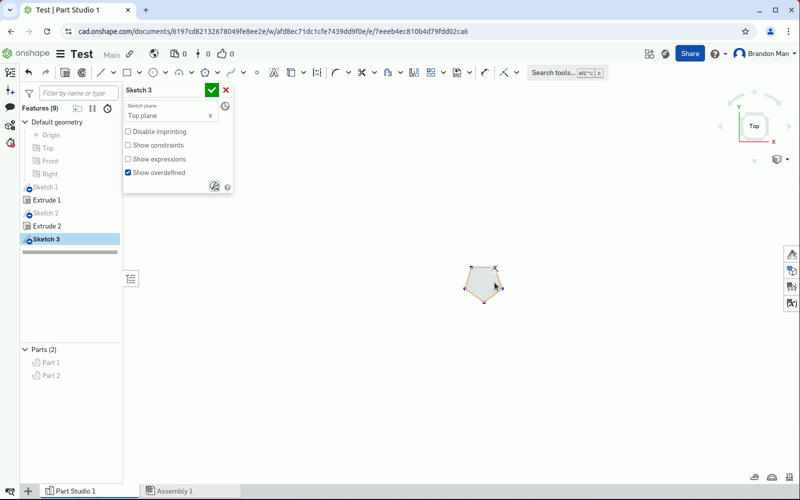
scroll(6)
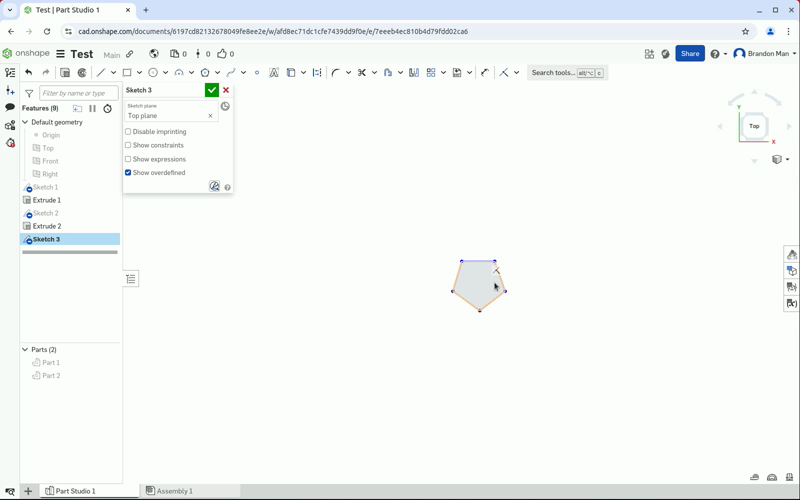
scroll(6)
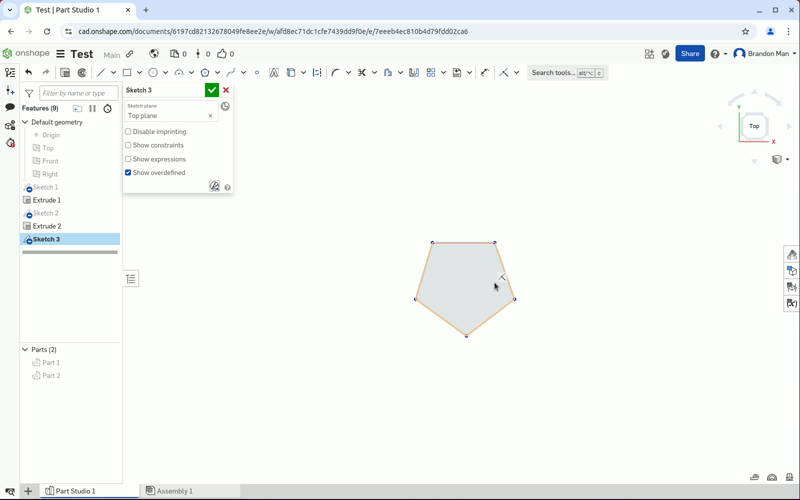
scroll(6)
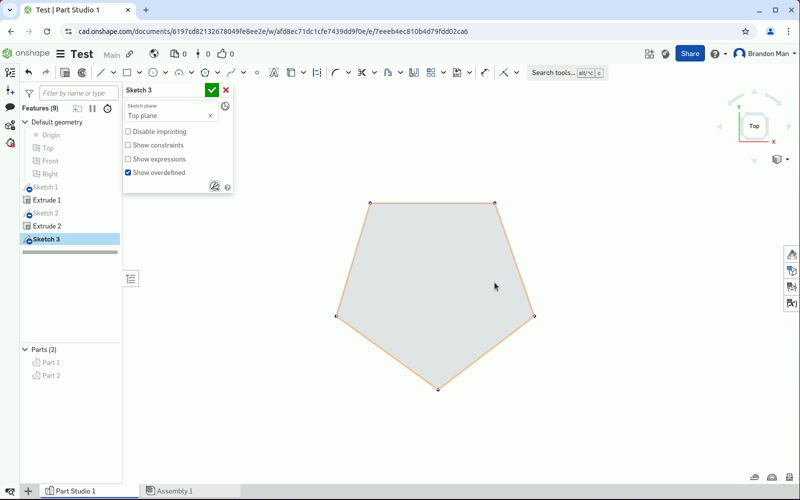
click(494, 282)
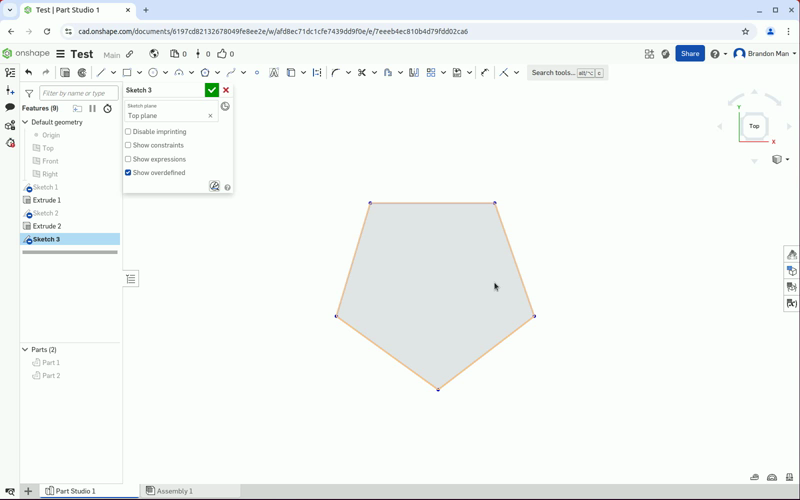
scroll(-6)
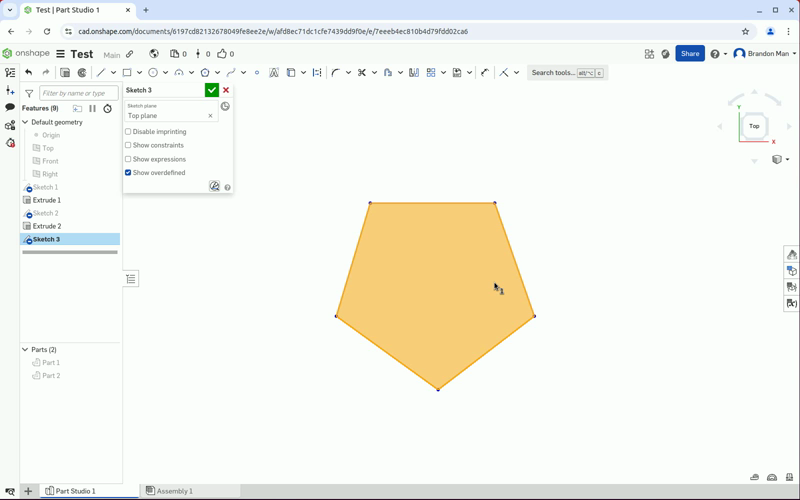
scroll(-6)
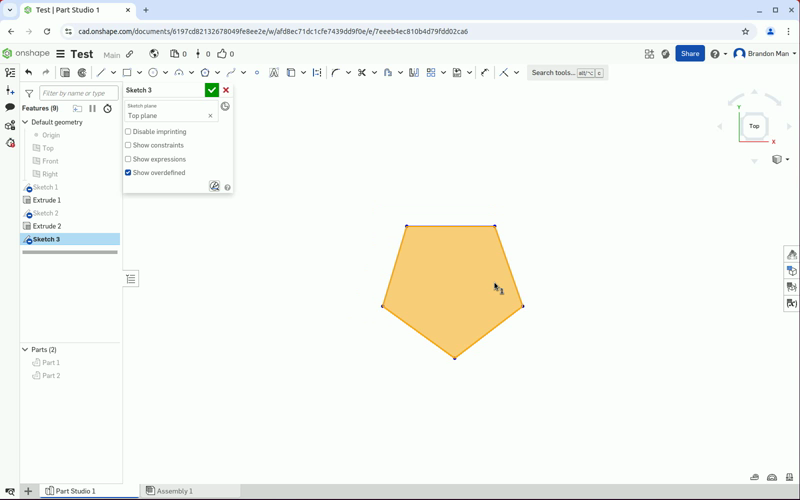
scroll(-6)
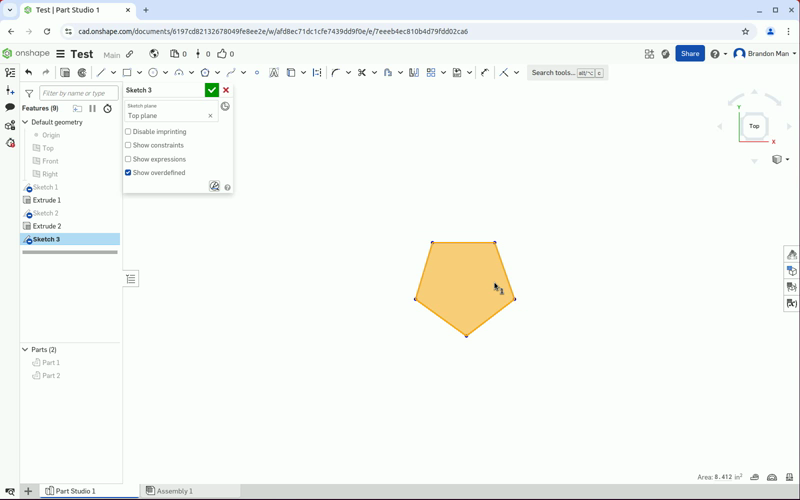
scroll(-6)
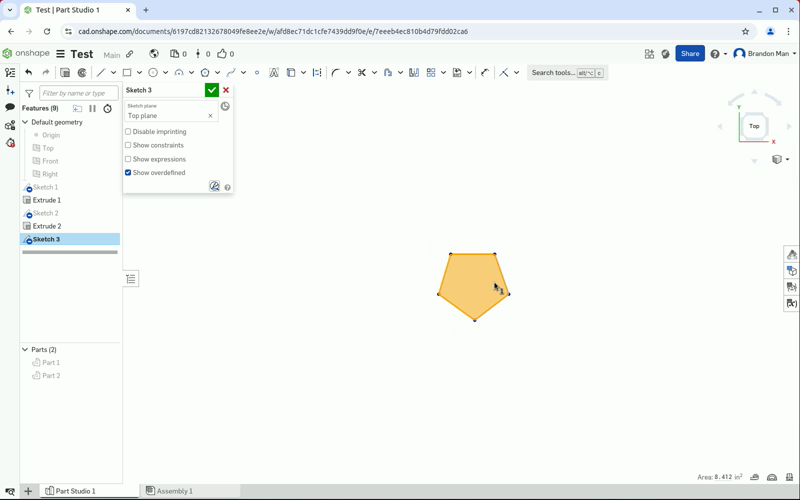
scroll(-6)
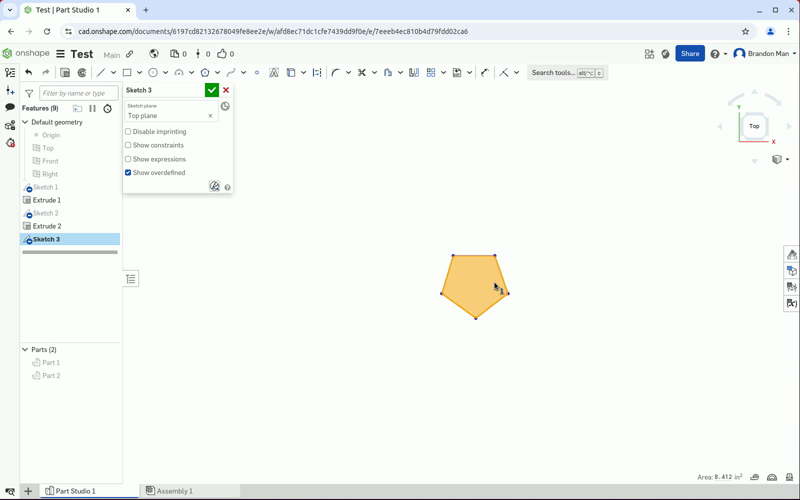
scroll(-6)
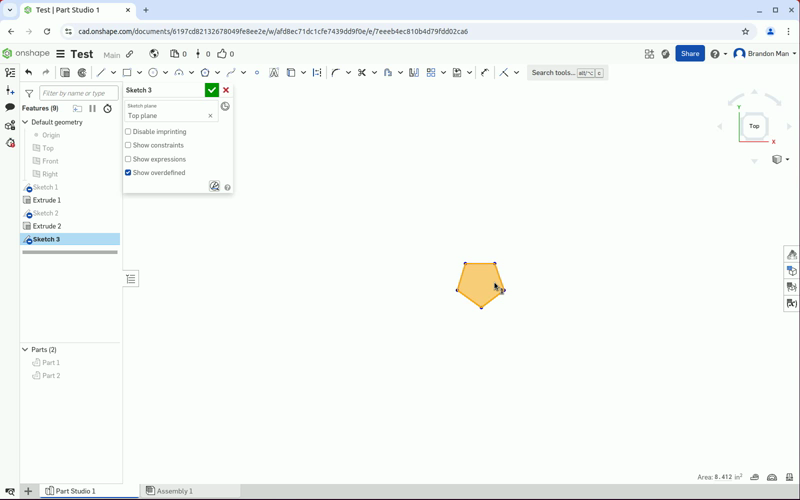
scroll(-6)
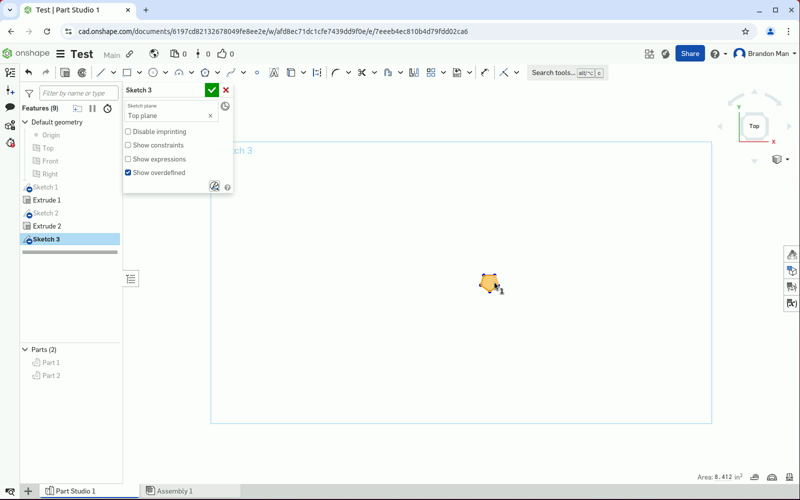
mouse_move(73, 352)
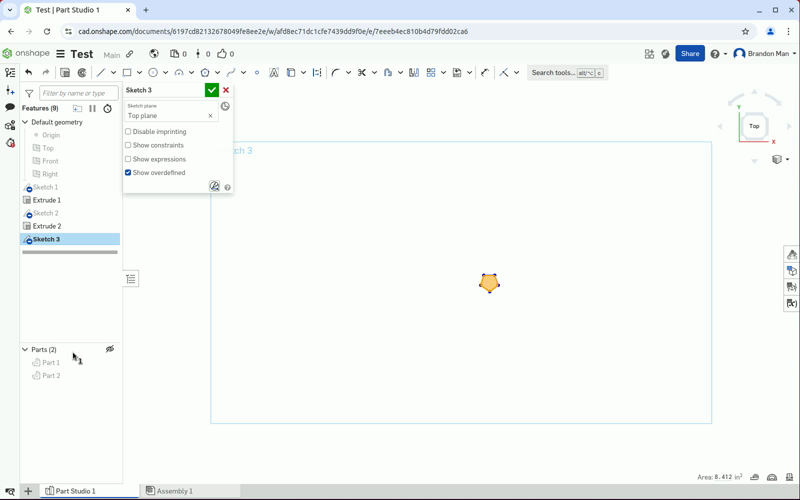
key(shift+y)
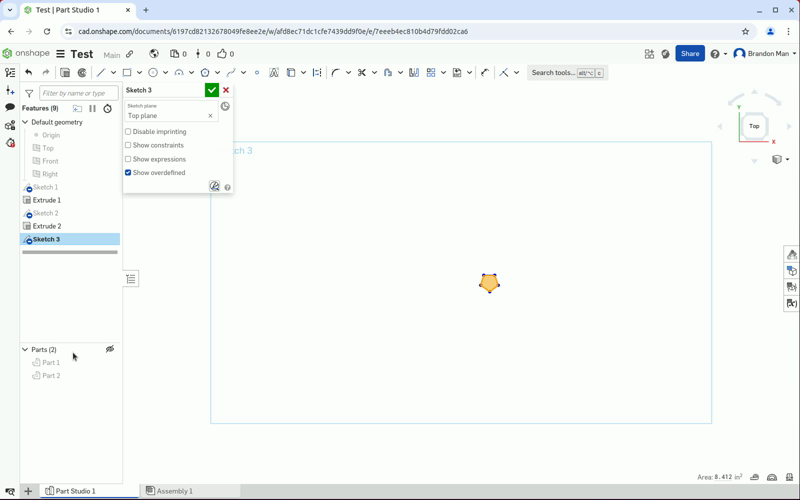
key(shift+e)
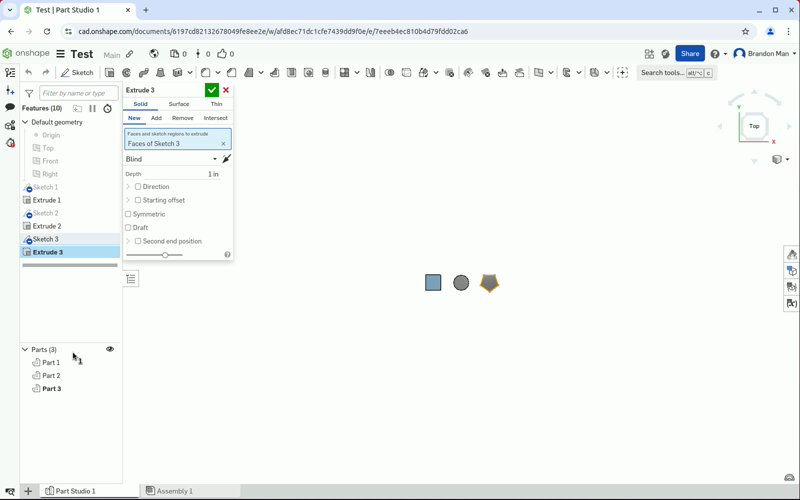
mouse_move(143, 106)
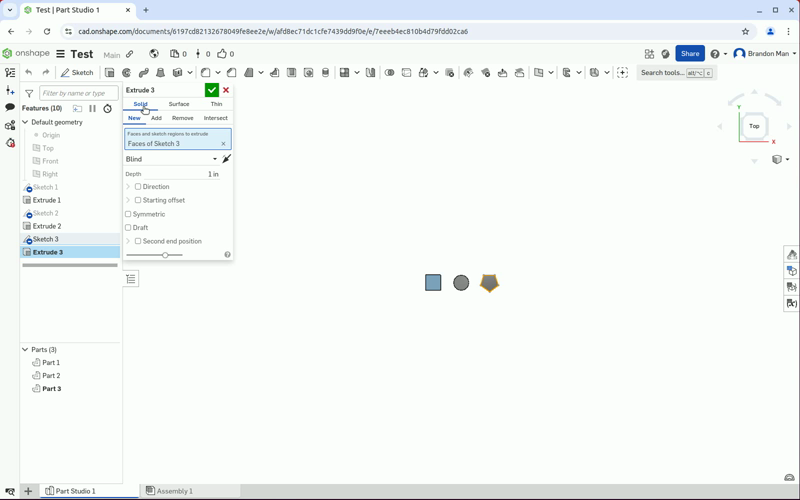
click(143, 106)
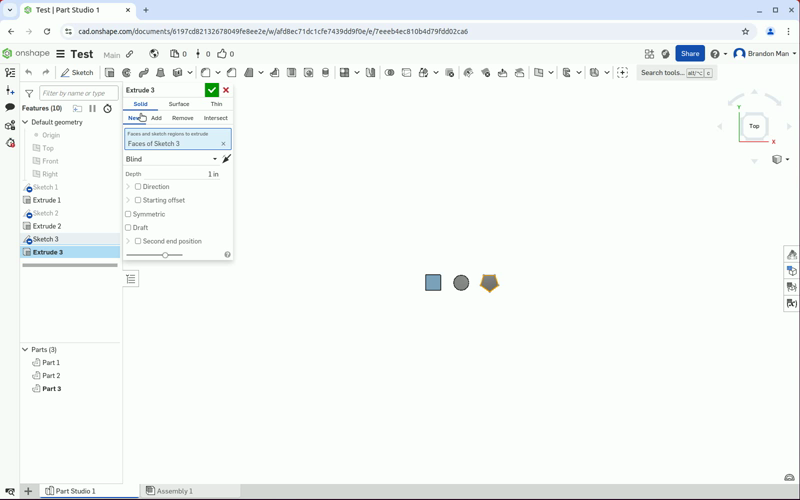
mouse_move(137, 120)
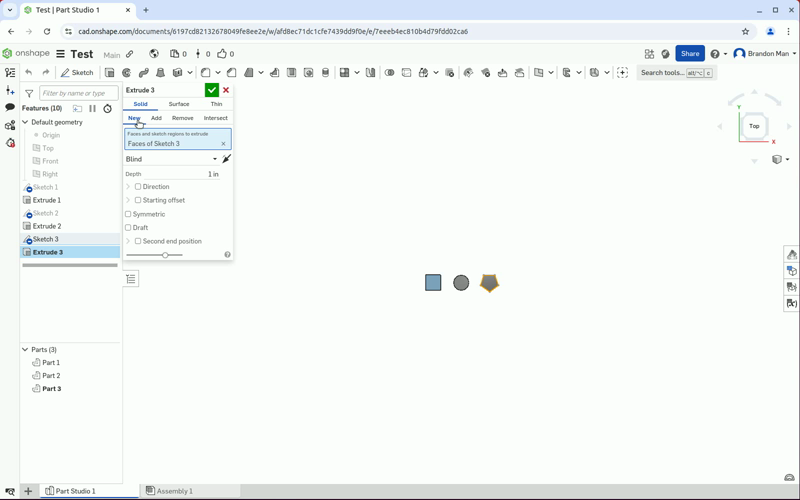
click(137, 120)
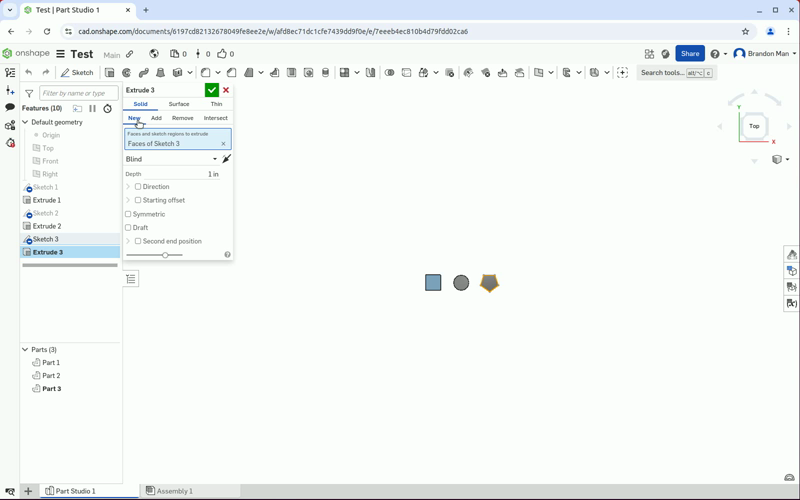
key(tab, 4)
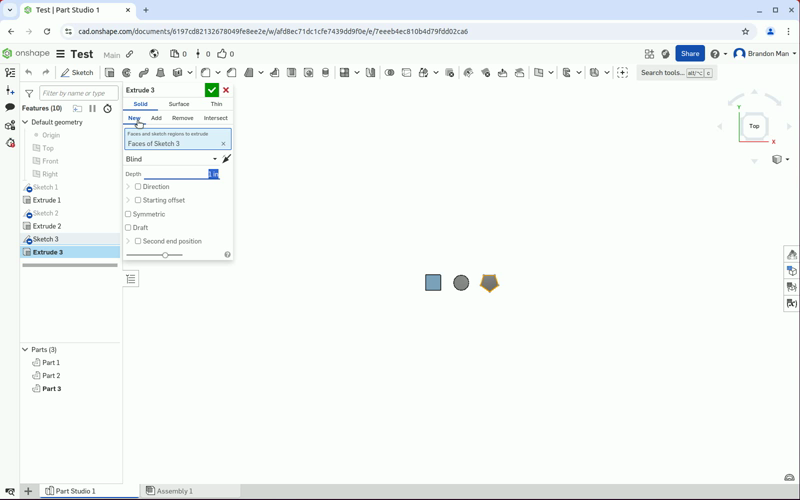
text(1.204)
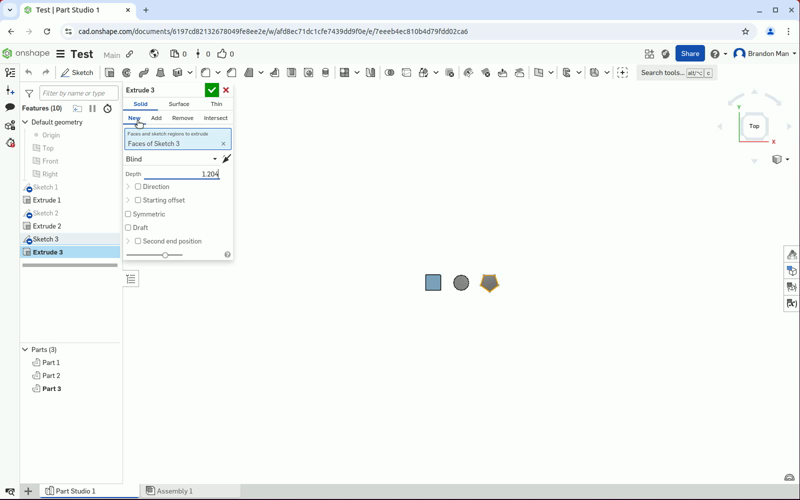
key(enter)
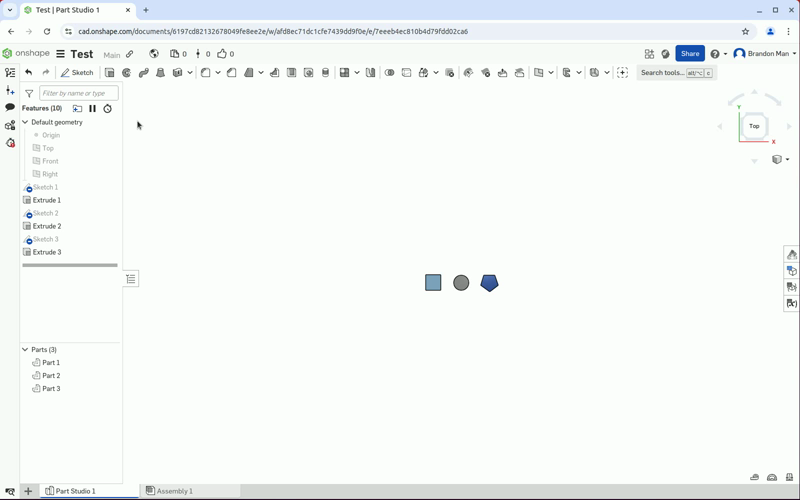
key(shift+h)
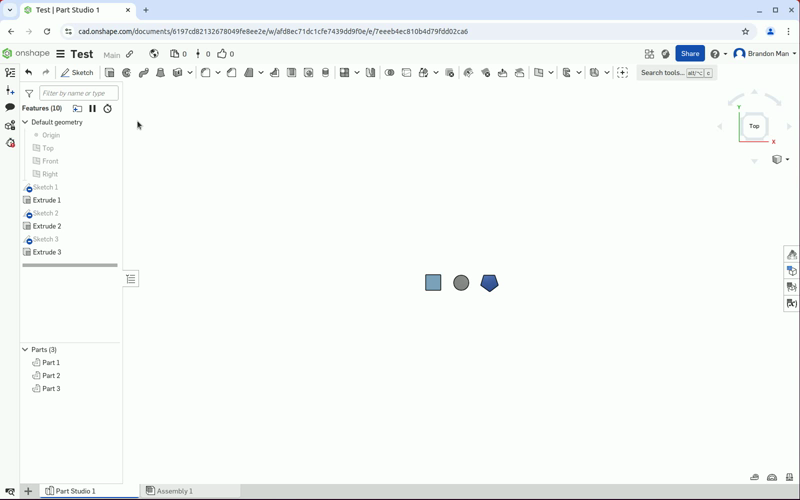
key(shift+h)
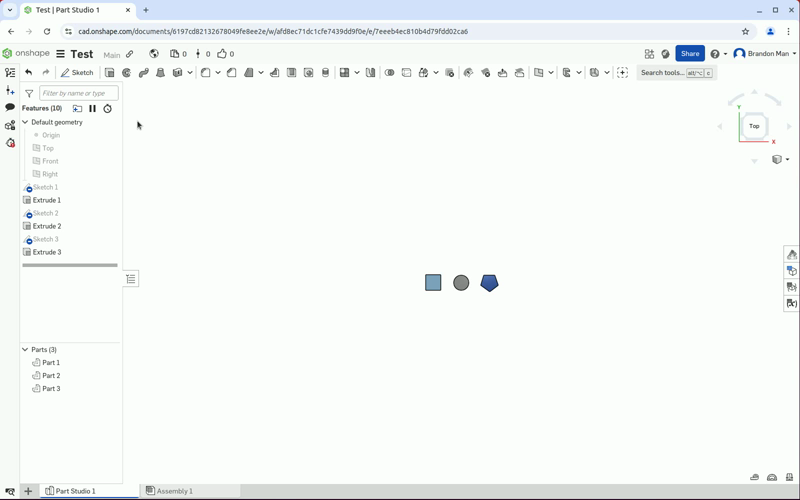
mouse_move(73, 189)
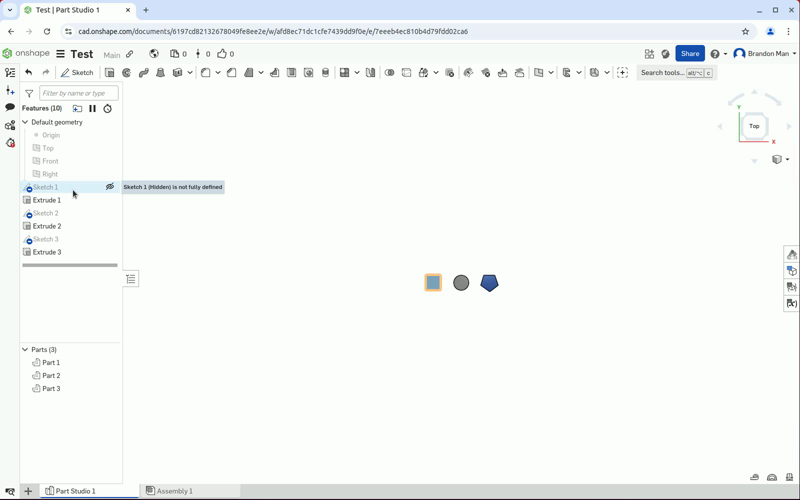
click(73, 189)
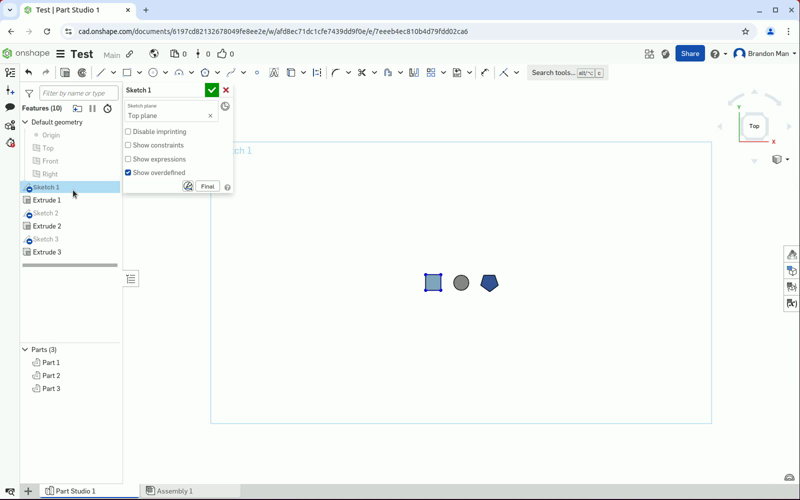
mouse_move(229, 92)
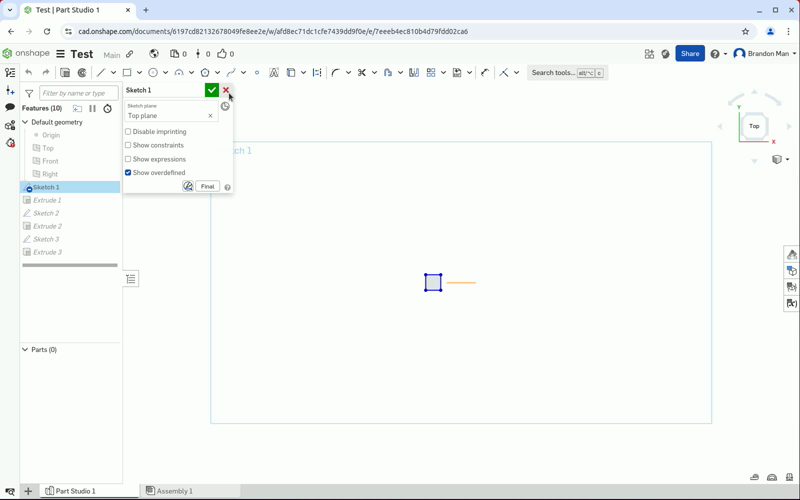
click(229, 92)
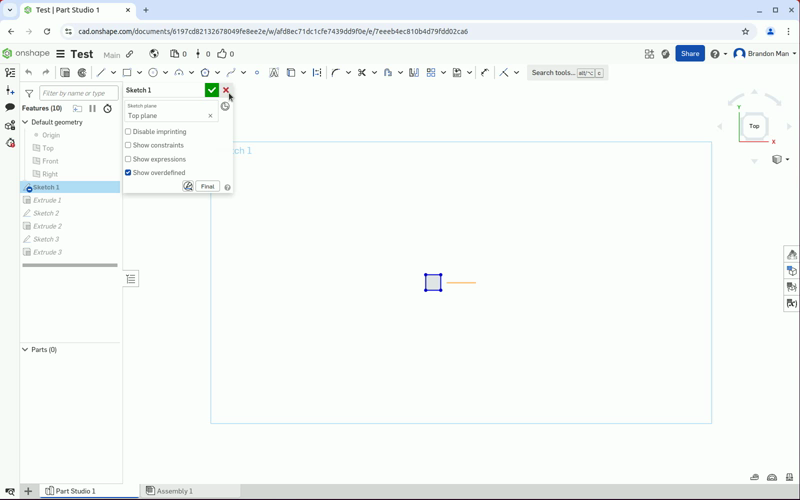
key(shift+s)
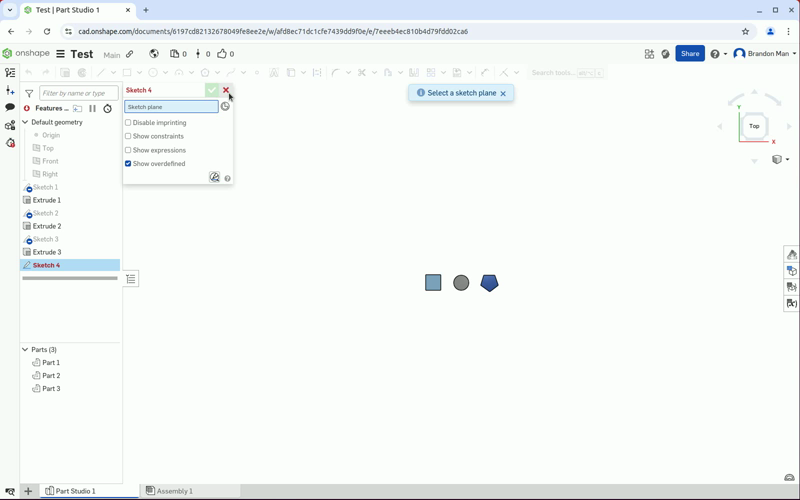
mouse_move(73, 150)
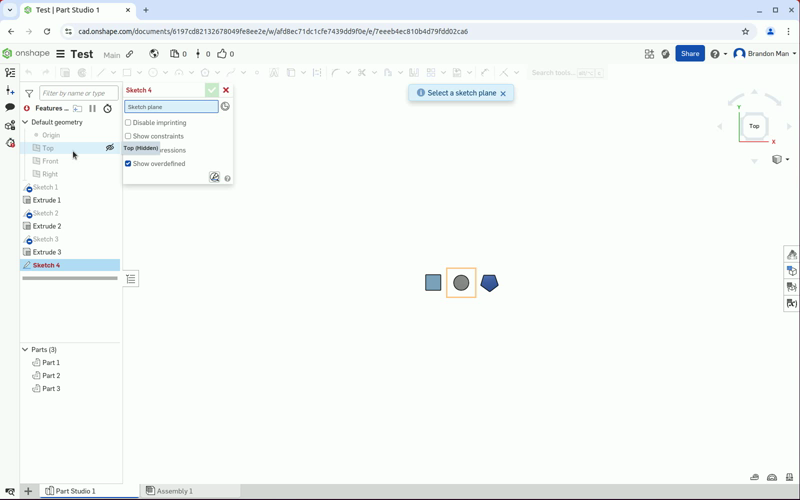
click(73, 150)
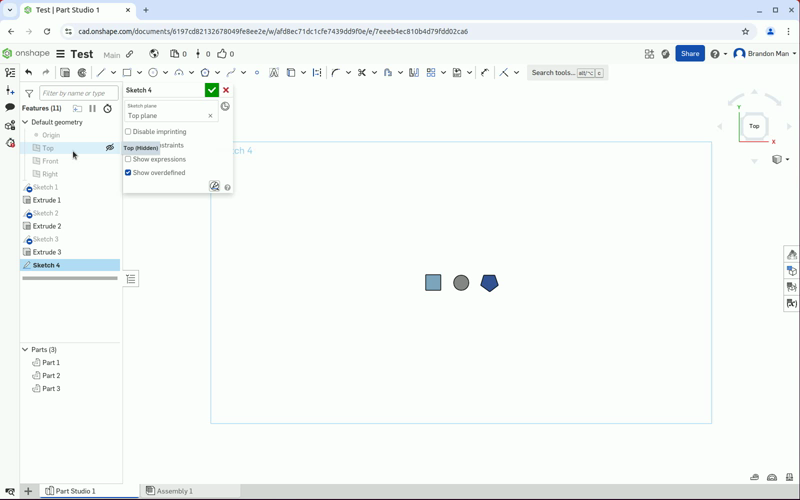
mouse_move(73, 352)
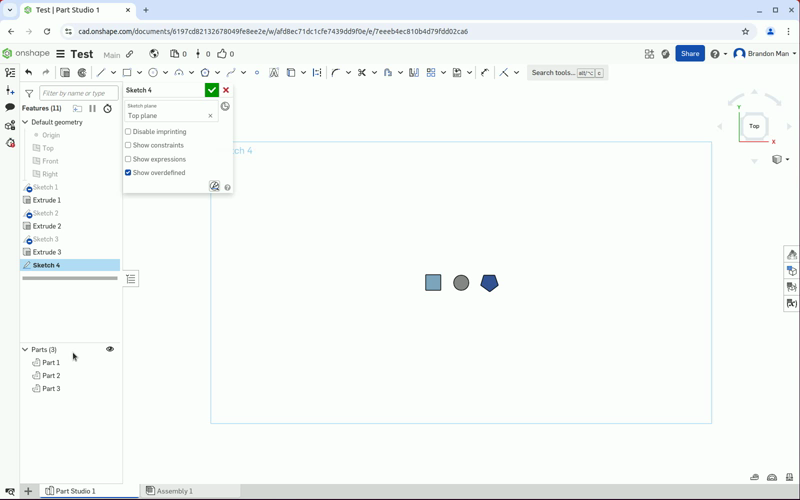
key(y)
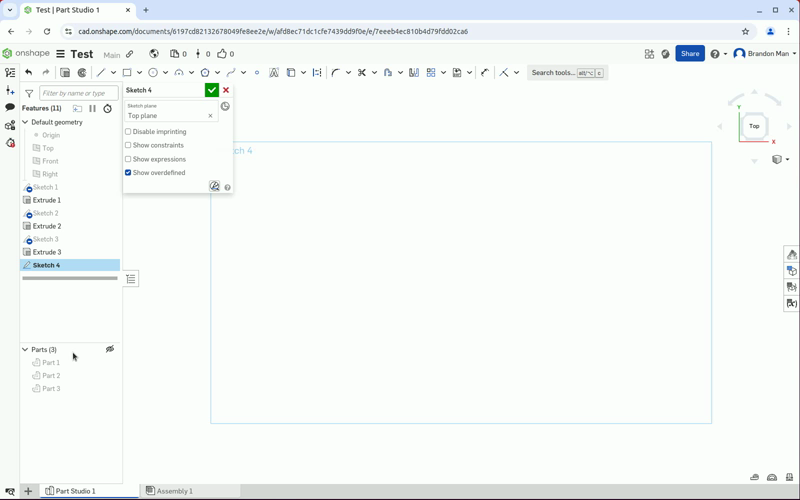
key(l)
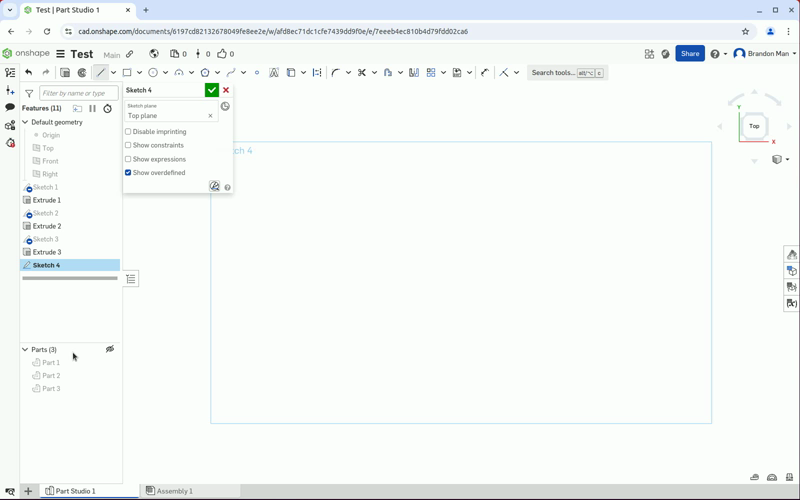
key_down(shift)
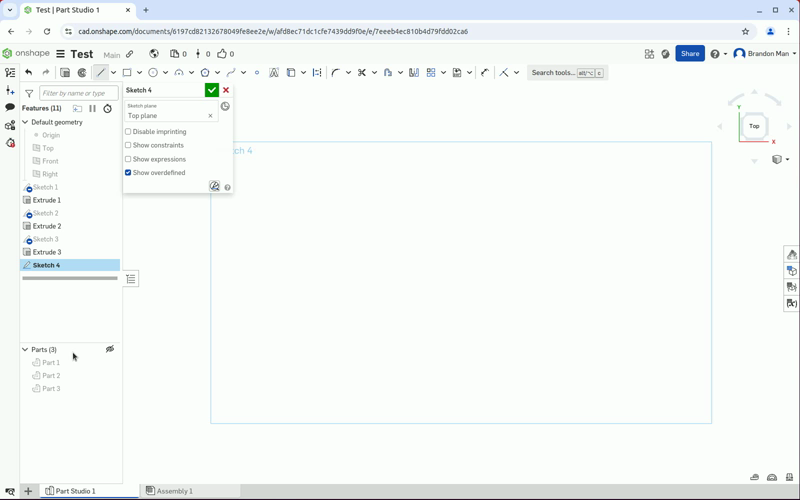
mouse_move(404, 311)
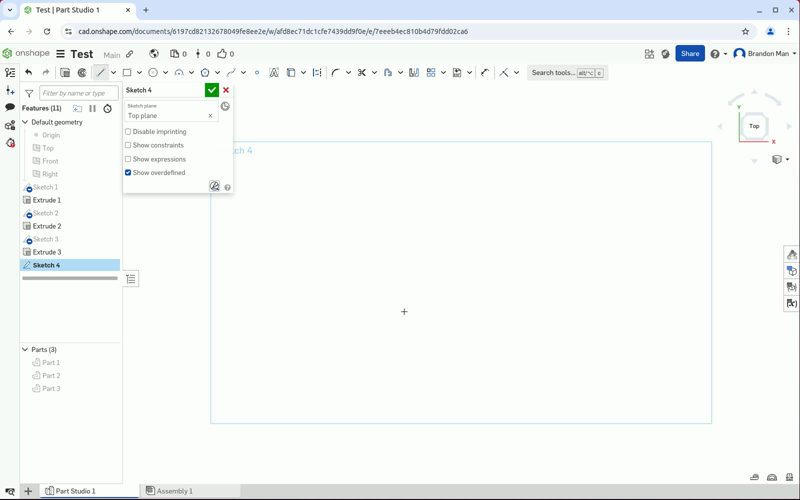
click(404, 311)
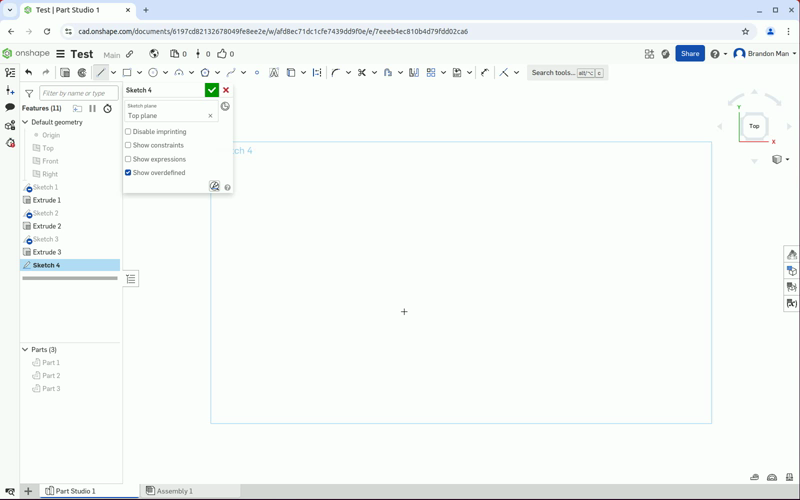
key_up(shift)
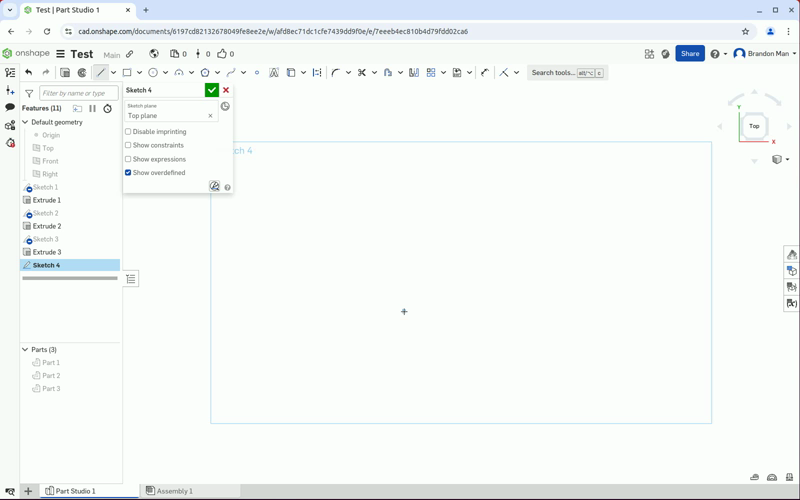
key_down(shift)
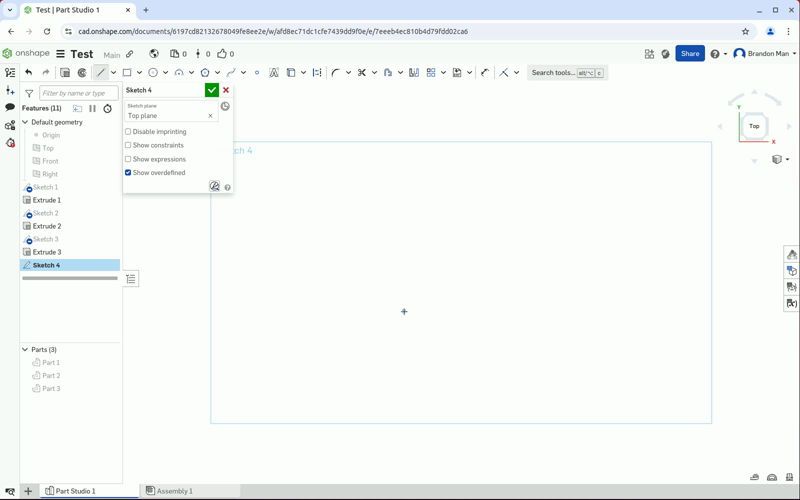
mouse_move(516, 311)
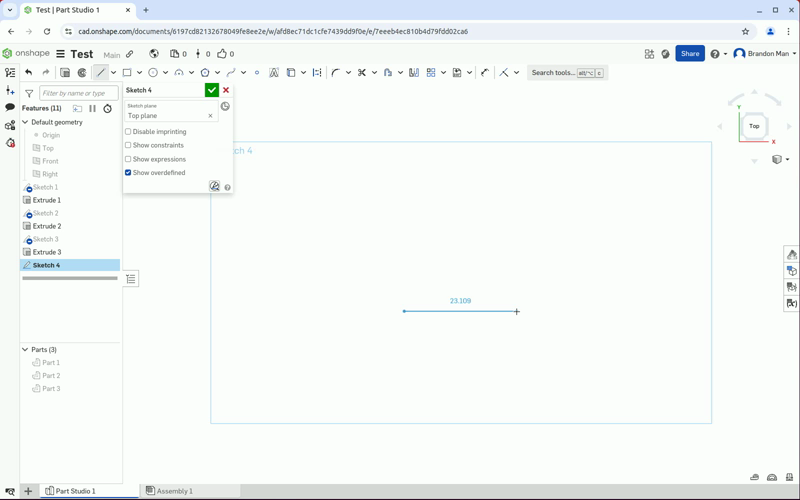
click(516, 311)
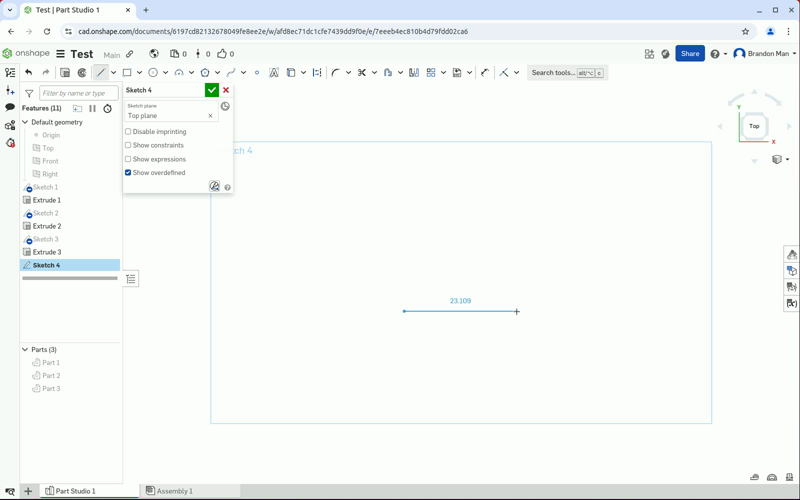
key_up(shift)
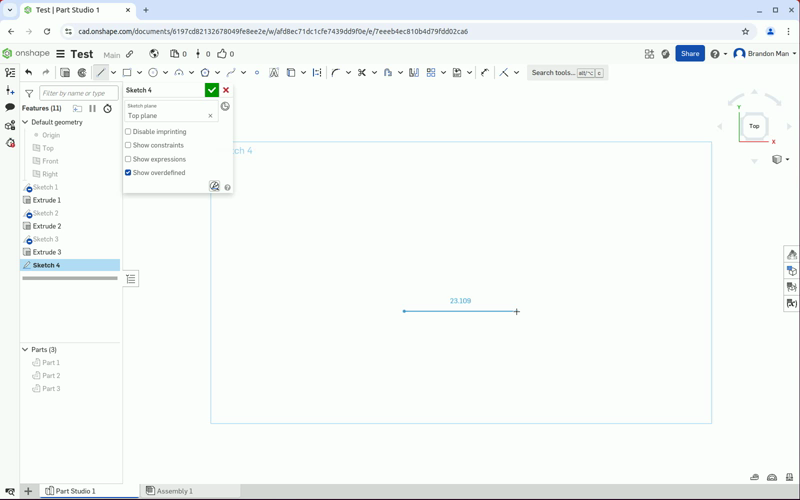
key_down(shift)
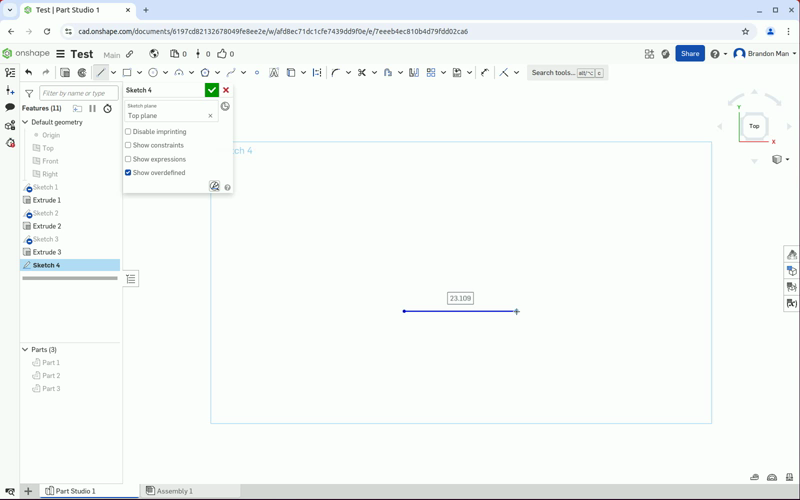
mouse_move(546, 311)
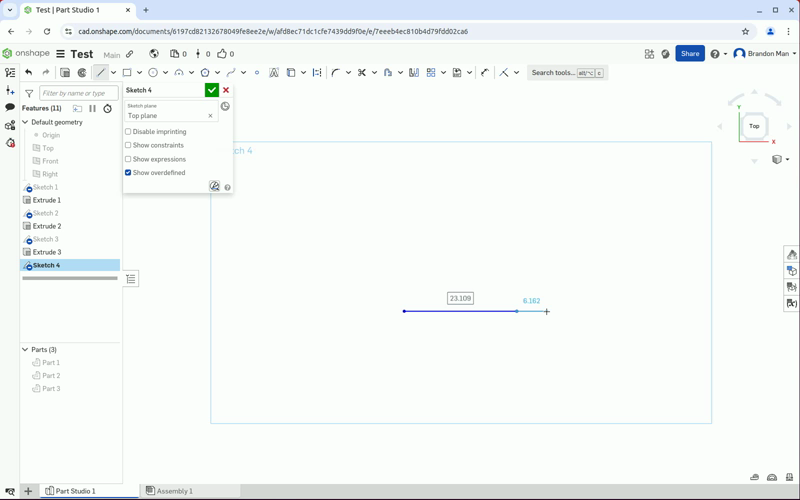
mouse_move(516, 254)
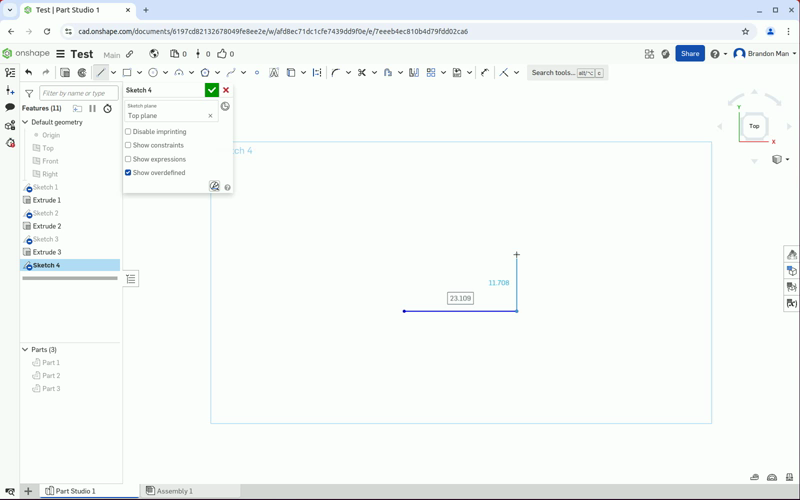
click(516, 254)
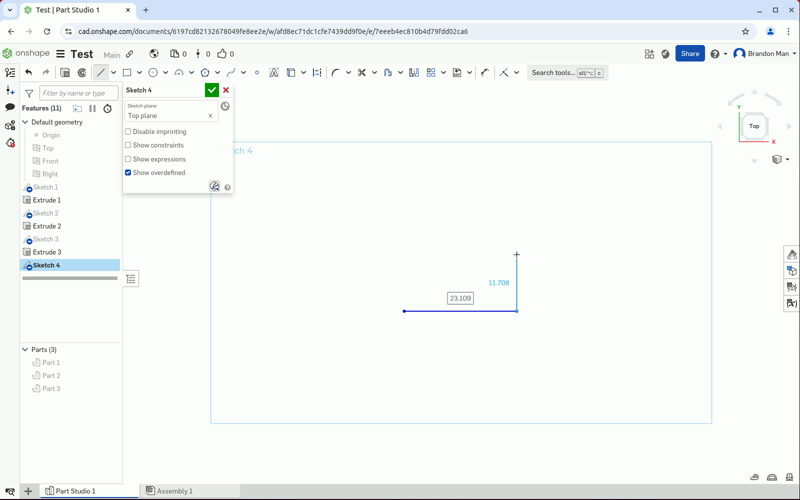
key_up(shift)
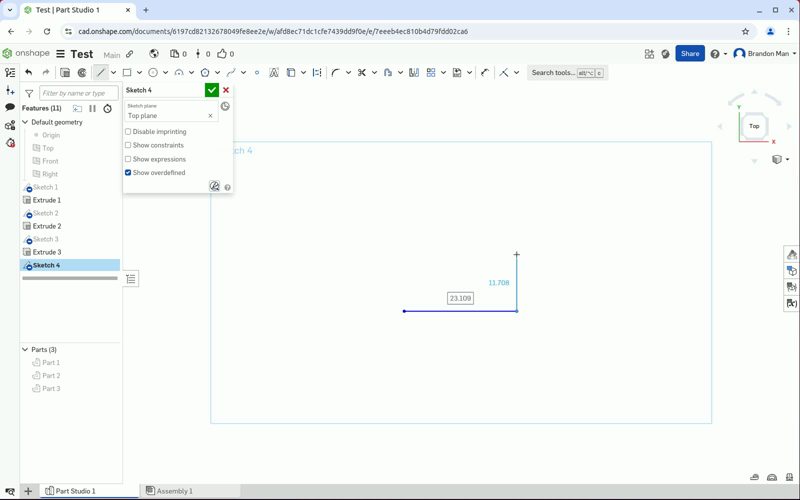
key_down(shift)
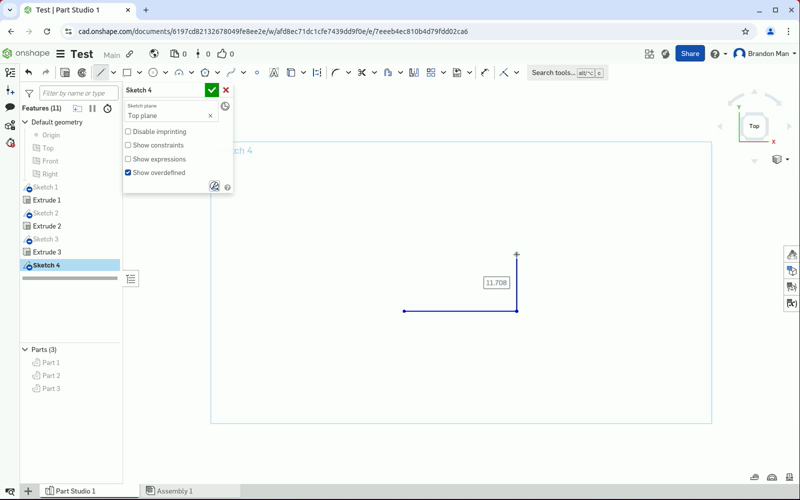
mouse_move(404, 254)
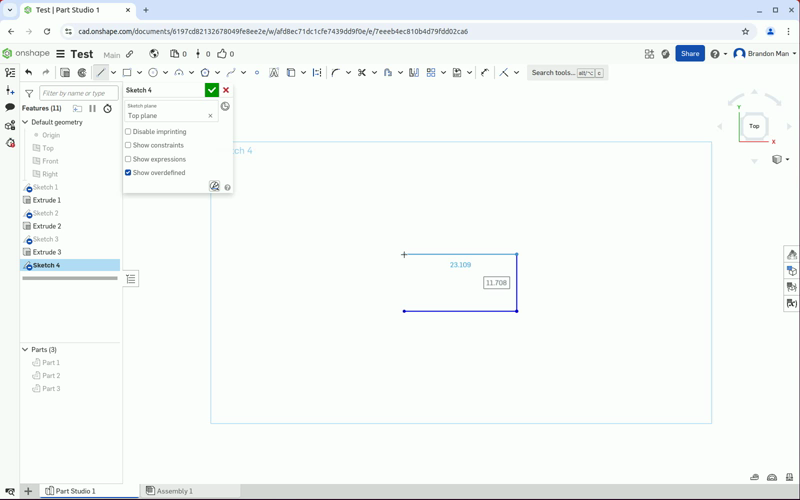
click(404, 254)
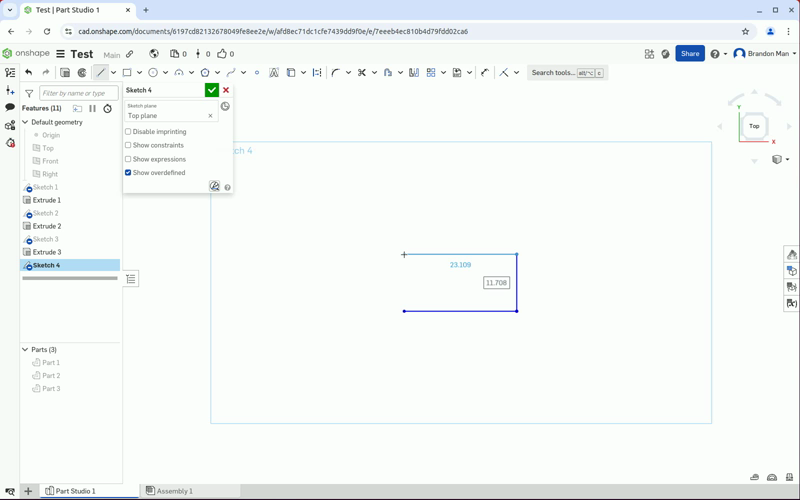
key_up(shift)
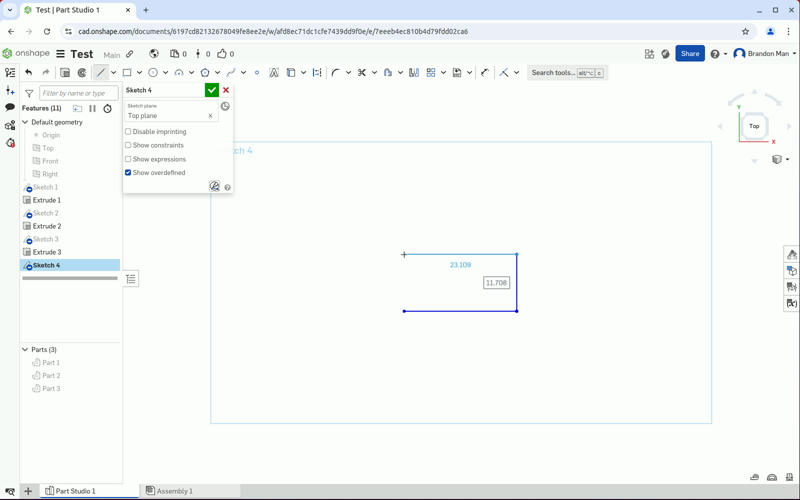
mouse_move(434, 254)
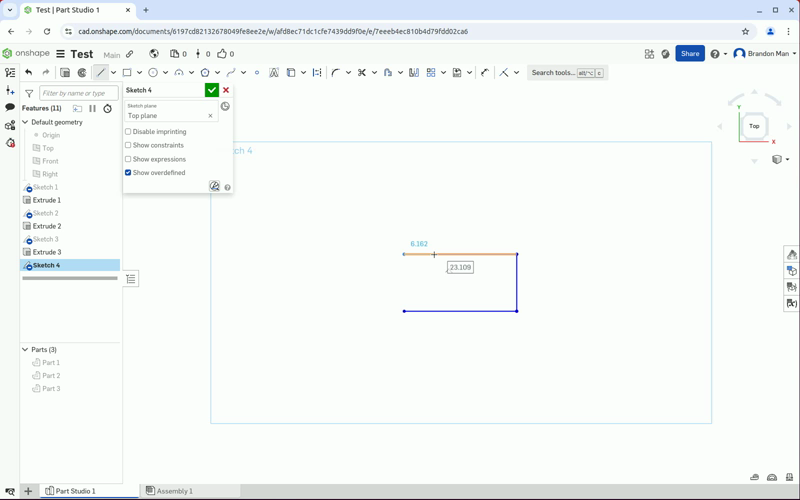
key_down(shift)
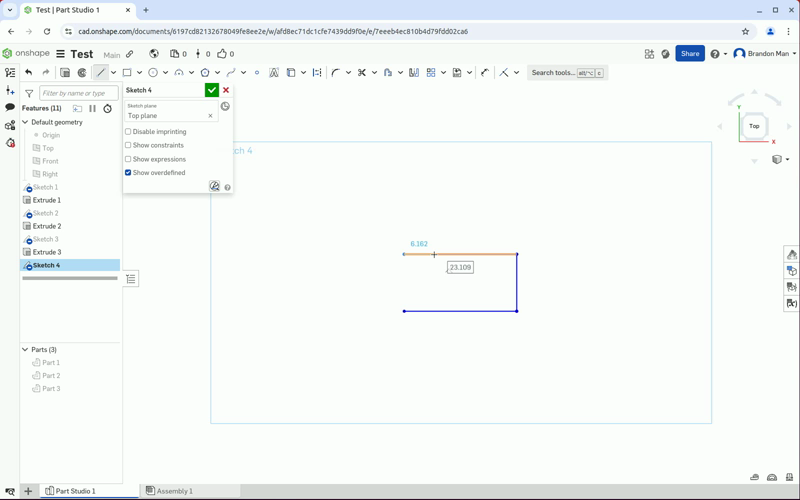
mouse_move(404, 311)
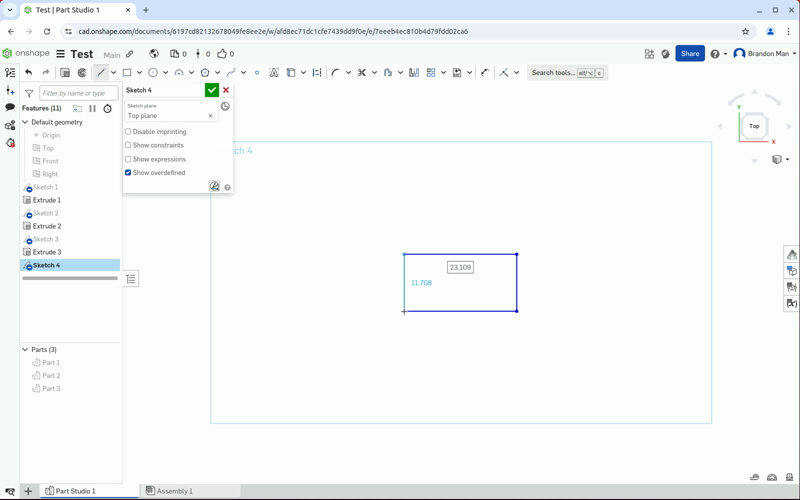
key_up(shift)
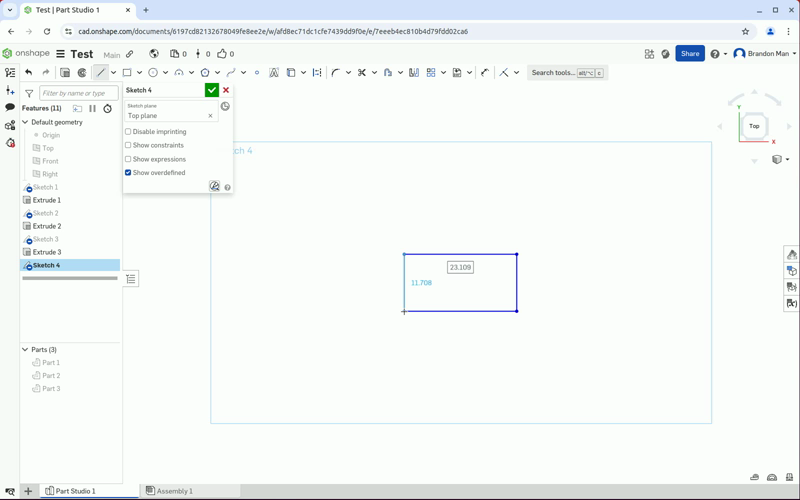
click(404, 311)
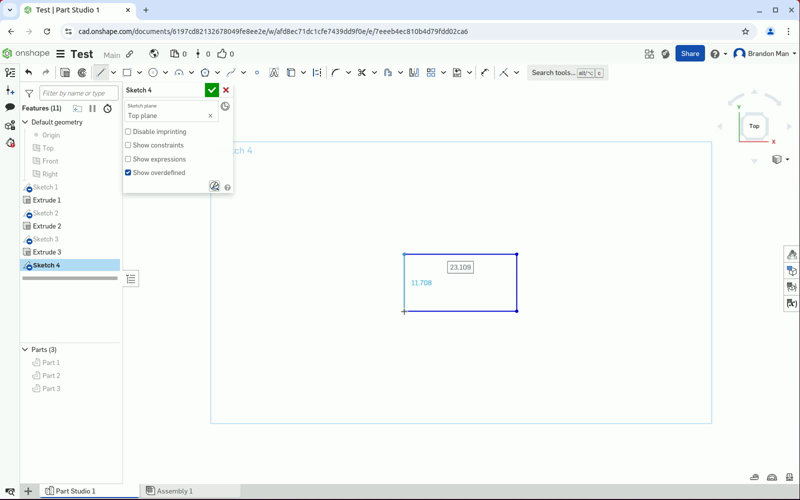
key(esc)
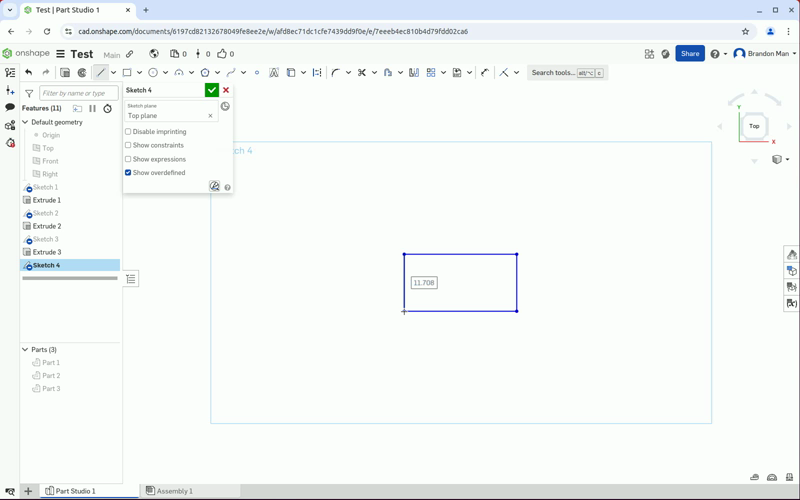
key(l)
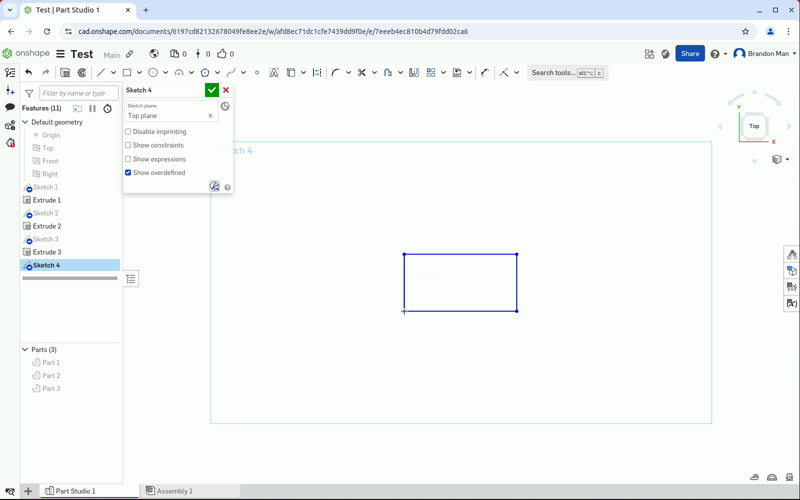
key_down(shift)
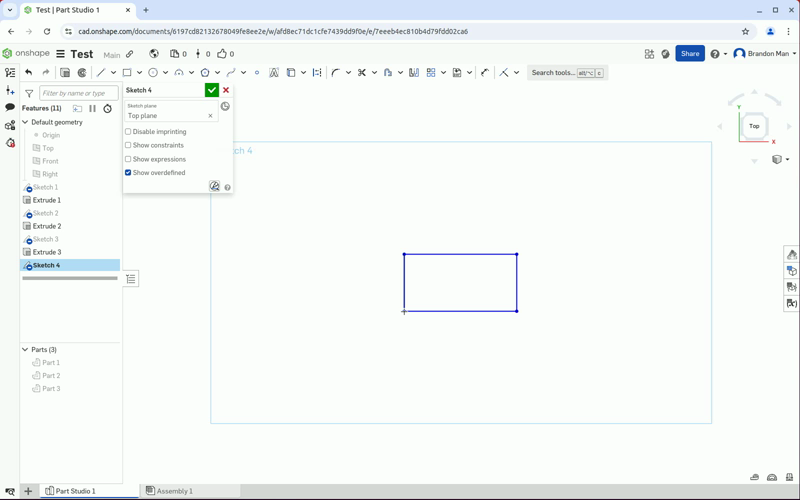
mouse_move(426, 289)
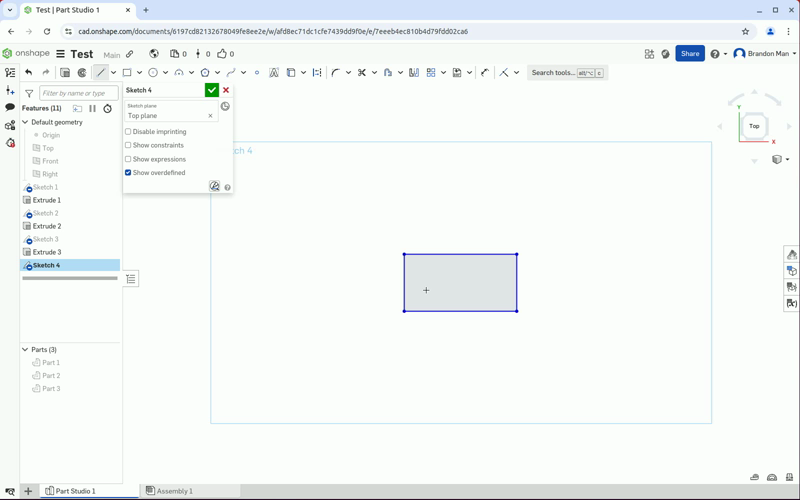
click(426, 289)
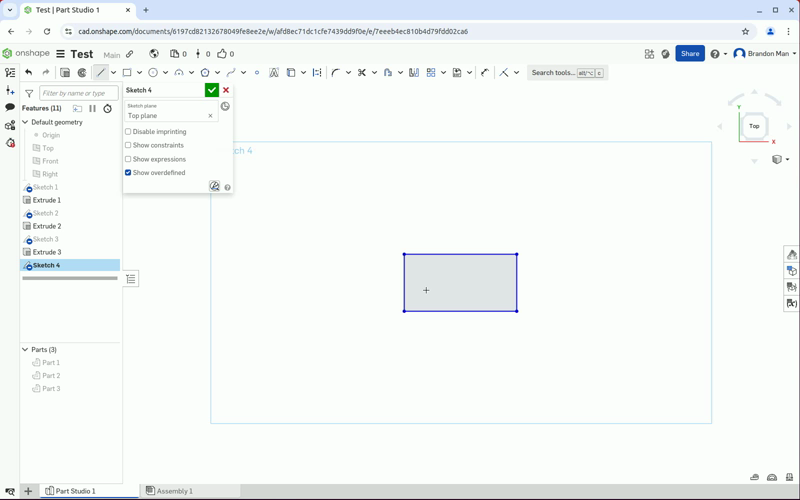
key_up(shift)
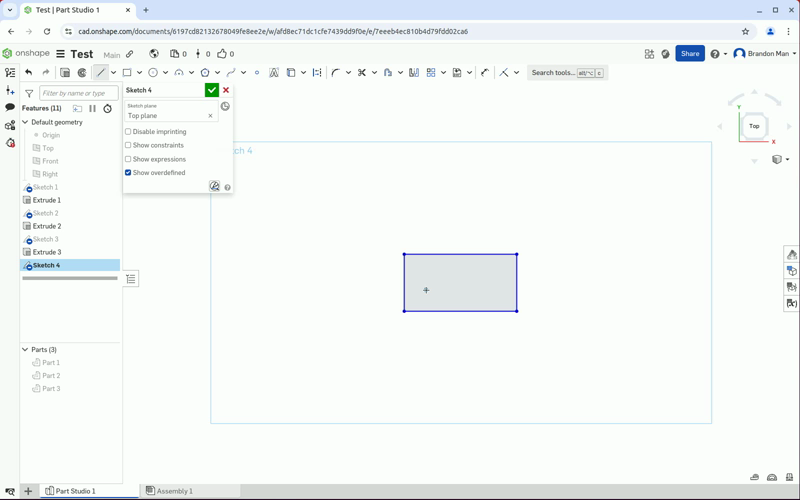
key_down(shift)
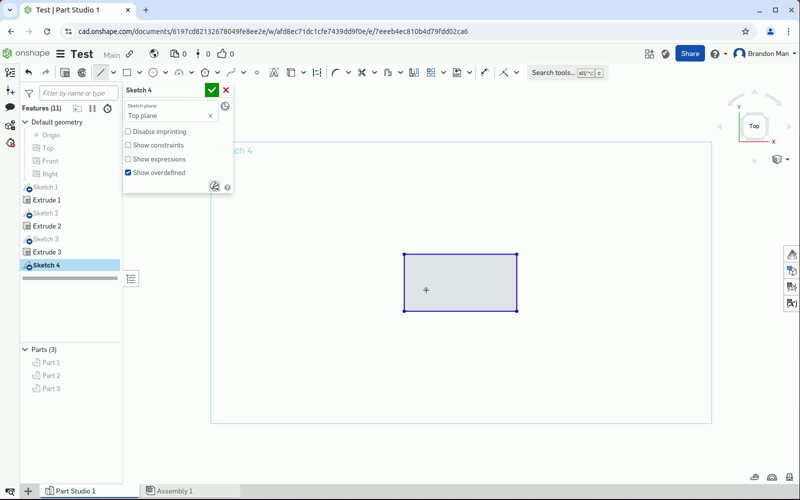
mouse_move(456, 289)
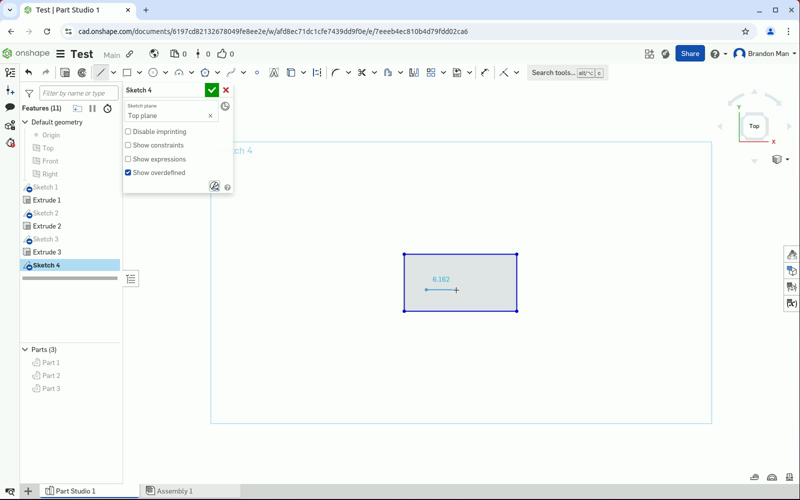
mouse_move(440, 289)
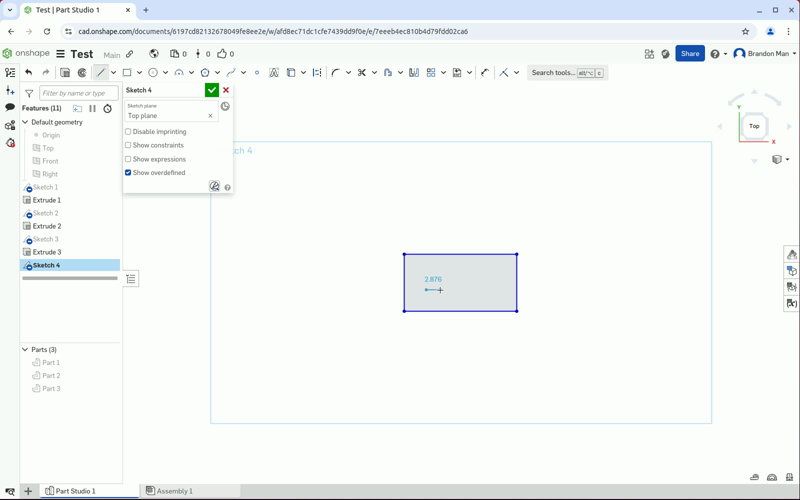
click(440, 289)
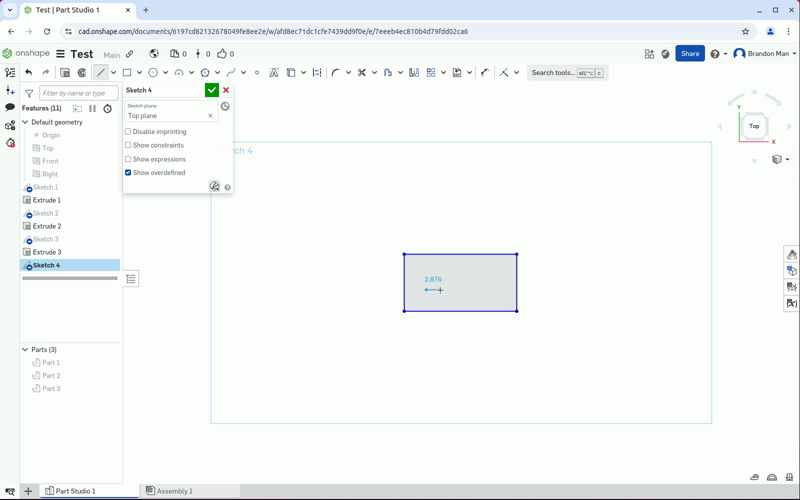
key_up(shift)
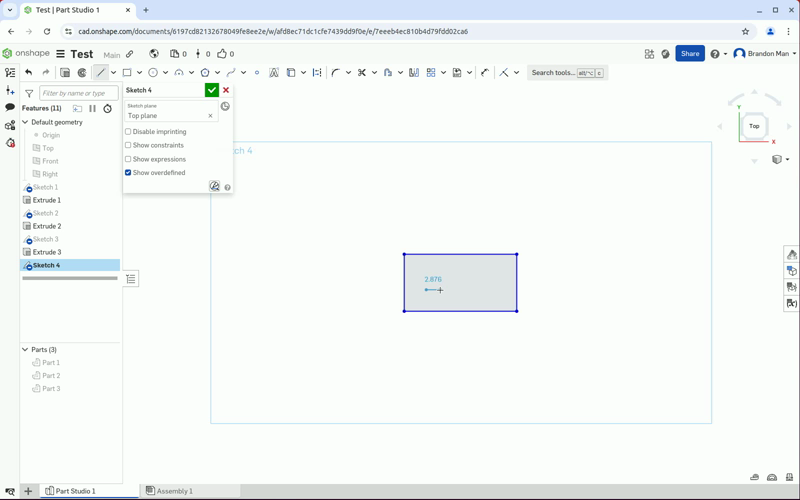
key_down(shift)
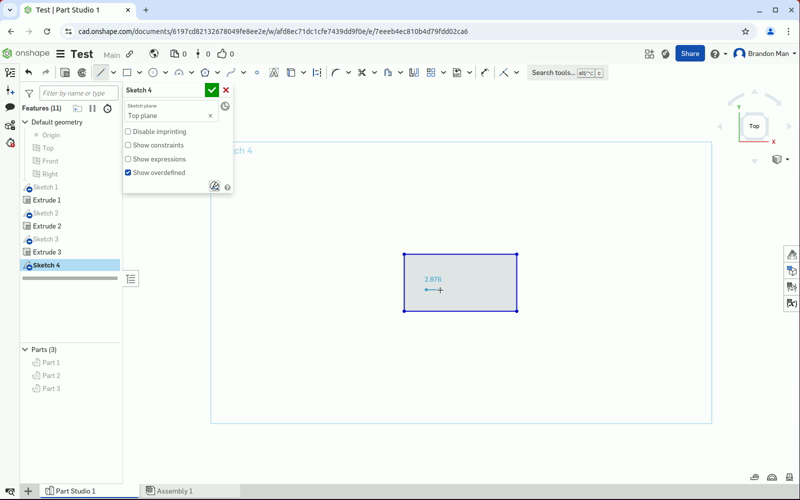
mouse_move(470, 289)
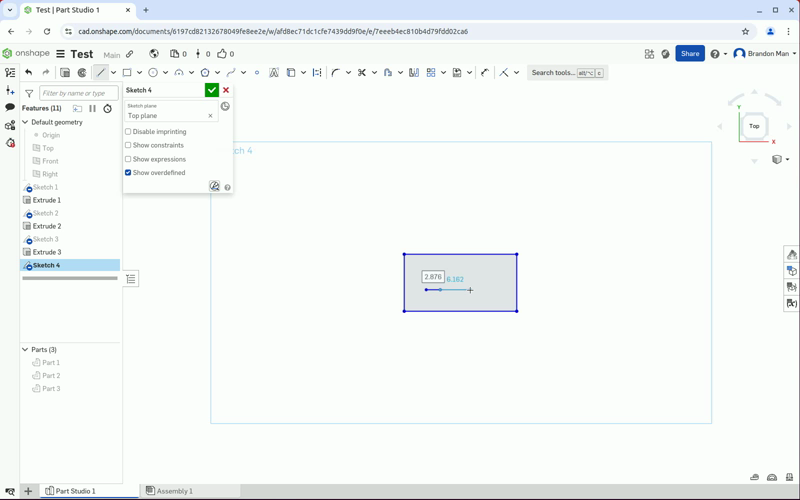
mouse_move(440, 275)
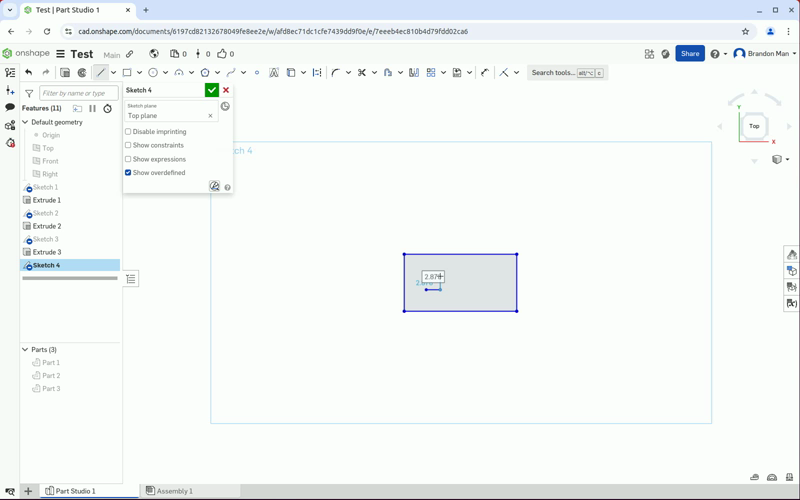
click(440, 275)
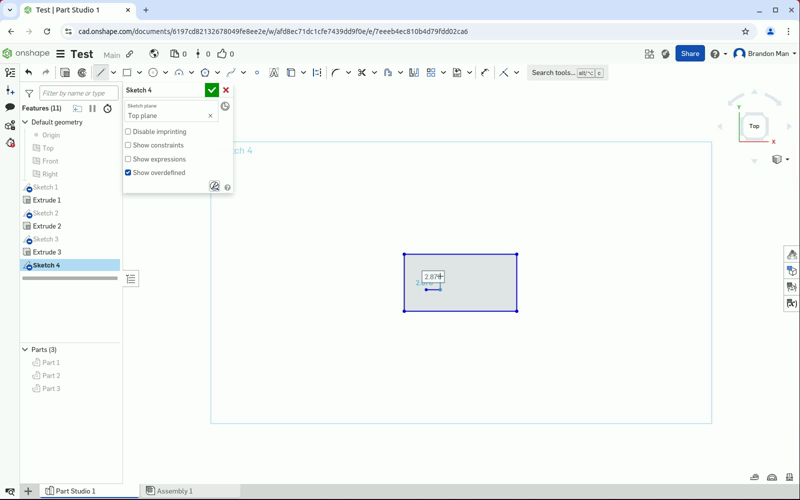
key_up(shift)
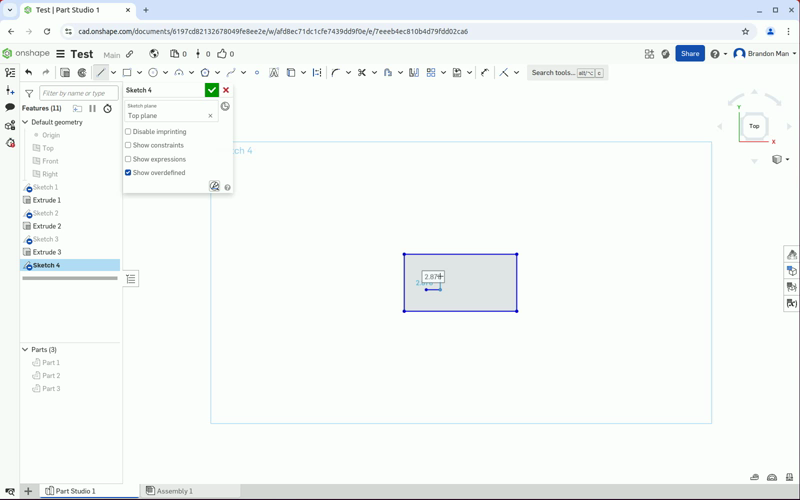
key_down(shift)
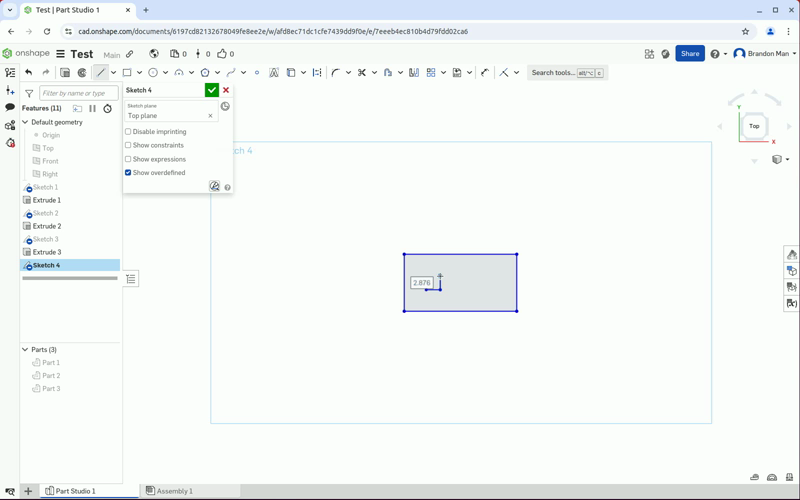
mouse_move(470, 275)
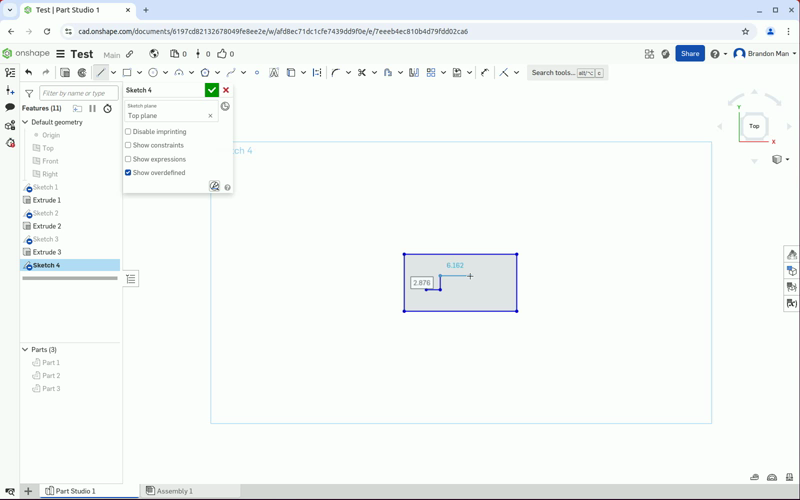
mouse_move(426, 275)
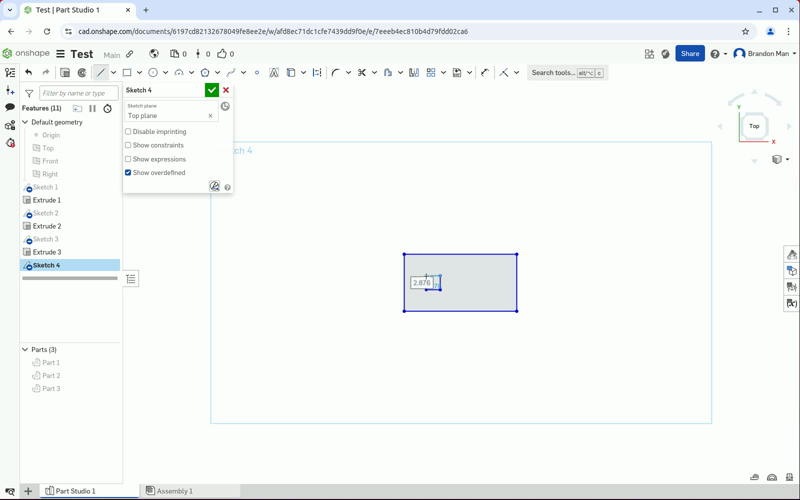
click(426, 275)
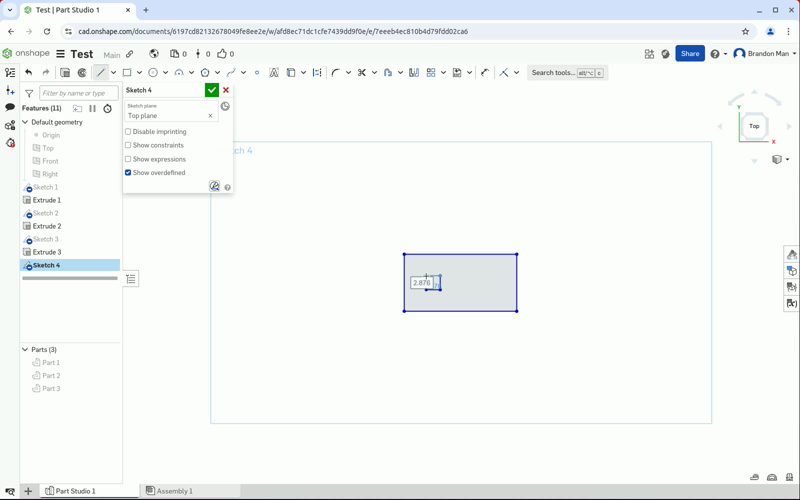
key_up(shift)
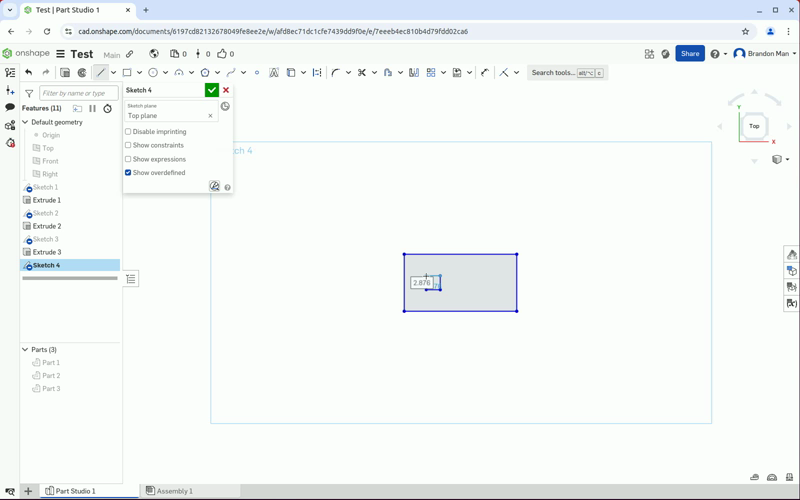
mouse_move(456, 275)
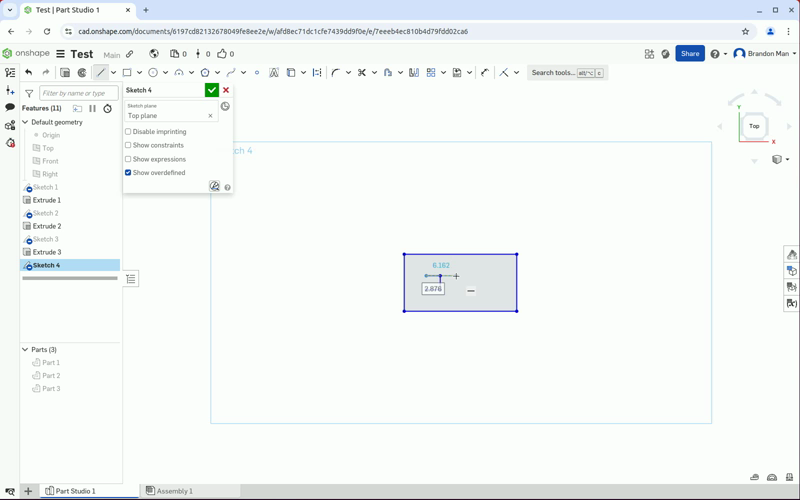
key_down(shift)
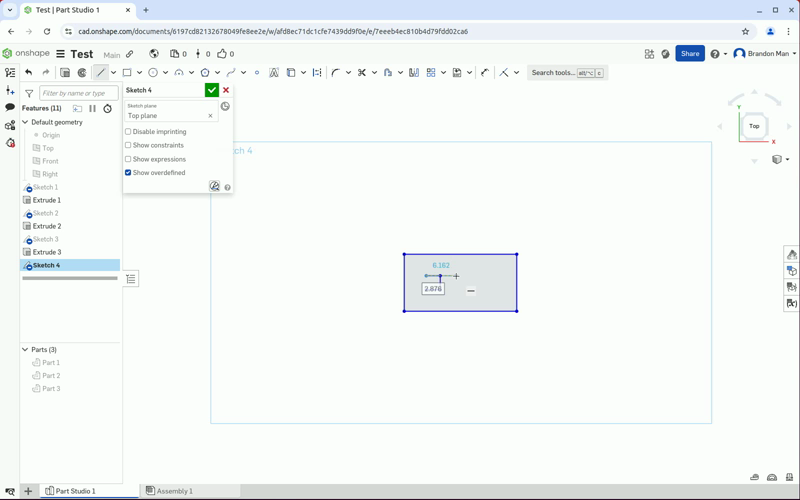
mouse_move(426, 289)
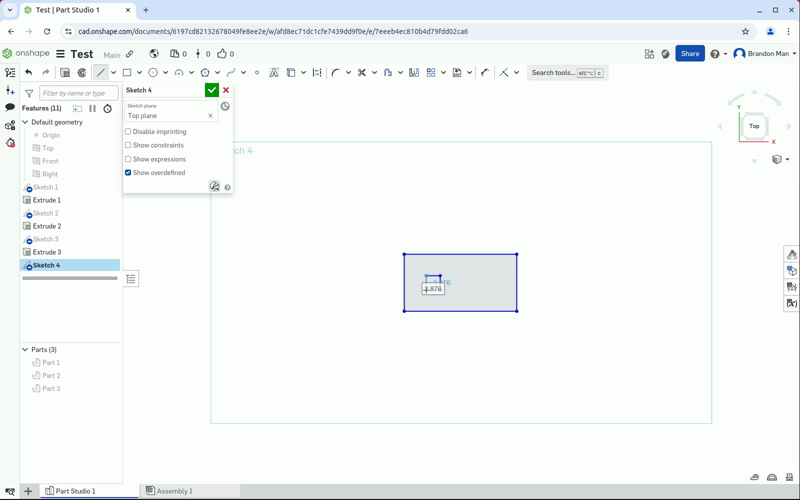
key_up(shift)
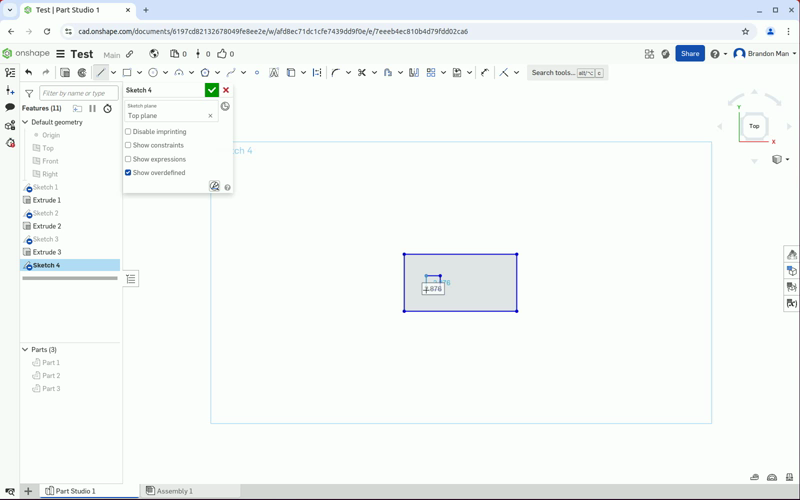
click(426, 289)
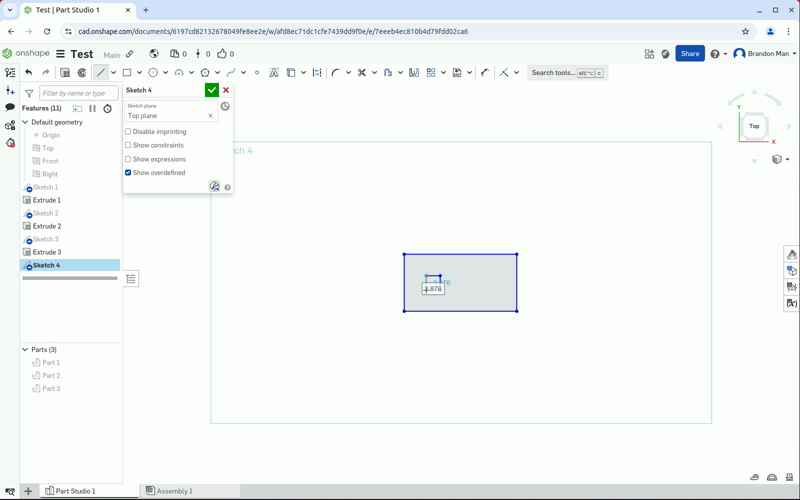
key(esc)
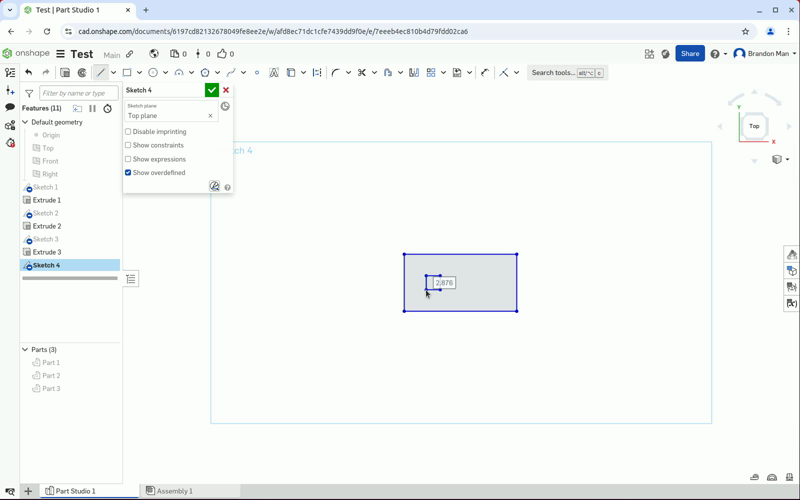
key(c)
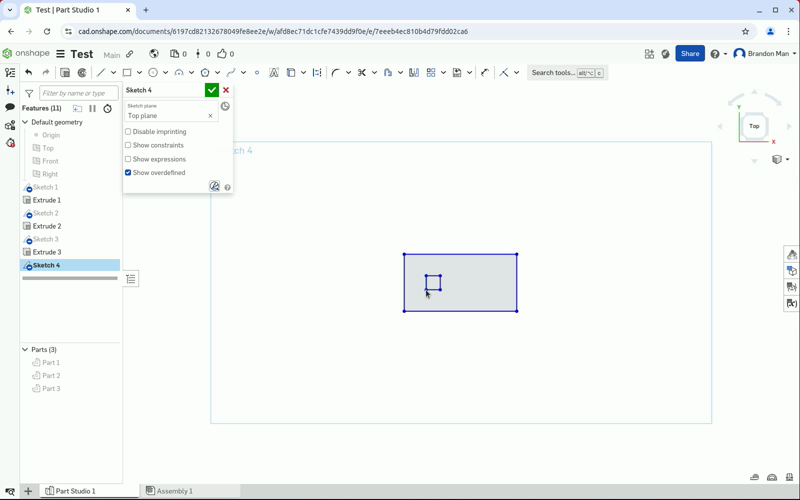
key_down(shift)
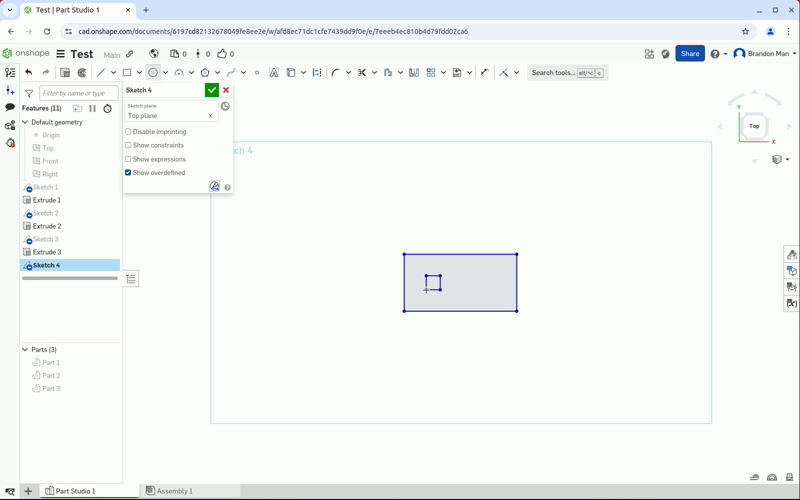
mouse_move(461, 282)
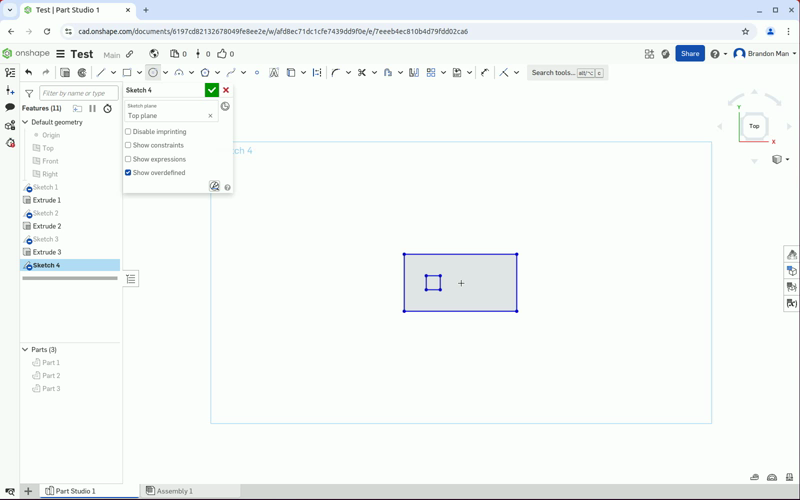
click(461, 282)
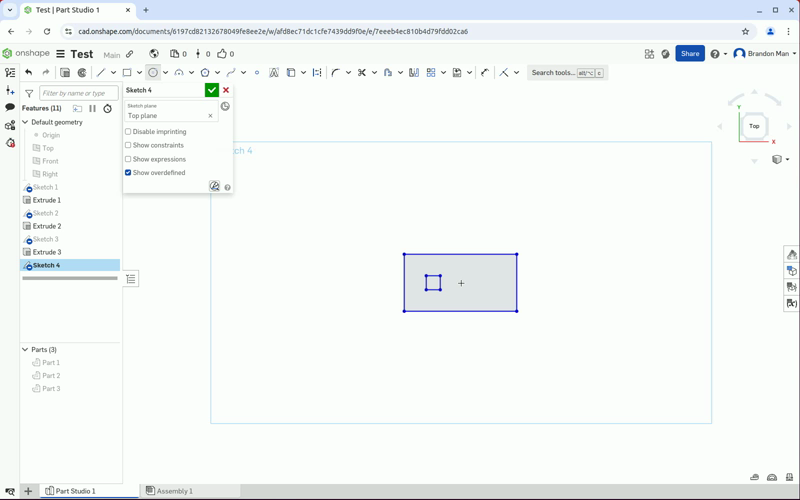
key_up(shift)
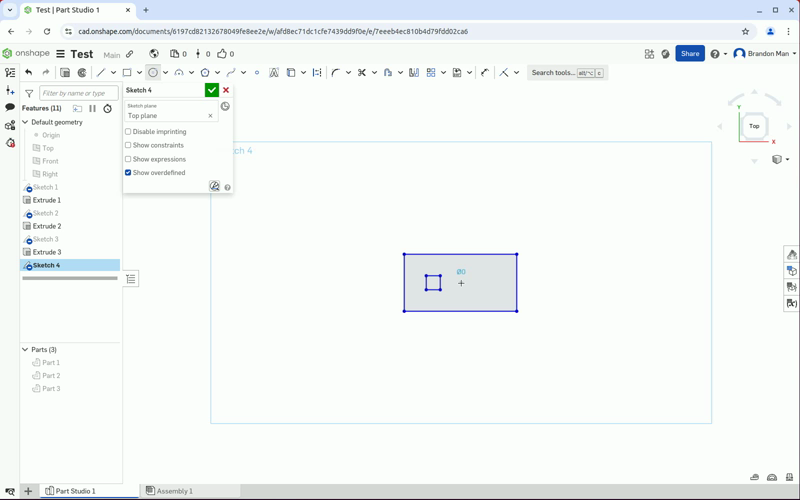
mouse_move(468, 282)
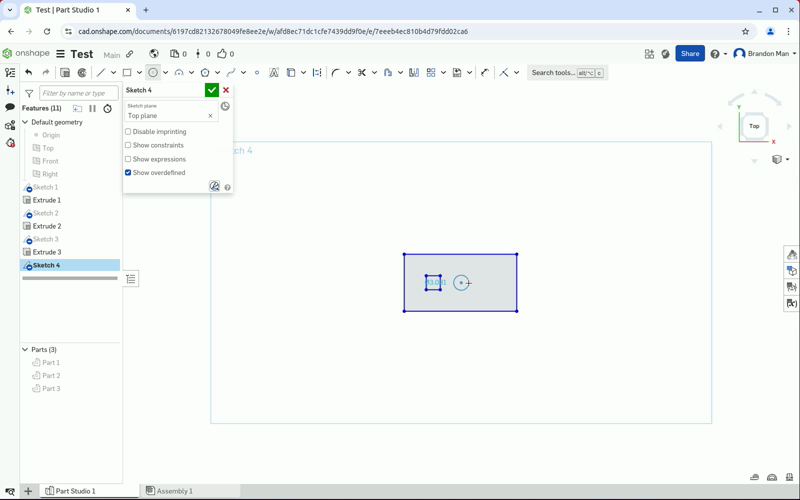
click(468, 282)
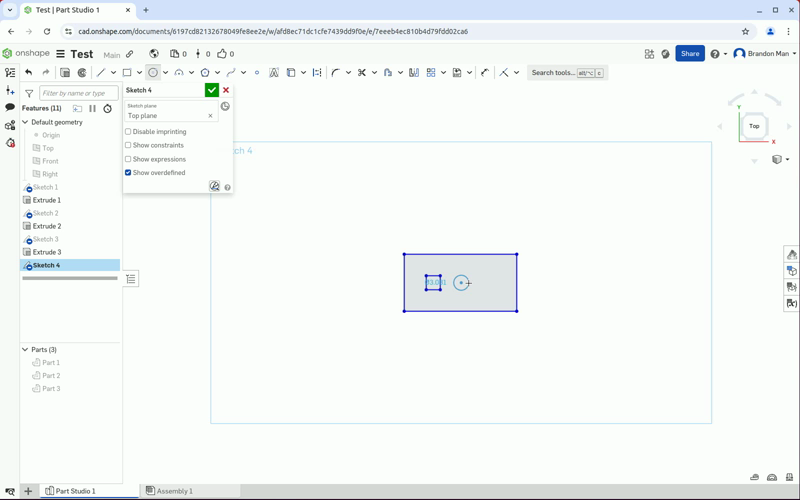
key(esc)
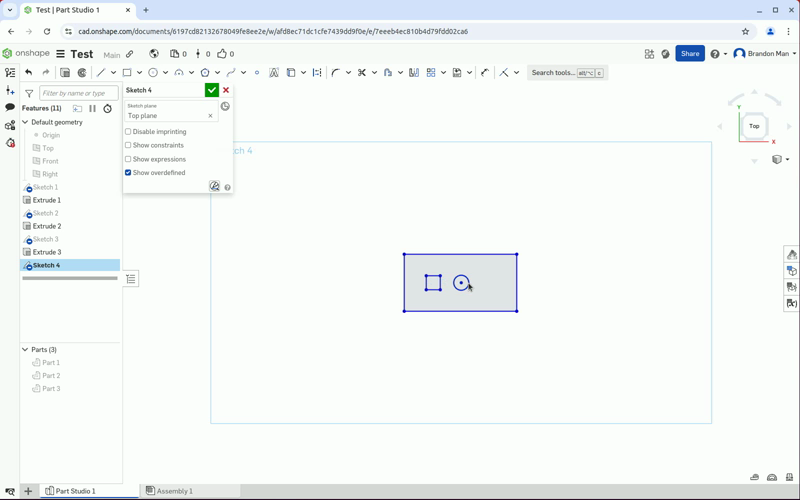
key(l)
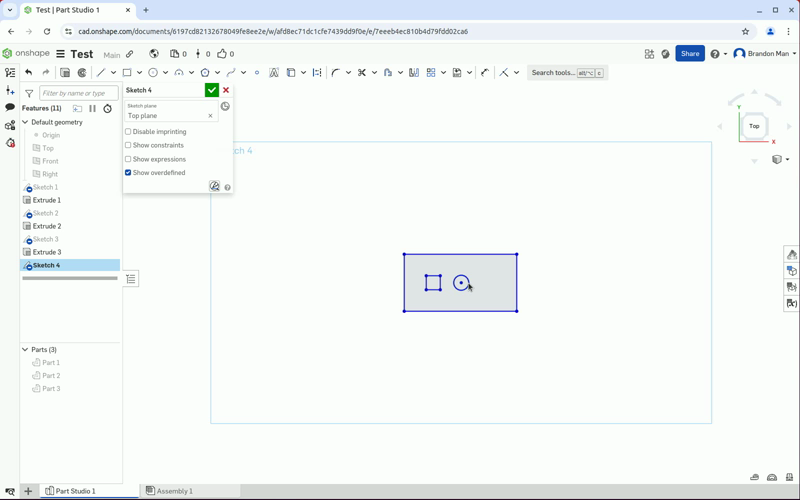
key_down(shift)
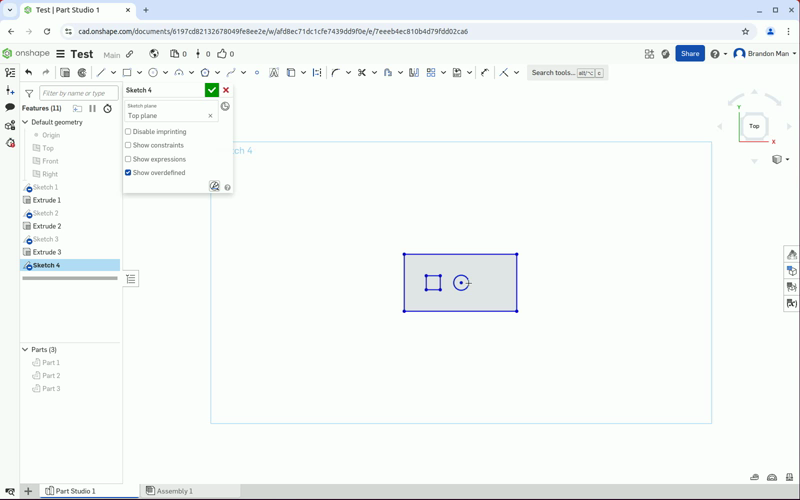
mouse_move(480, 286)
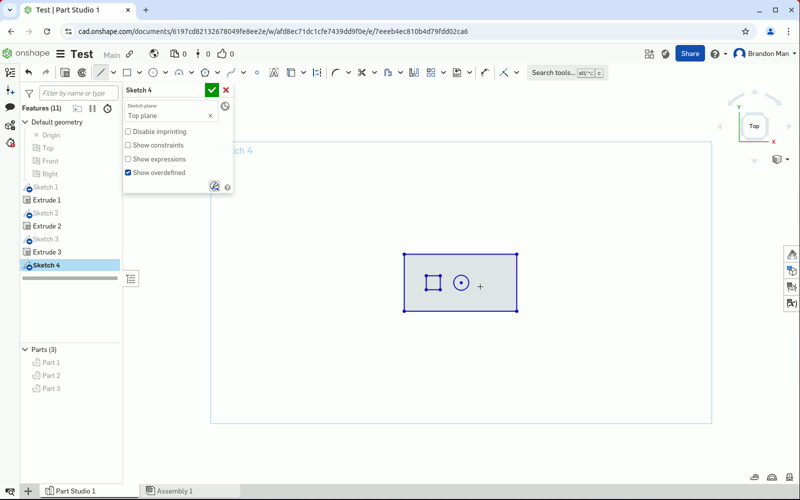
click(480, 286)
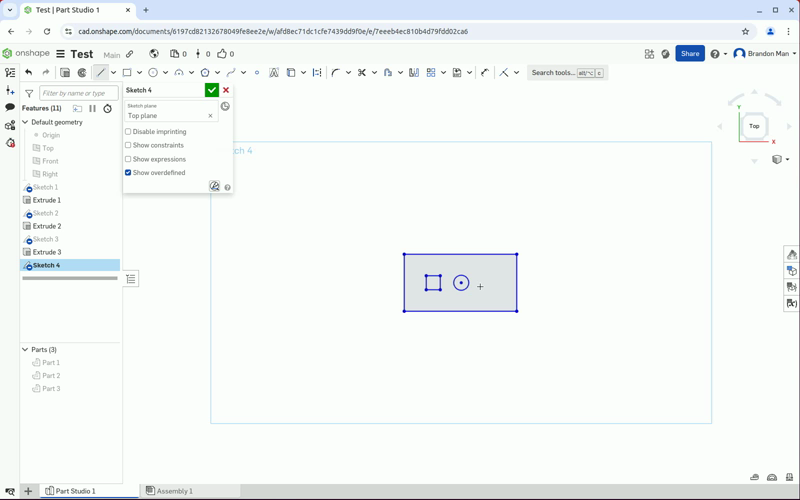
key_up(shift)
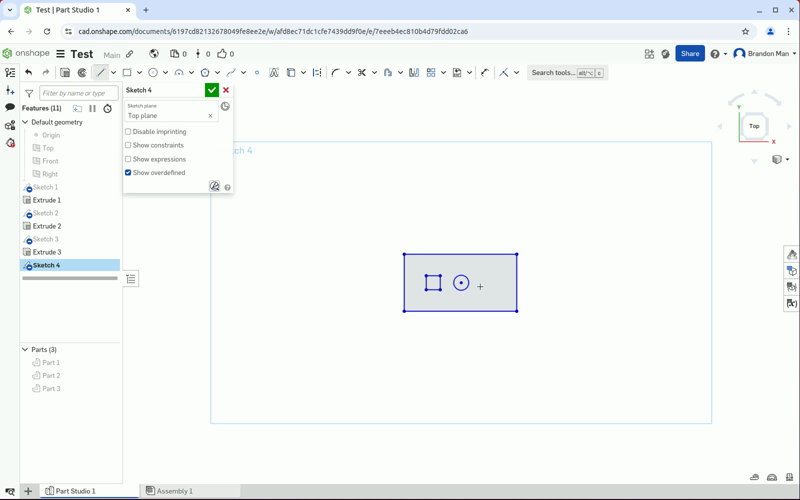
key_down(shift)
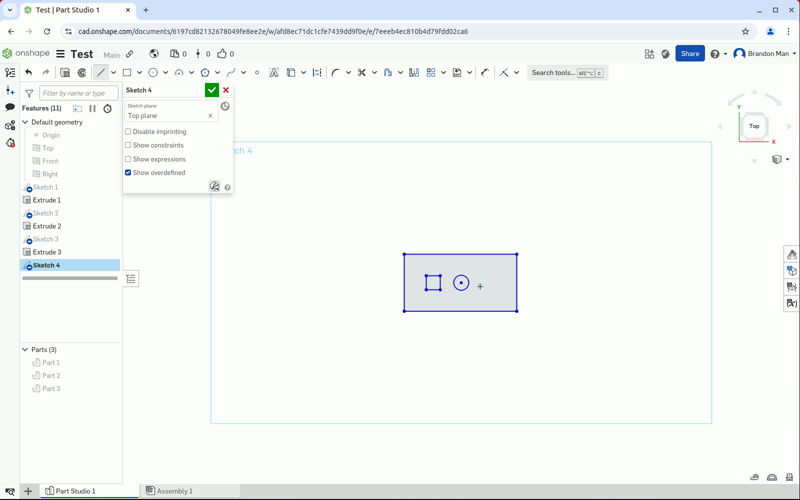
mouse_move(510, 286)
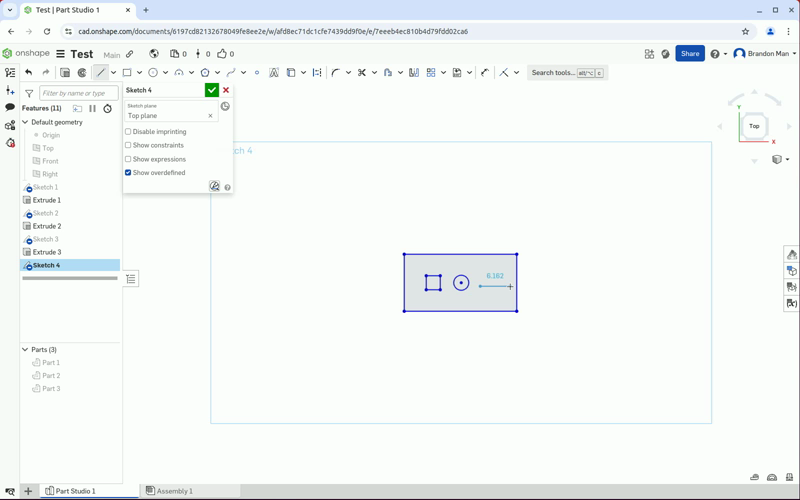
mouse_move(488, 292)
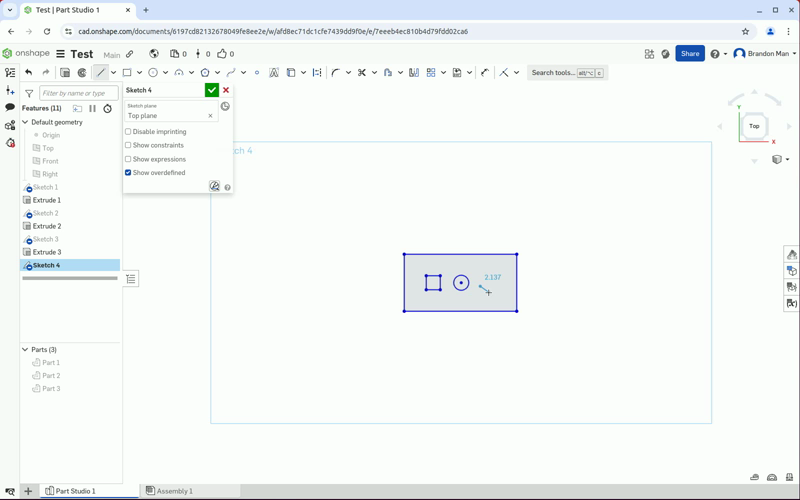
click(488, 292)
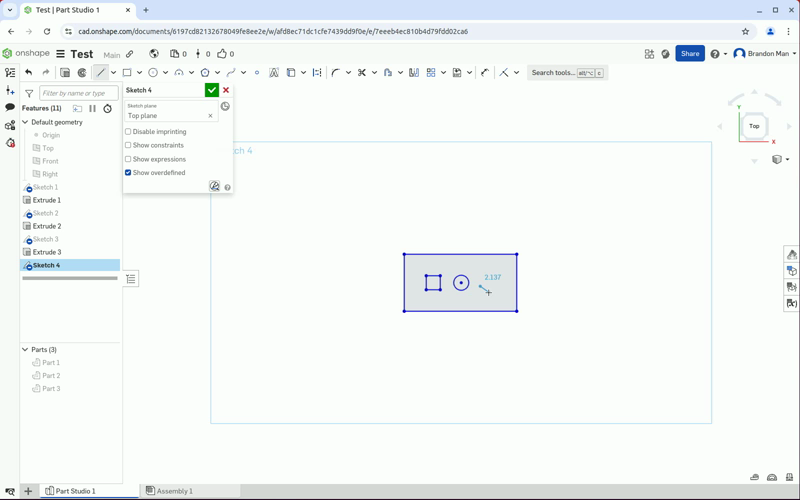
key_up(shift)
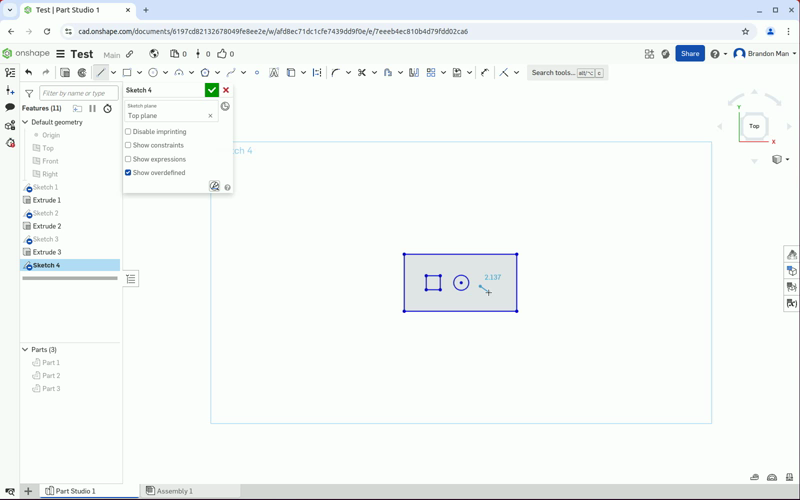
key_down(shift)
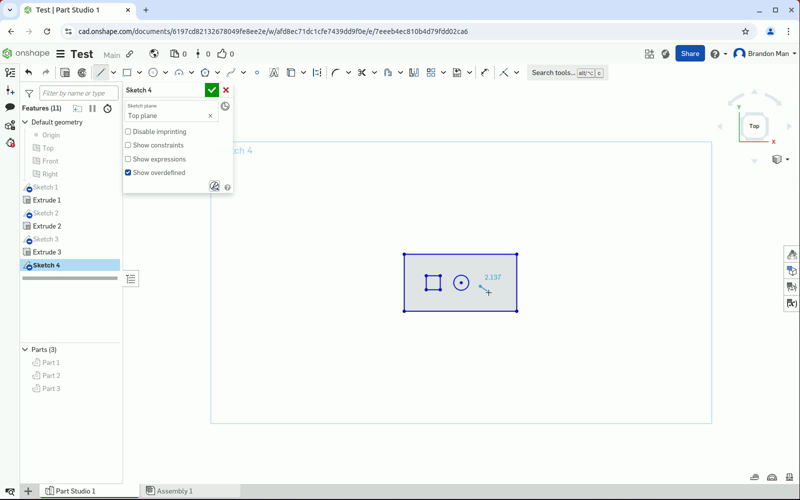
mouse_move(518, 292)
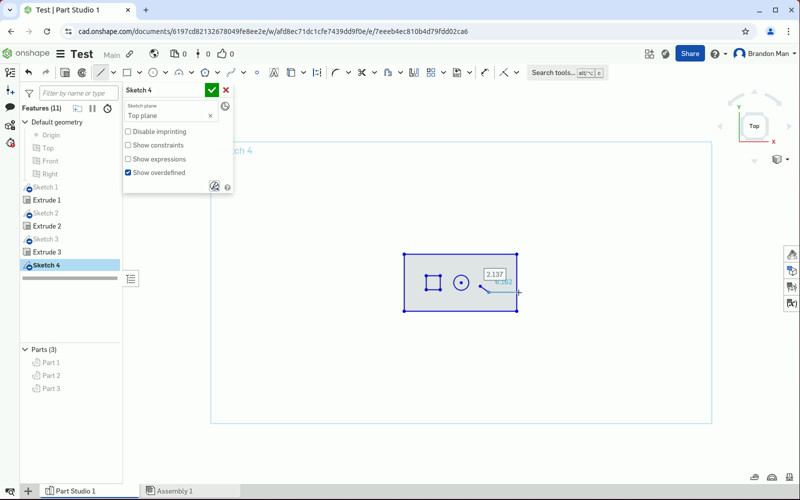
mouse_move(496, 286)
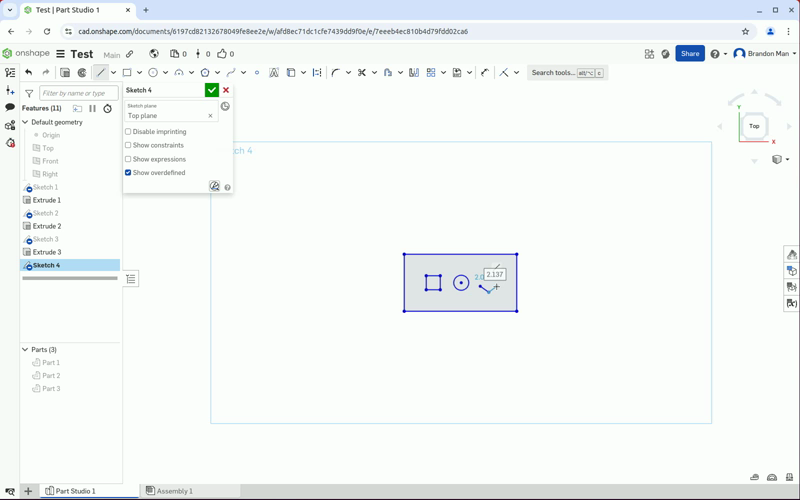
click(496, 286)
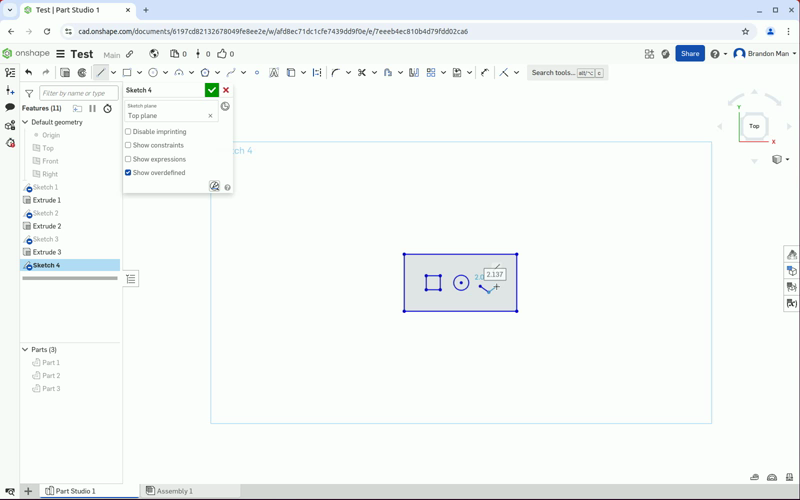
key_up(shift)
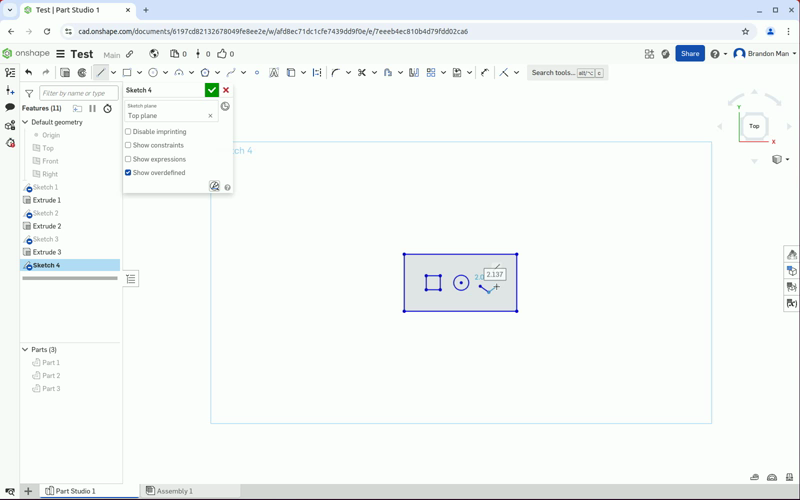
key_down(shift)
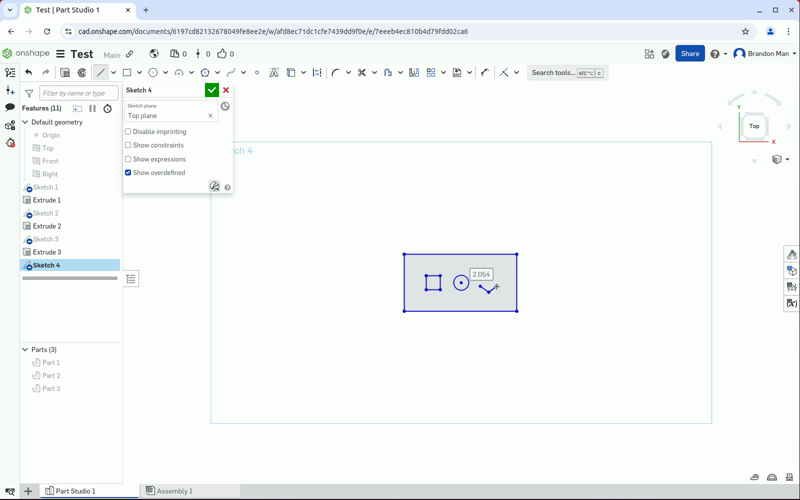
mouse_move(526, 286)
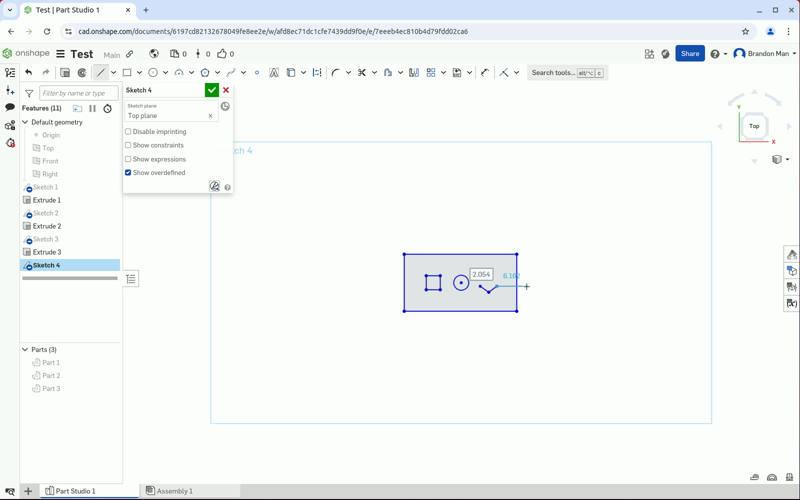
mouse_move(494, 275)
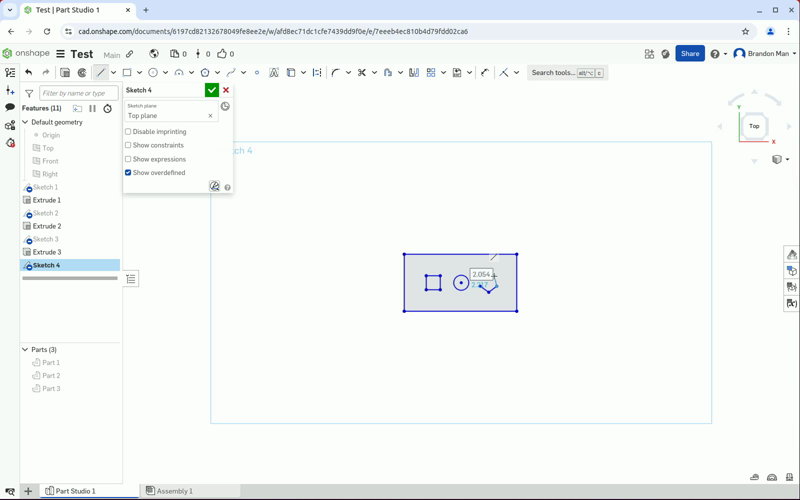
click(494, 275)
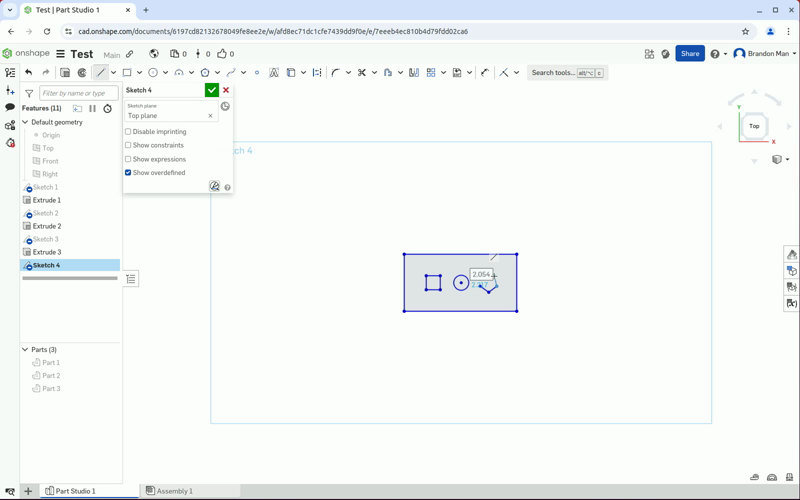
key_up(shift)
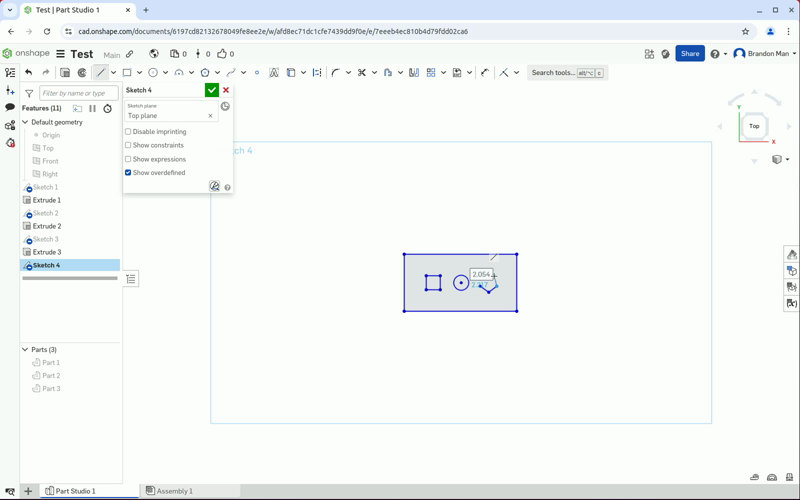
key_down(shift)
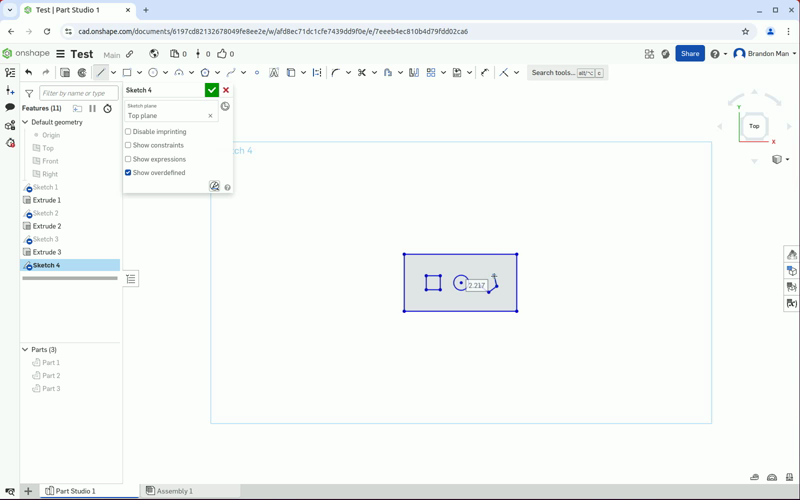
mouse_move(524, 275)
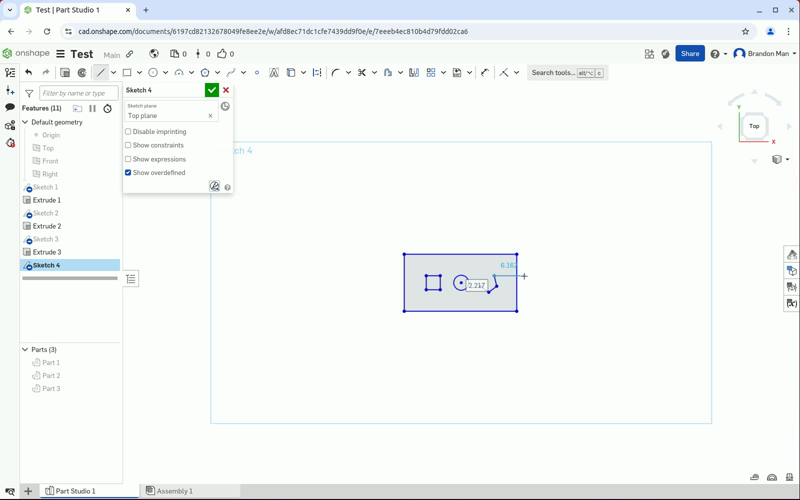
mouse_move(483, 275)
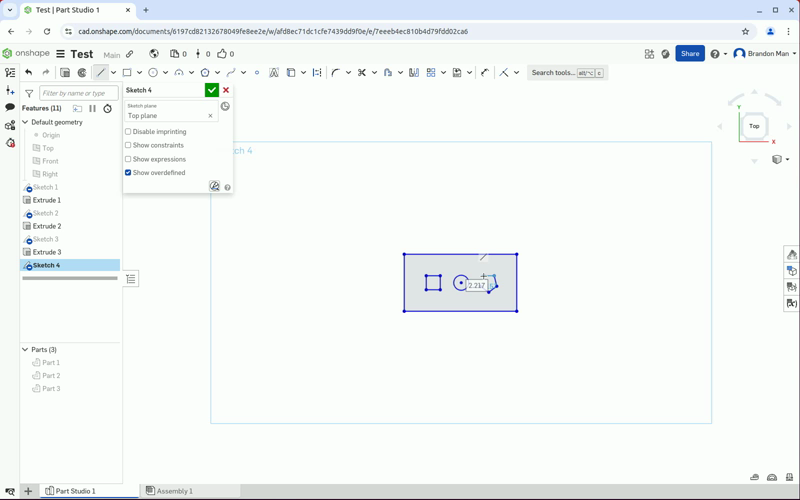
click(483, 275)
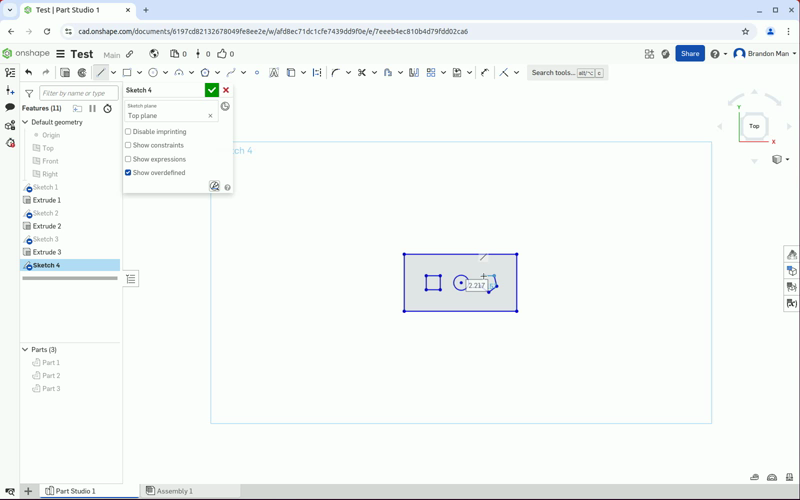
key_up(shift)
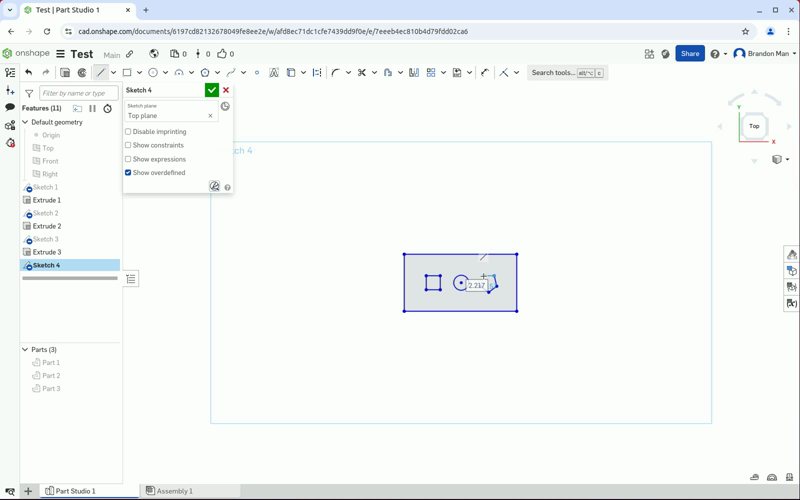
mouse_move(513, 275)
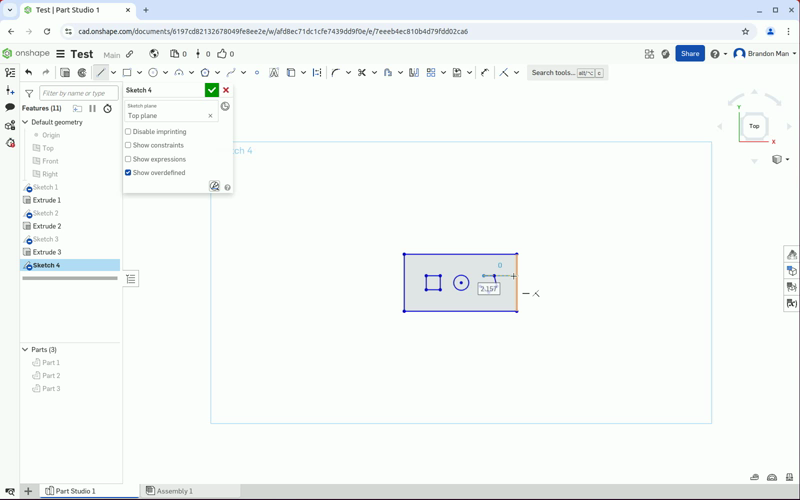
key_down(shift)
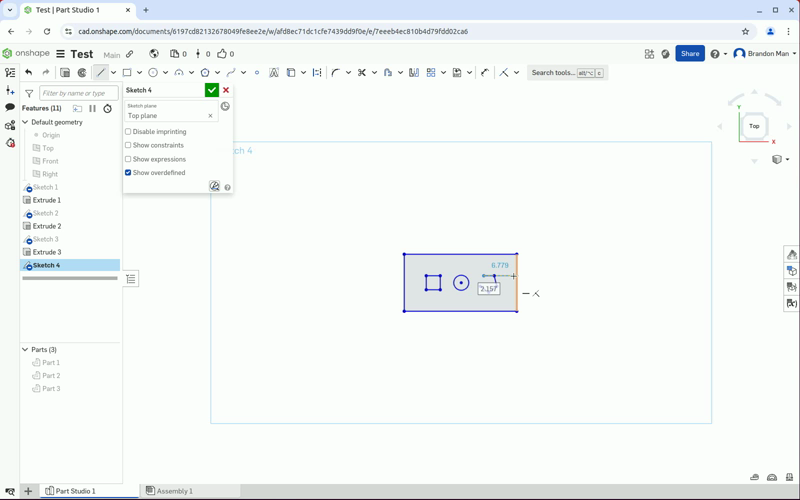
mouse_move(480, 286)
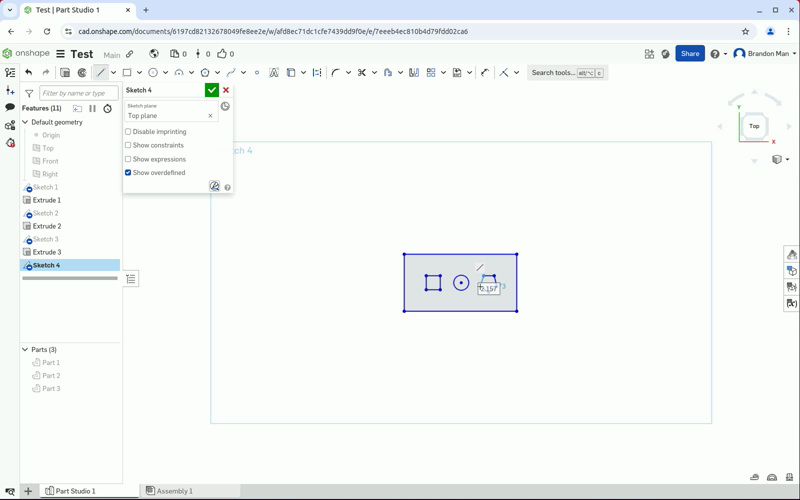
key_up(shift)
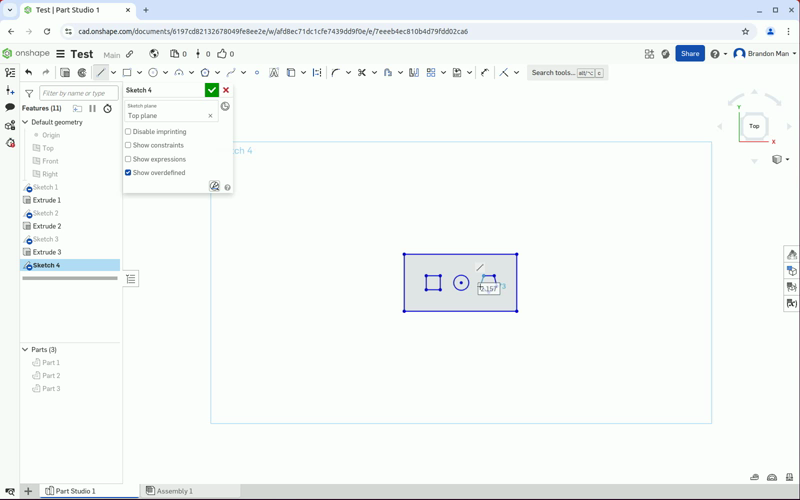
click(480, 286)
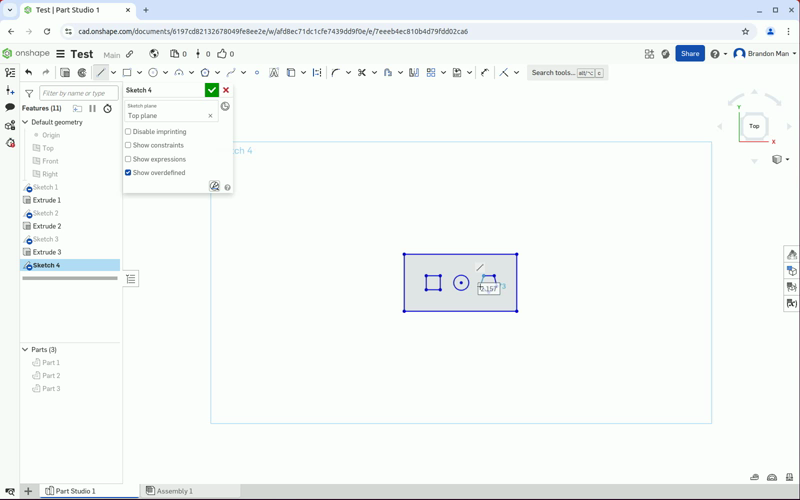
key(esc)
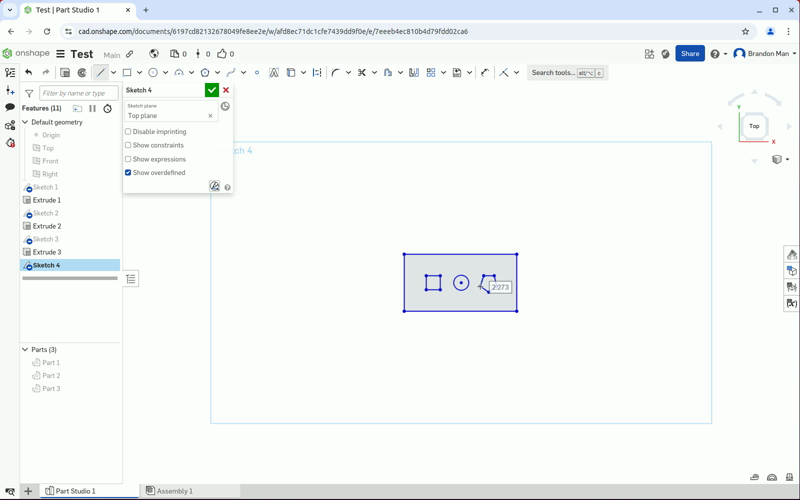
mouse_move(412, 298)
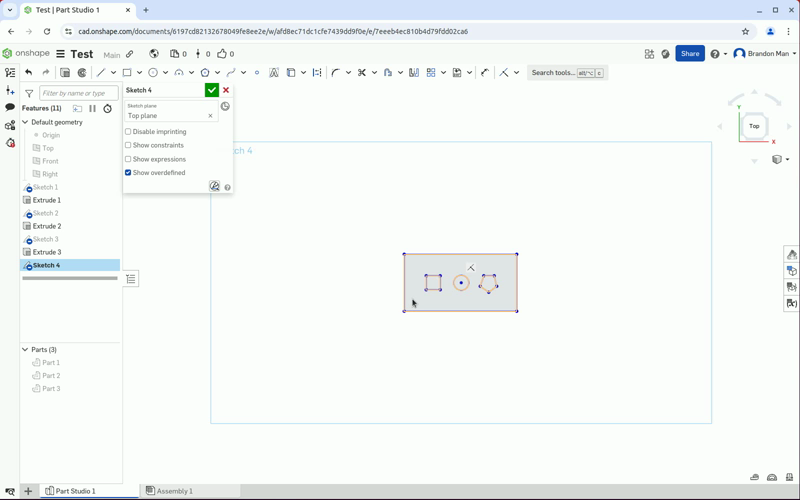
click(412, 298)
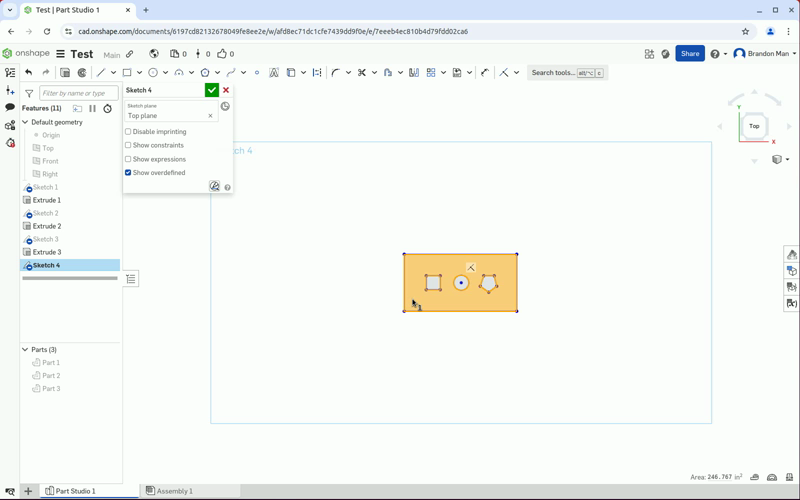
mouse_move(73, 352)
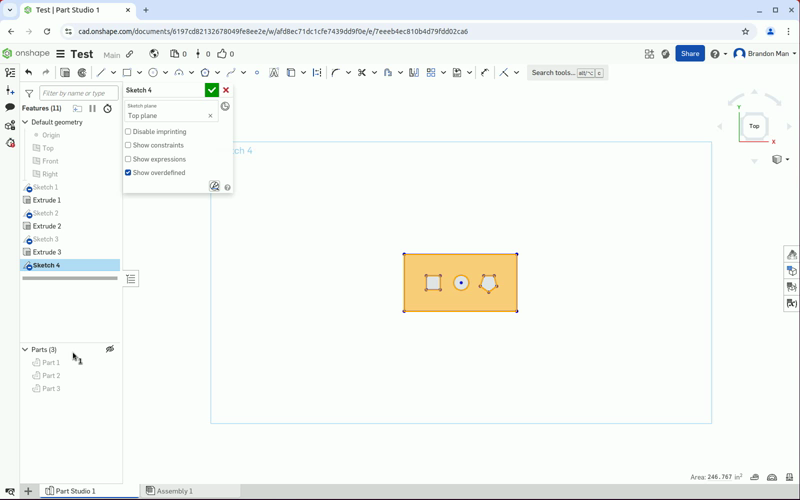
key(shift+y)
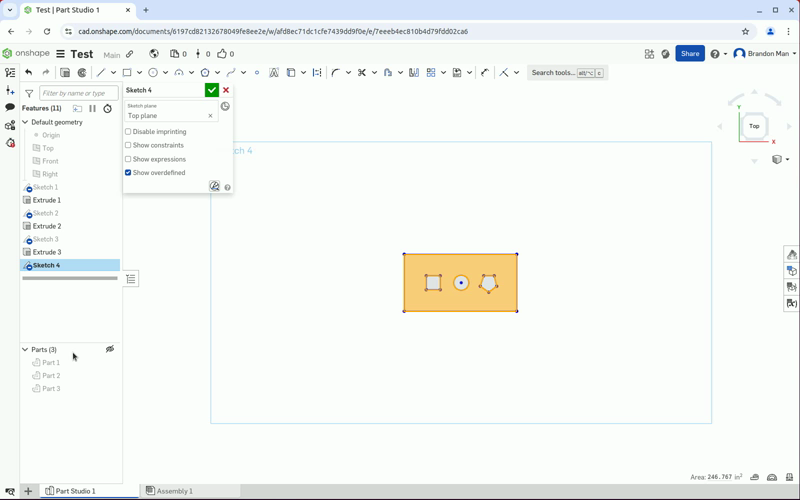
key(shift+e)
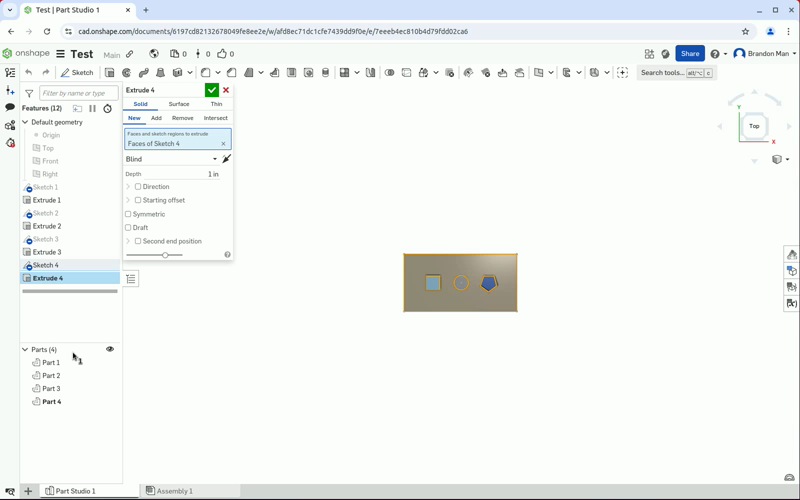
mouse_move(143, 106)
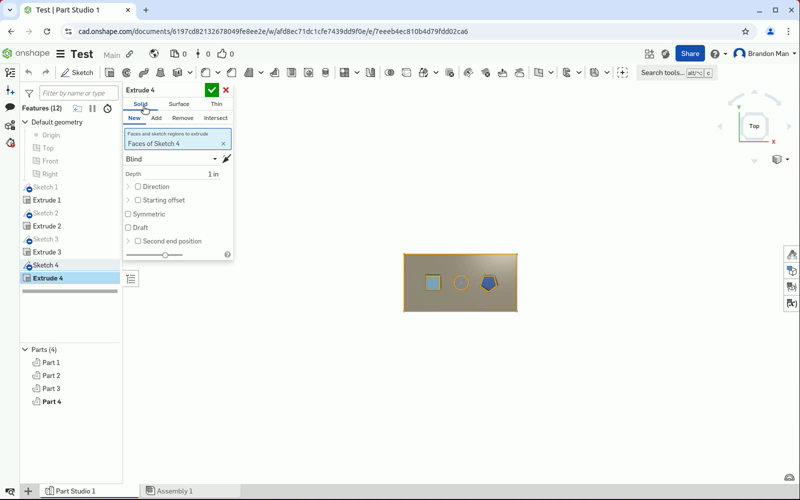
click(143, 106)
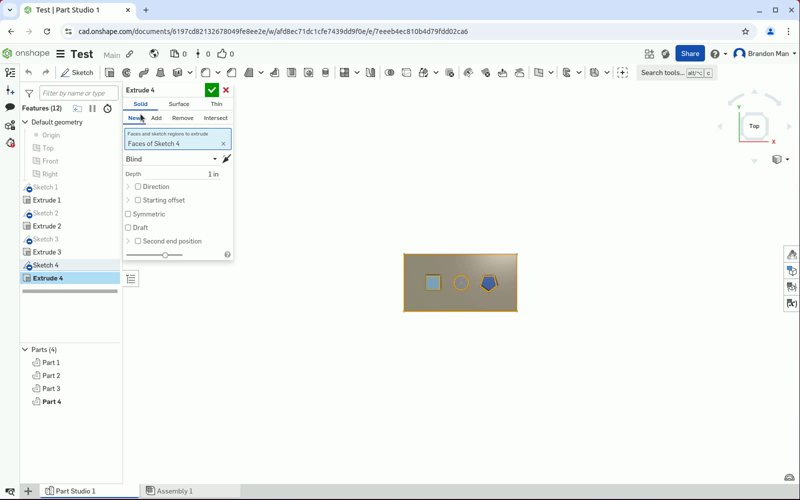
mouse_move(137, 120)
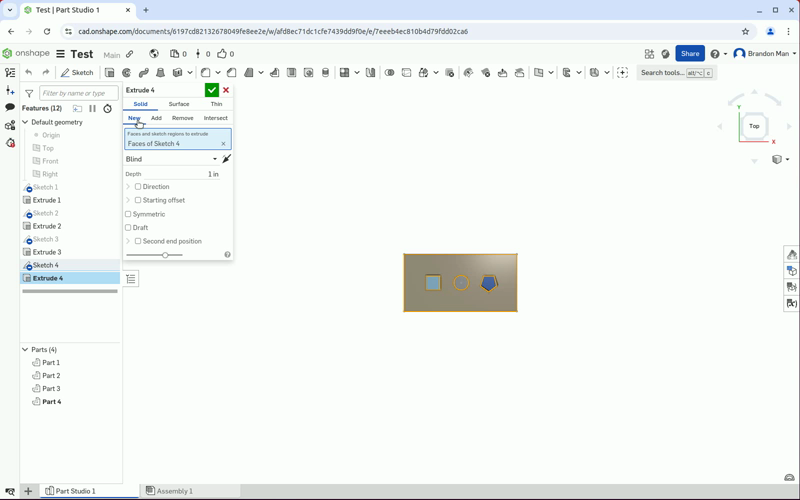
click(137, 120)
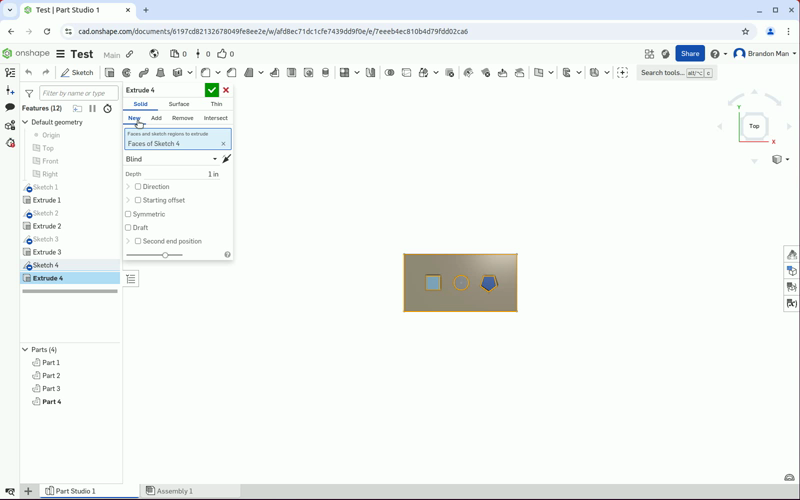
key(tab, 4)
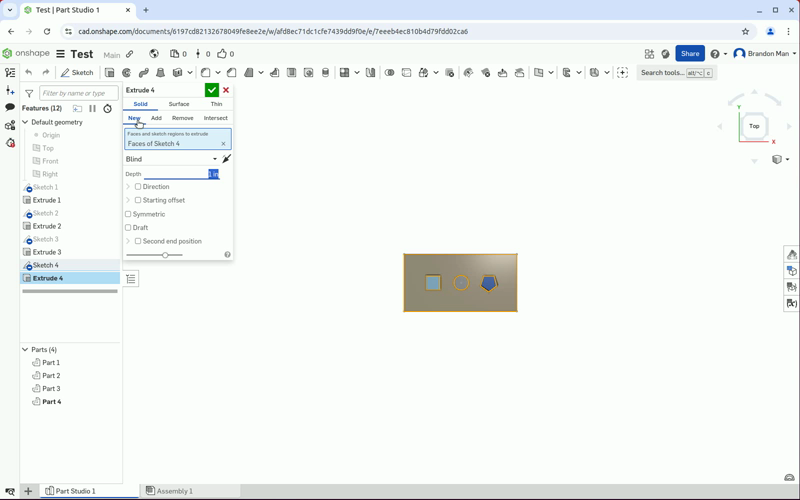
text(1.204)
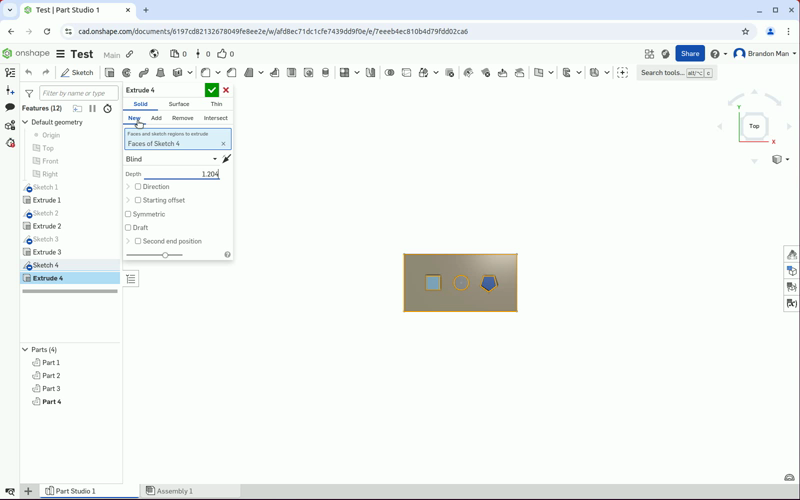
key(enter)
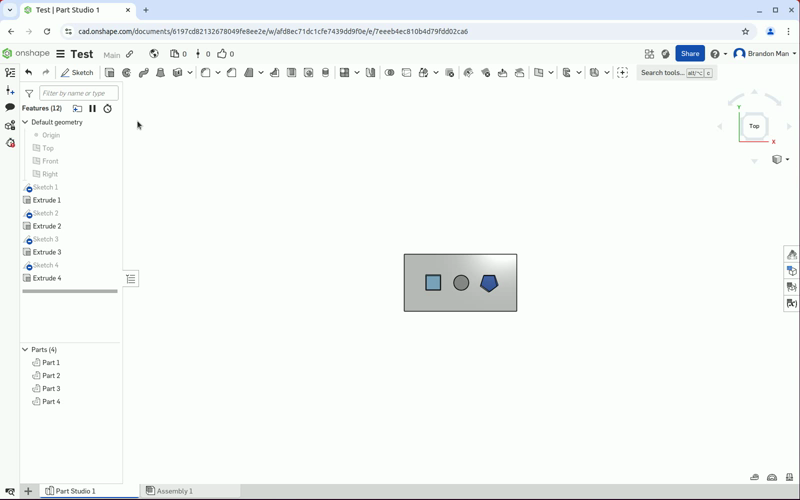
key(shift+h)
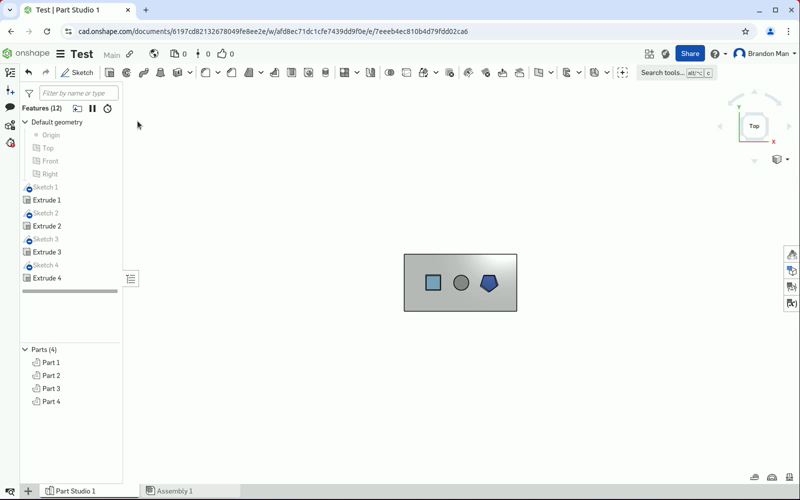
key(shift+h)
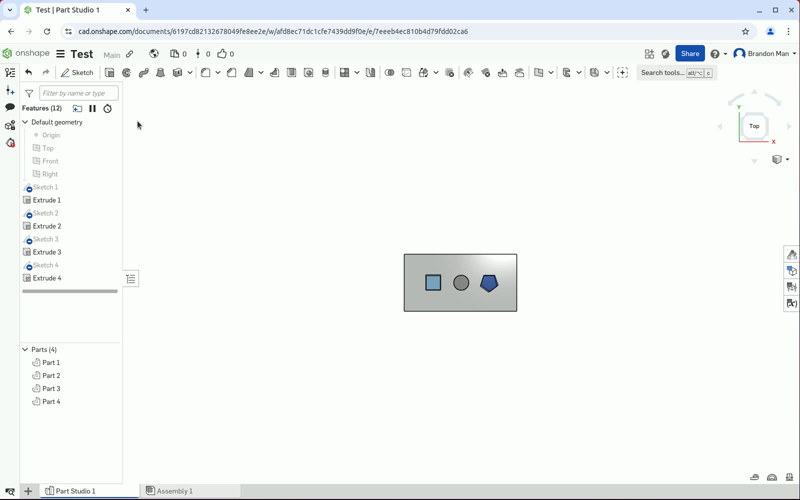
mouse_move(73, 189)
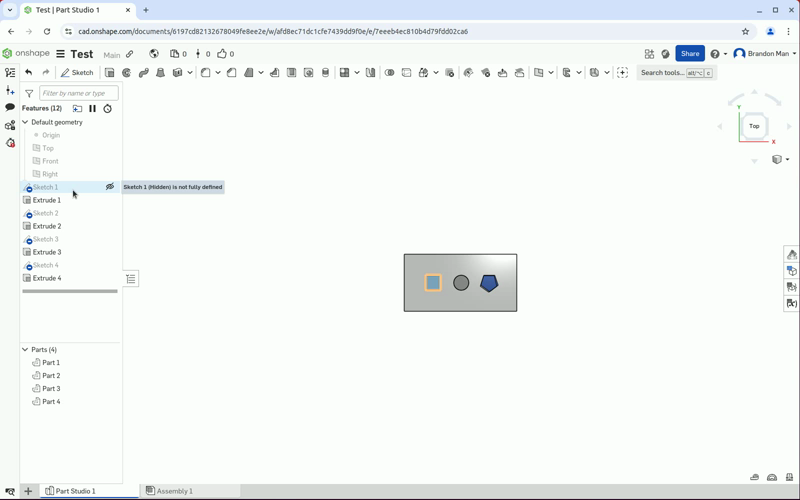
click(73, 189)
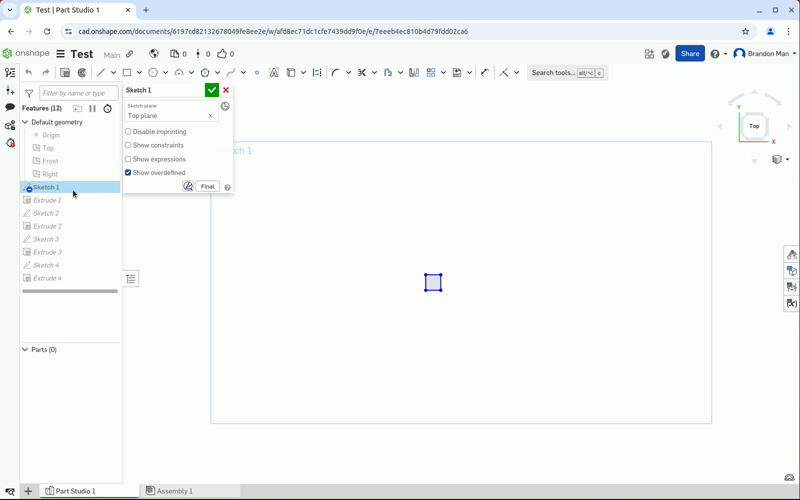
mouse_move(229, 92)
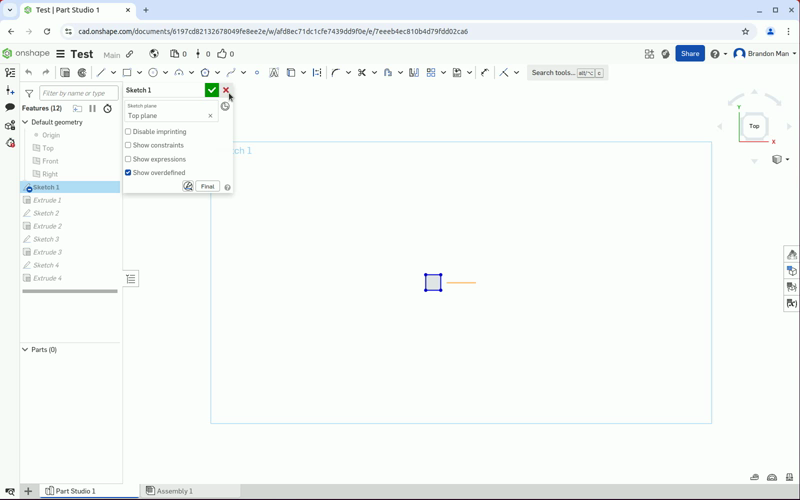
click(229, 92)
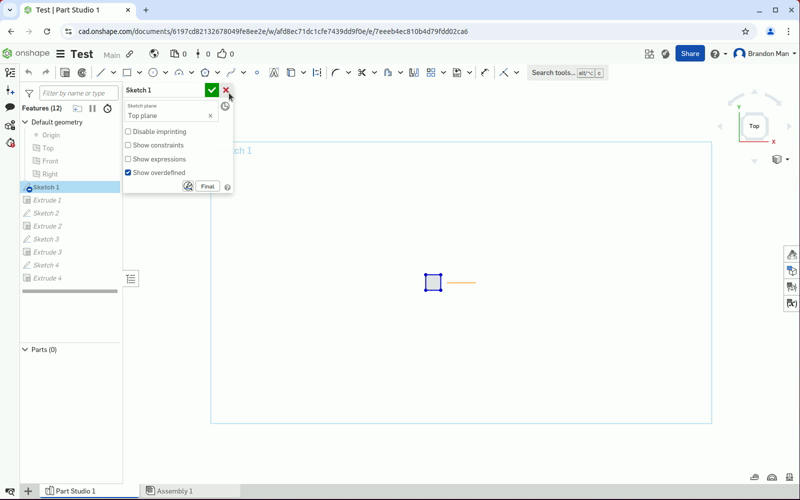
key(shift+s)
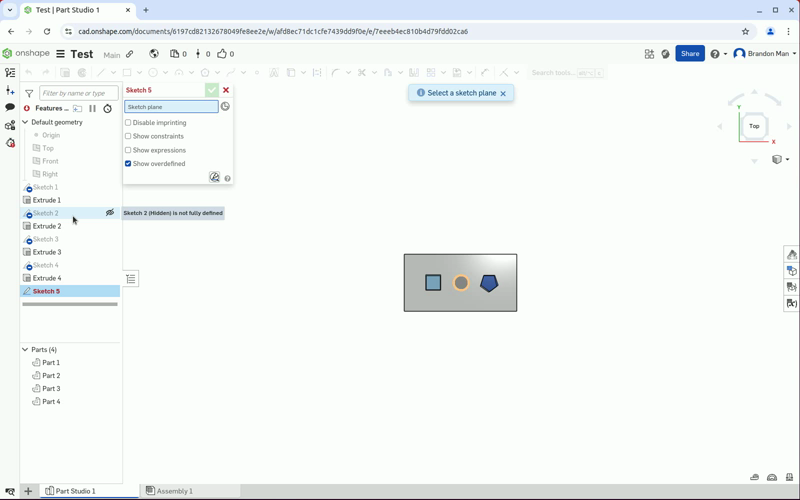
scroll(3)
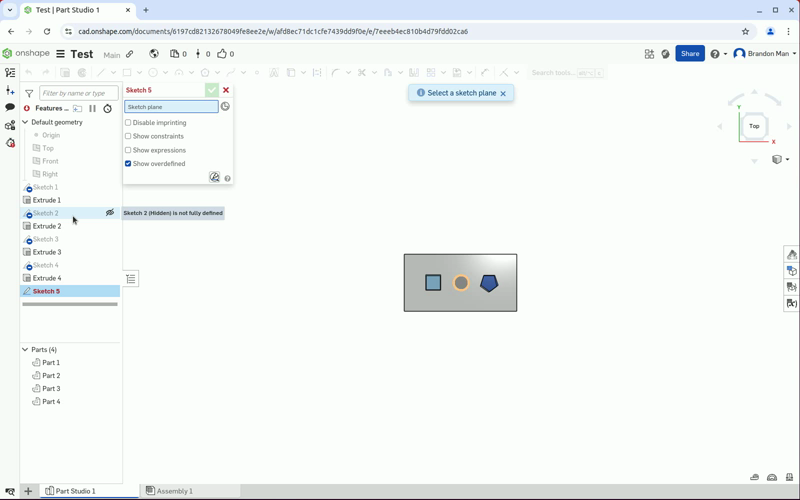
mouse_move(73, 150)
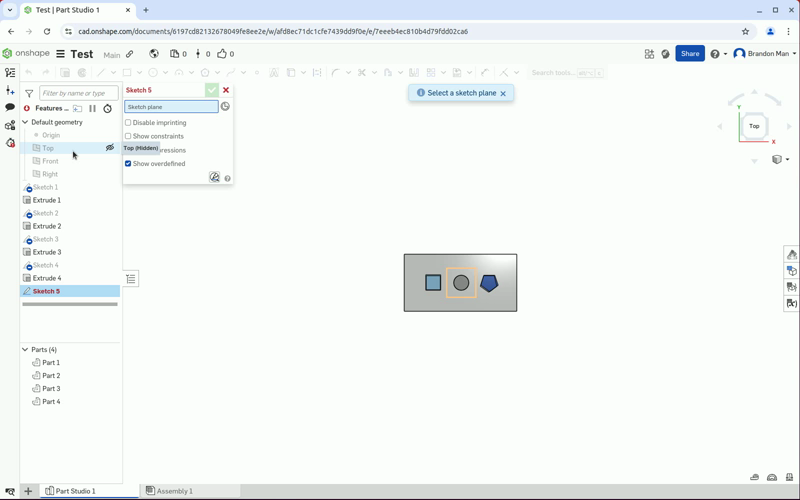
click(73, 150)
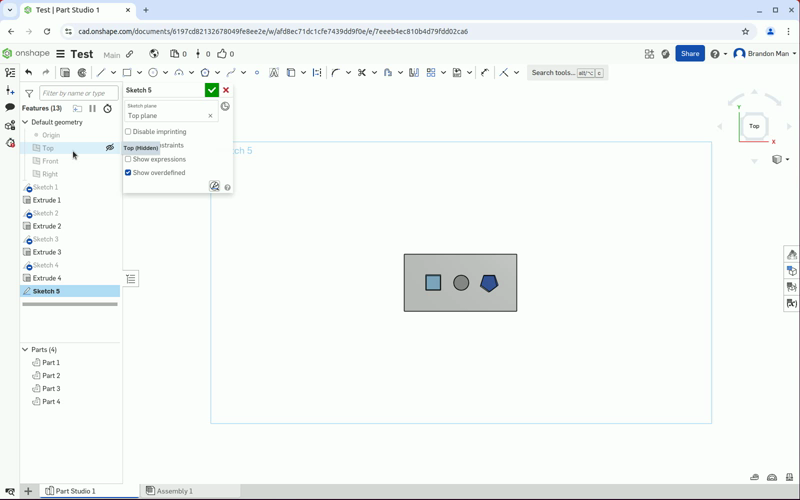
mouse_move(73, 352)
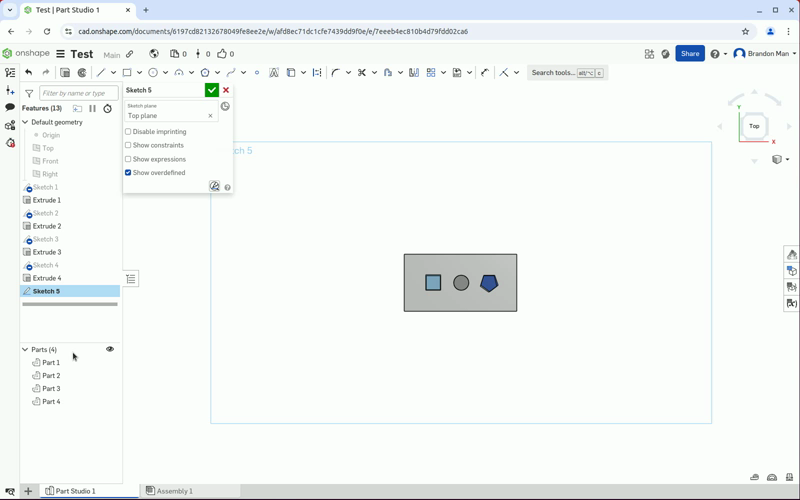
key(y)
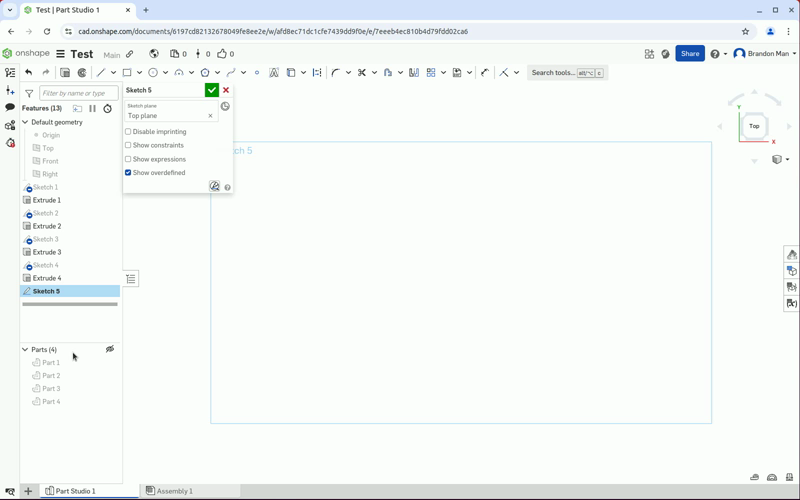
key(l)
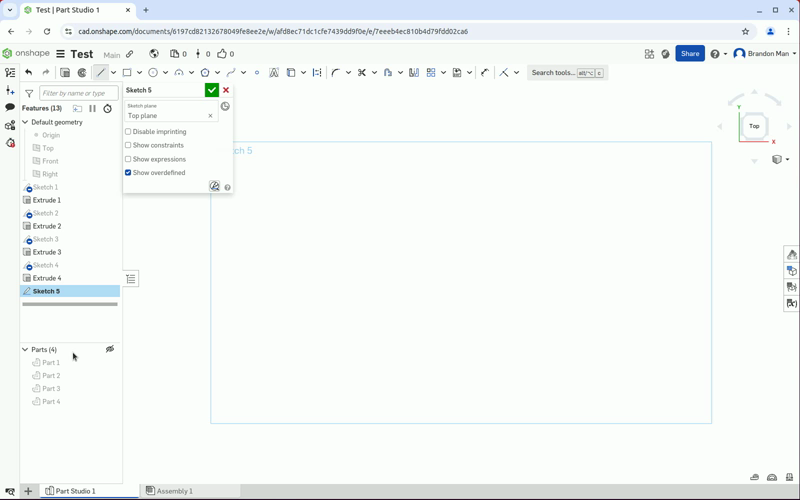
key_down(shift)
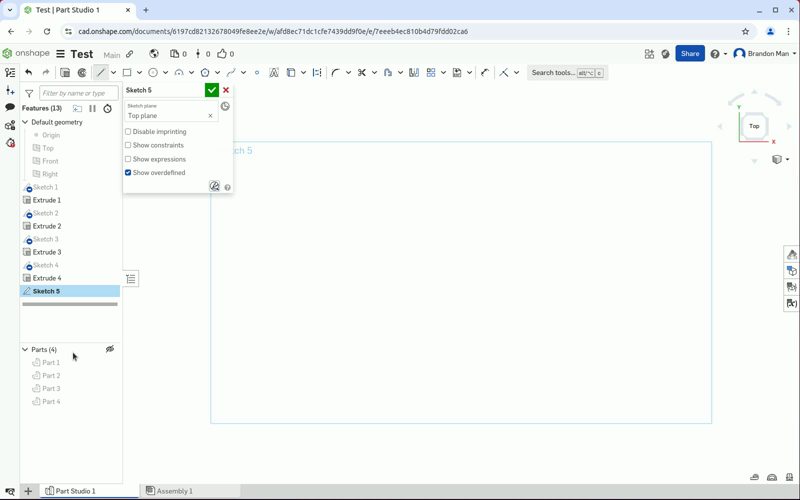
mouse_move(425, 290)
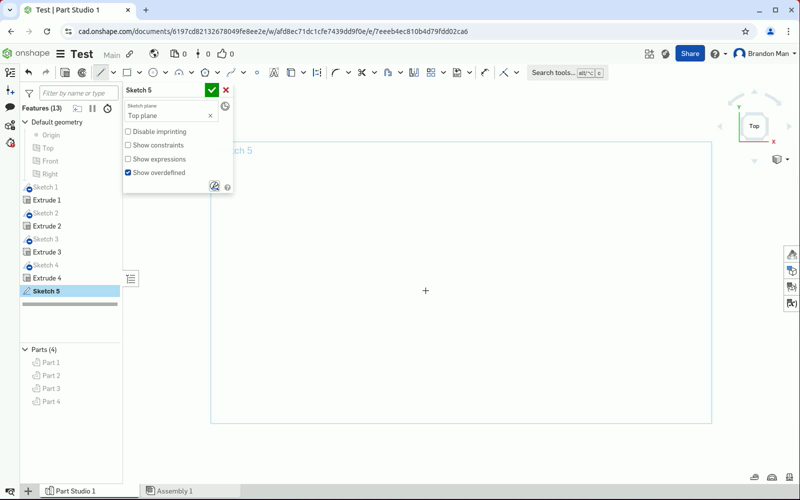
click(425, 290)
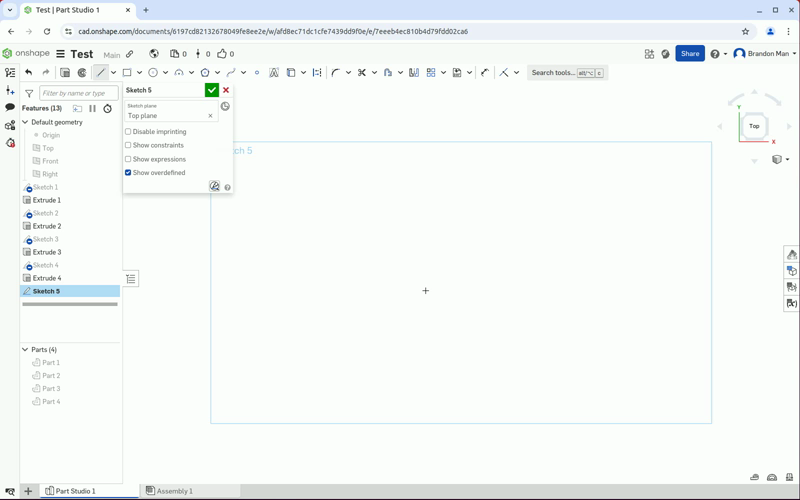
key_up(shift)
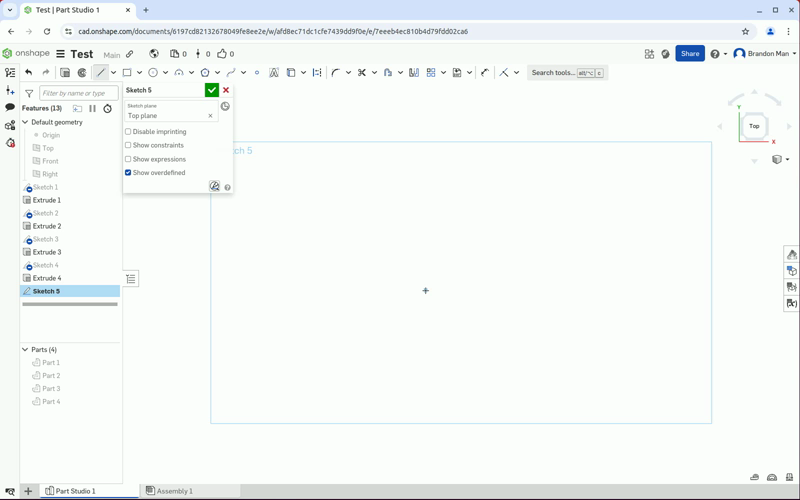
key_down(shift)
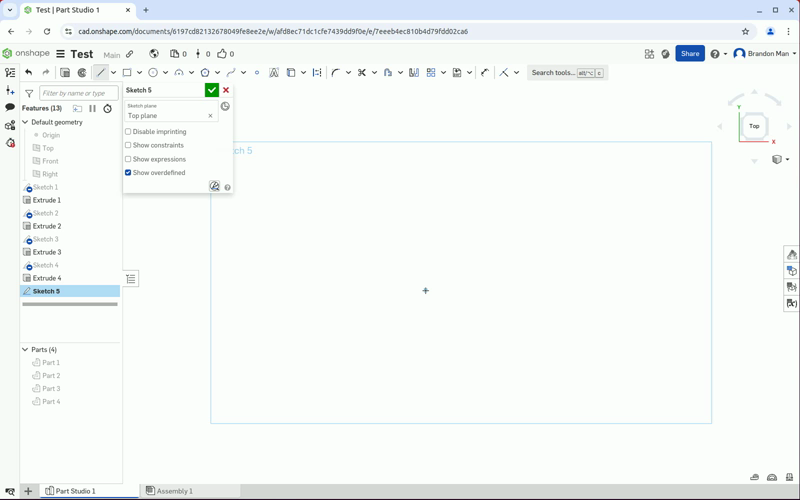
mouse_move(455, 290)
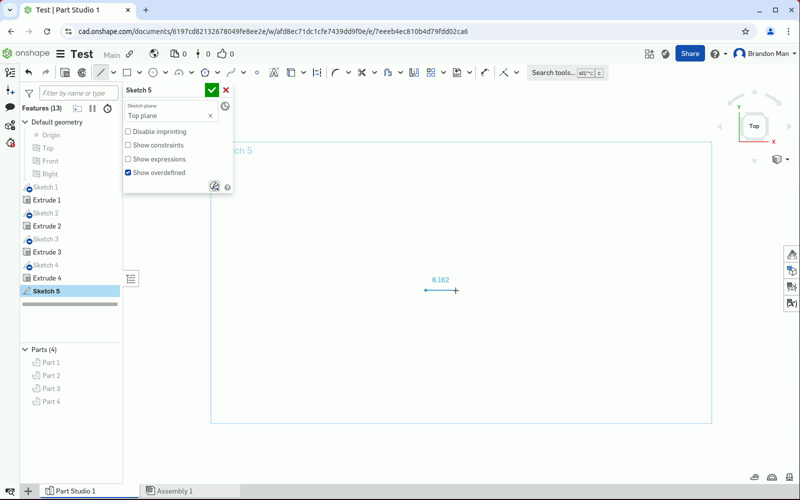
mouse_move(440, 290)
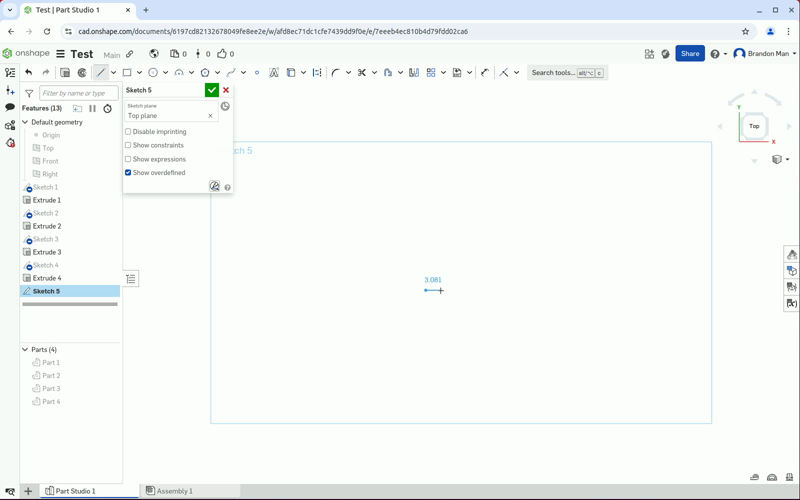
click(440, 290)
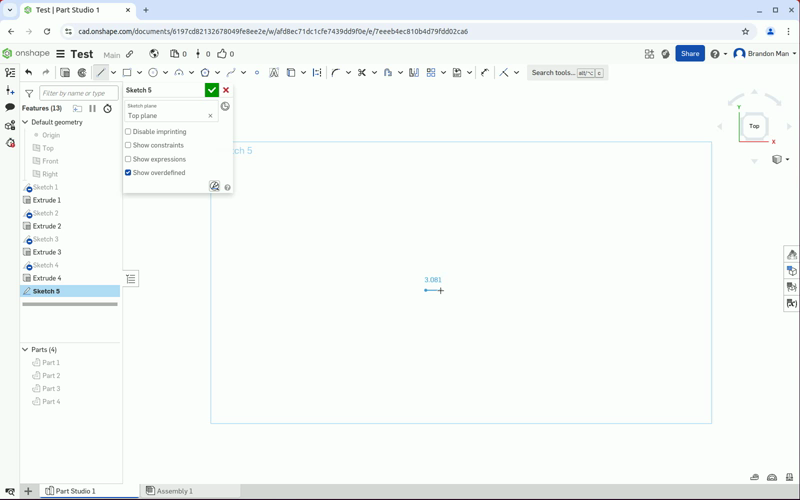
key_up(shift)
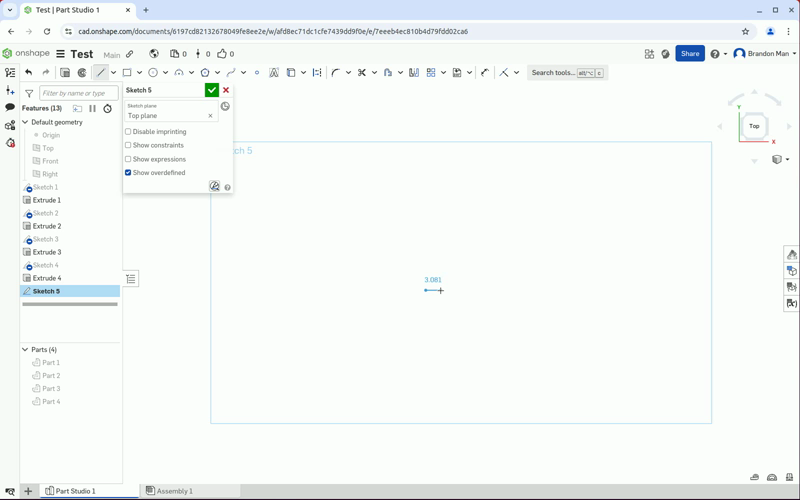
key_down(shift)
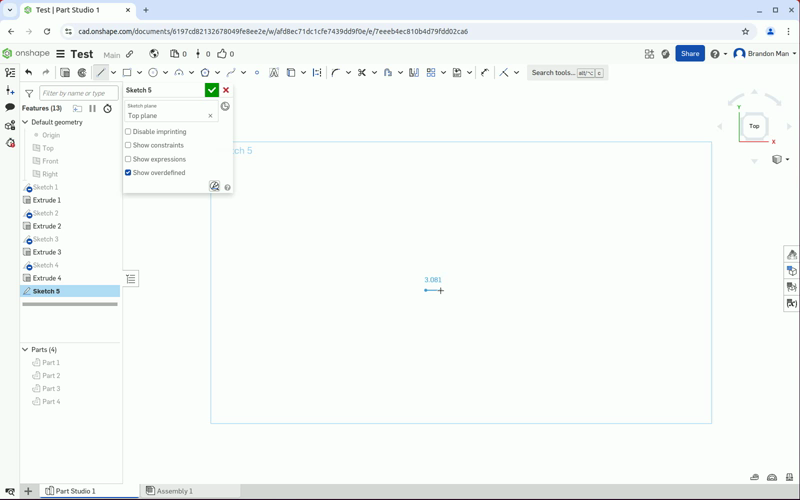
mouse_move(470, 290)
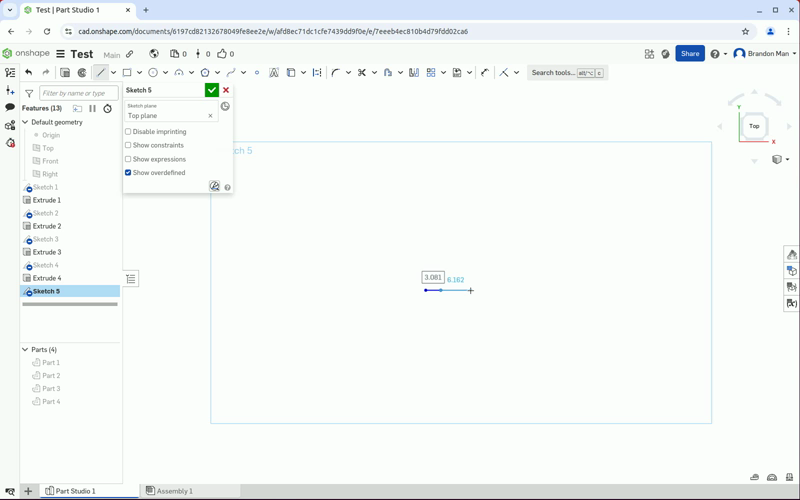
mouse_move(440, 274)
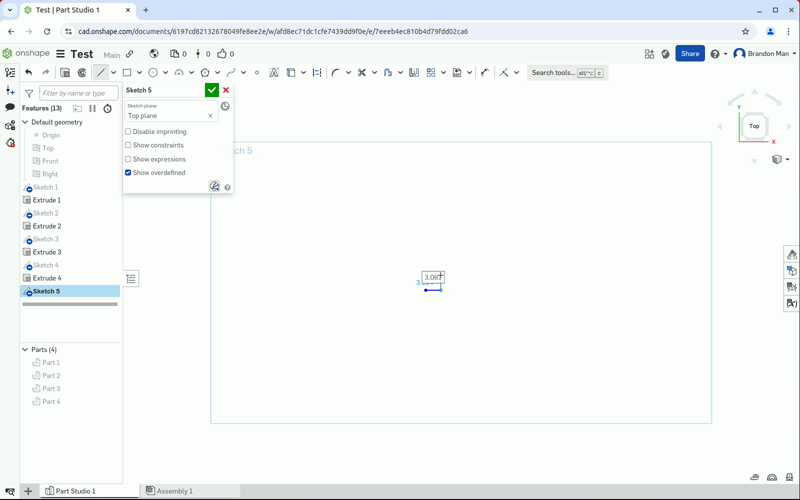
click(440, 274)
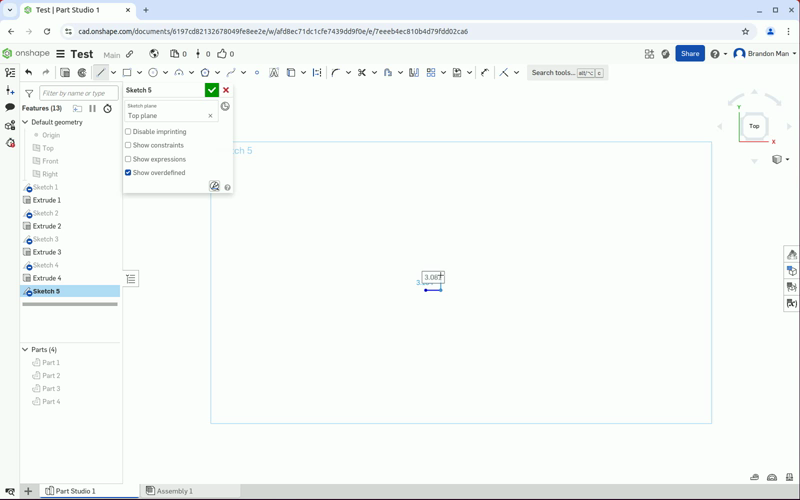
key_up(shift)
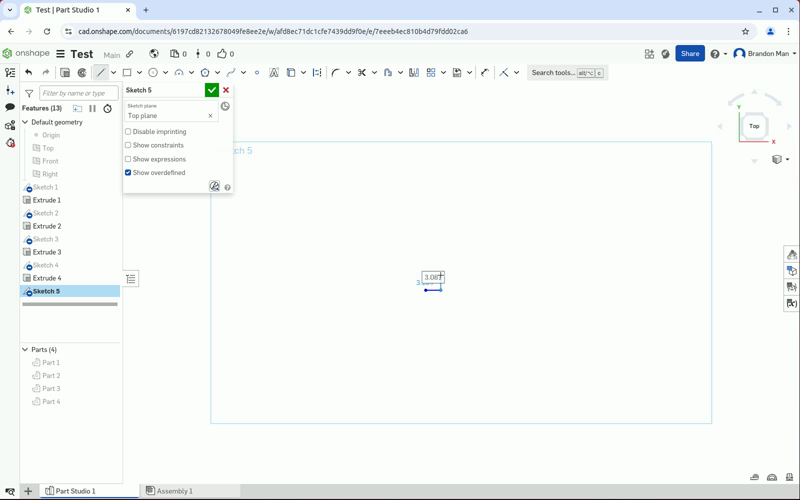
key_down(shift)
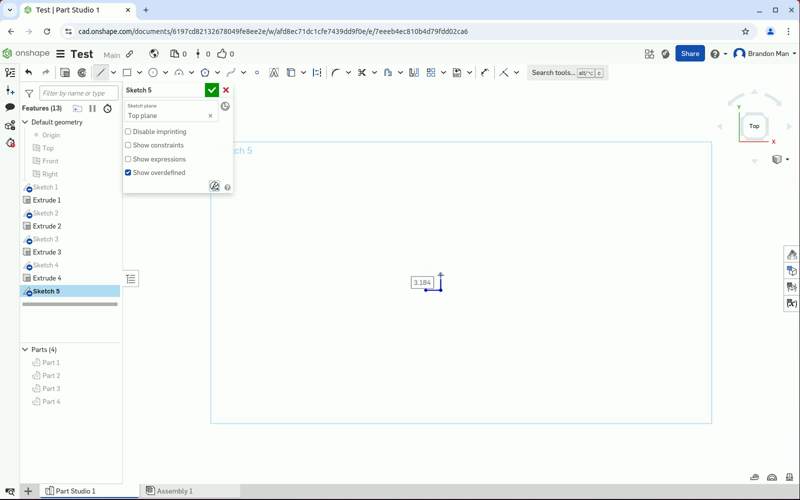
mouse_move(470, 274)
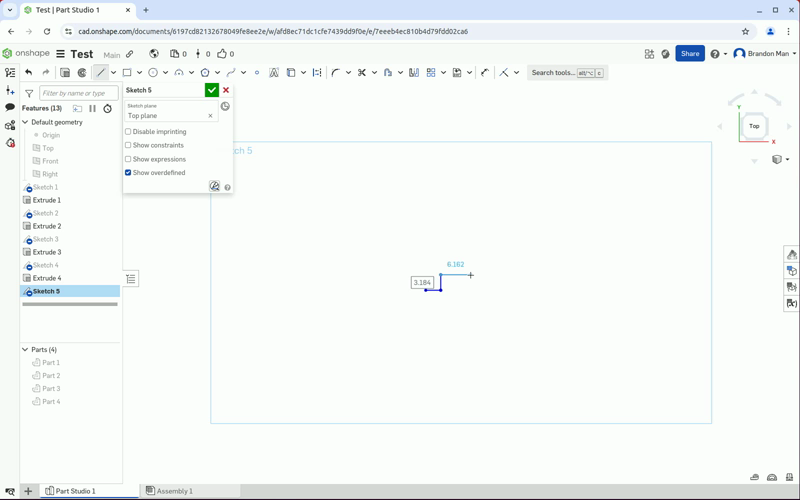
mouse_move(425, 274)
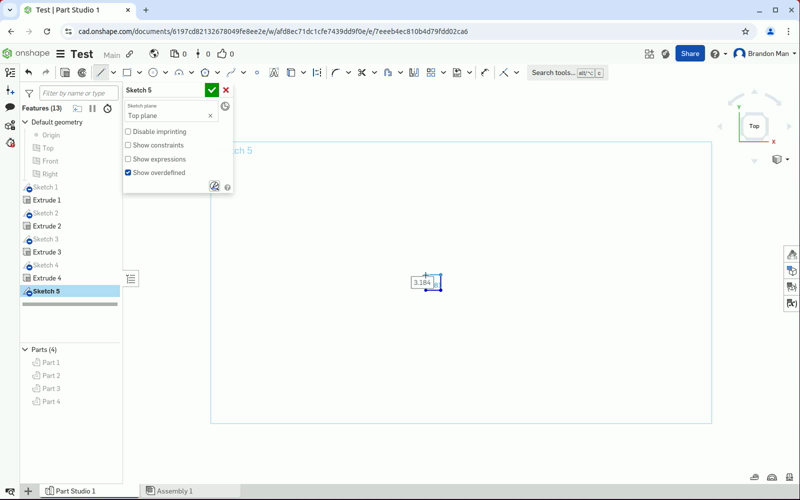
click(425, 274)
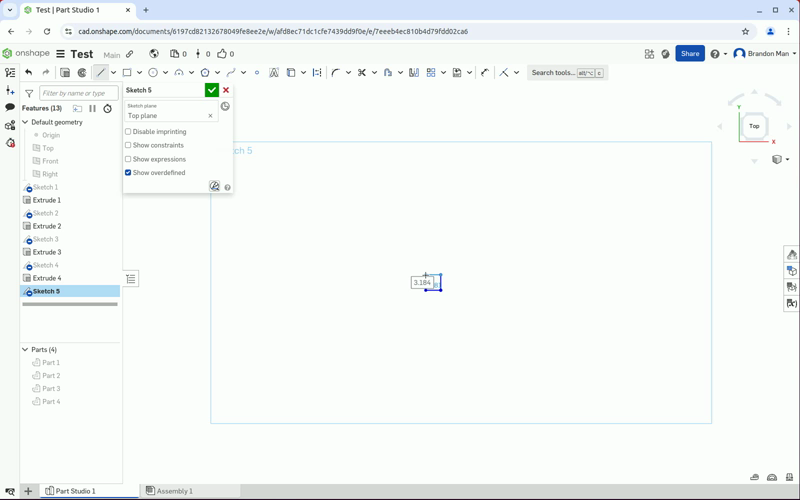
key_up(shift)
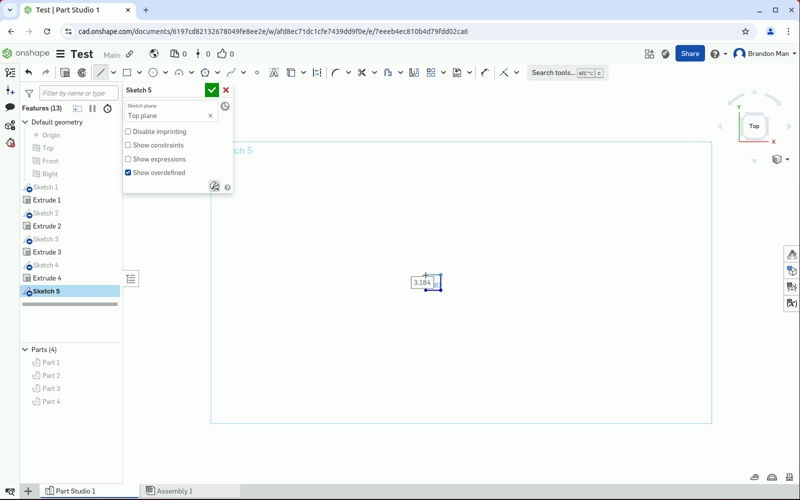
mouse_move(455, 274)
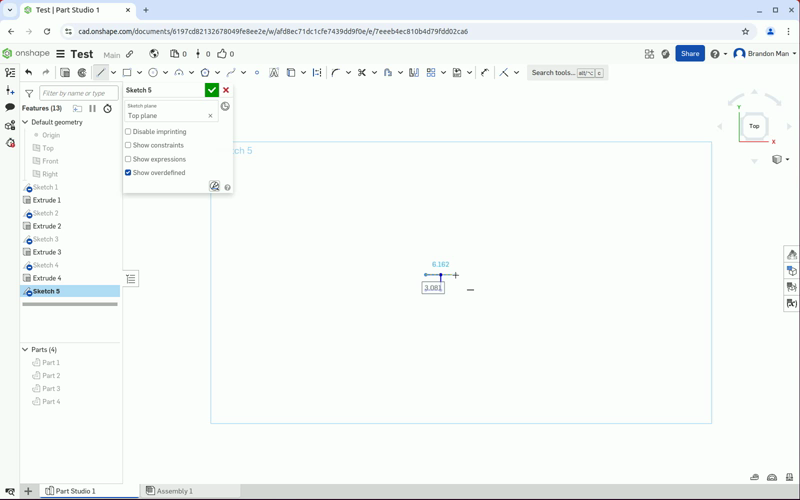
key_down(shift)
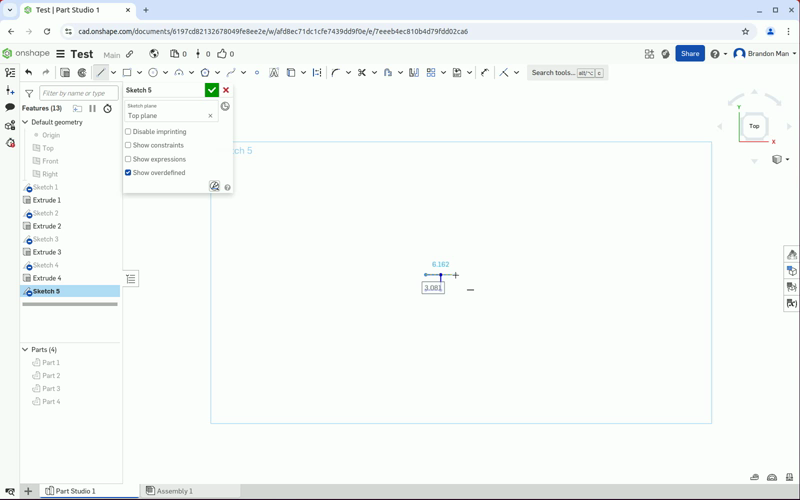
mouse_move(425, 290)
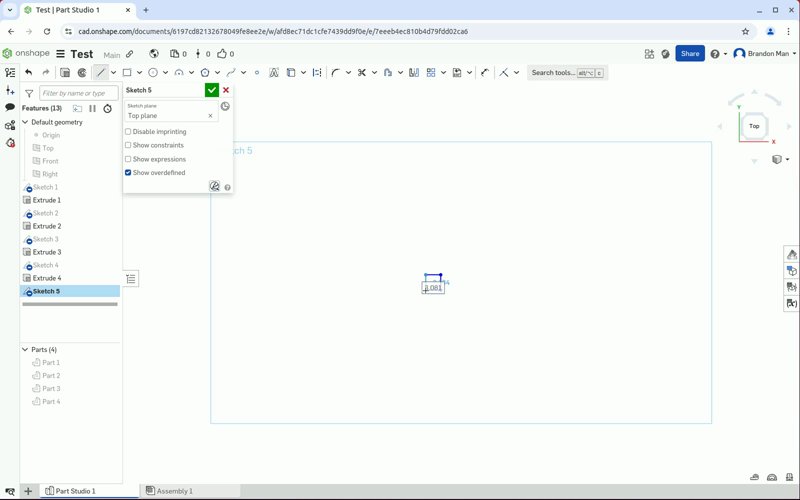
key_up(shift)
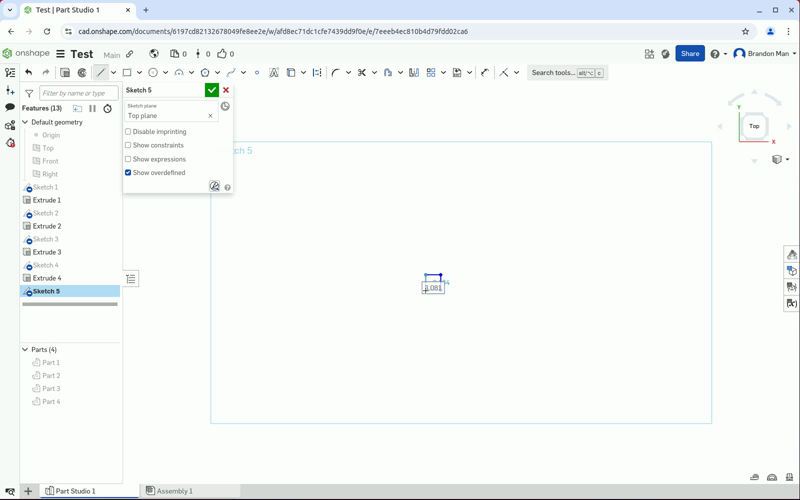
click(425, 290)
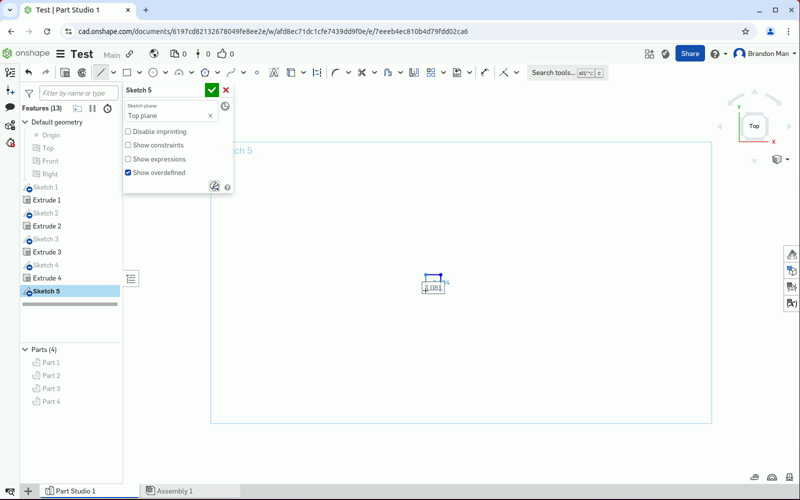
key(esc)
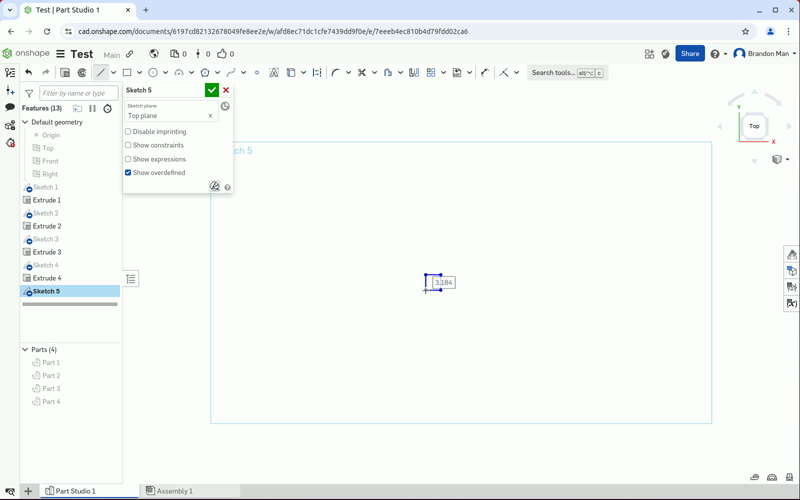
mouse_move(430, 275)
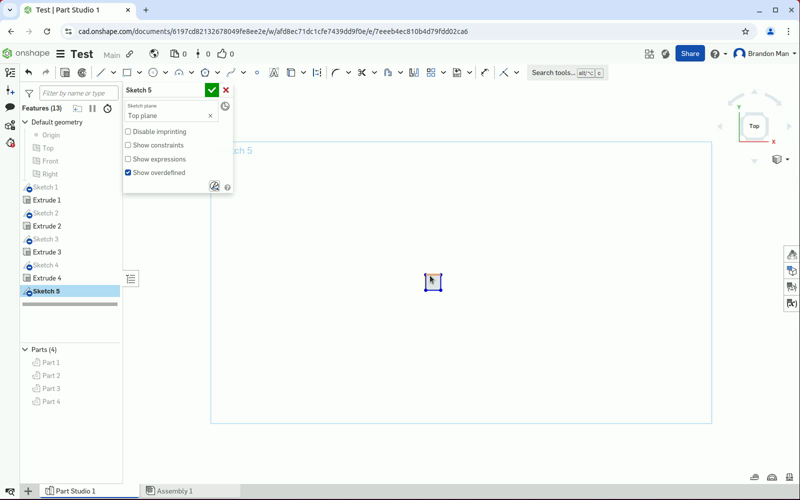
scroll(6)
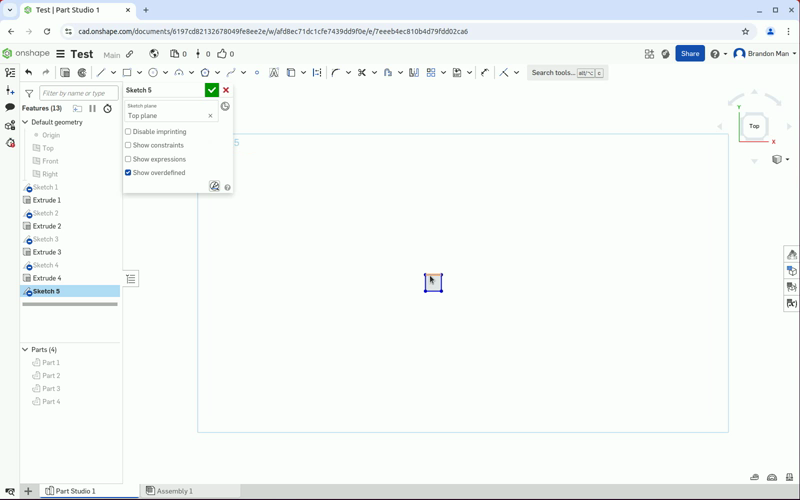
scroll(6)
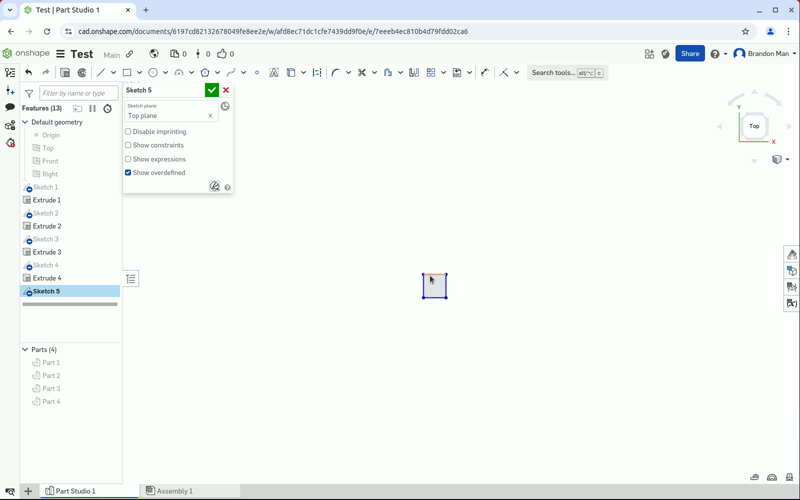
scroll(6)
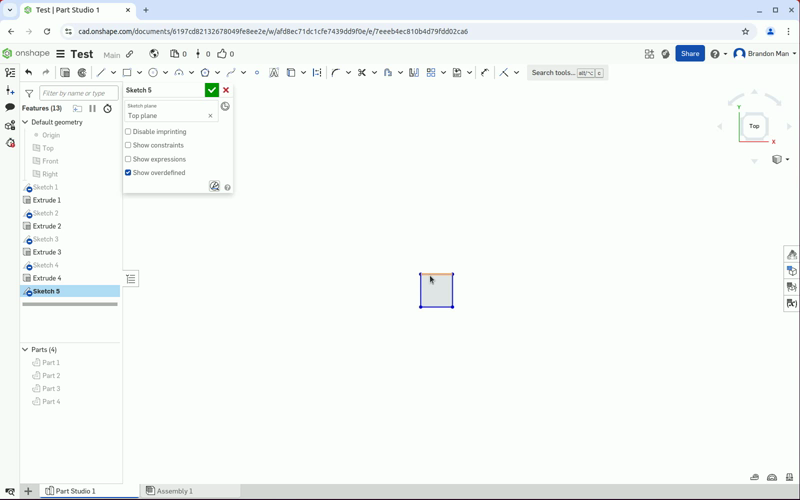
scroll(6)
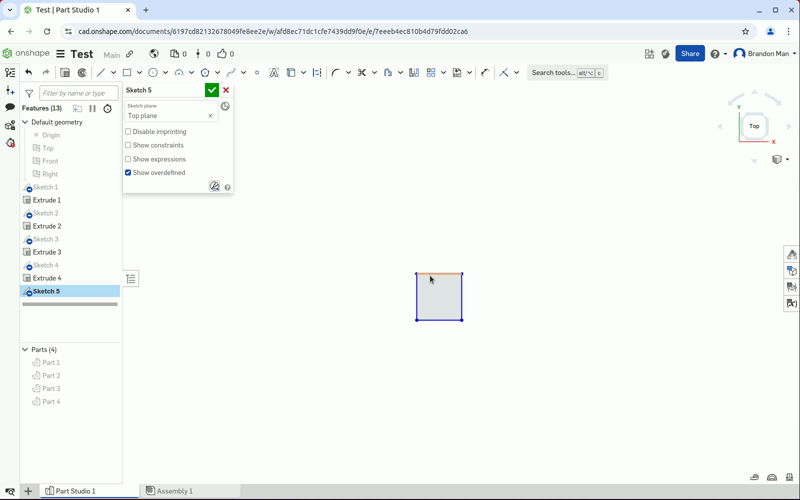
scroll(6)
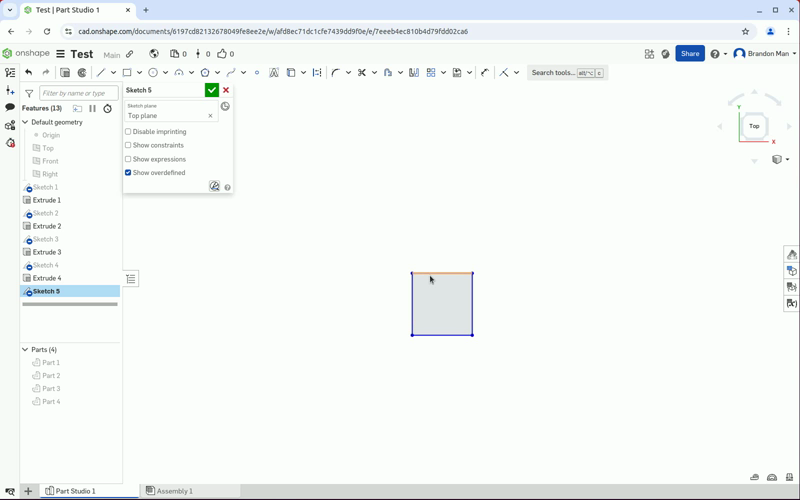
scroll(6)
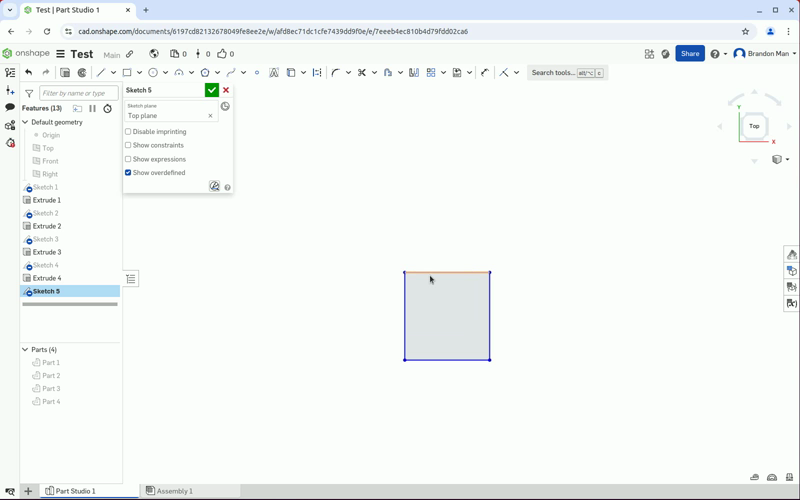
scroll(6)
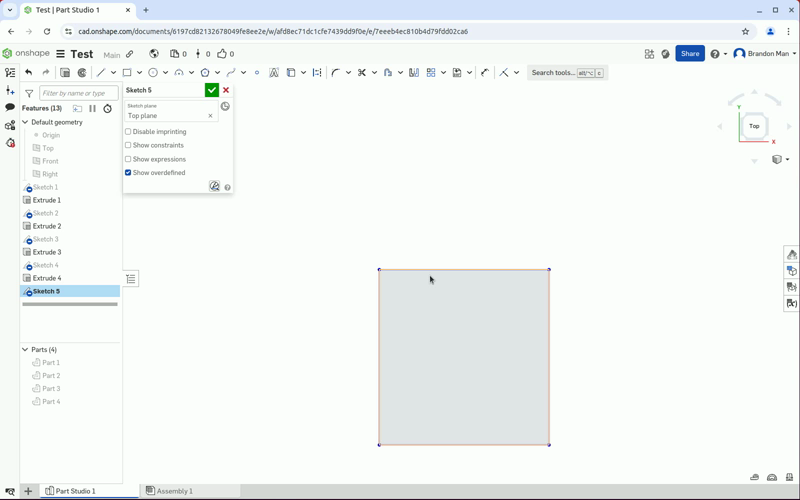
click(430, 275)
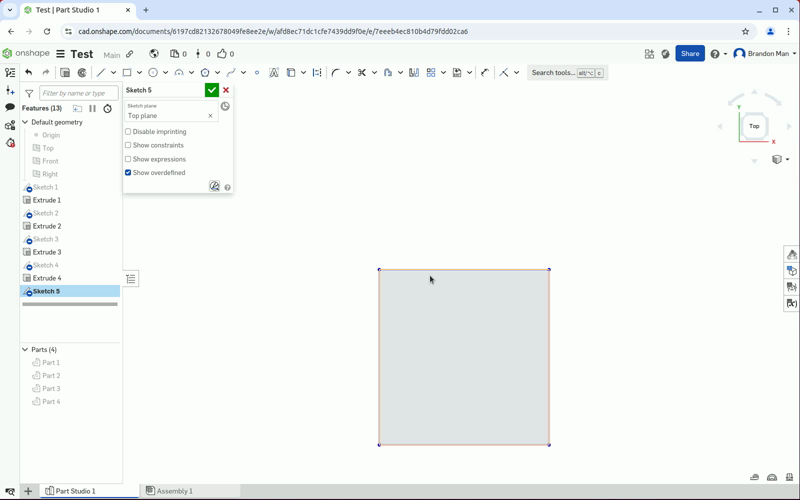
scroll(-6)
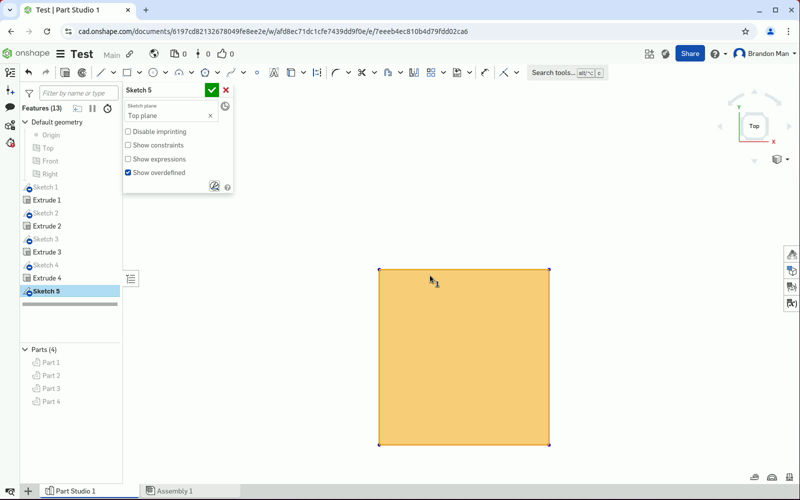
scroll(-6)
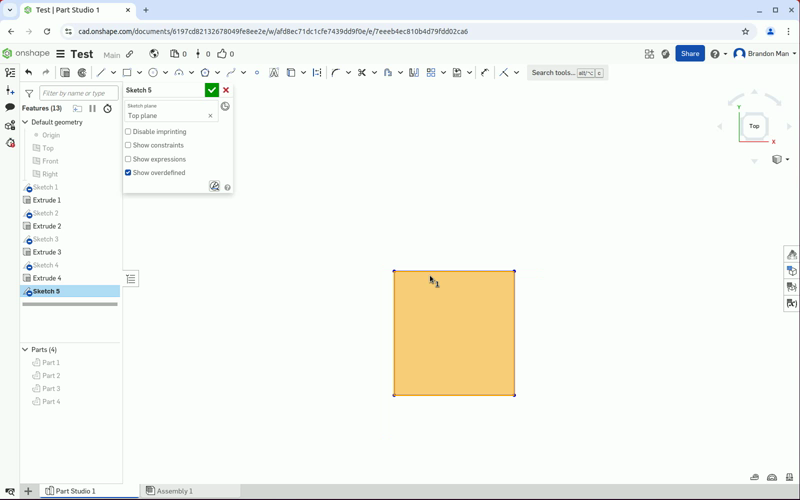
scroll(-6)
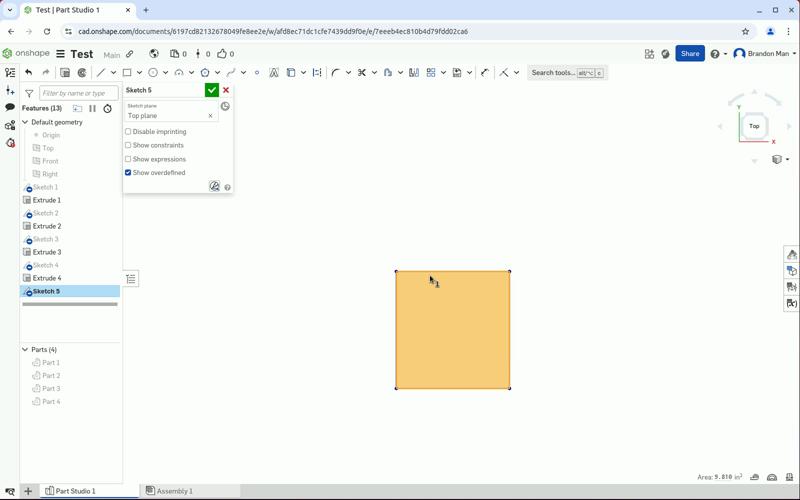
scroll(-6)
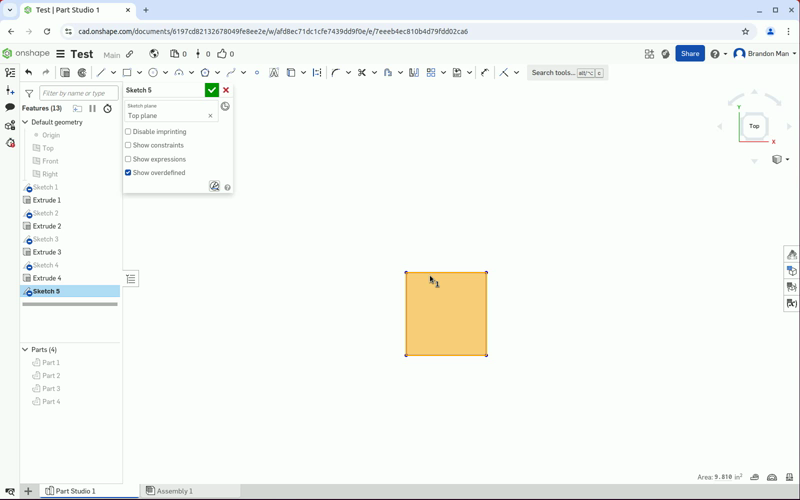
scroll(-6)
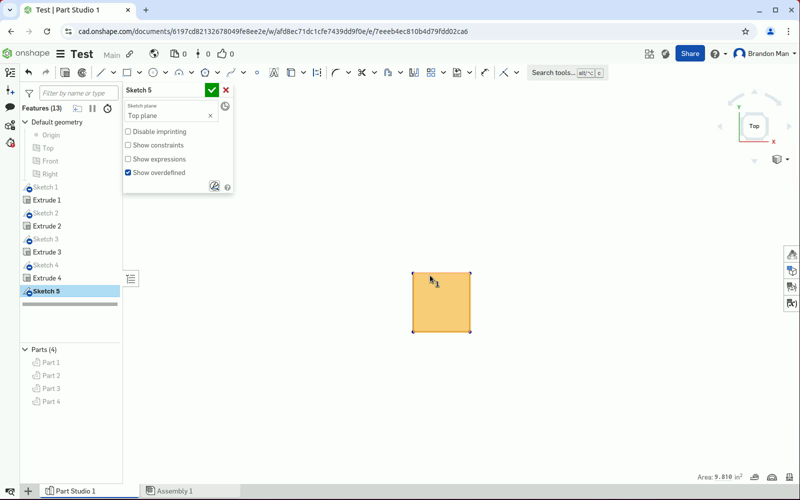
scroll(-6)
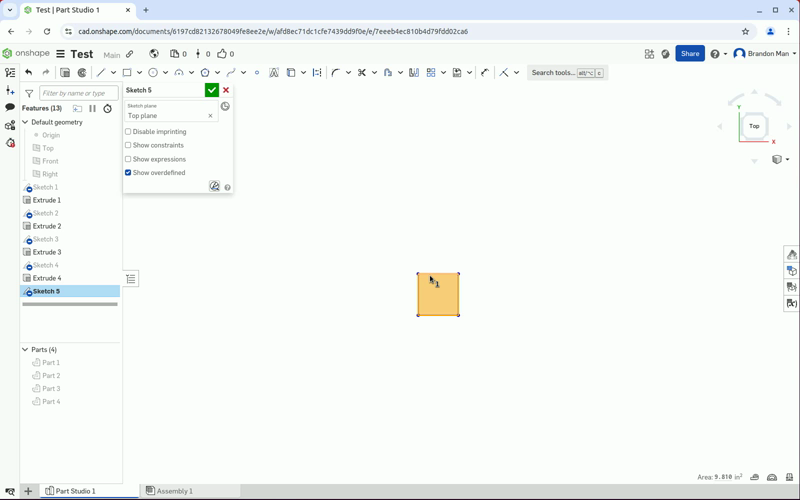
scroll(-6)
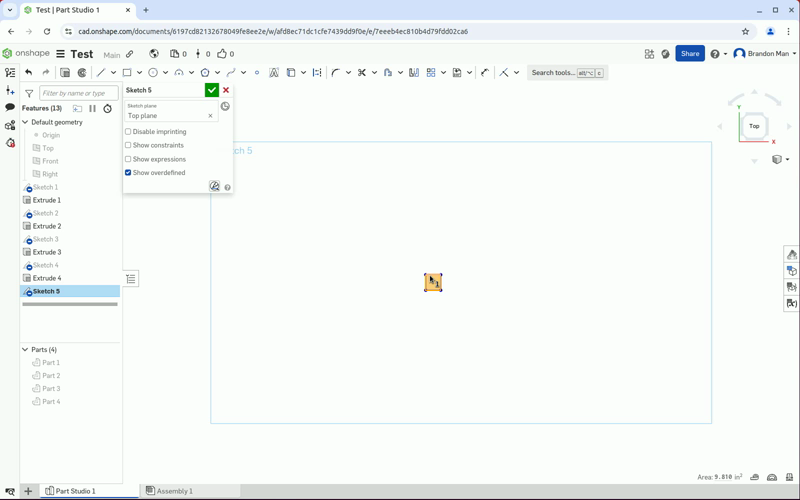
mouse_move(73, 352)
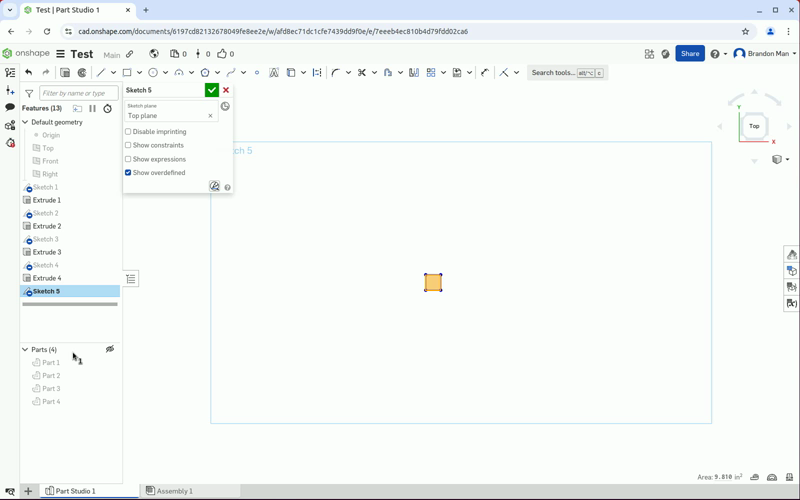
key(shift+y)
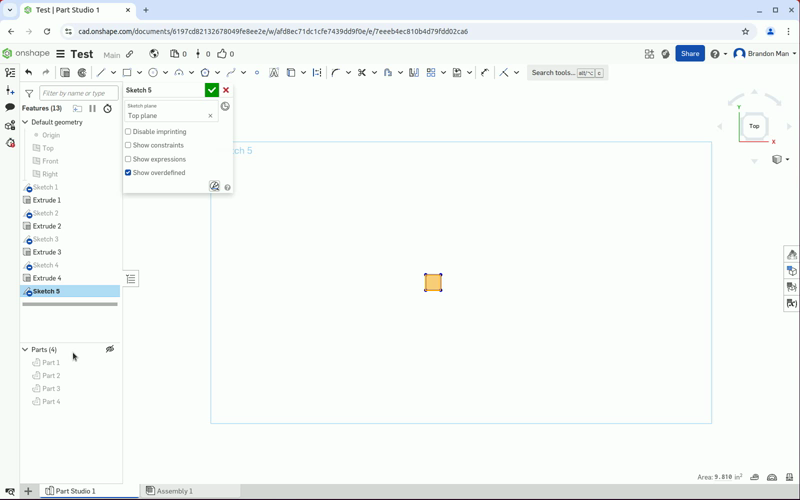
key(shift+e)
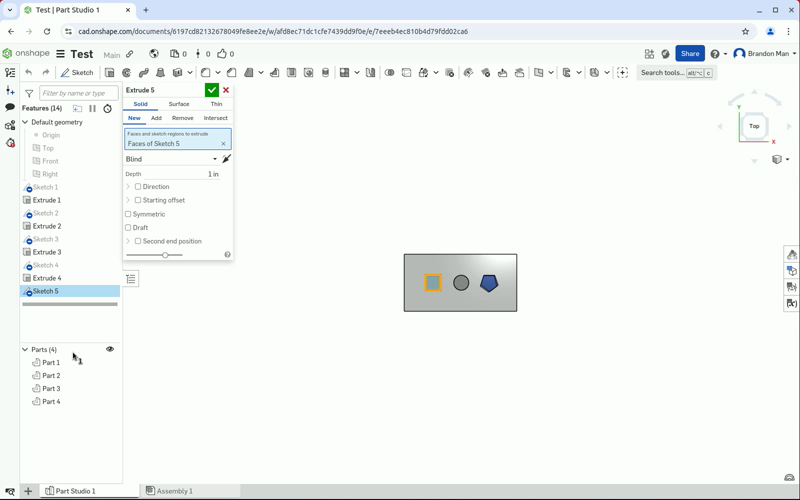
mouse_move(143, 106)
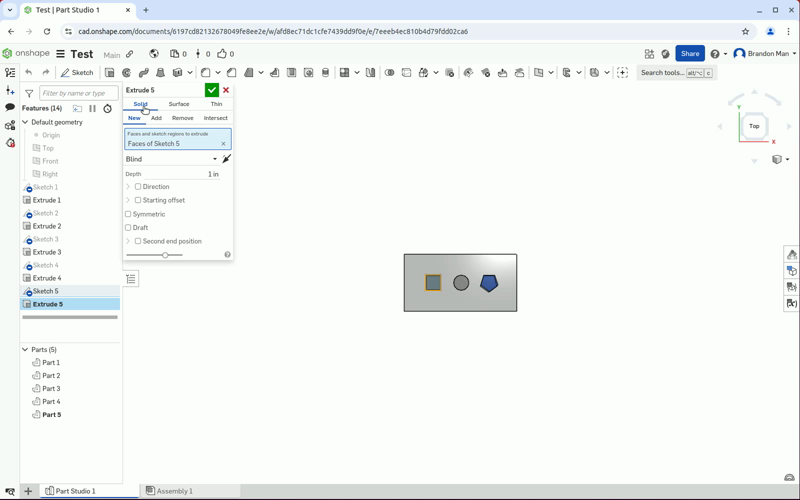
click(143, 106)
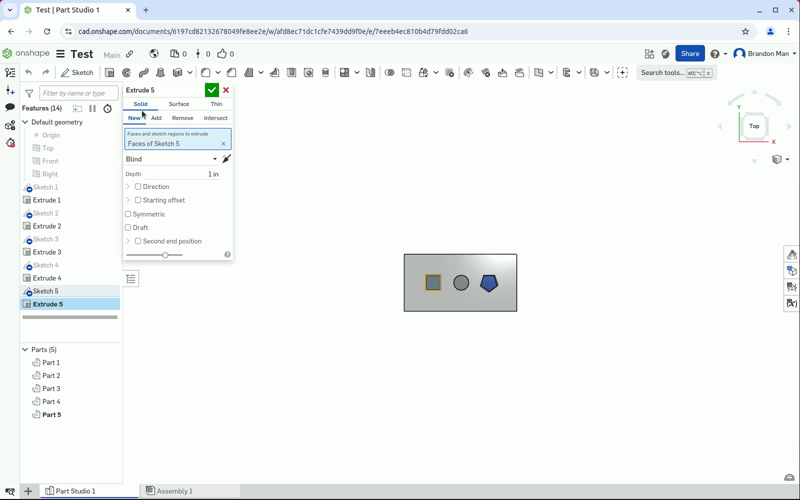
mouse_move(137, 120)
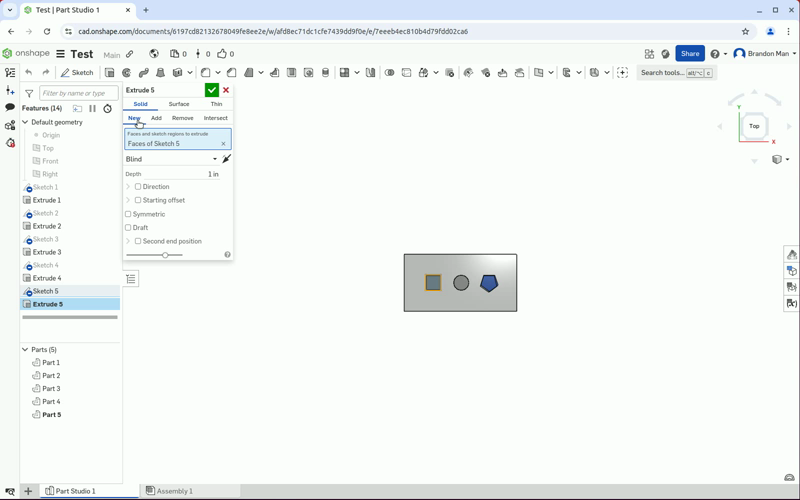
click(137, 120)
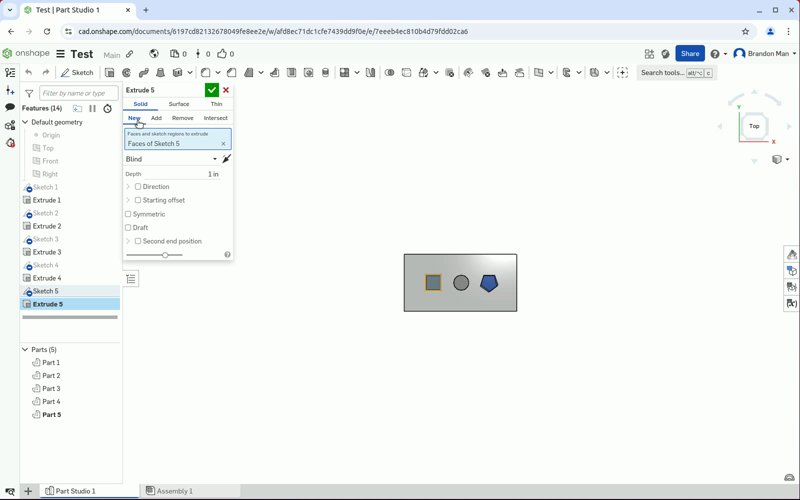
key(tab, 4)
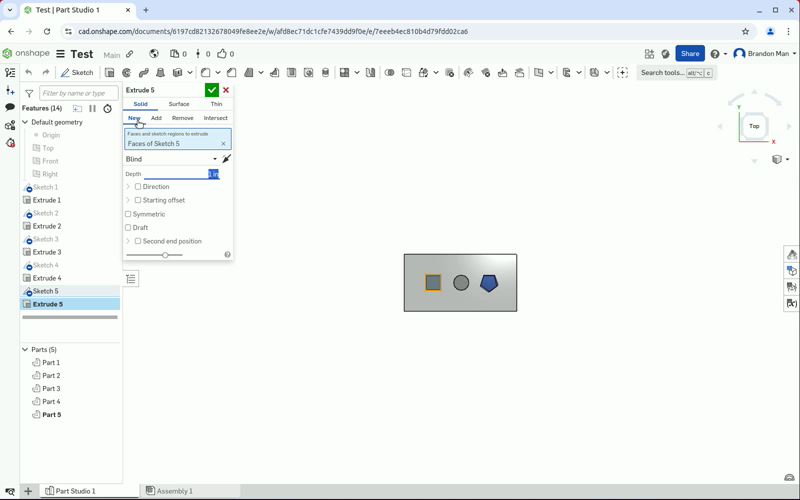
text(23.108)
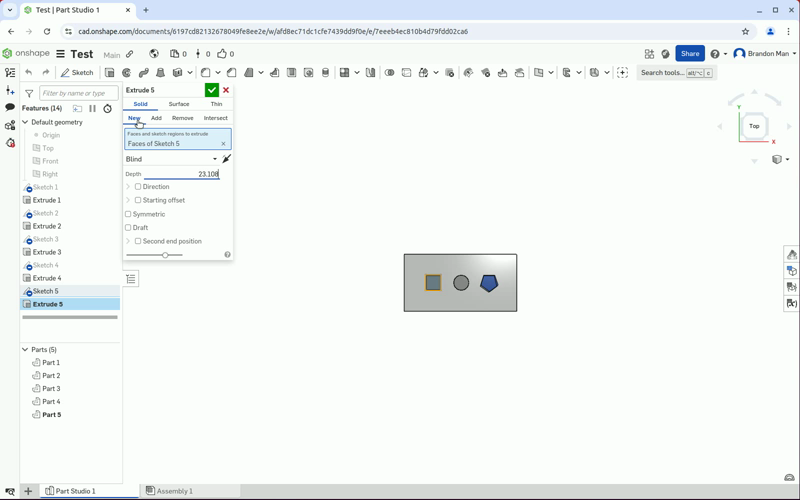
key(enter)
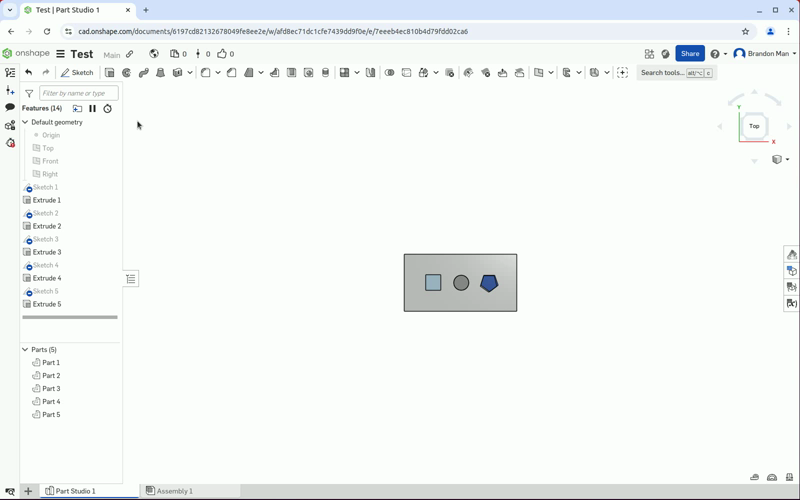
key(shift+h)
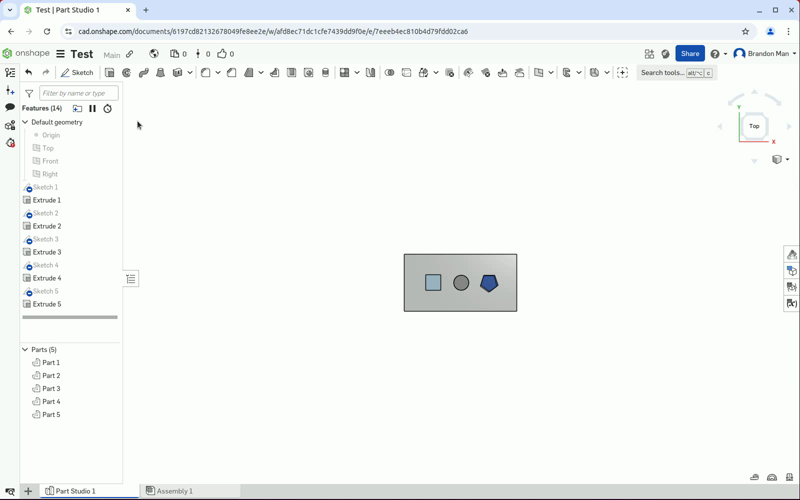
key(shift+h)
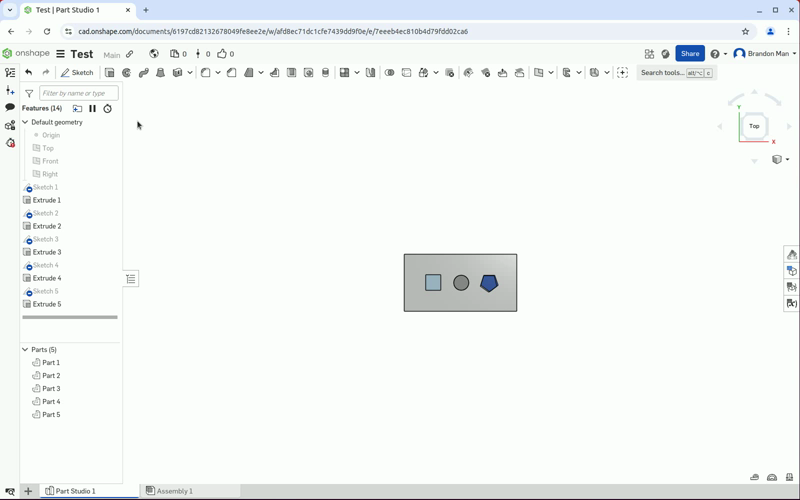
mouse_move(73, 189)
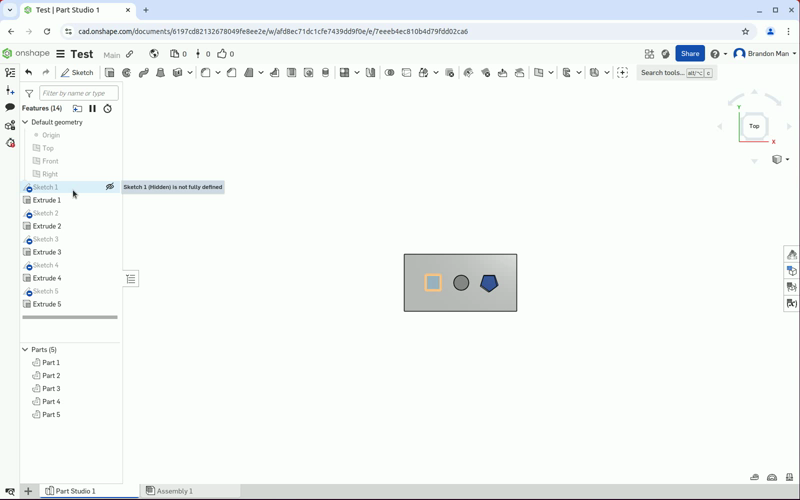
click(73, 189)
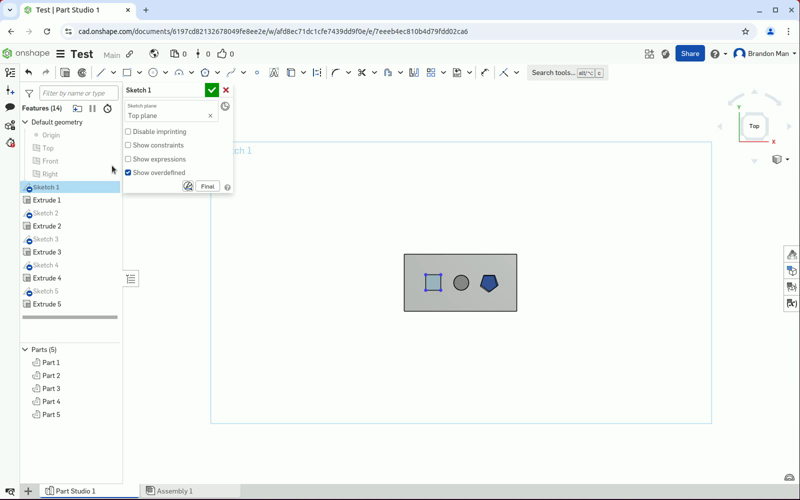
mouse_move(229, 92)
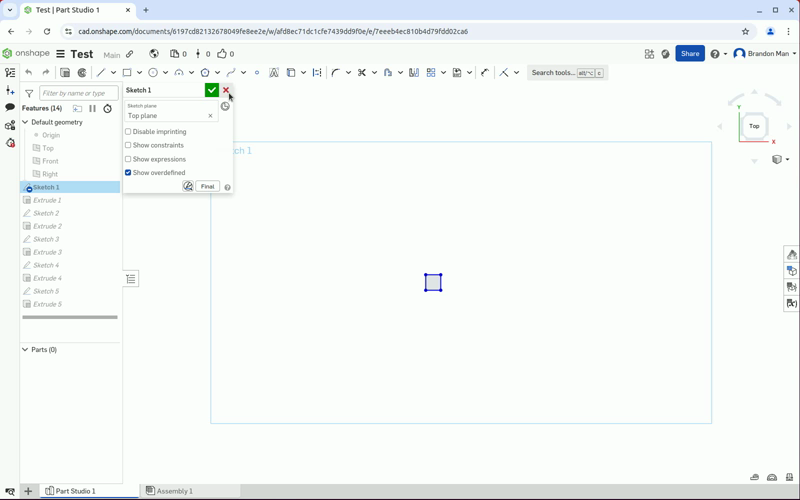
click(229, 92)
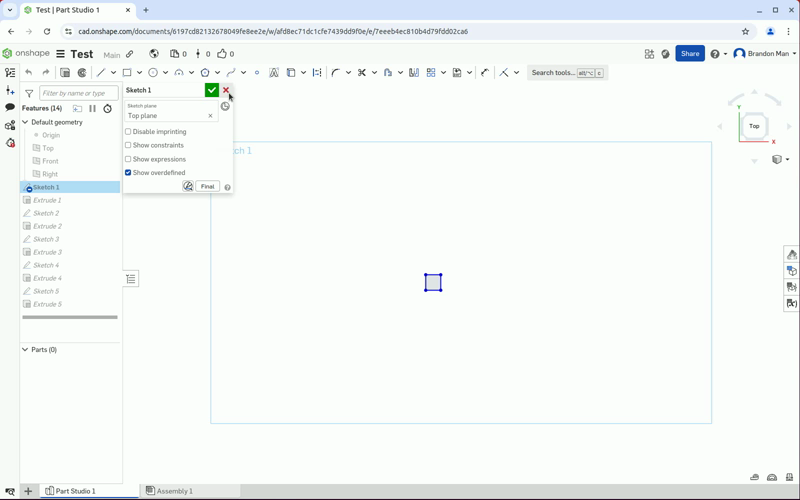
key(shift+s)
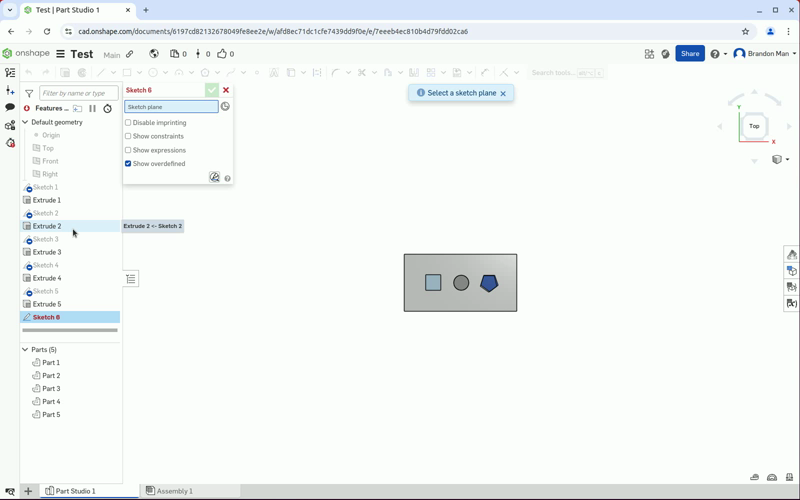
scroll(3)
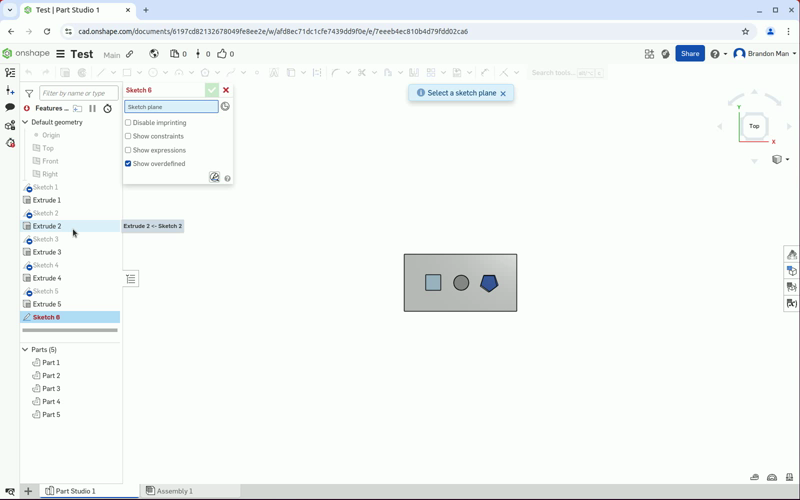
mouse_move(73, 150)
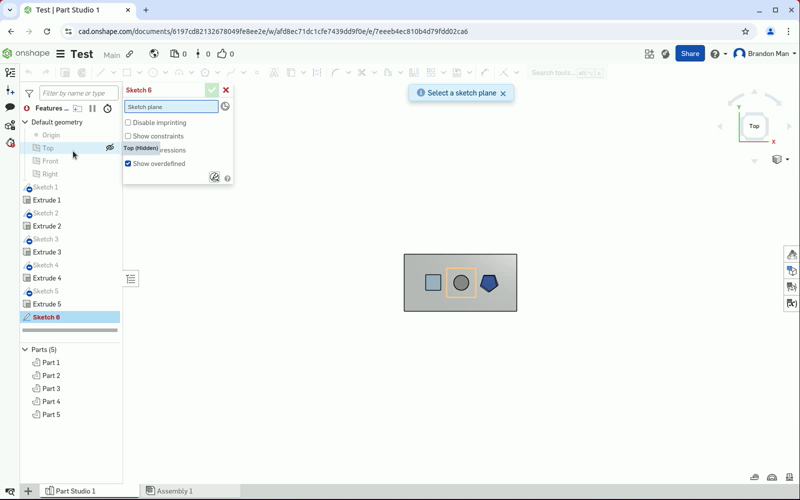
click(73, 150)
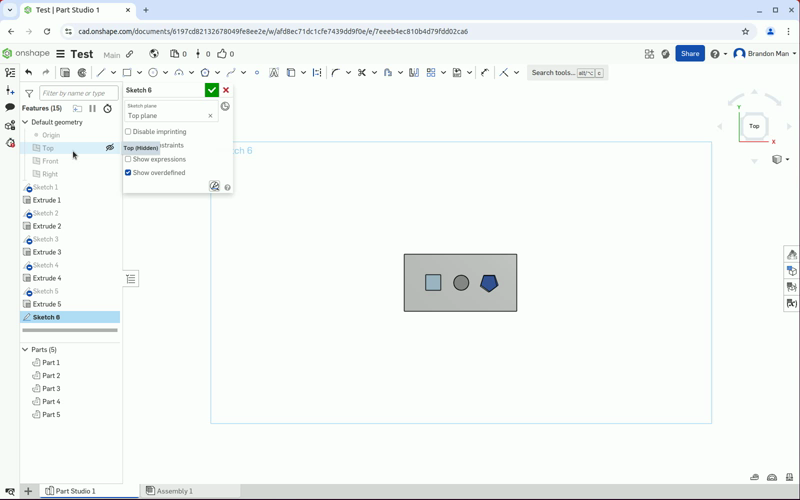
mouse_move(73, 352)
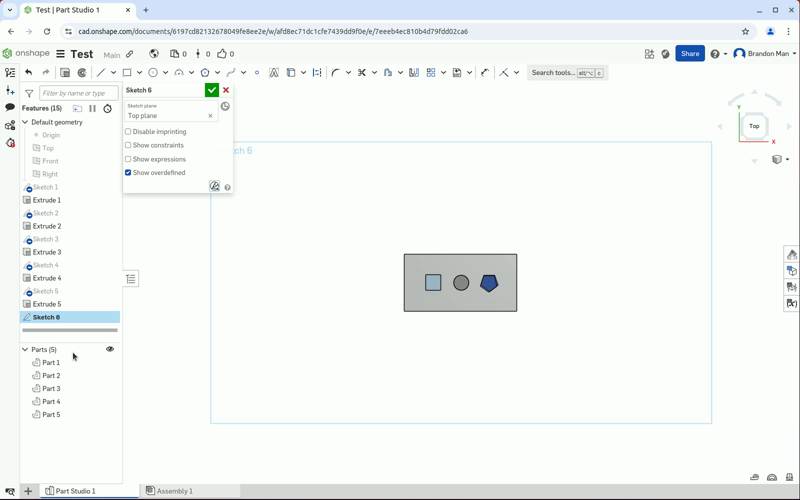
key(y)
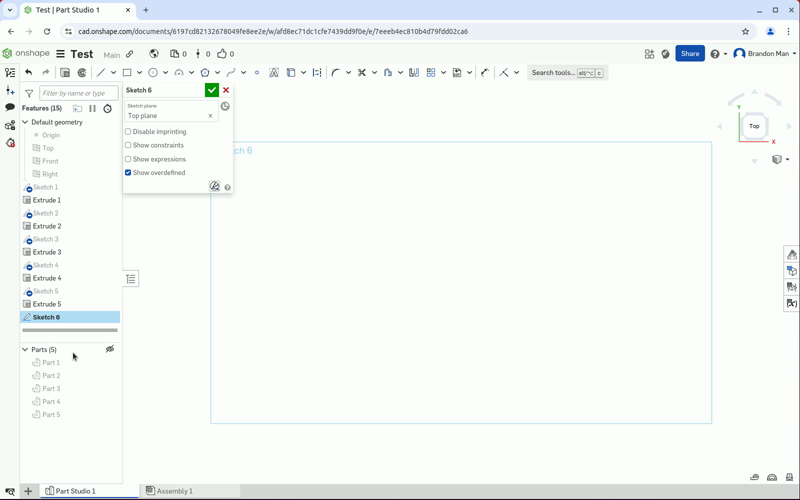
key(c)
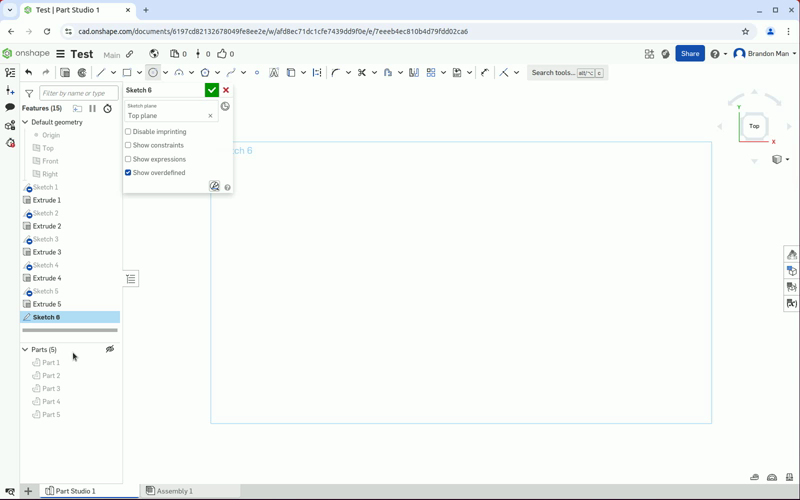
key_down(shift)
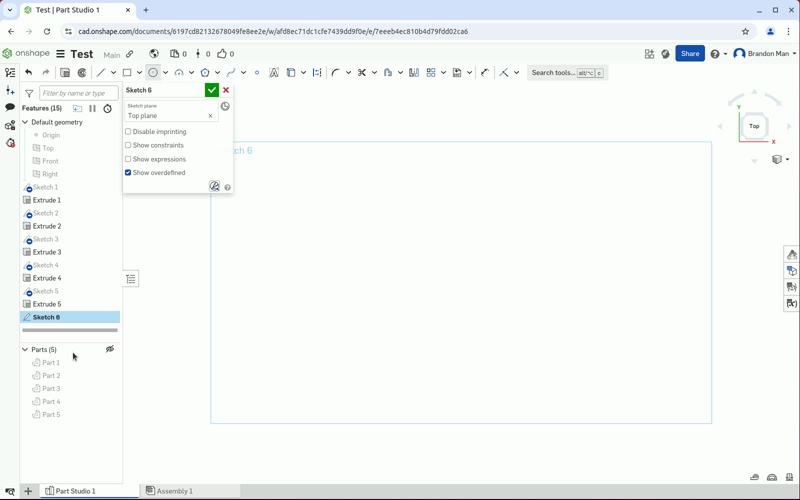
mouse_move(461, 282)
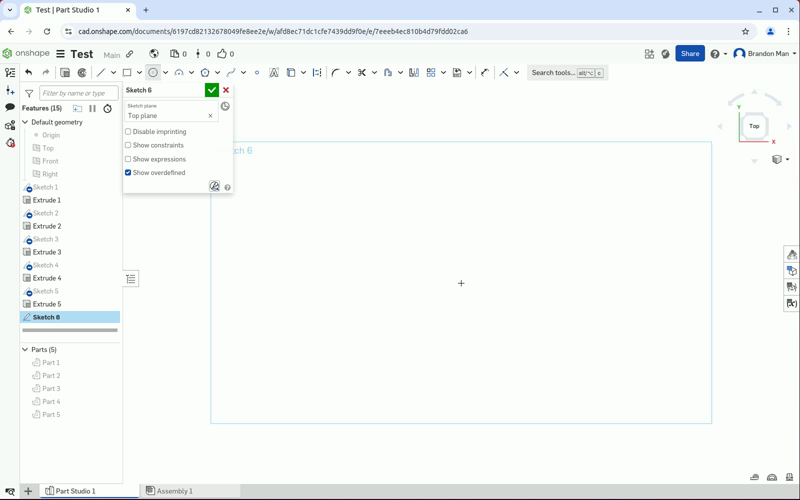
click(461, 282)
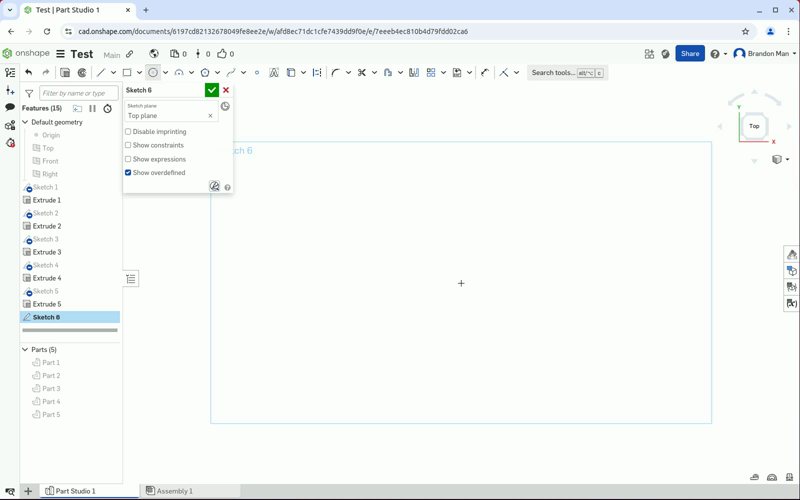
key_up(shift)
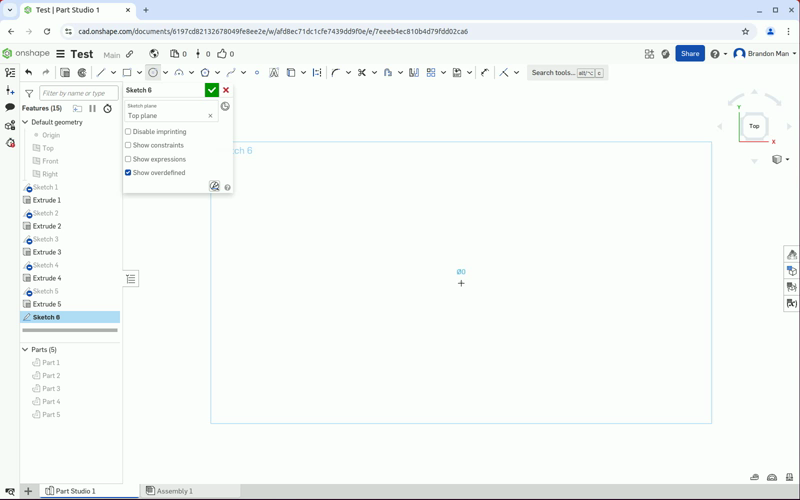
mouse_move(468, 282)
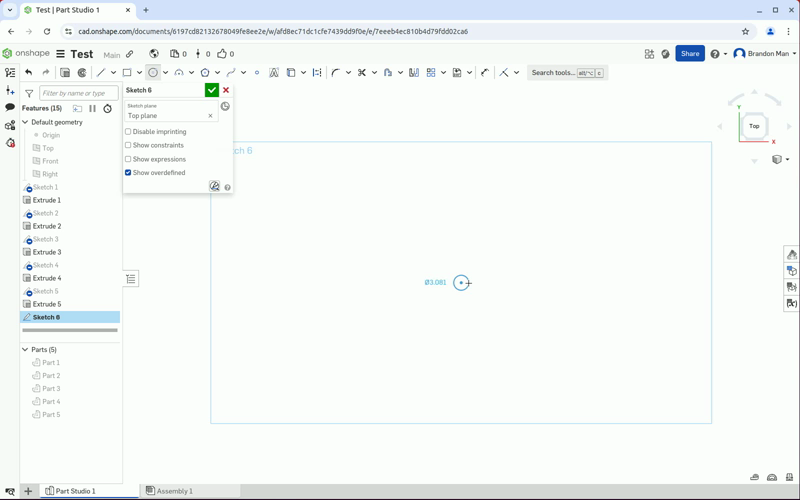
click(468, 282)
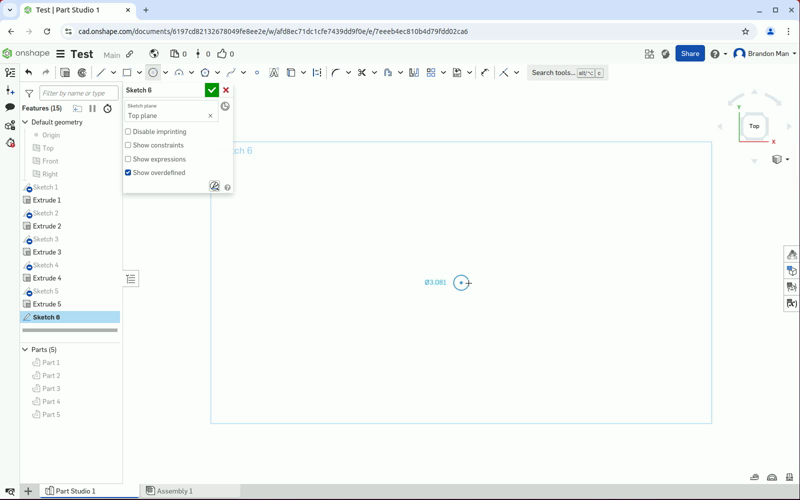
key(esc)
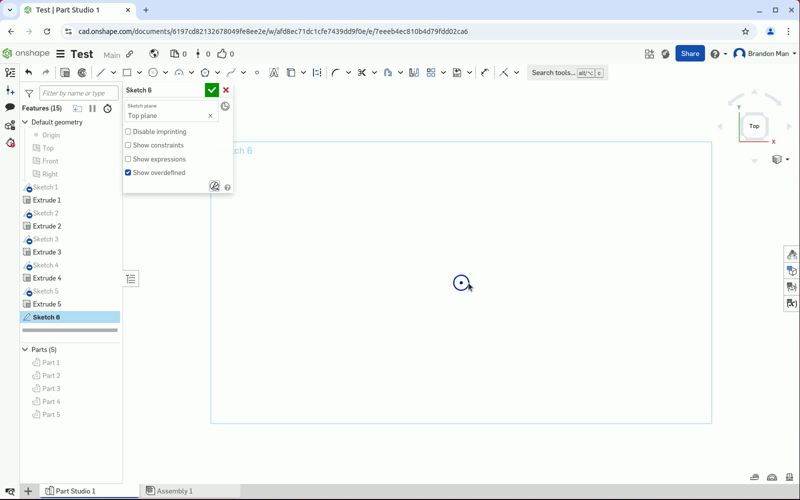
mouse_move(461, 285)
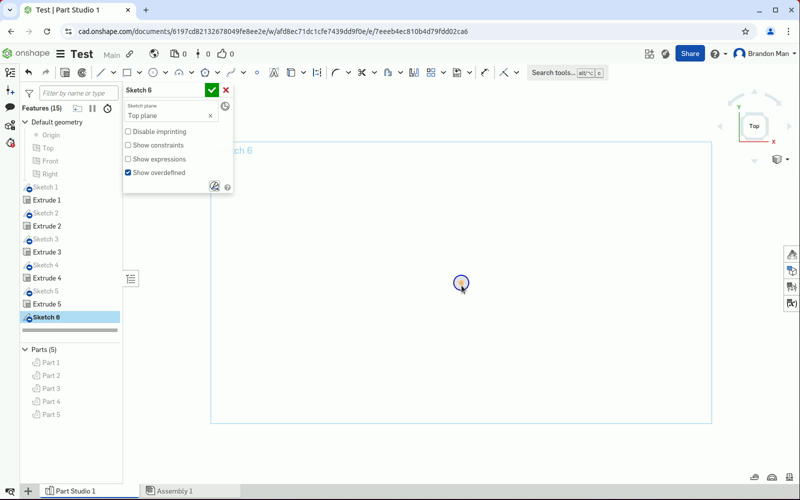
scroll(6)
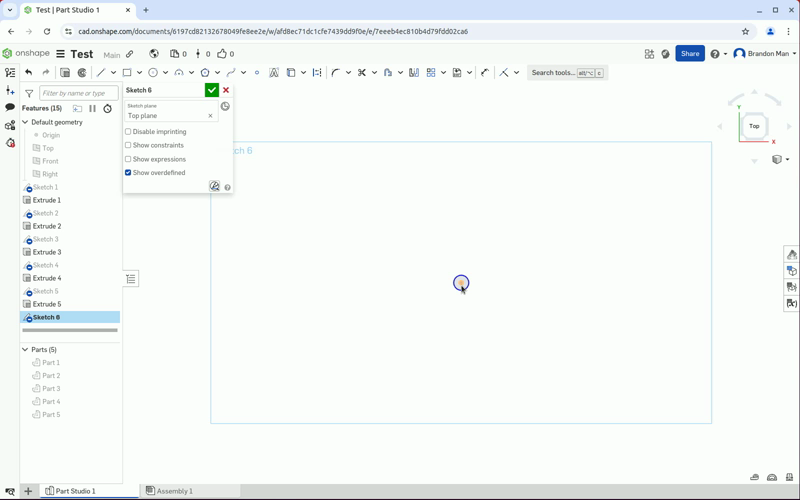
scroll(6)
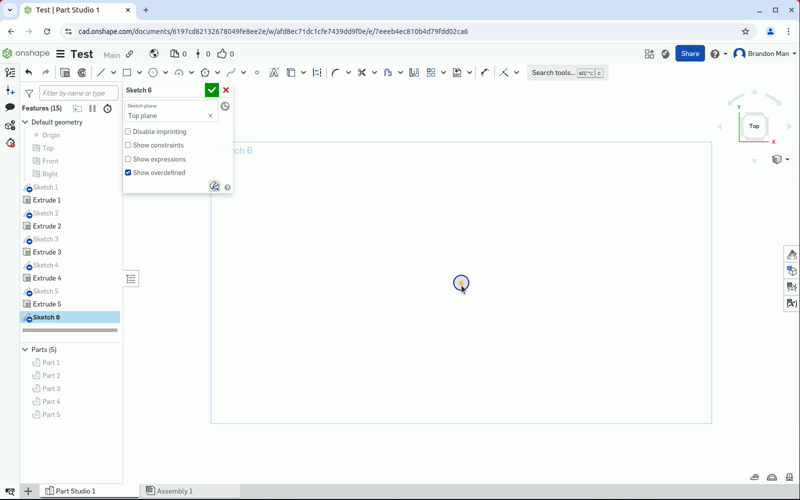
scroll(6)
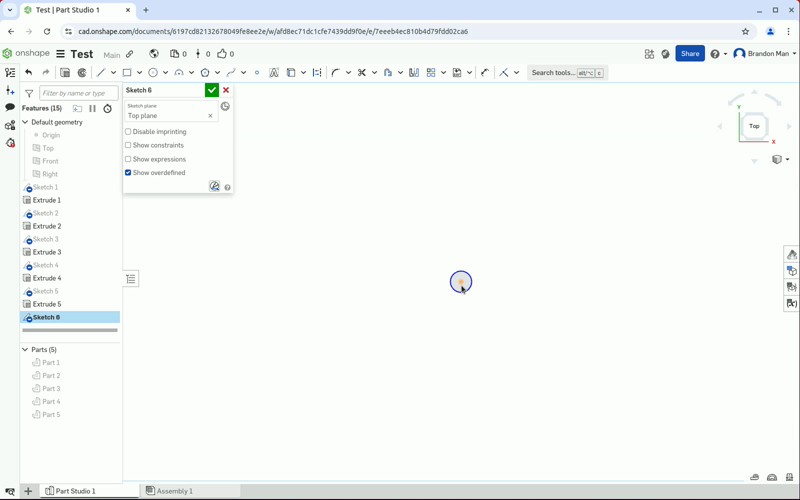
scroll(6)
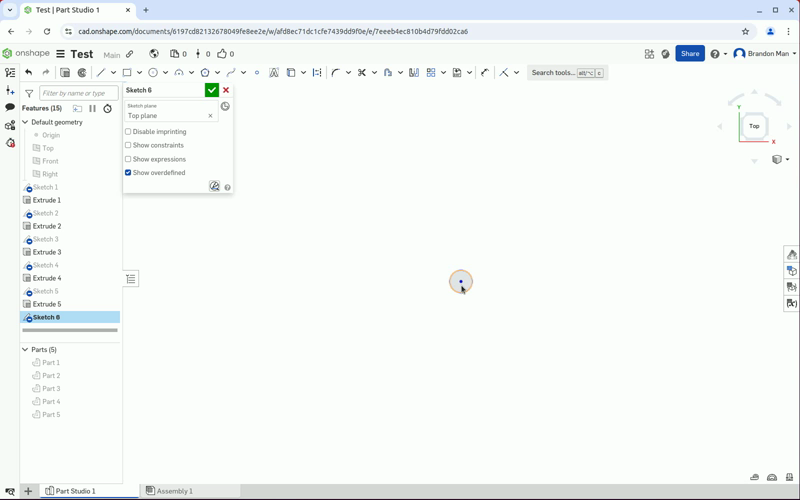
scroll(6)
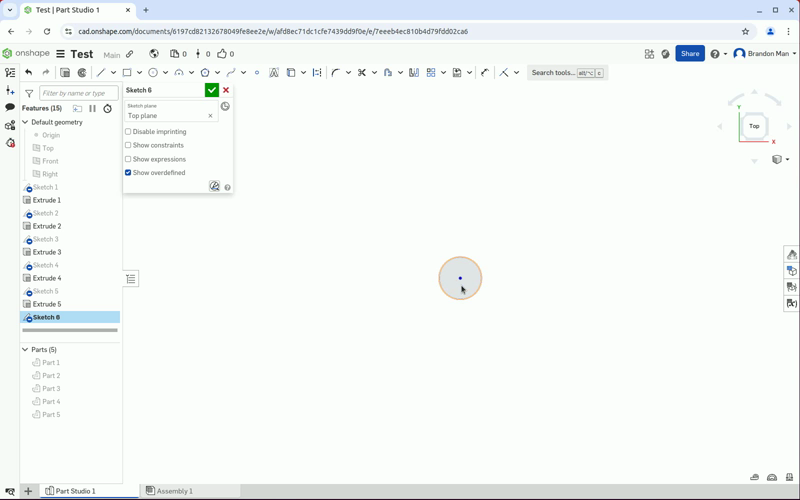
scroll(6)
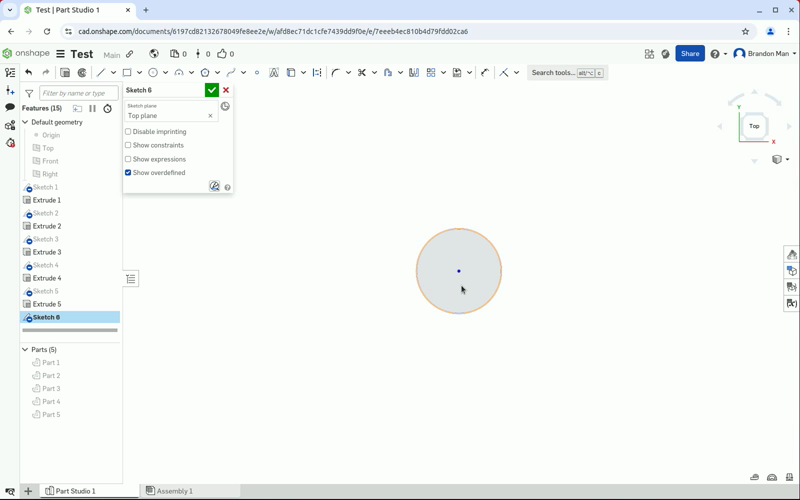
scroll(6)
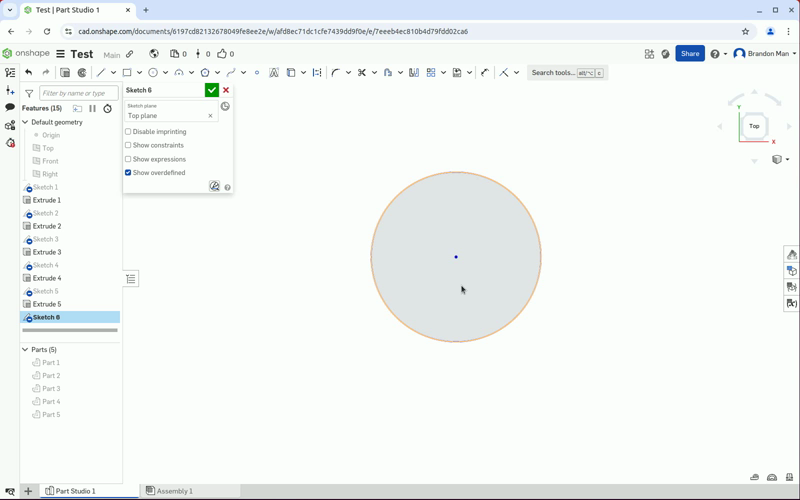
click(461, 285)
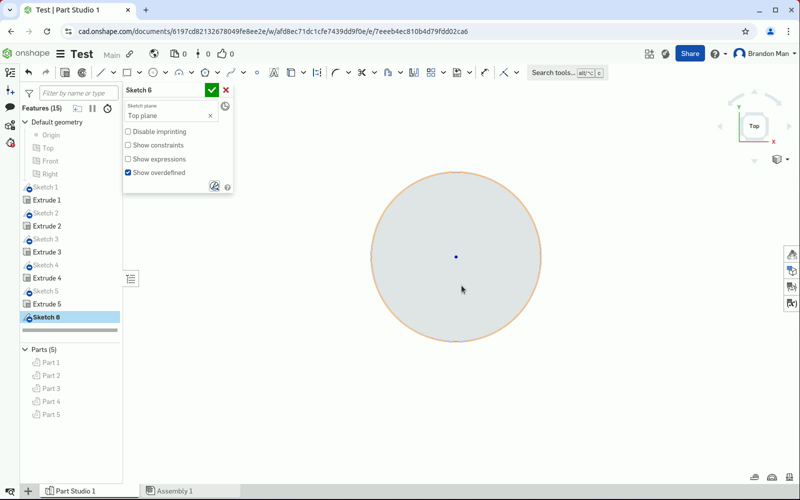
scroll(-6)
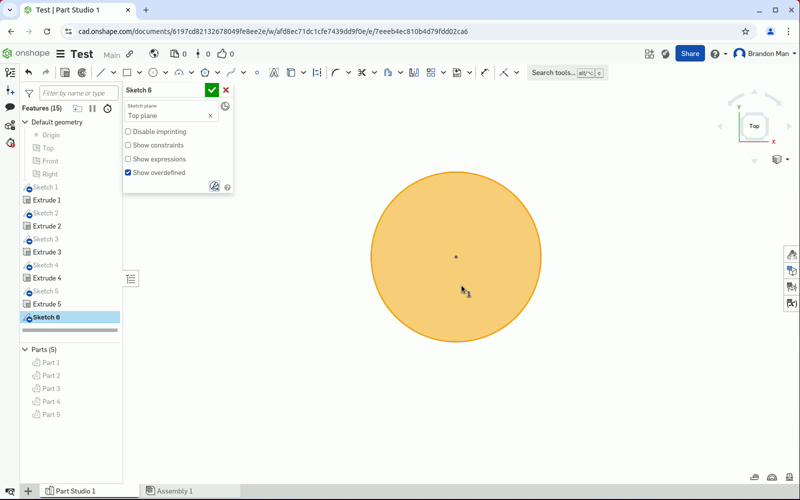
scroll(-6)
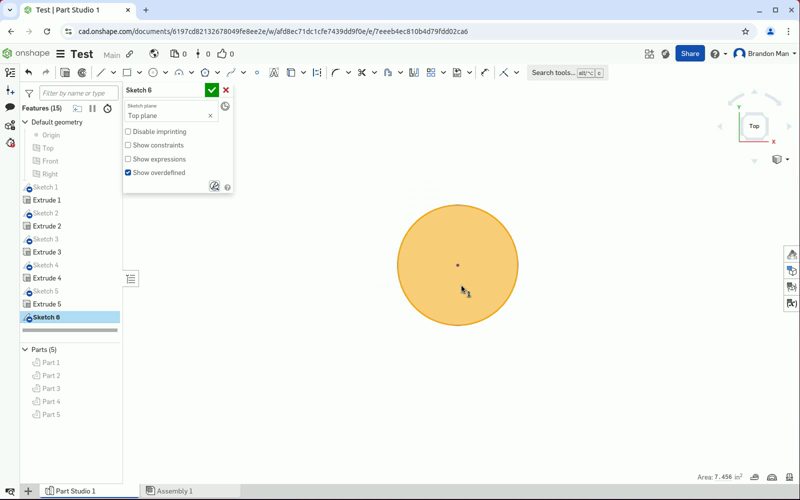
scroll(-6)
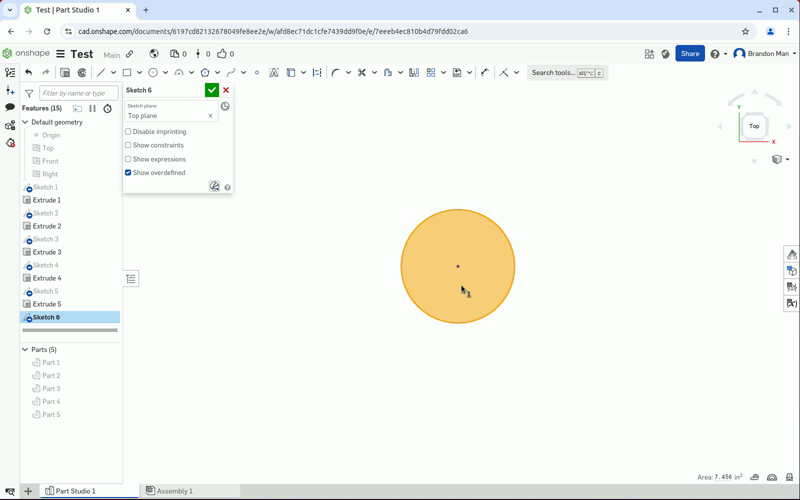
scroll(-6)
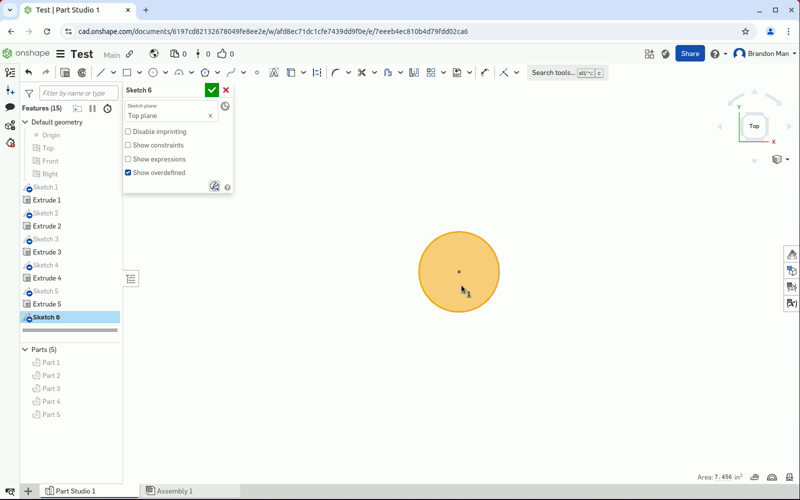
scroll(-6)
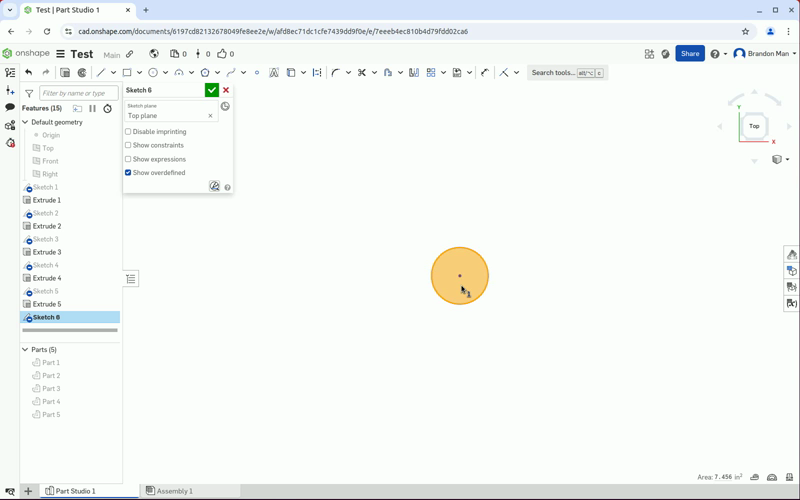
scroll(-6)
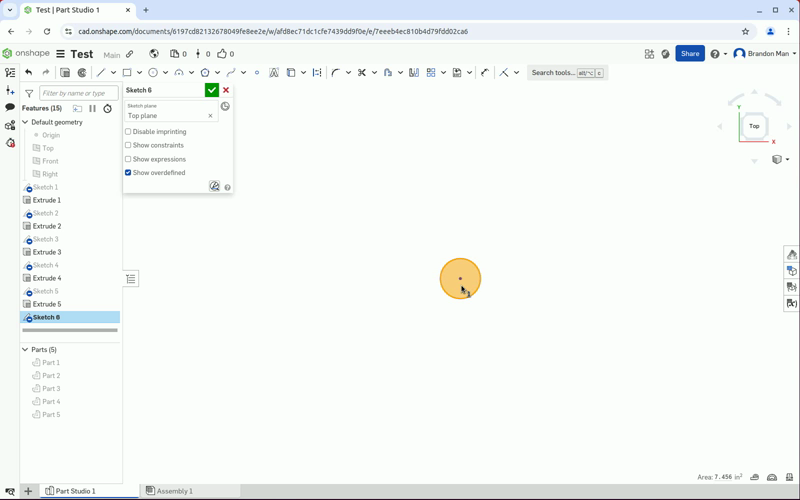
scroll(-6)
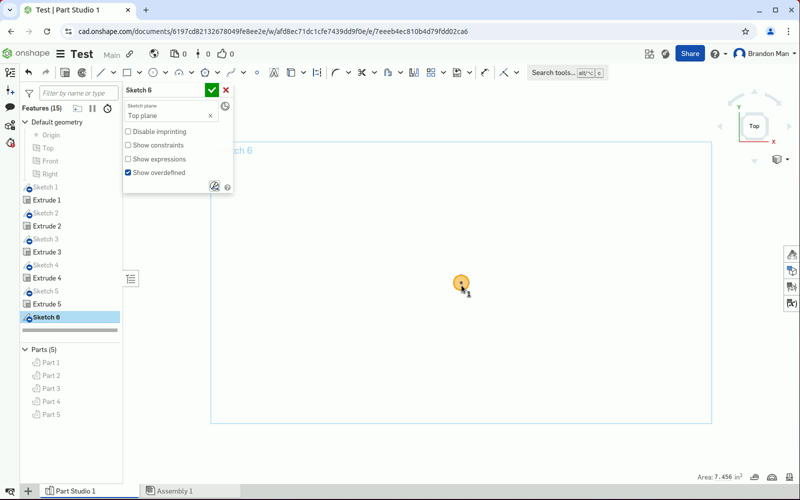
mouse_move(73, 352)
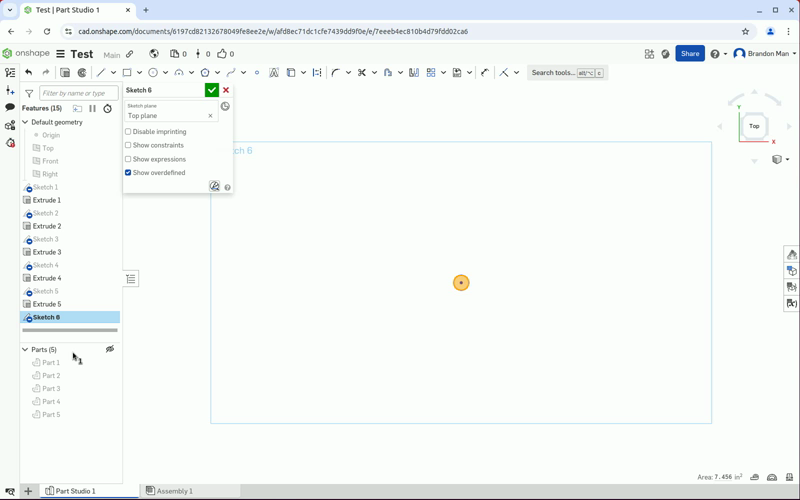
key(shift+y)
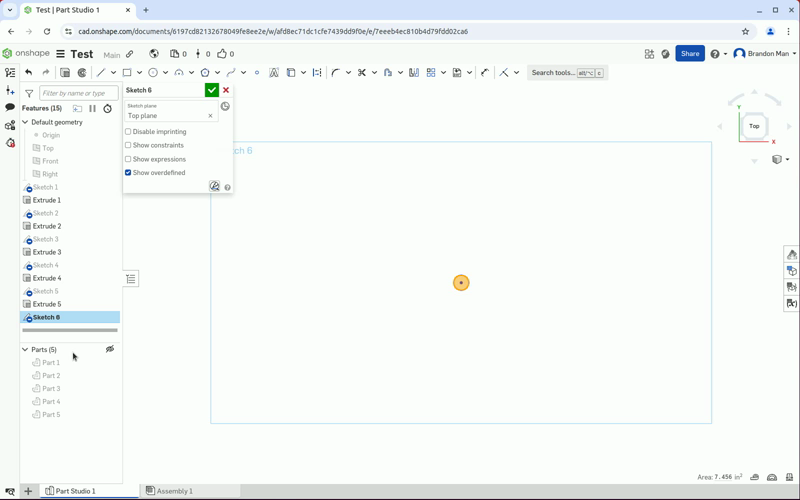
key(shift+e)
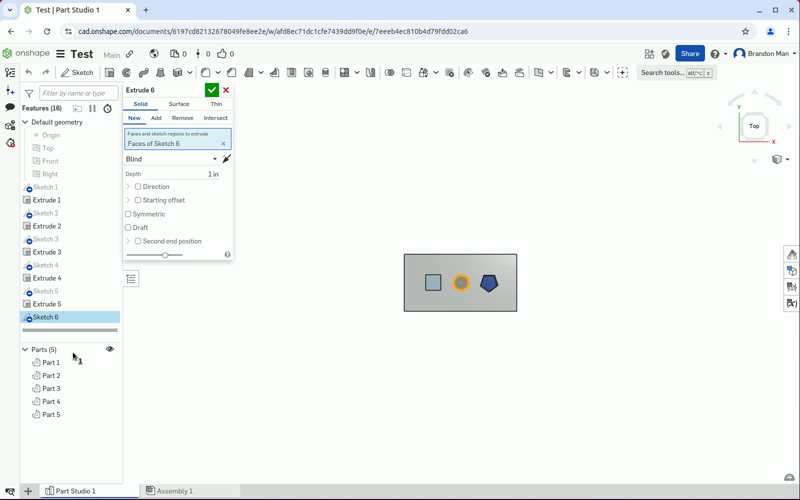
mouse_move(143, 106)
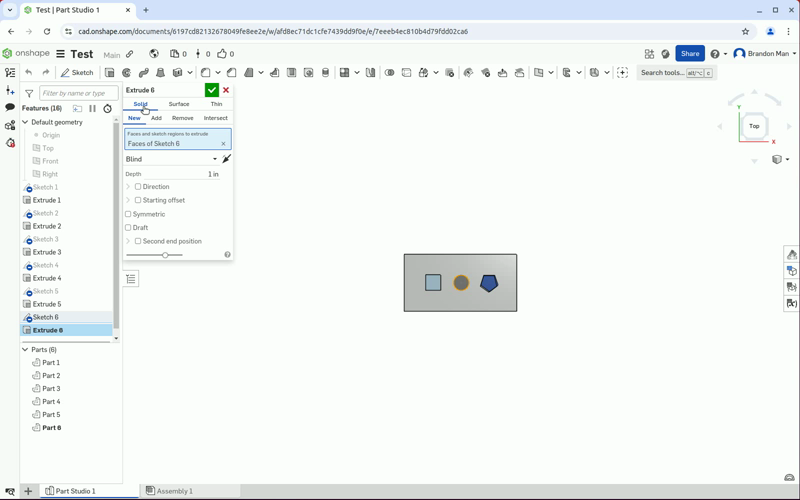
click(143, 106)
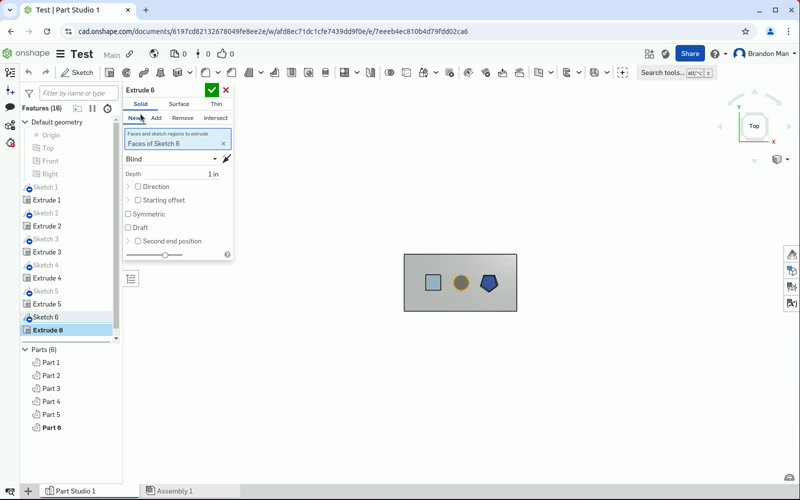
mouse_move(137, 120)
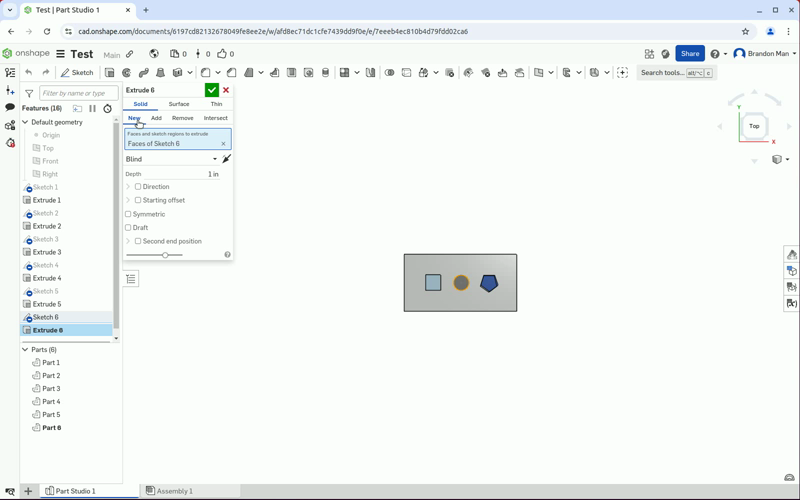
click(137, 120)
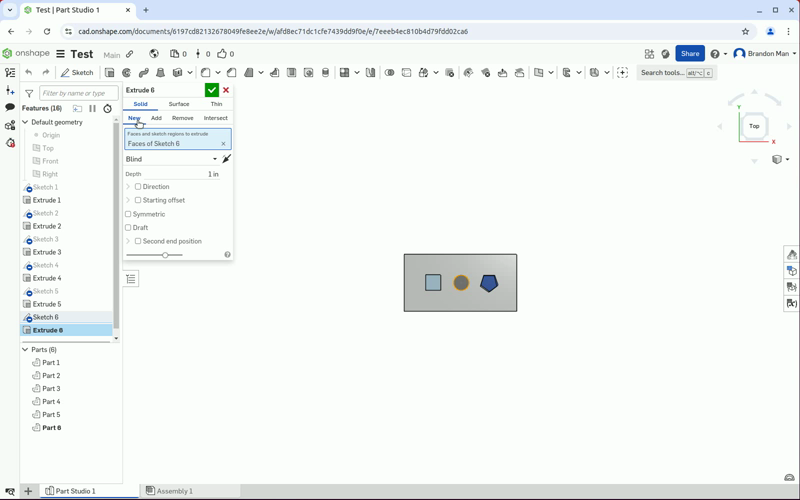
key(tab, 4)
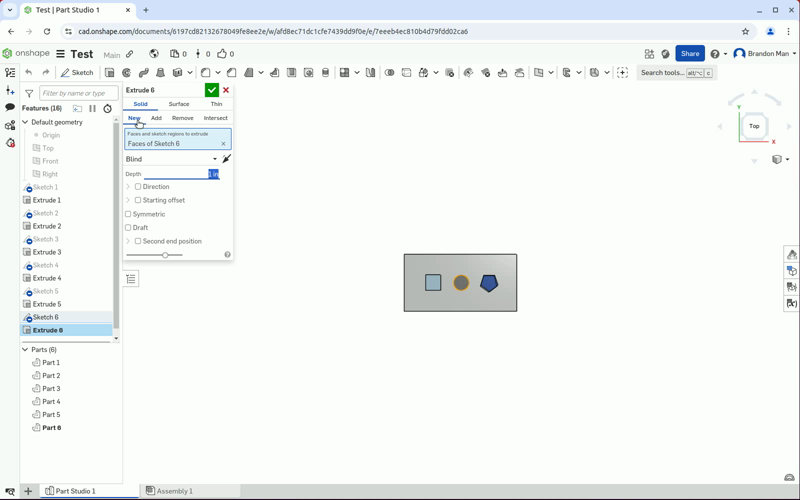
text(23.108)
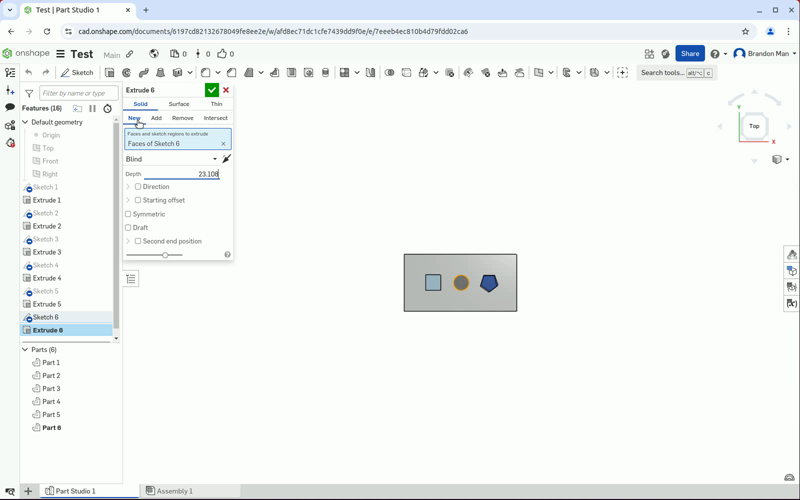
key(enter)
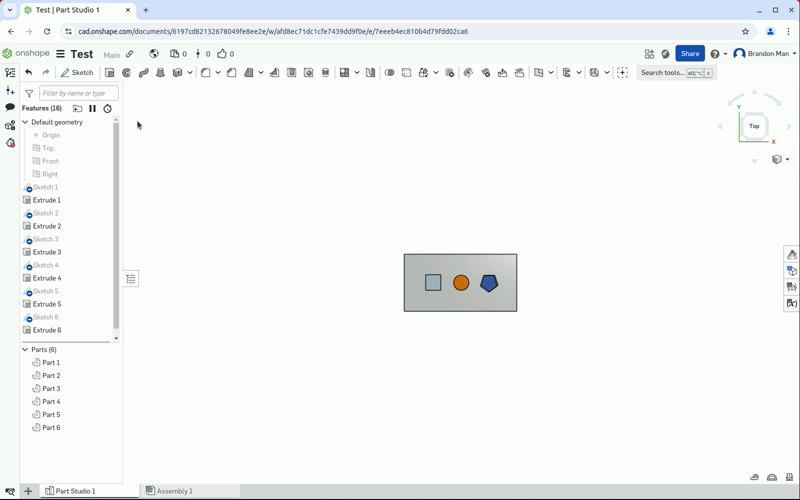
key(shift+h)
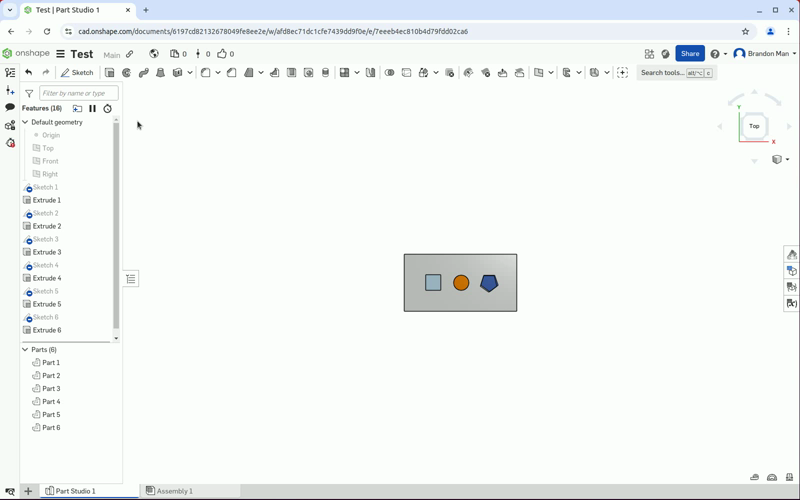
key(shift+h)
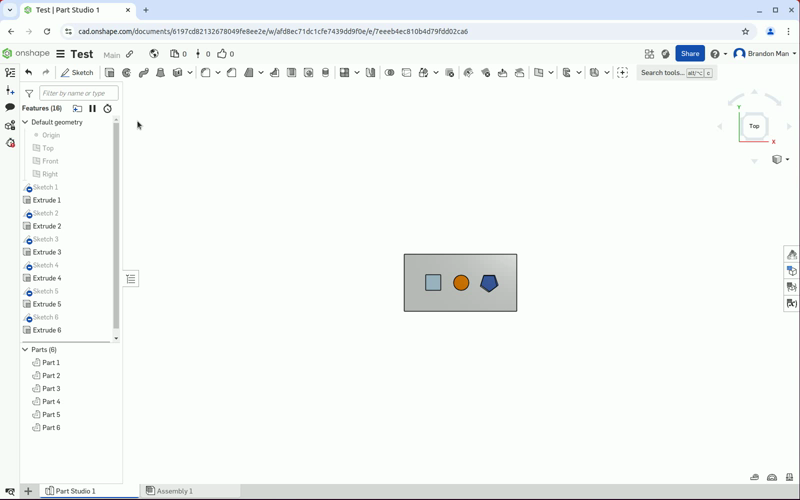
mouse_move(69, 189)
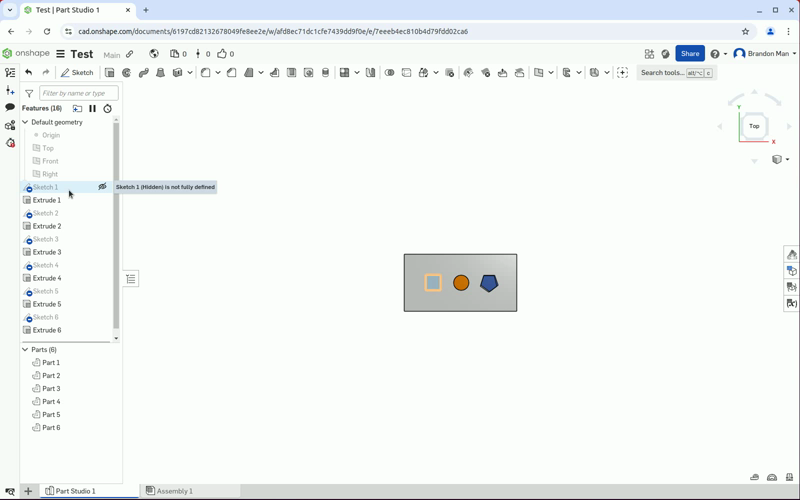
click(69, 189)
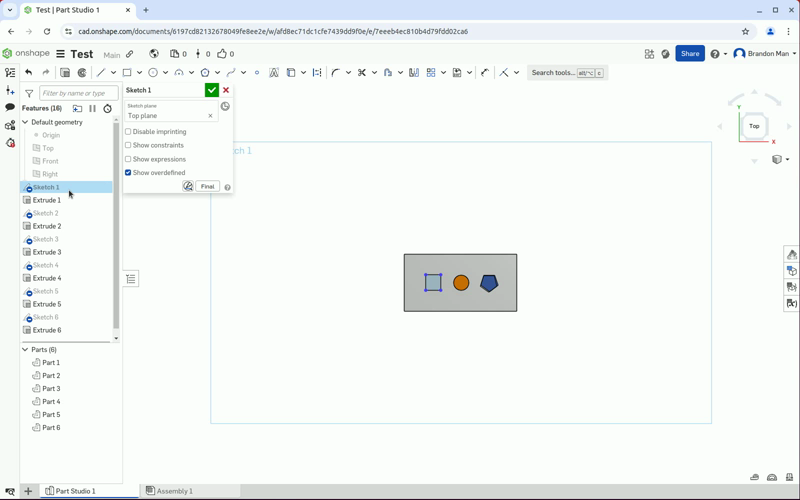
mouse_move(229, 92)
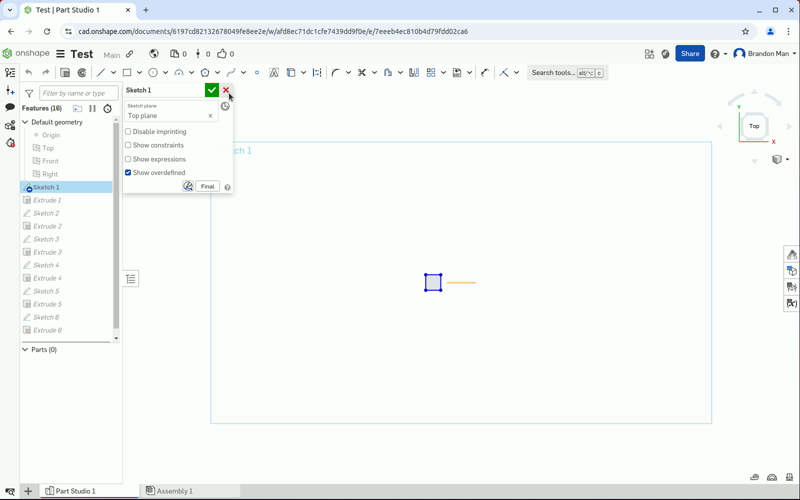
click(229, 92)
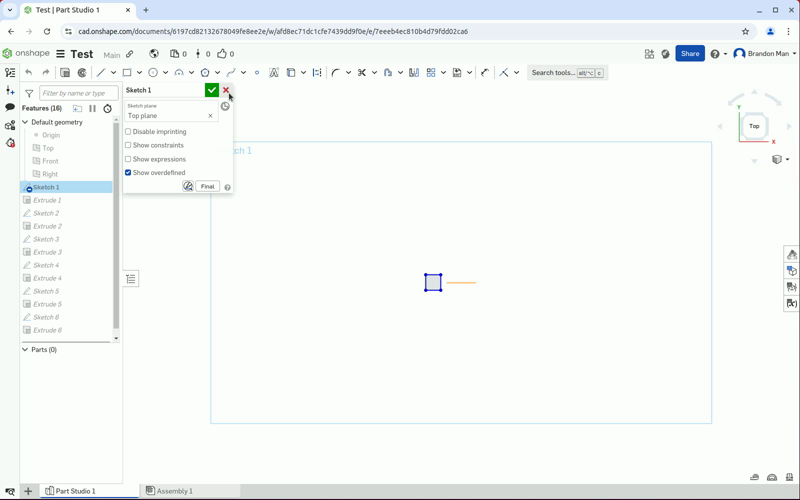
key(shift+s)
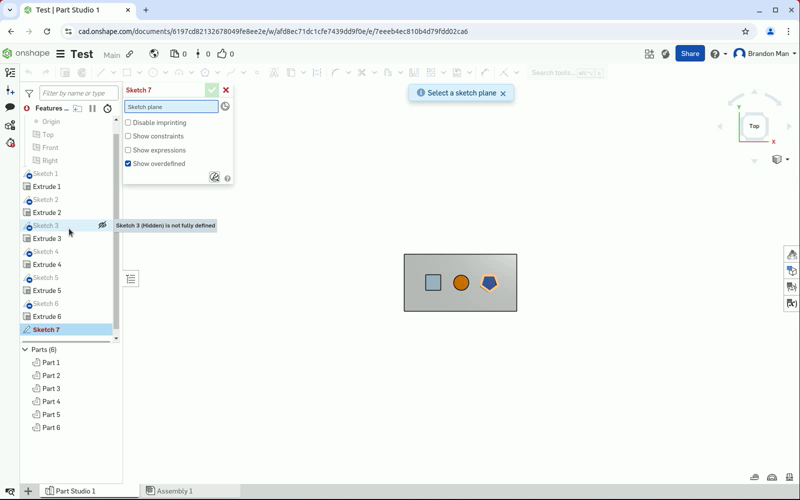
scroll(3)
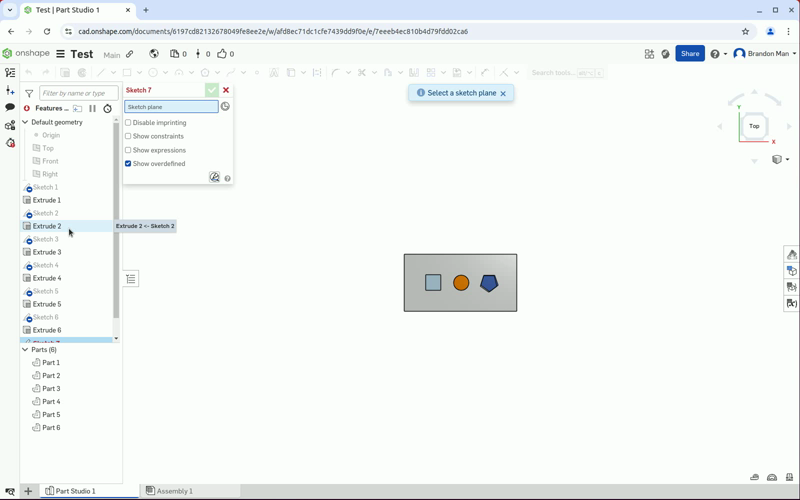
mouse_move(69, 150)
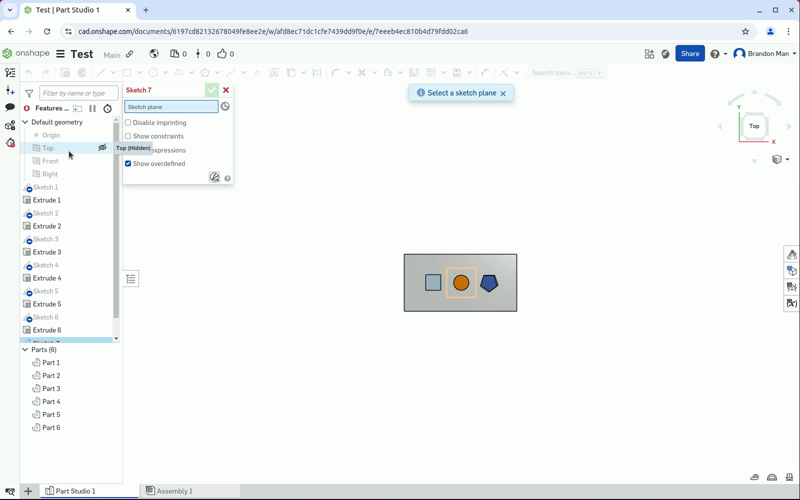
click(69, 150)
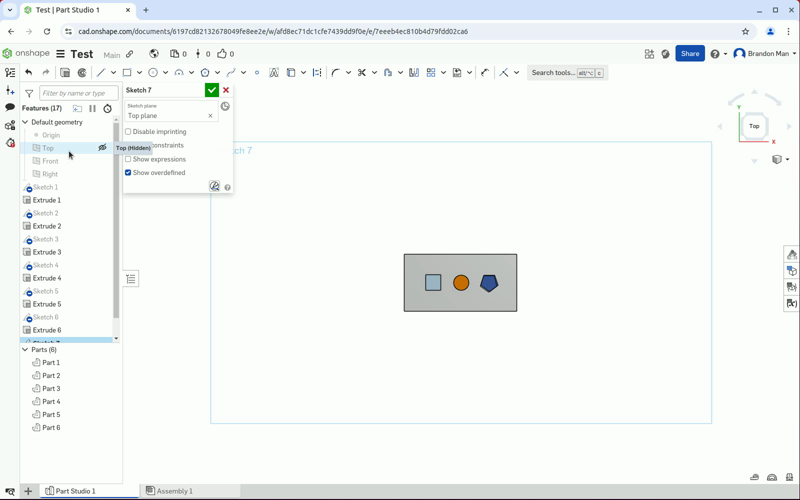
mouse_move(73, 352)
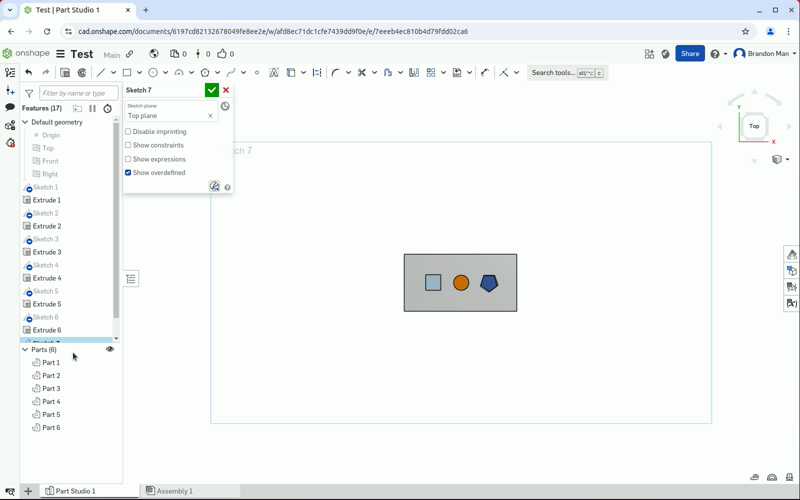
key(y)
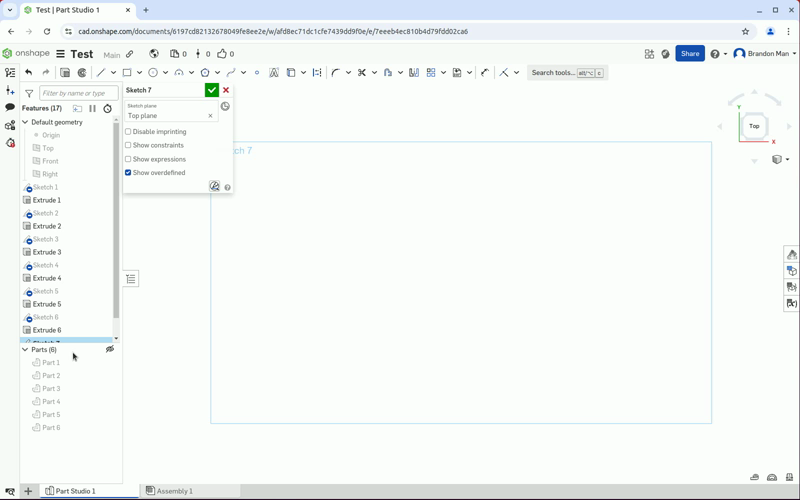
key(l)
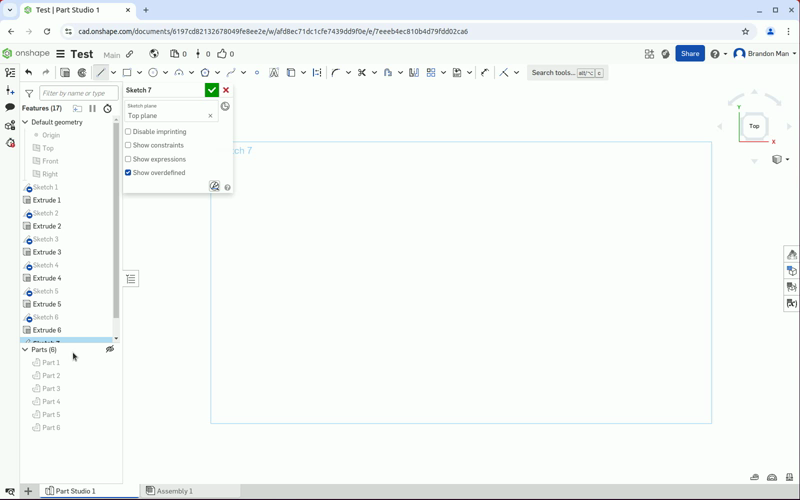
key_down(shift)
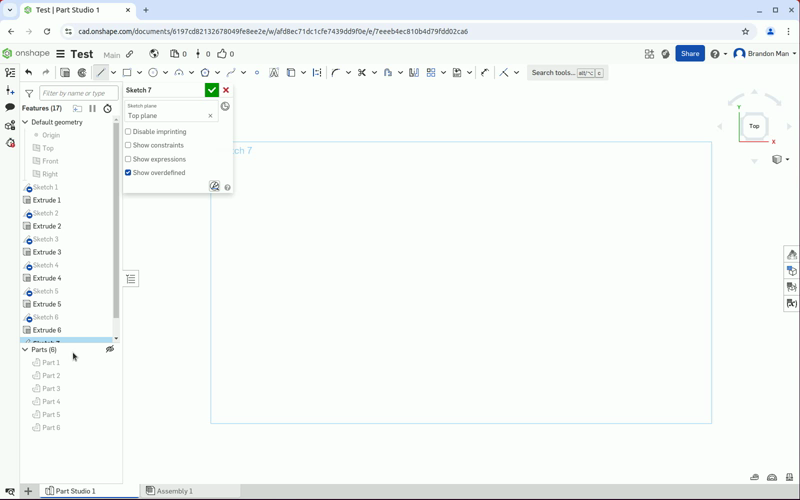
mouse_move(480, 285)
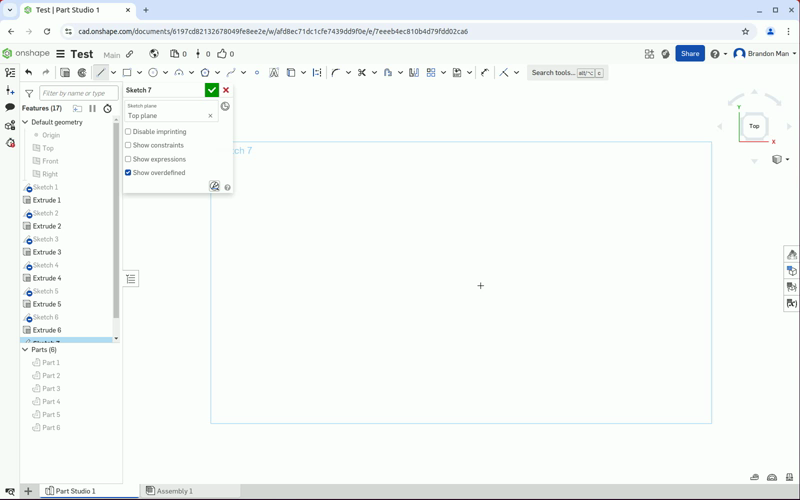
click(480, 285)
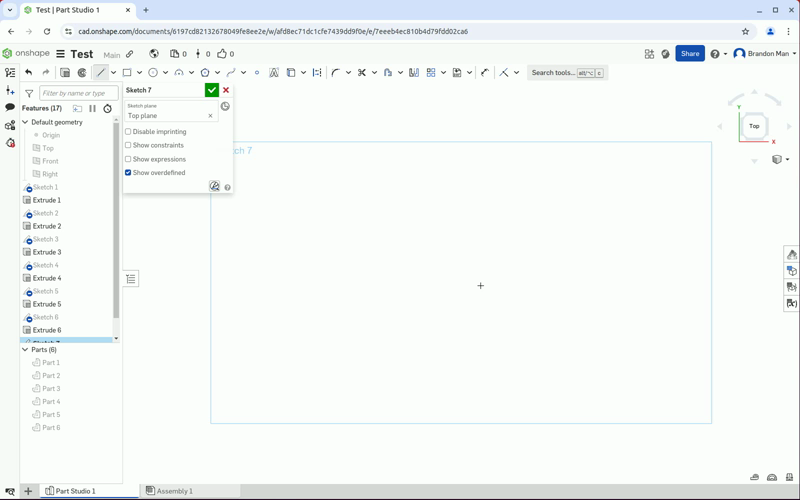
key_up(shift)
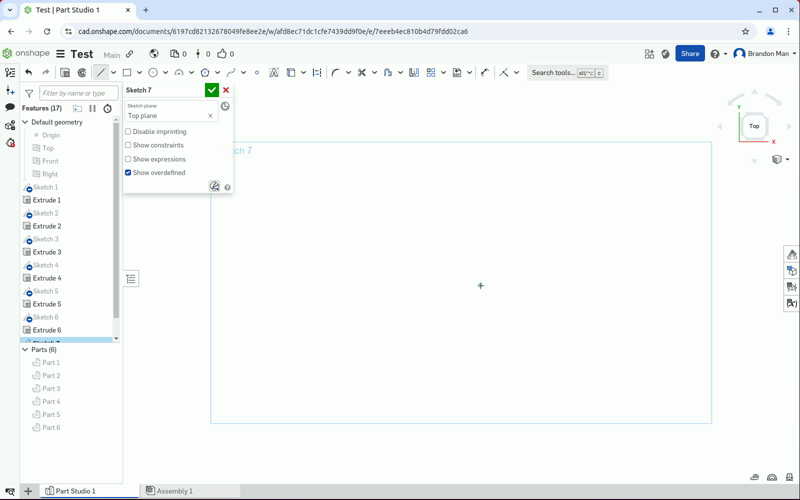
key_down(shift)
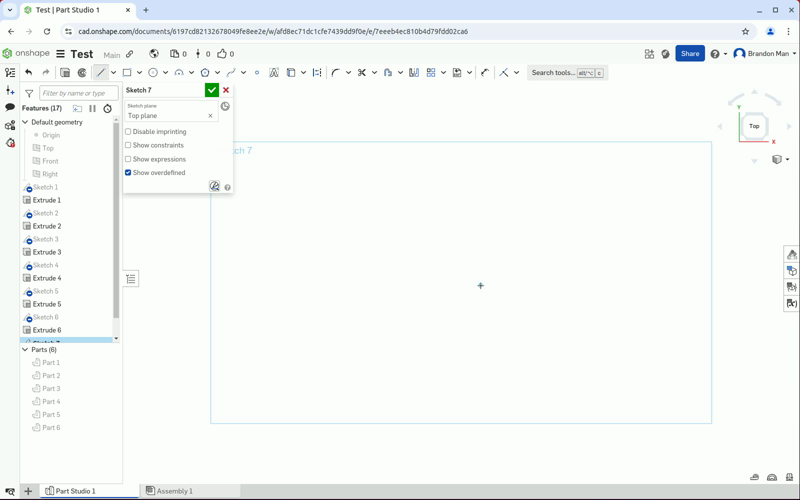
mouse_move(510, 285)
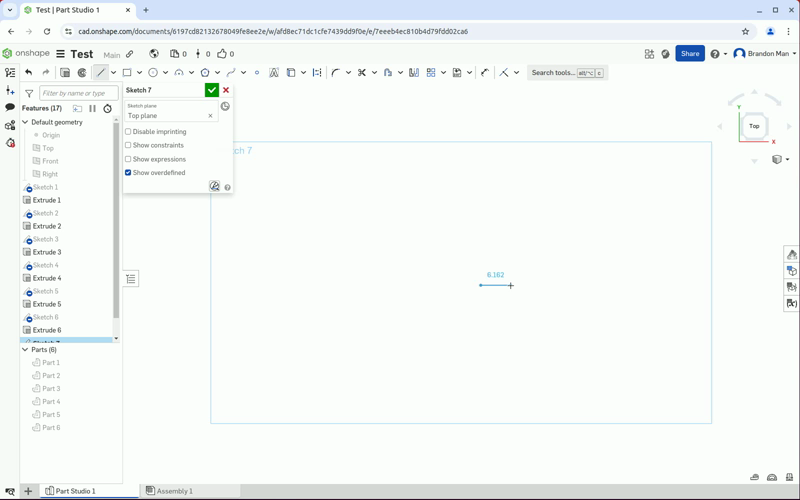
mouse_move(489, 291)
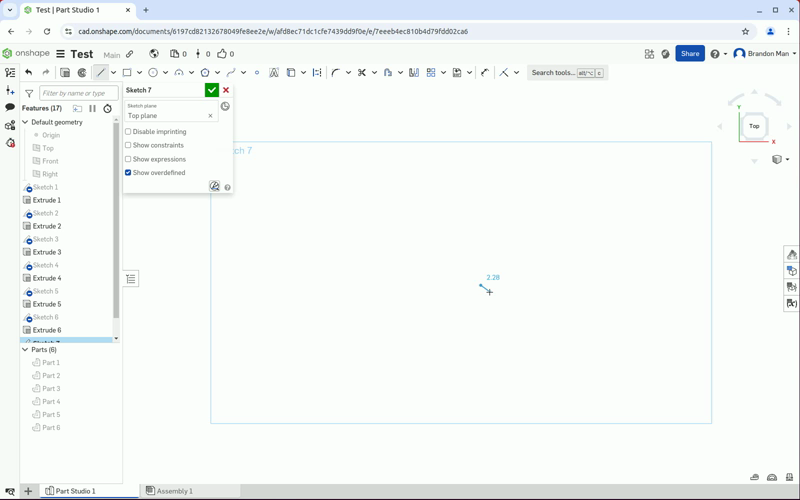
click(489, 291)
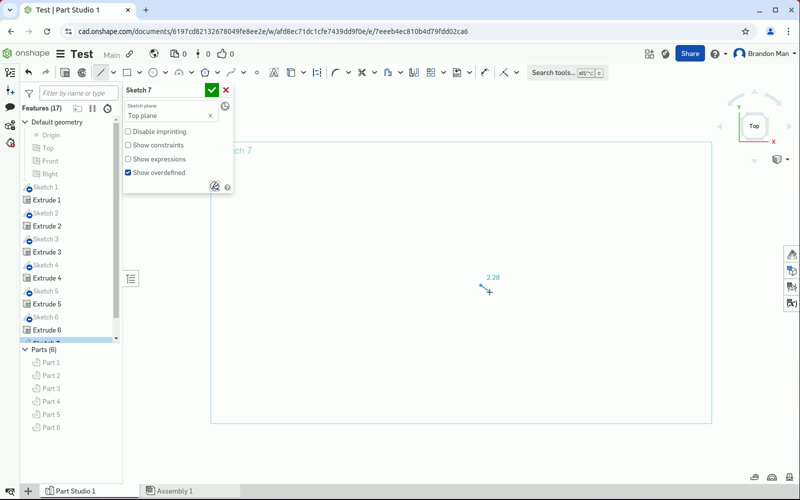
key_up(shift)
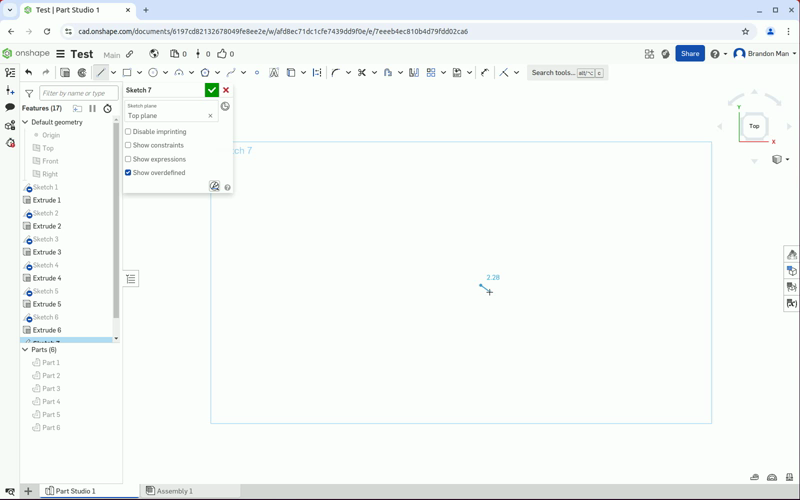
key_down(shift)
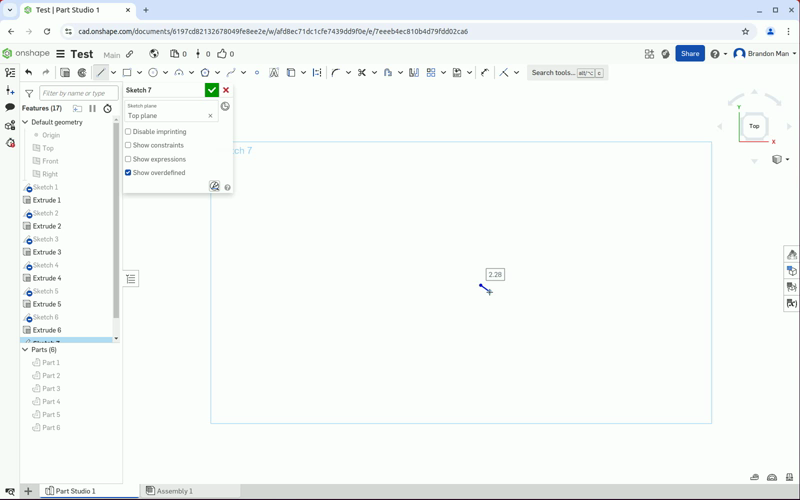
mouse_move(519, 291)
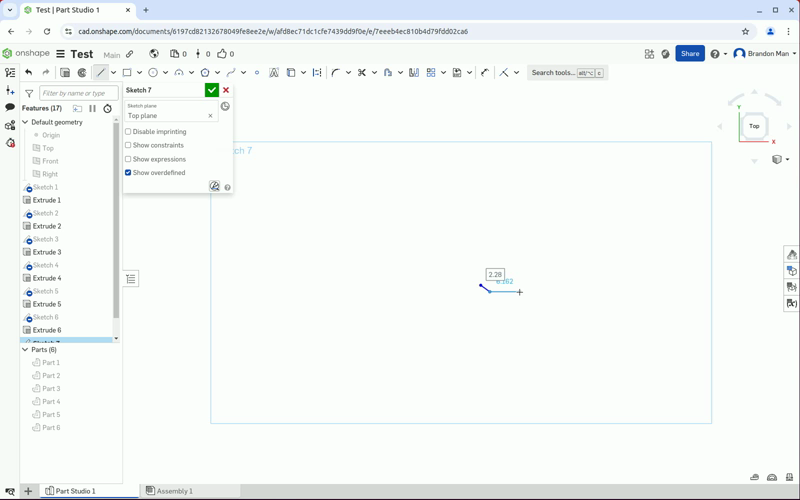
mouse_move(498, 285)
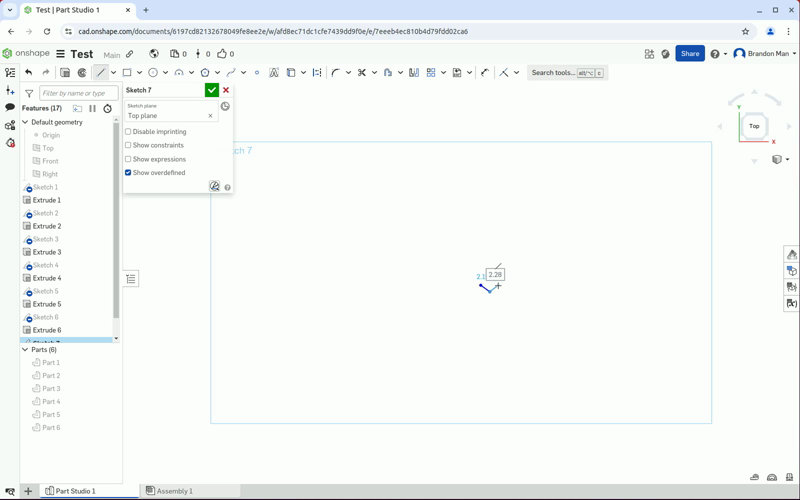
click(498, 285)
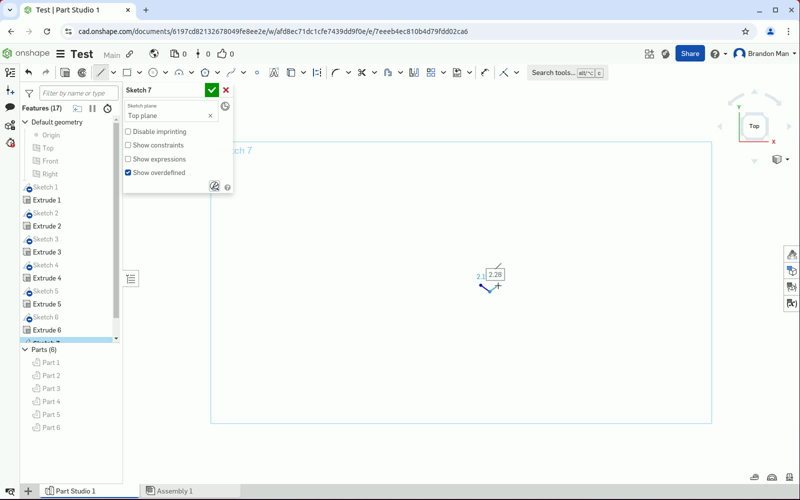
key_up(shift)
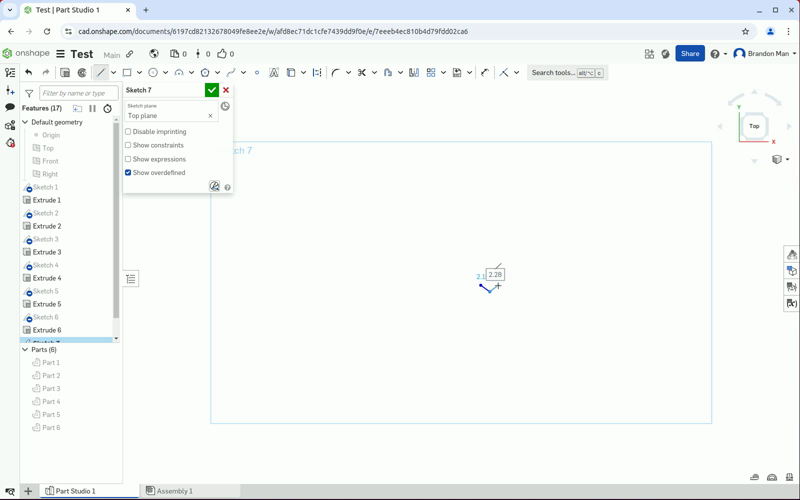
key_down(shift)
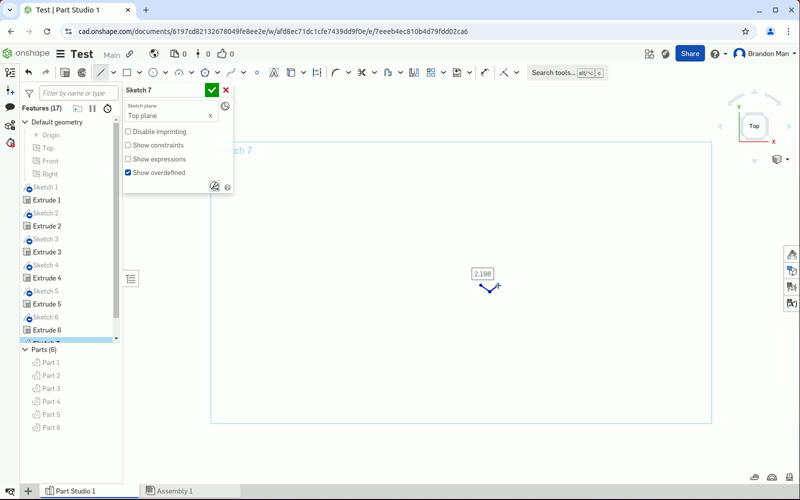
mouse_move(528, 285)
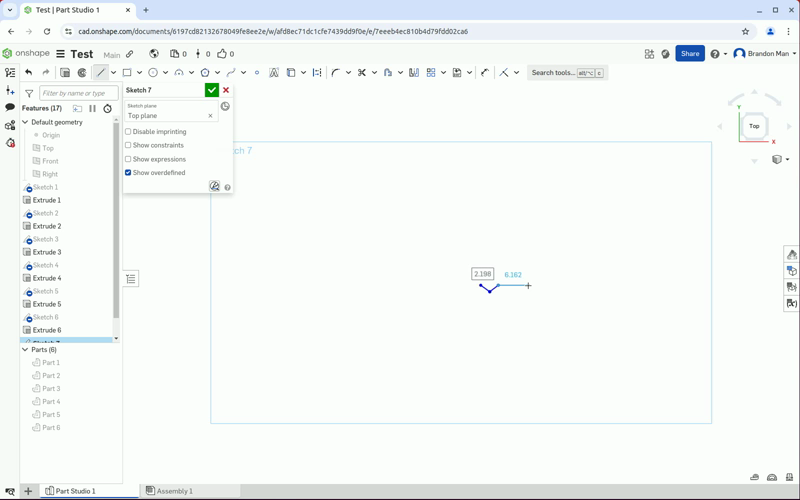
mouse_move(494, 275)
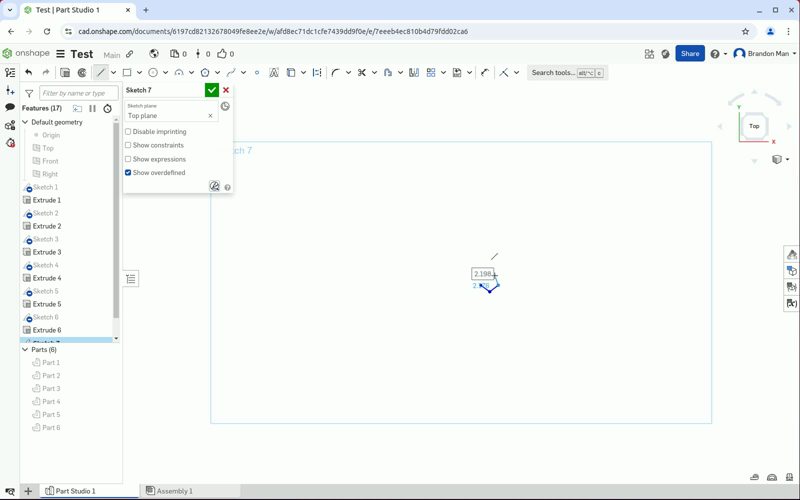
click(494, 275)
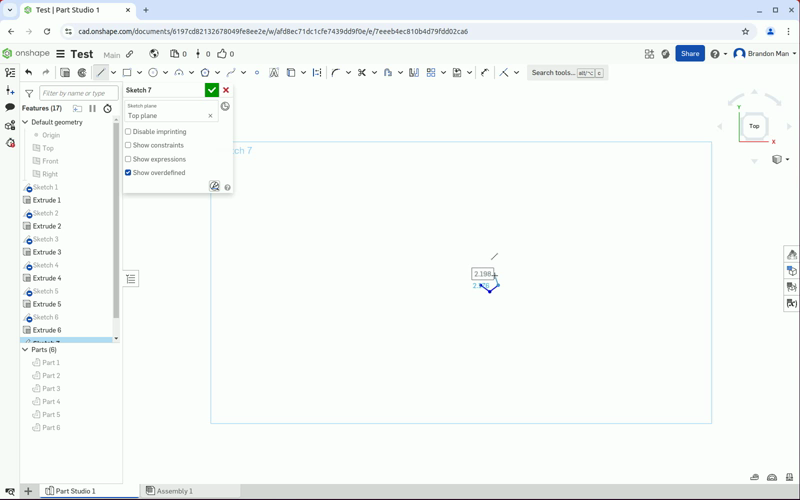
key_up(shift)
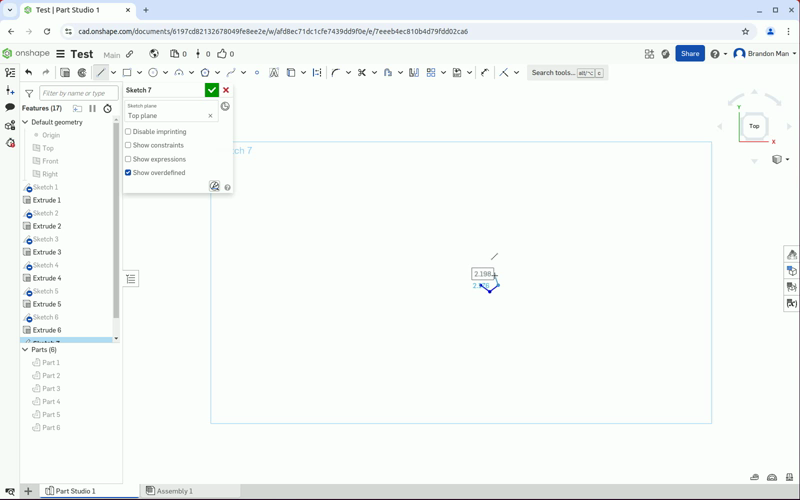
key_down(shift)
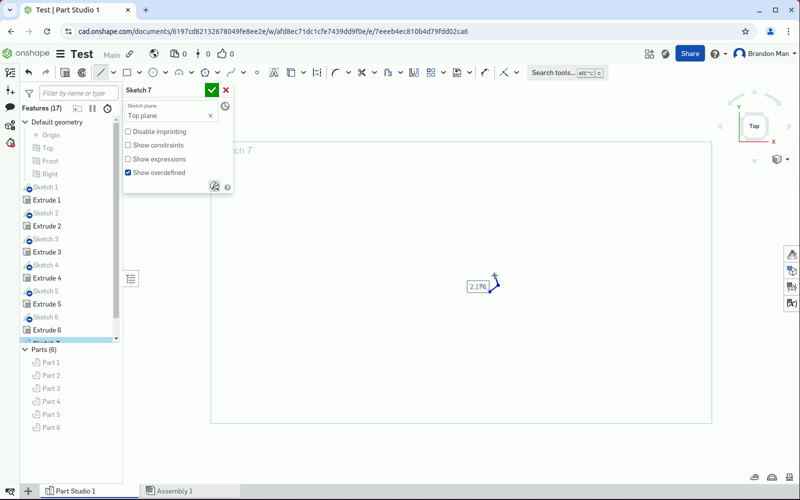
mouse_move(524, 275)
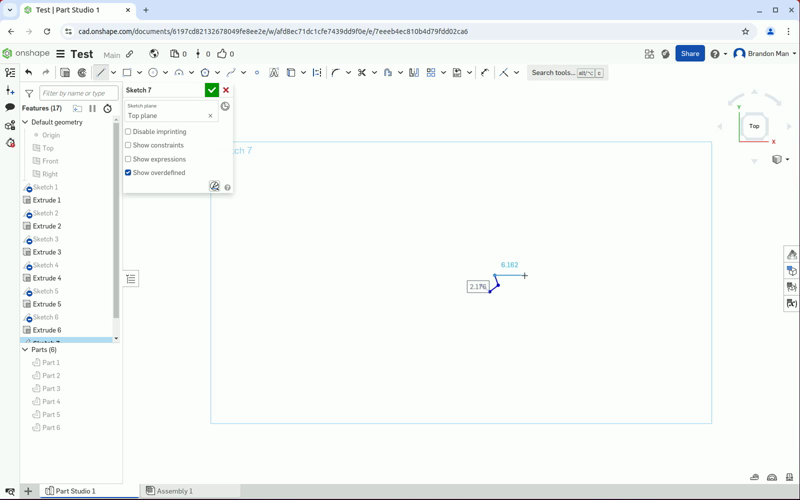
mouse_move(483, 275)
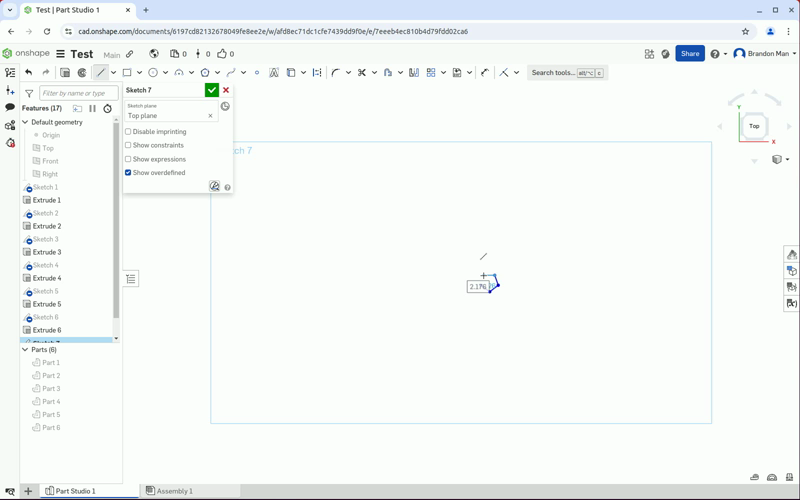
click(483, 275)
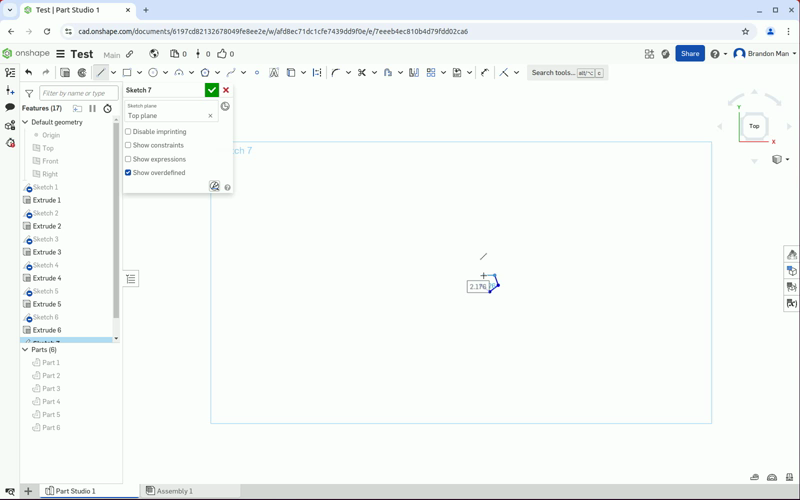
key_up(shift)
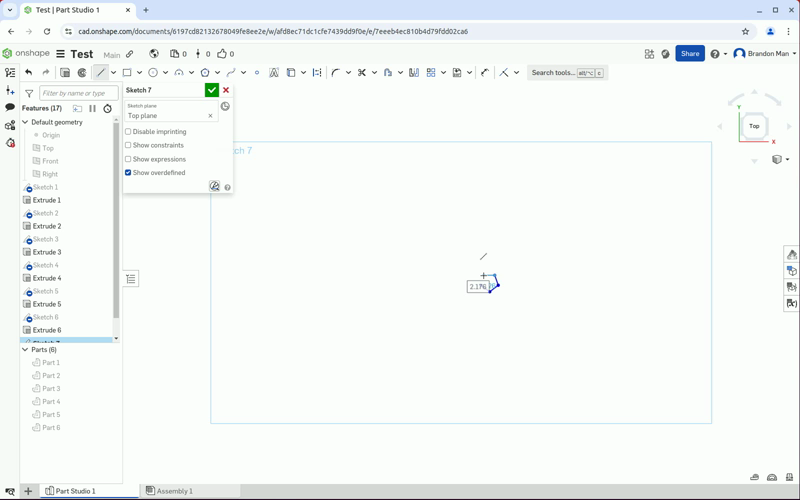
mouse_move(513, 275)
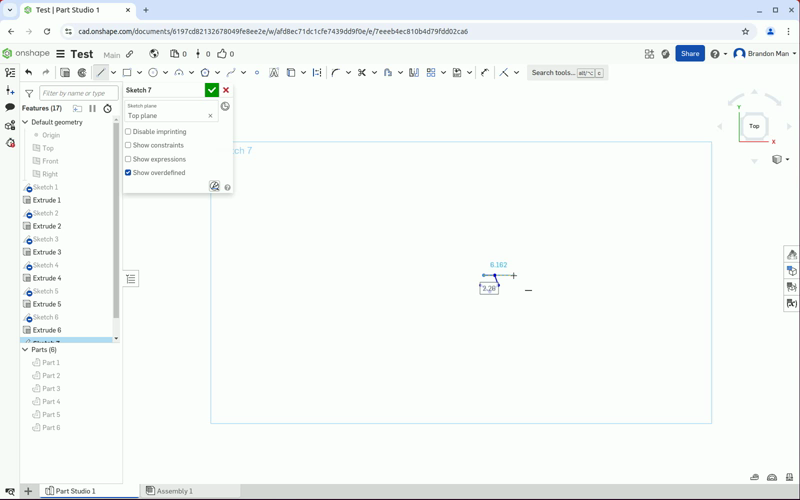
key_down(shift)
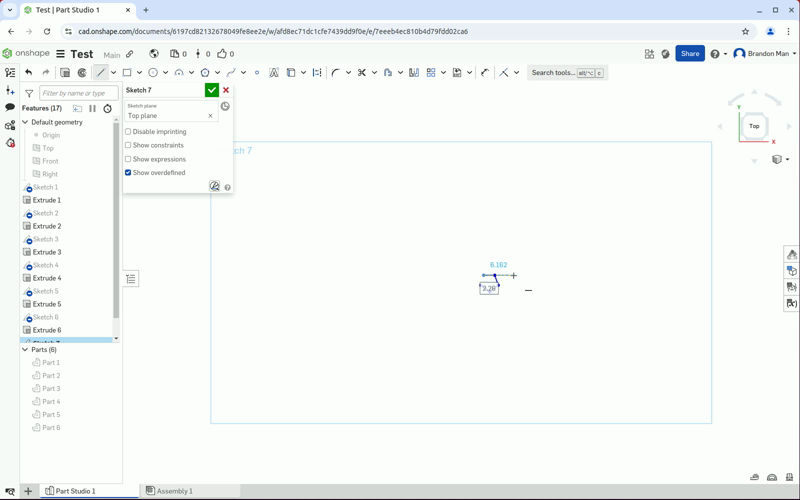
mouse_move(480, 285)
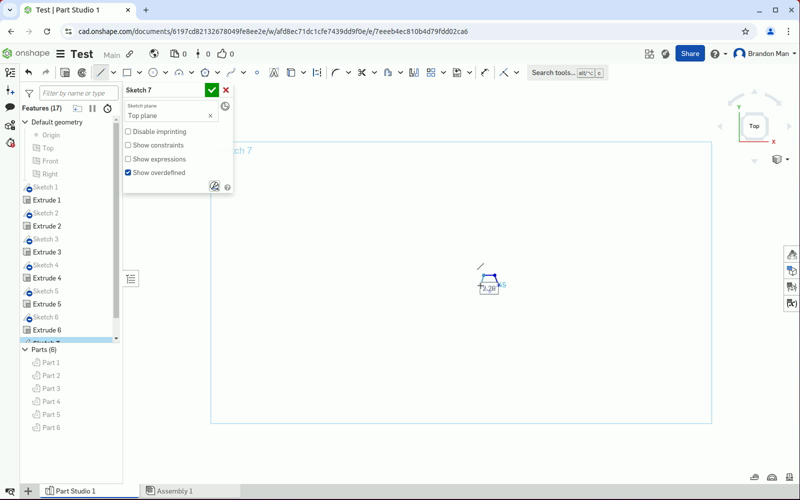
key_up(shift)
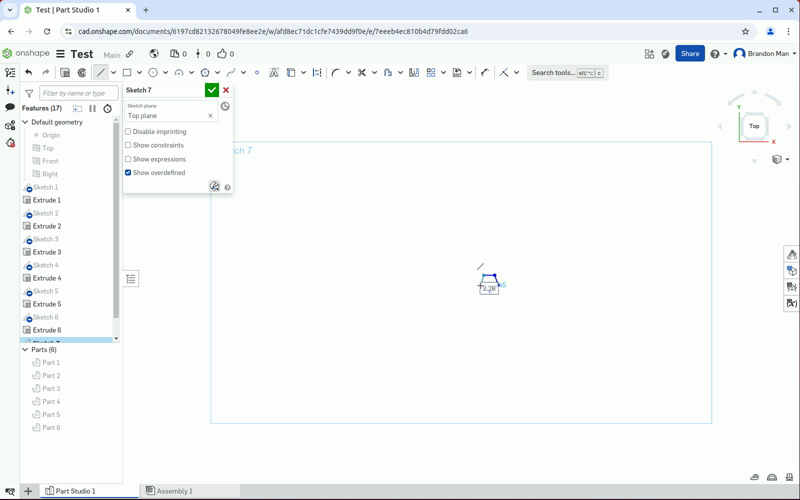
click(480, 285)
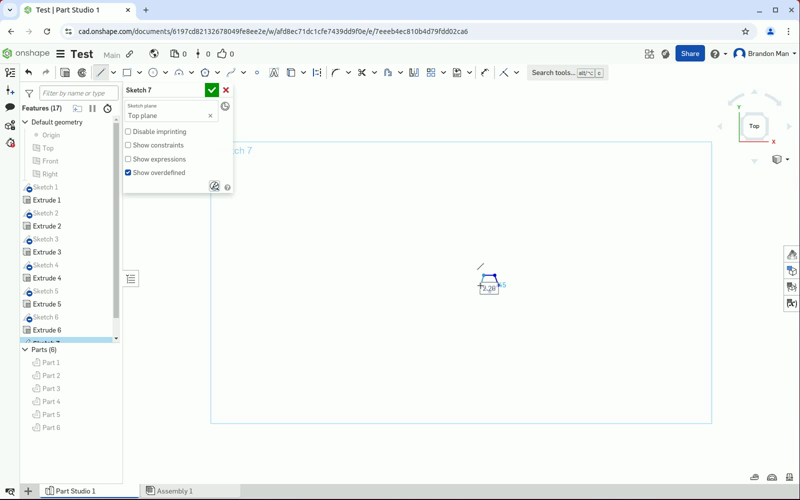
key(esc)
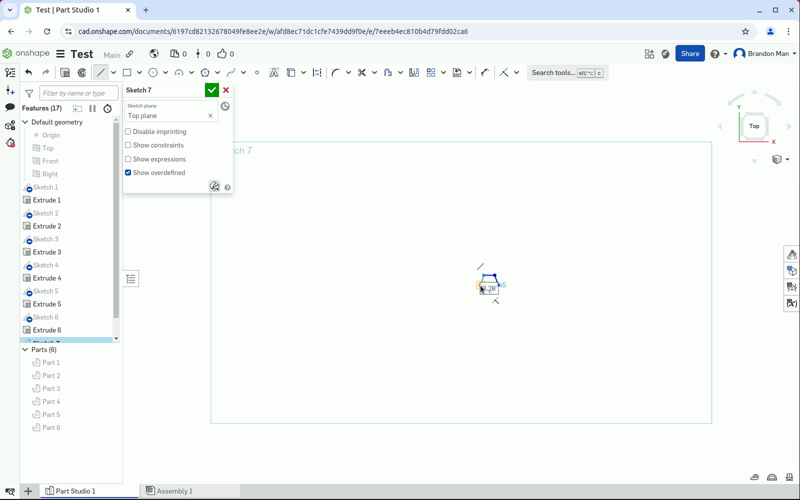
mouse_move(496, 281)
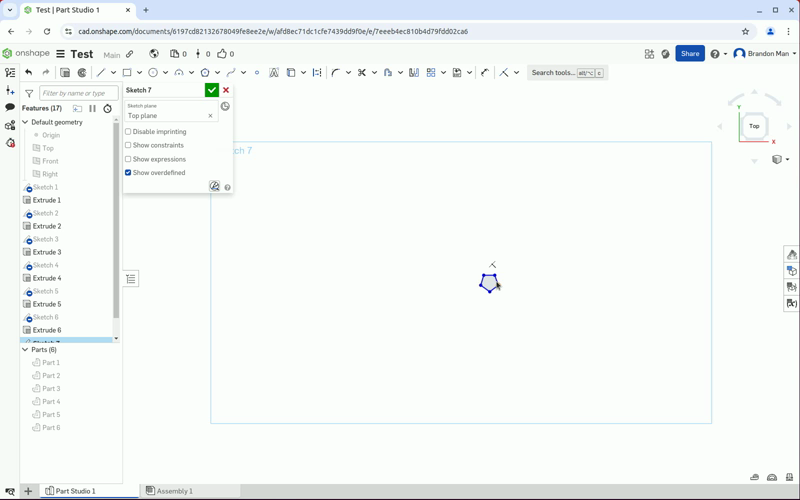
scroll(6)
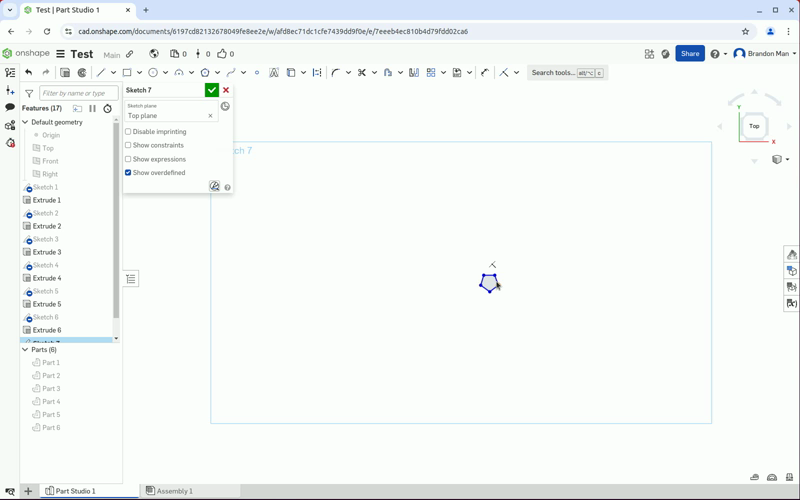
scroll(6)
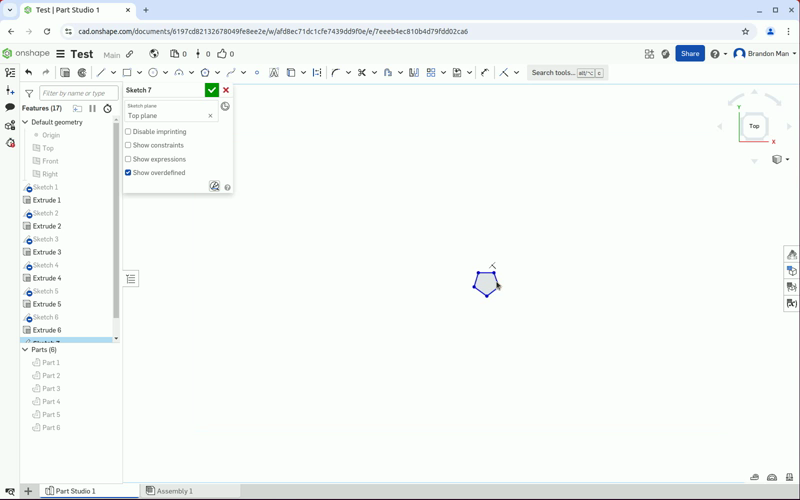
scroll(6)
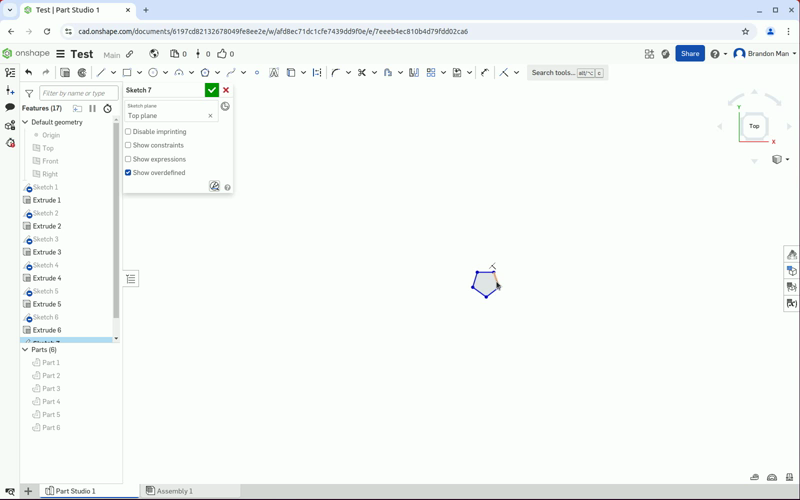
scroll(6)
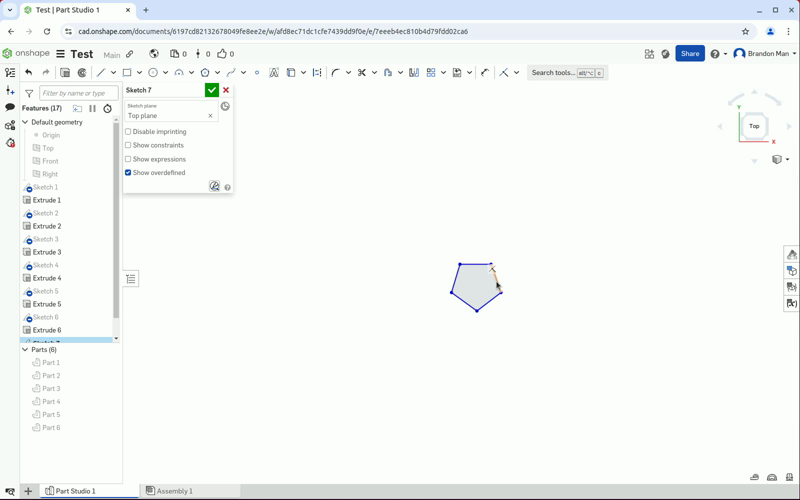
scroll(6)
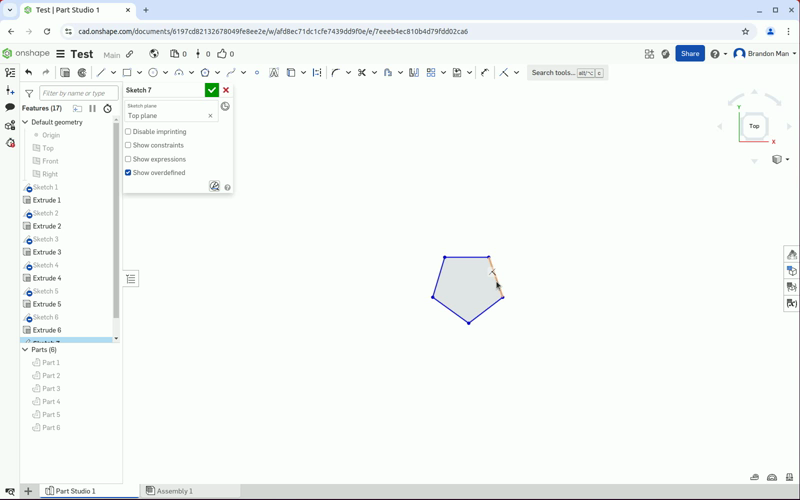
scroll(6)
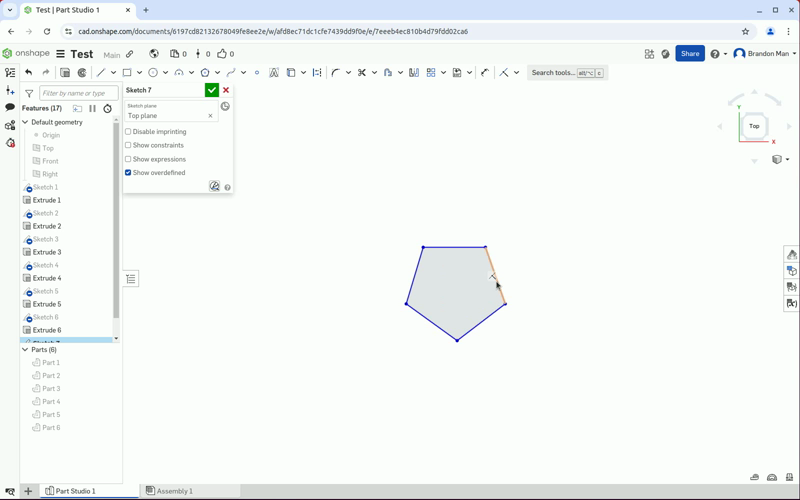
scroll(6)
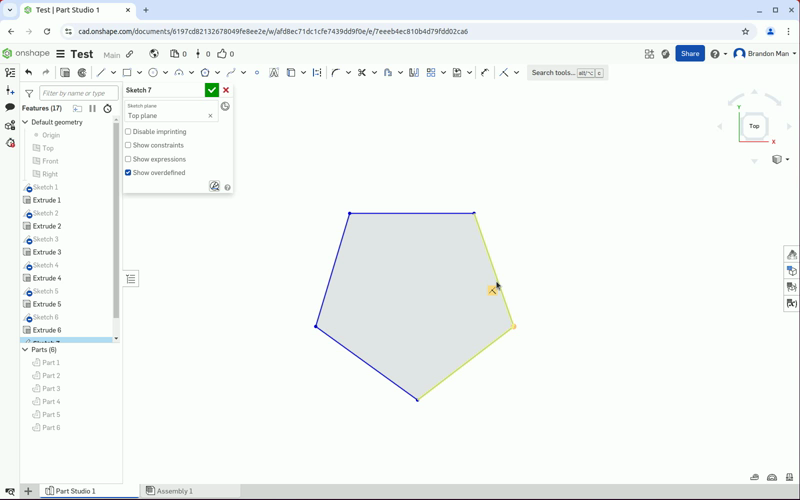
click(496, 281)
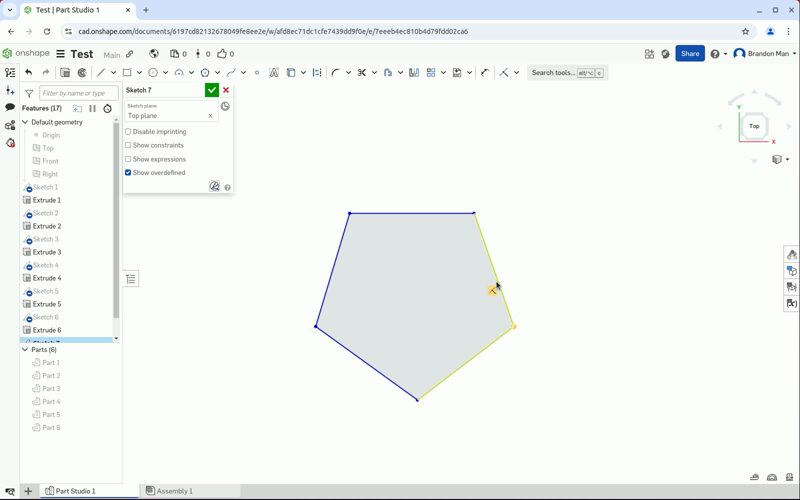
scroll(-6)
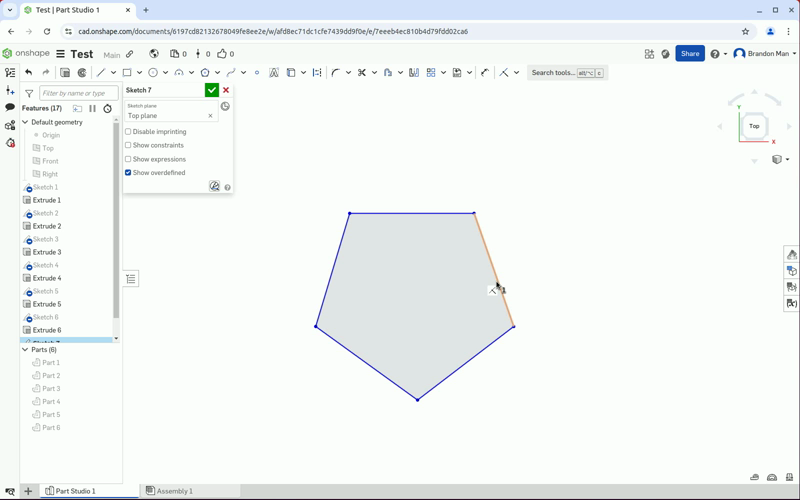
scroll(-6)
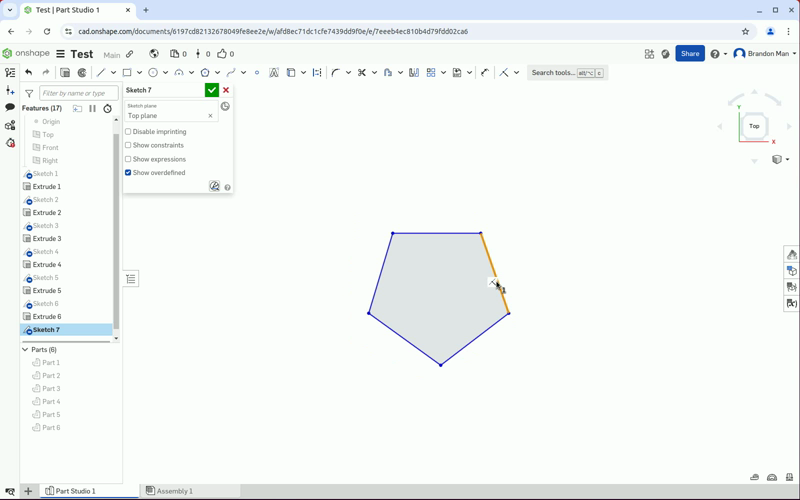
scroll(-6)
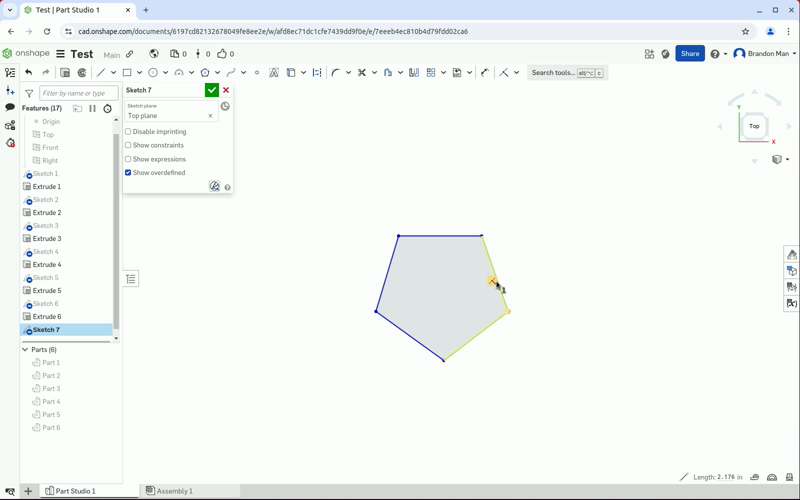
scroll(-6)
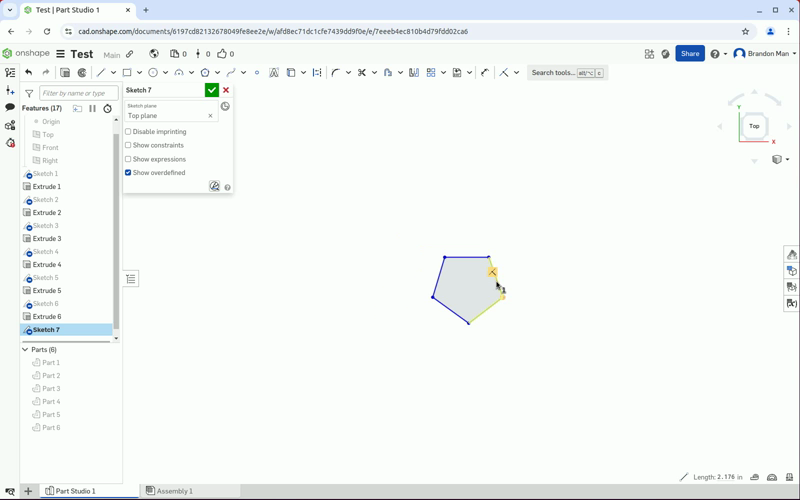
scroll(-6)
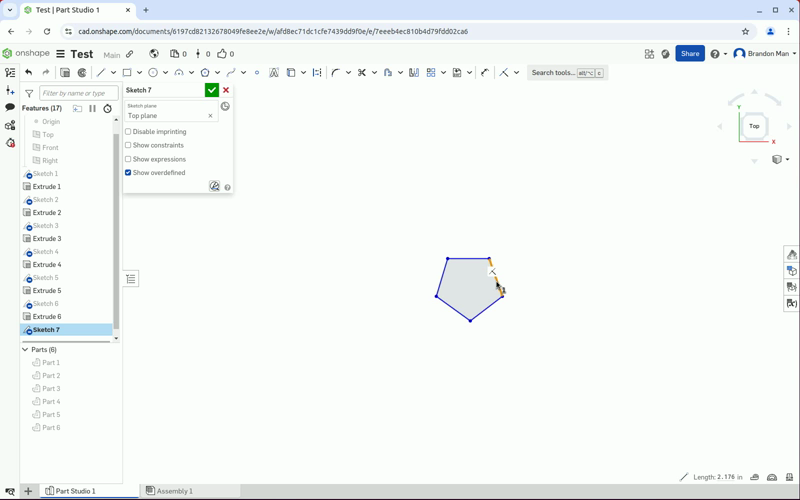
scroll(-6)
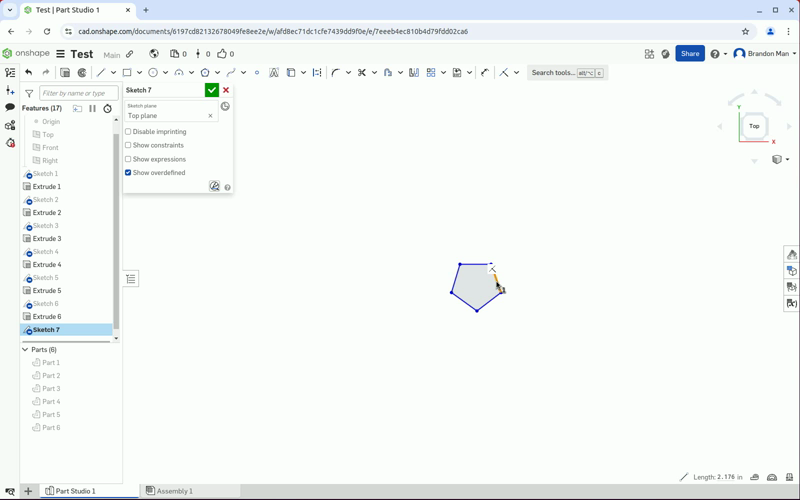
scroll(-6)
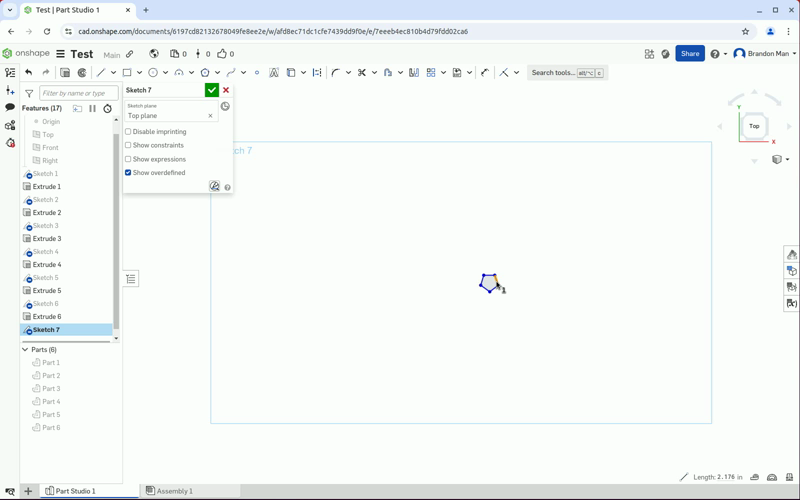
mouse_move(73, 352)
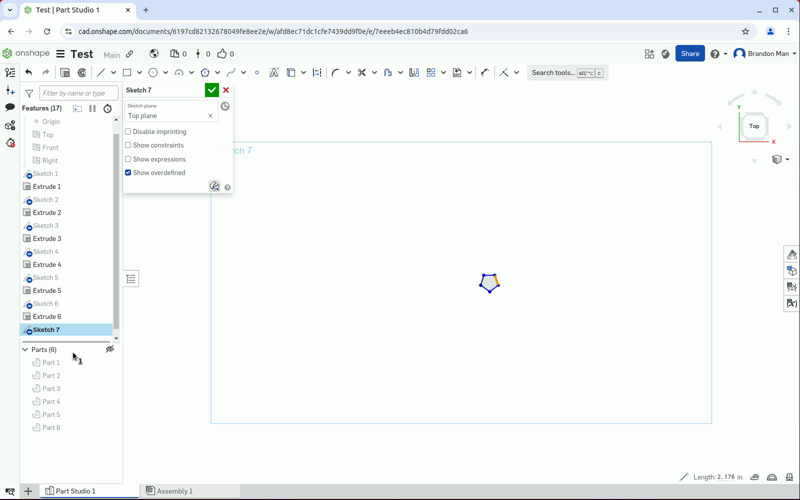
key(shift+y)
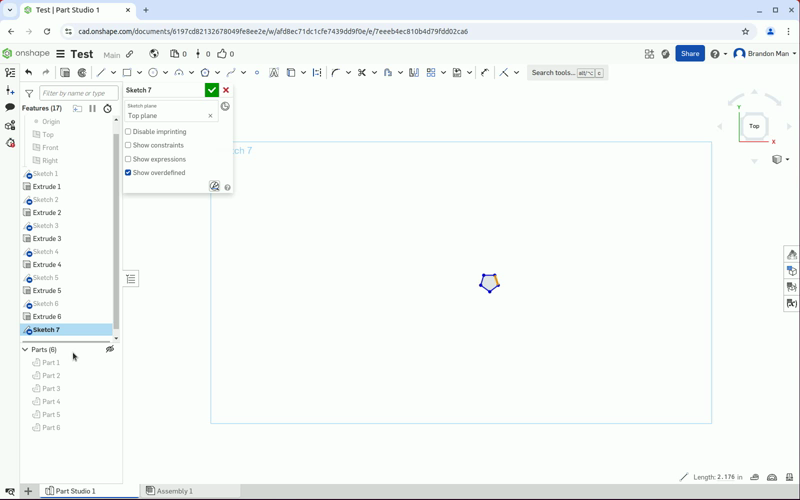
key(shift+e)
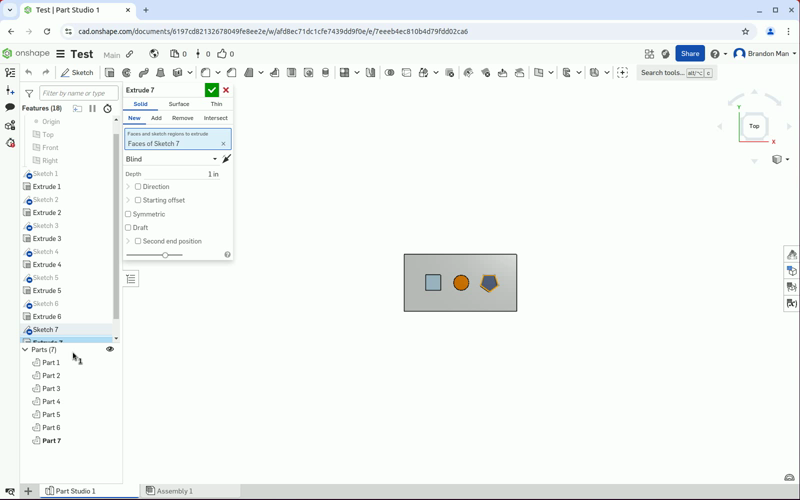
mouse_move(143, 106)
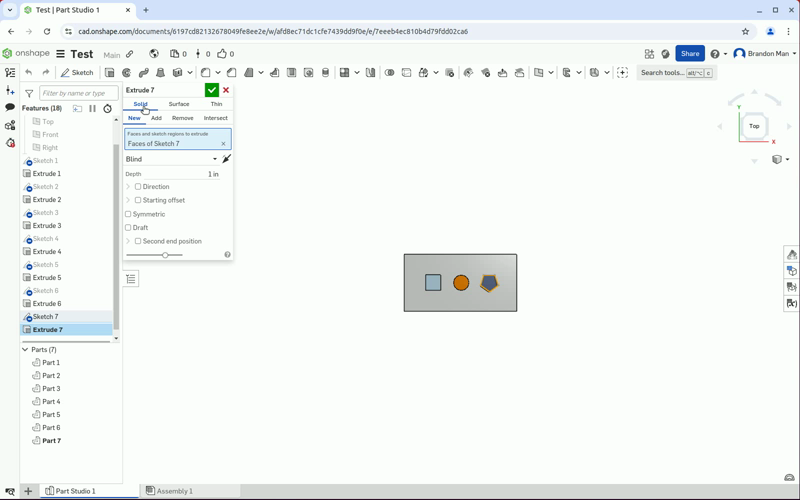
click(143, 106)
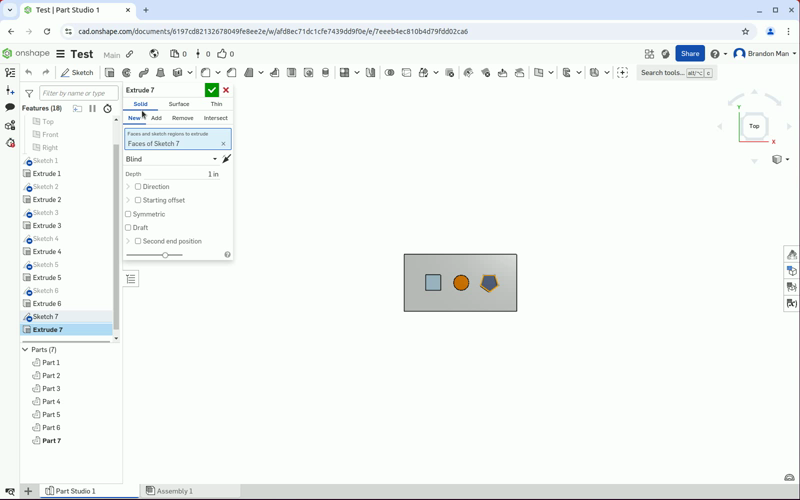
mouse_move(137, 120)
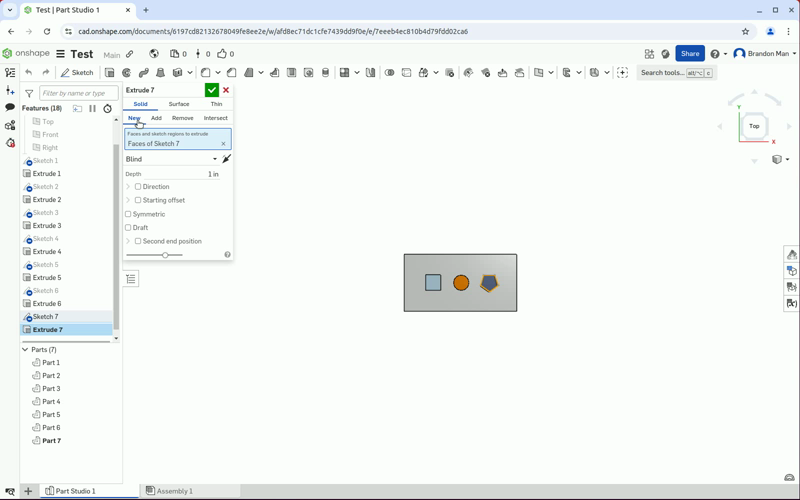
click(137, 120)
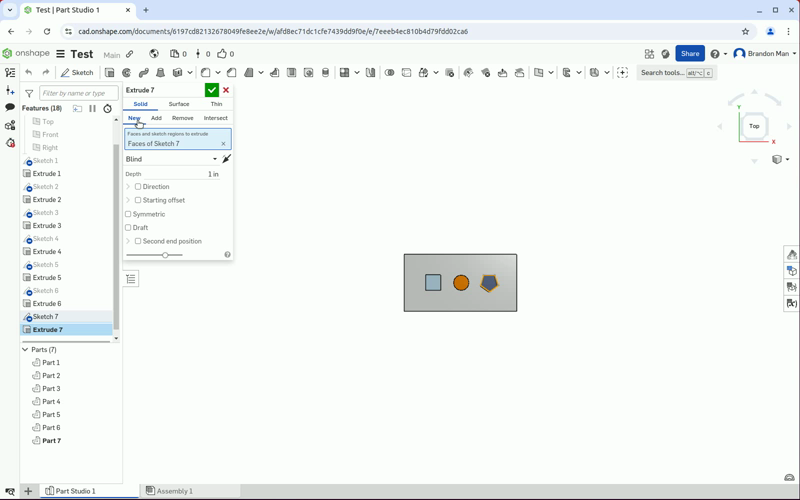
key(tab, 4)
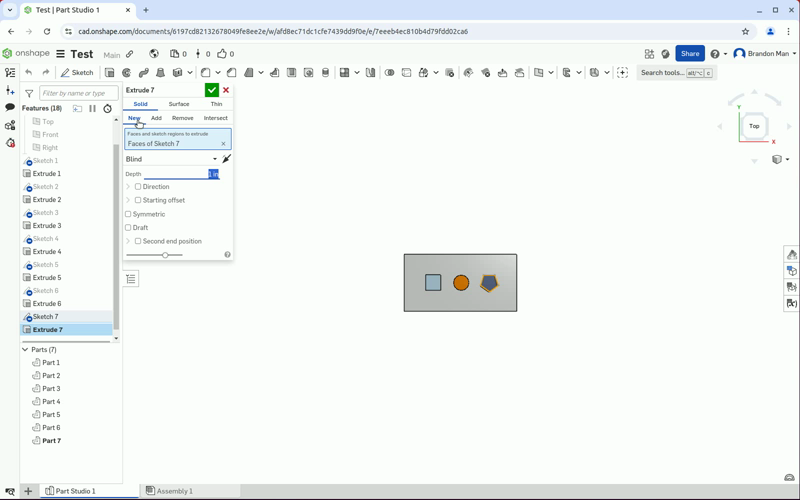
text(23.108)
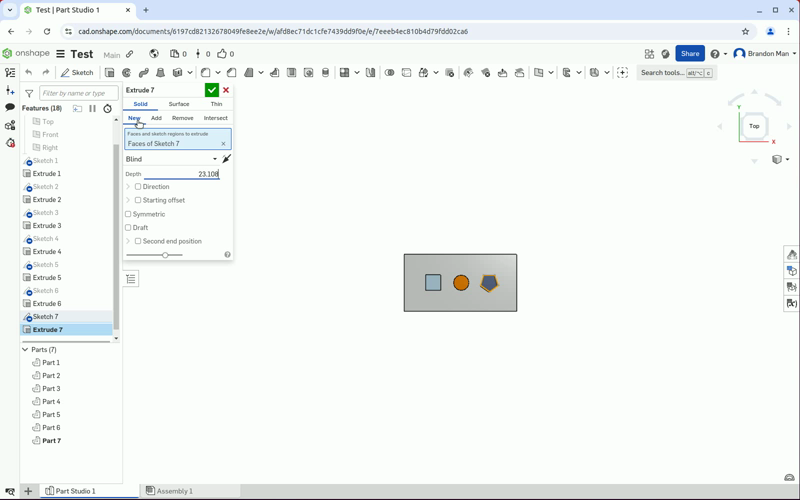
key(enter)
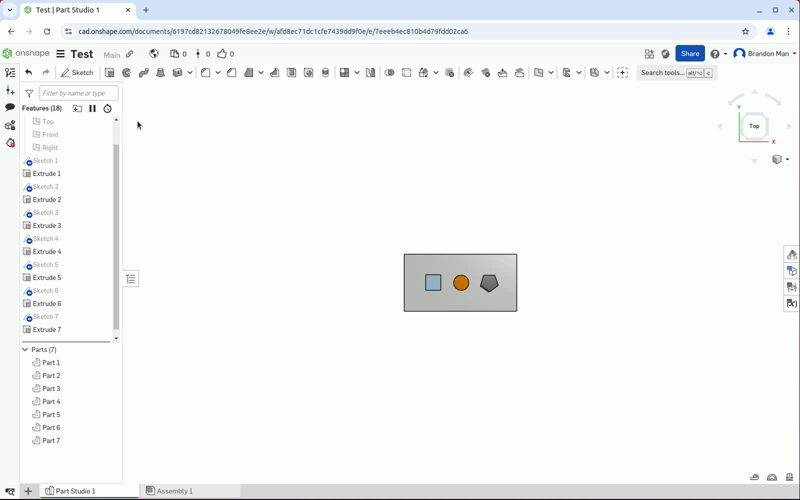
key(shift+h)
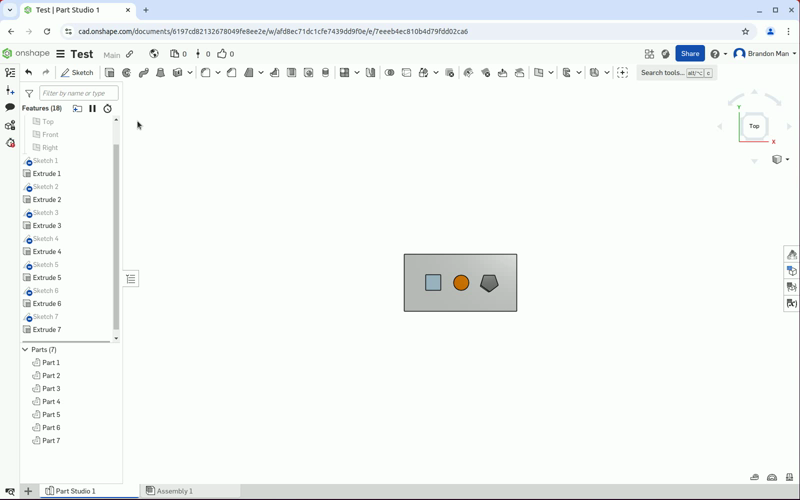
key(shift+h)
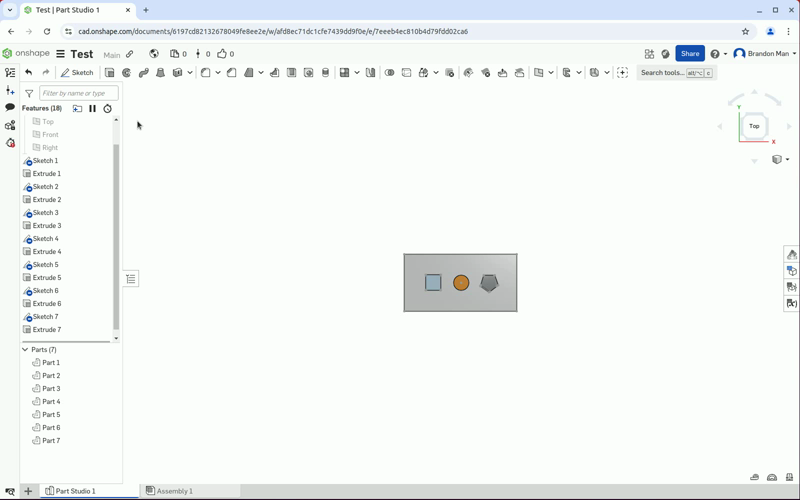
key(shift+7)
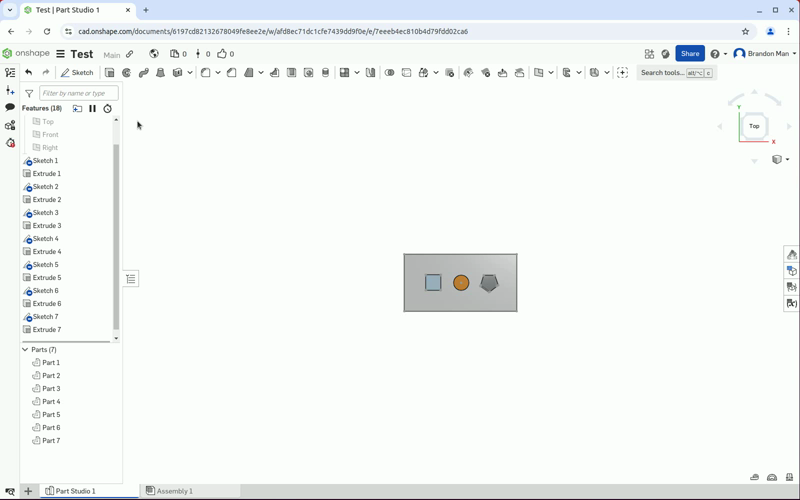
key(up, 3)
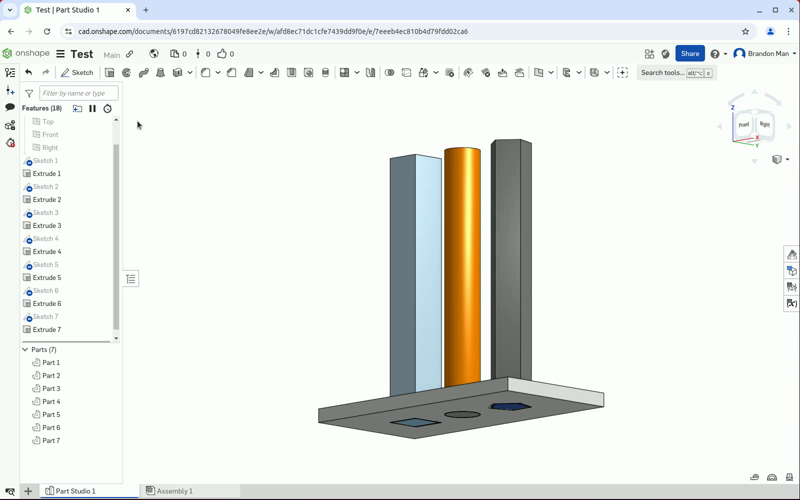
key(left, 3)
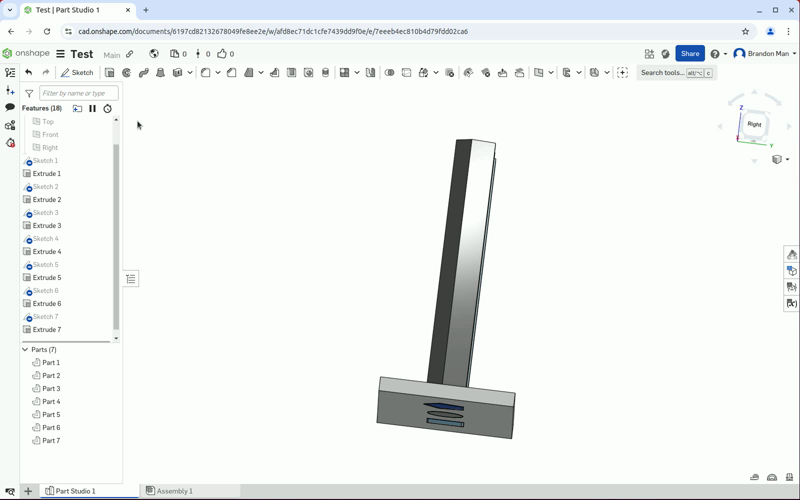
key(right, 3)
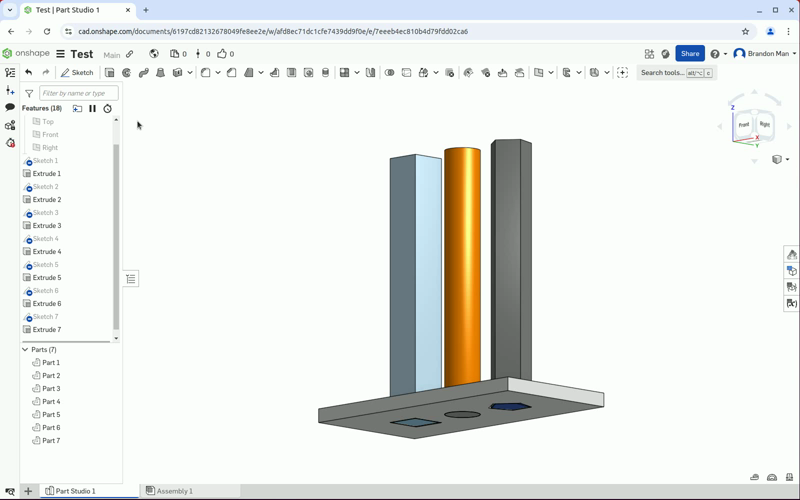
key(down, 3)
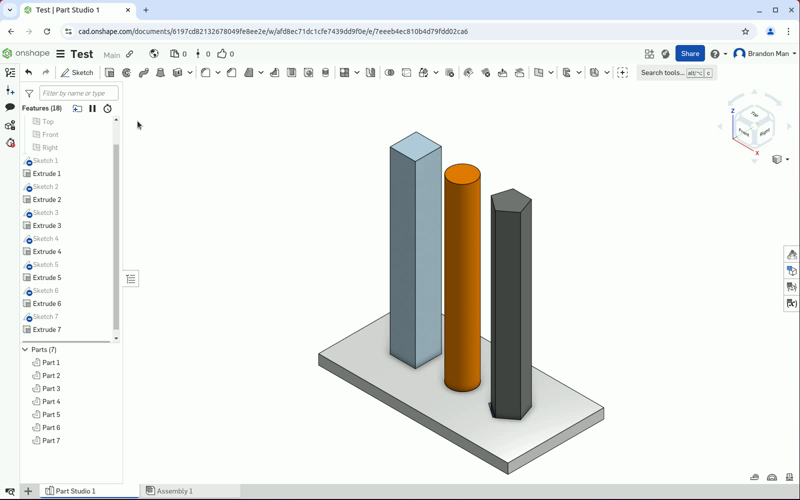
mouse_move(69, 163)
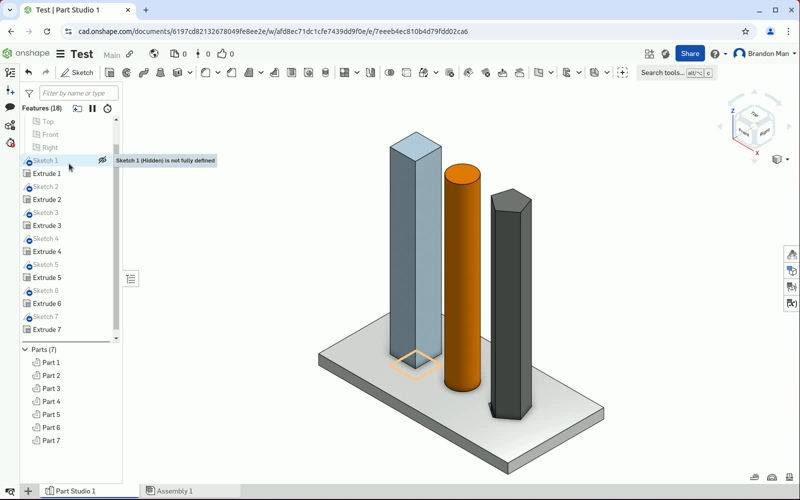
click(69, 163)